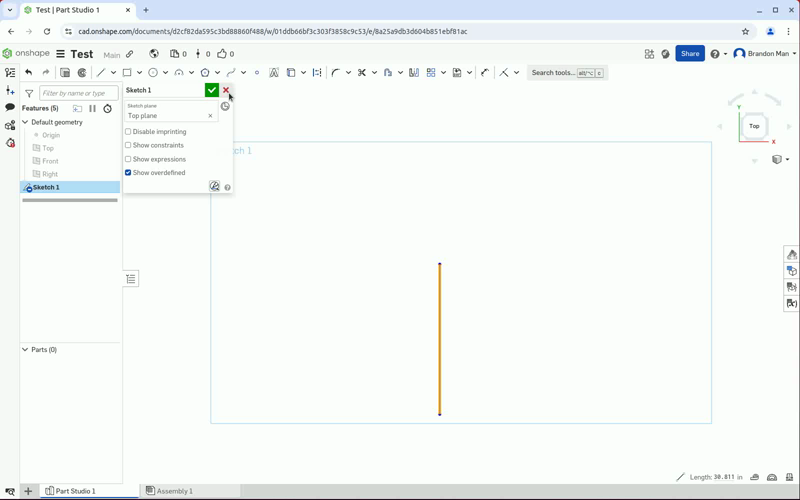
key(shift+h)
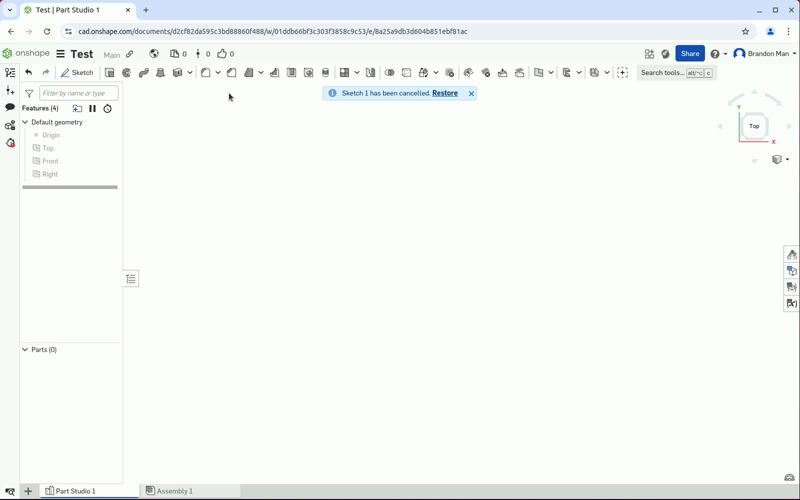
mouse_move(73, 352)
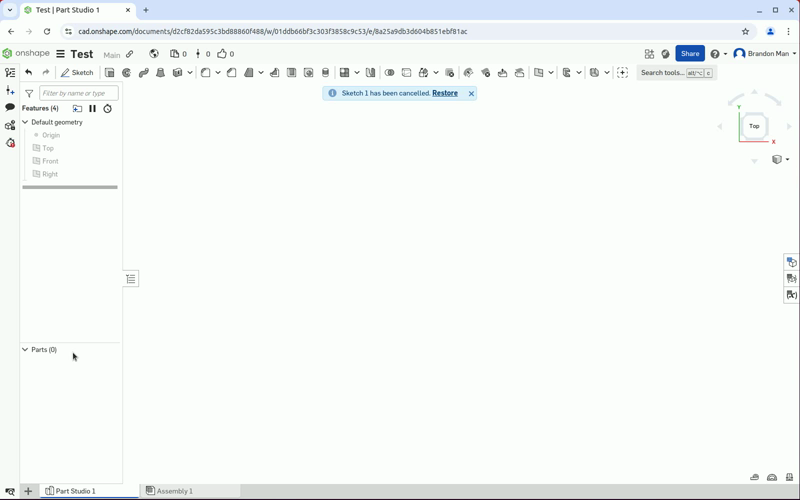
key(y)
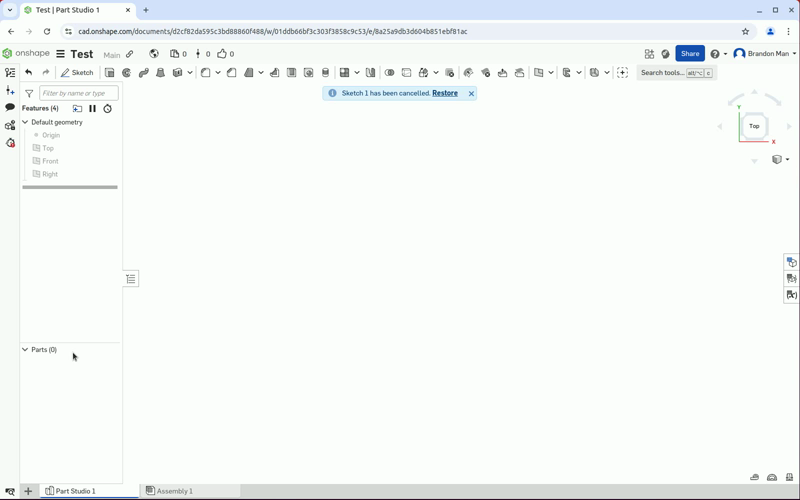
key(shift+p)
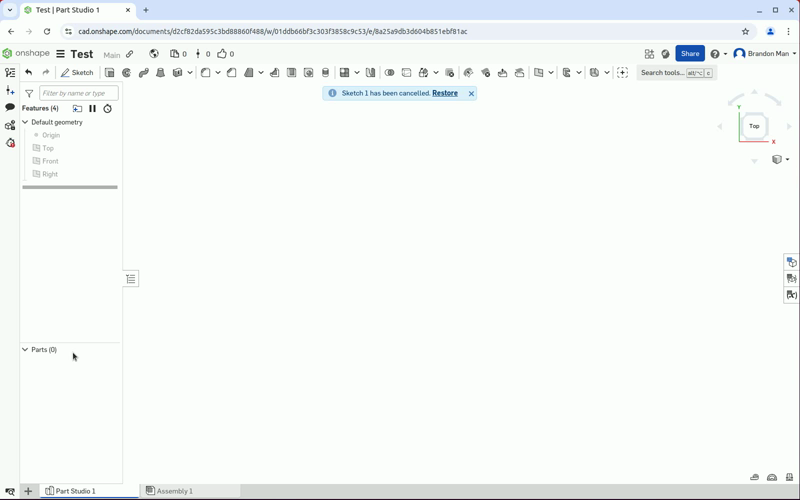
key(space)
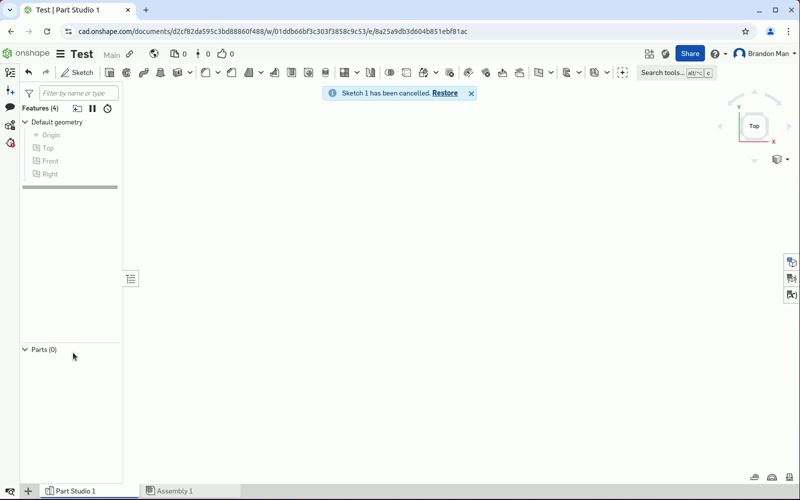
key_down(shift)
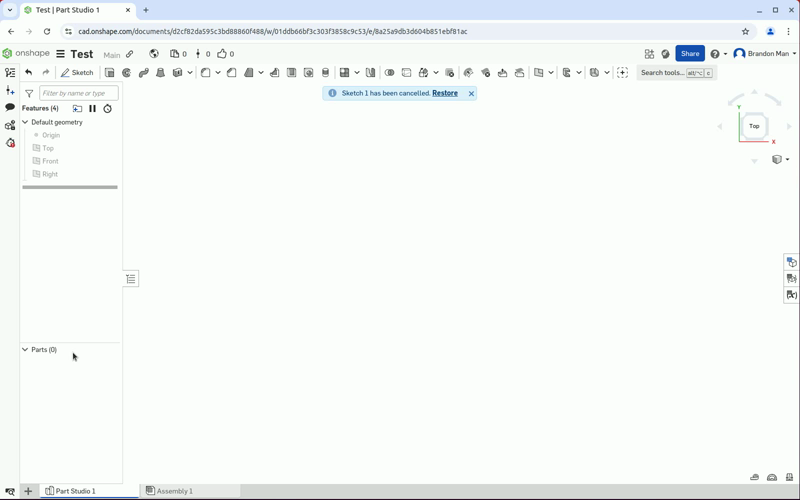
key(up)
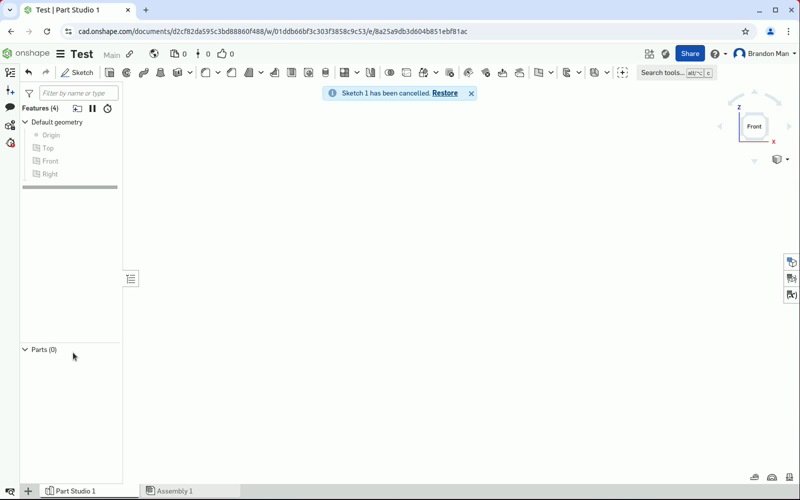
key_up(shift)
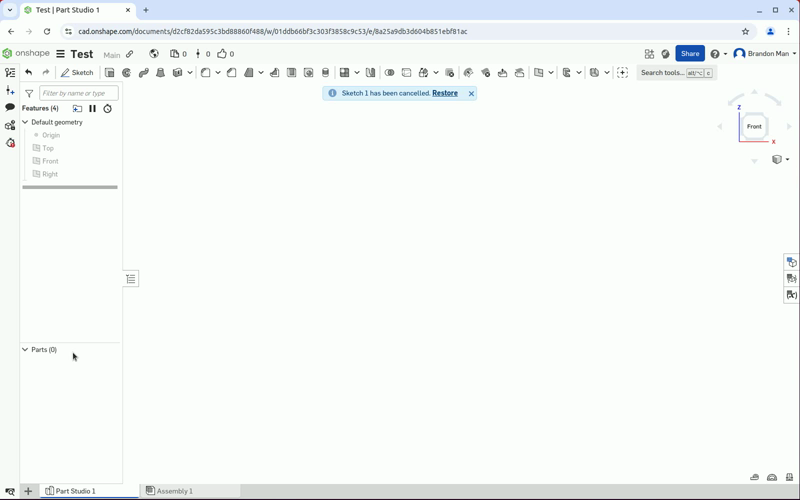
mouse_move(73, 352)
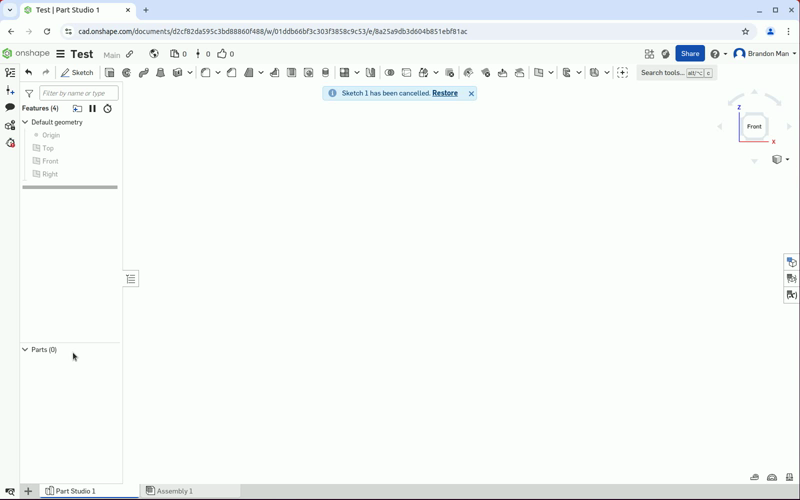
key(shift+y)
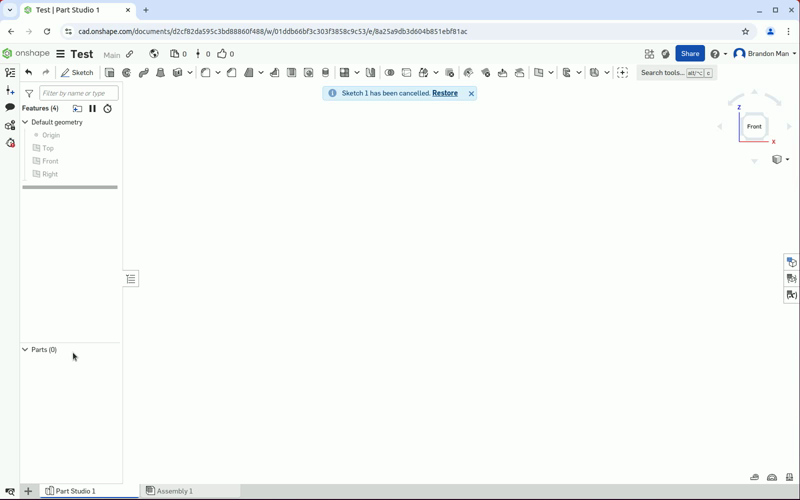
key(shift+s)
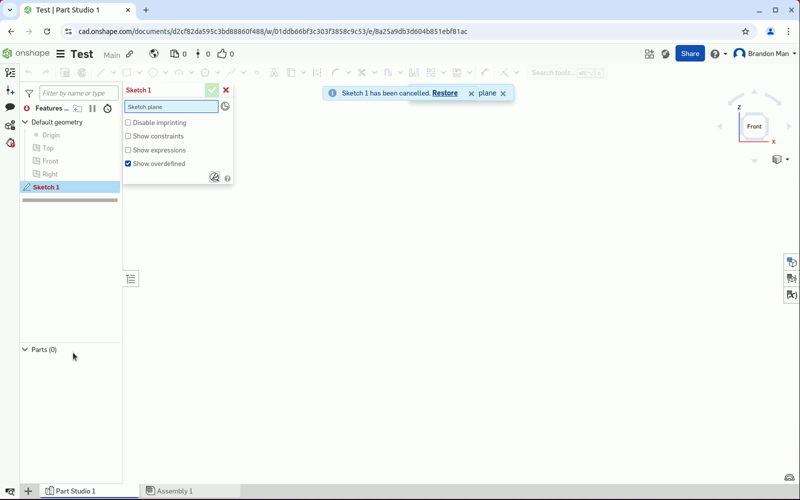
mouse_move(73, 163)
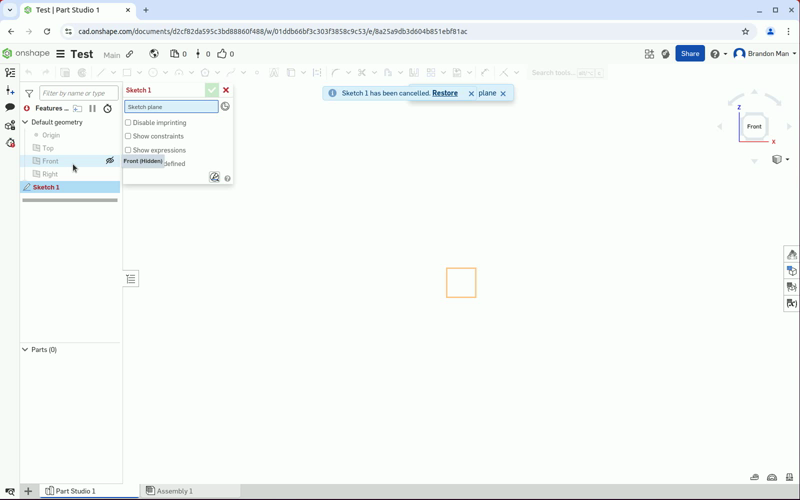
click(73, 163)
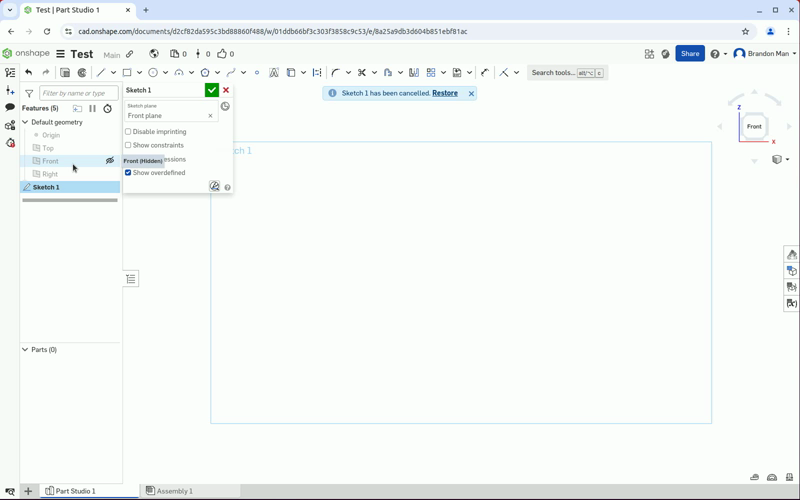
mouse_move(73, 352)
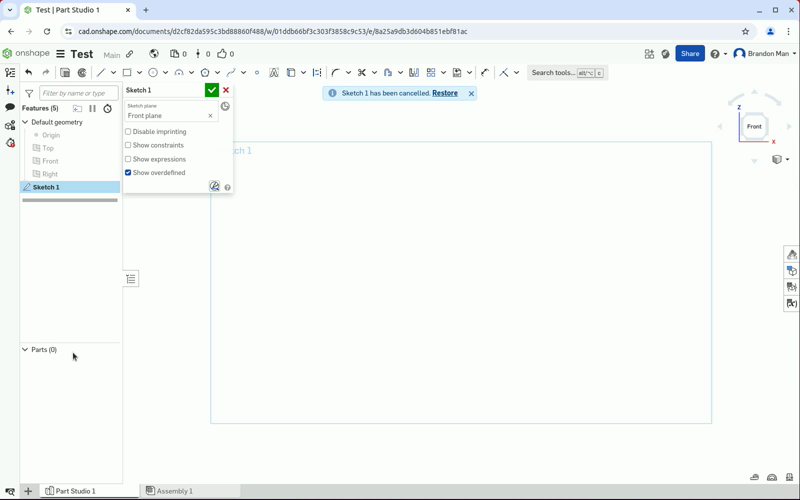
key(y)
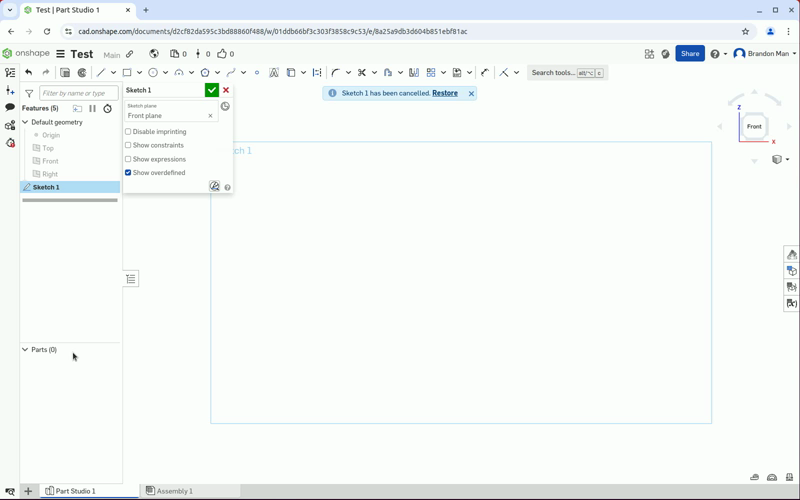
key(l)
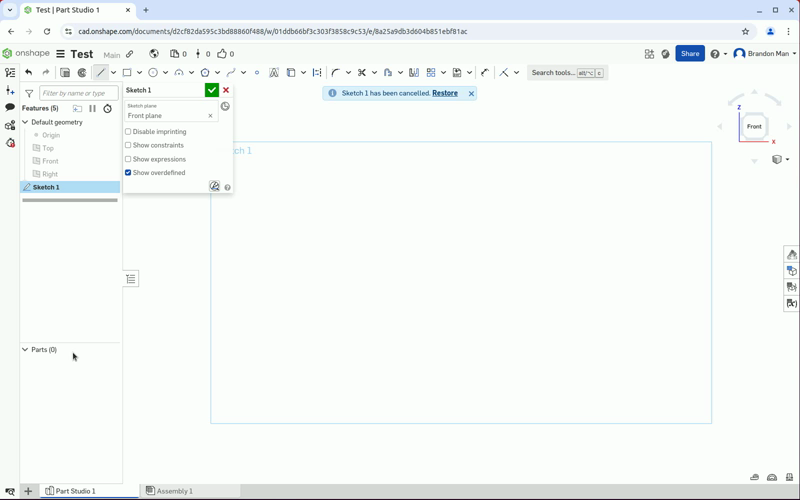
key_down(shift)
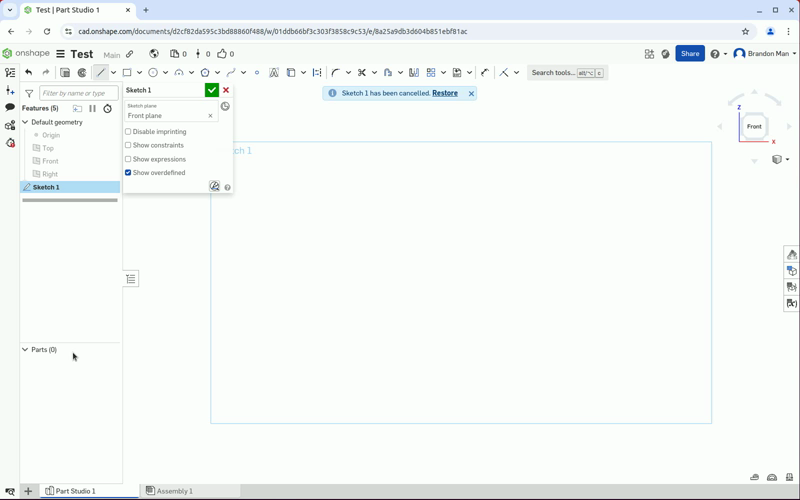
mouse_move(460, 282)
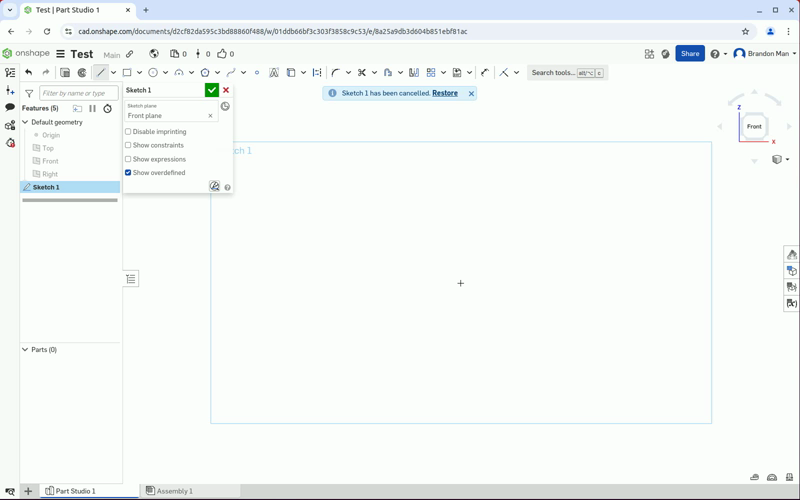
click(460, 282)
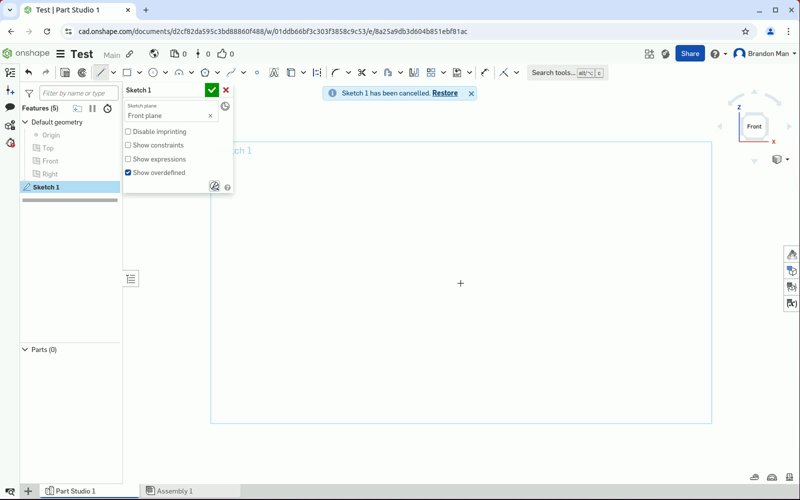
key_up(shift)
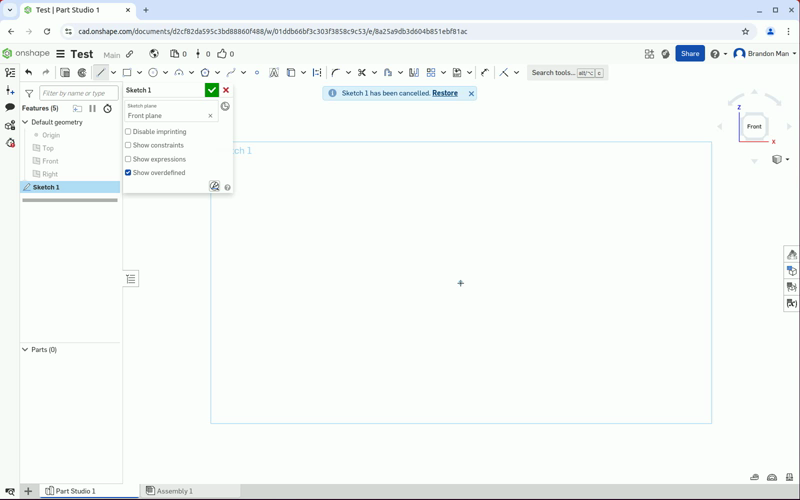
key_down(shift)
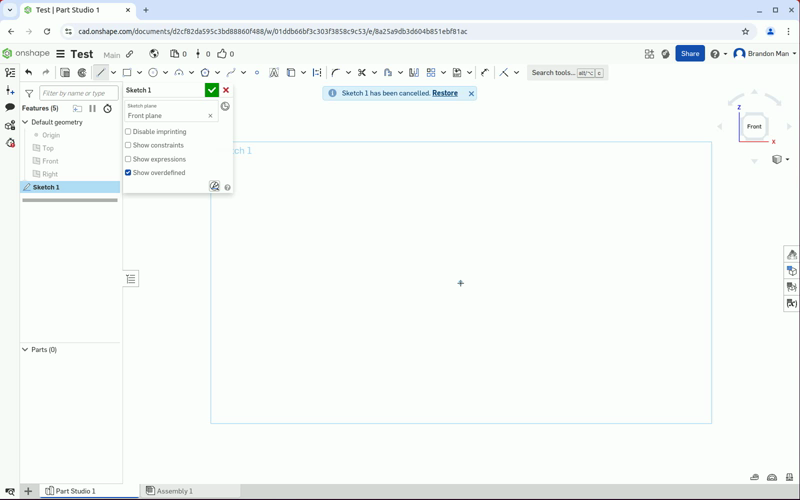
mouse_move(490, 282)
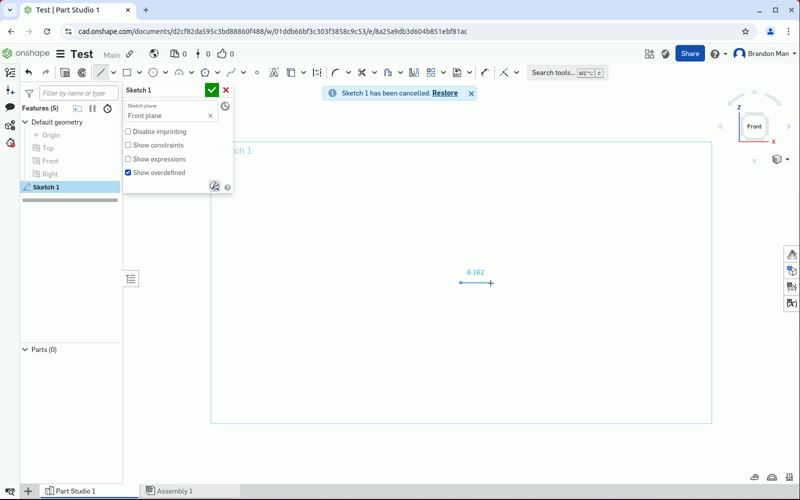
mouse_move(465, 282)
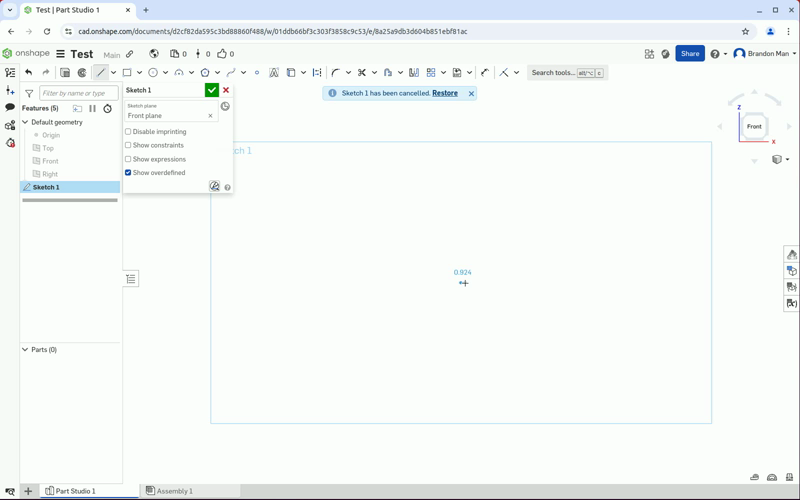
scroll(6)
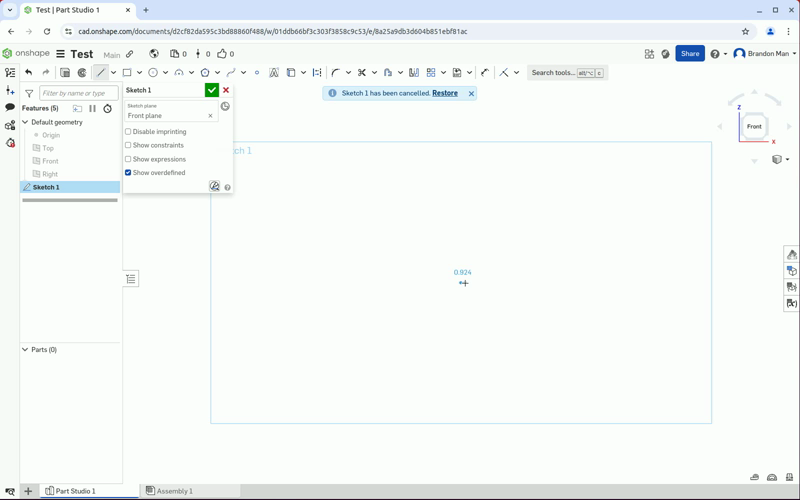
scroll(6)
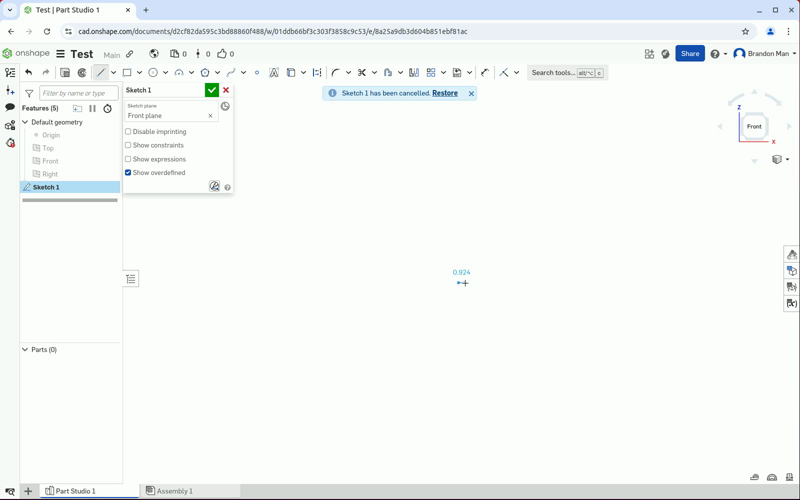
scroll(6)
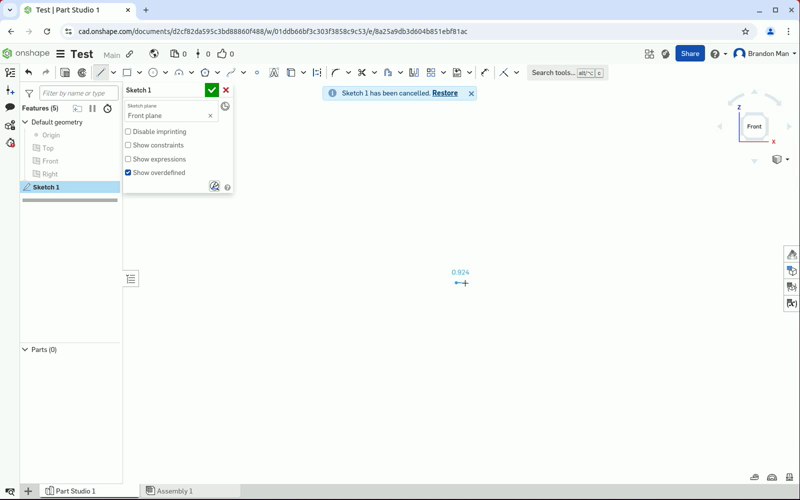
scroll(6)
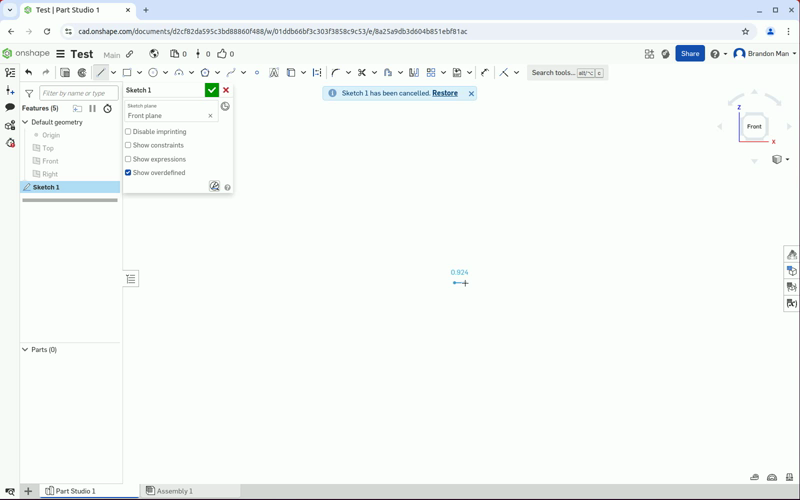
scroll(6)
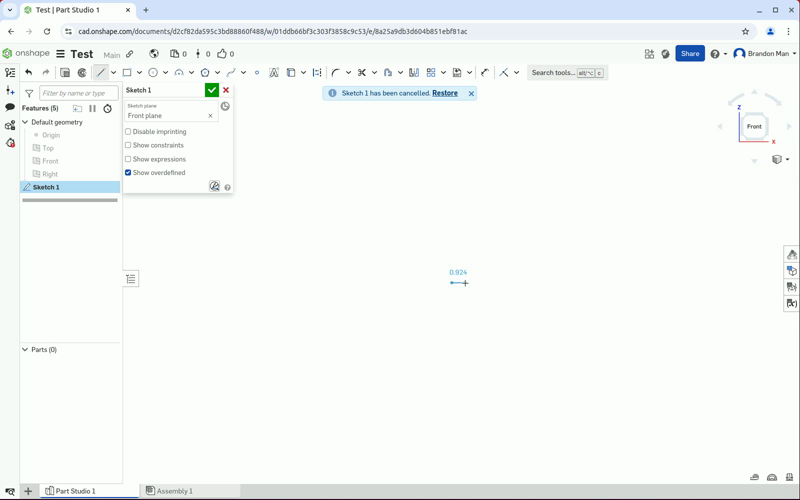
scroll(6)
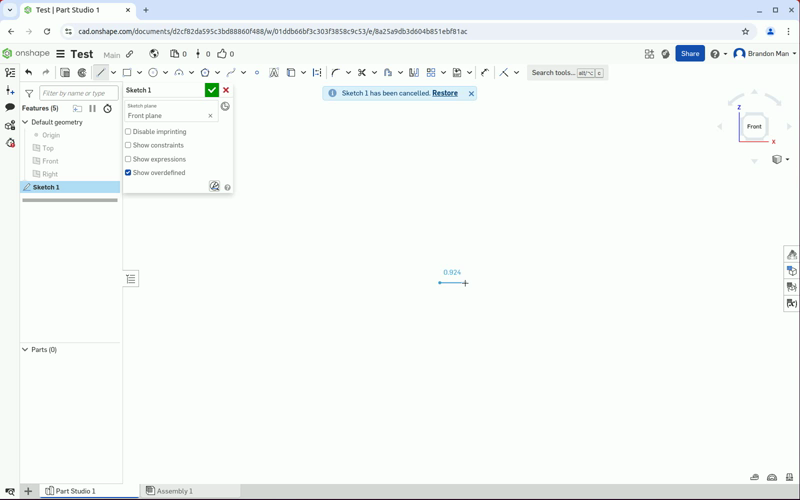
scroll(6)
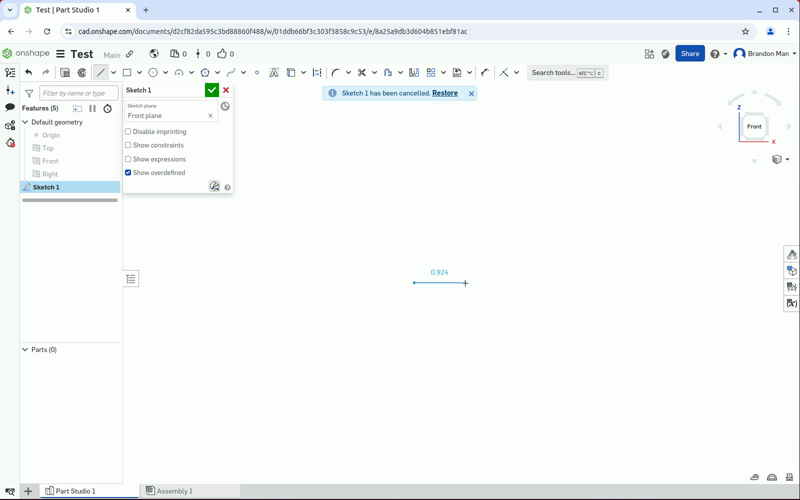
click(465, 282)
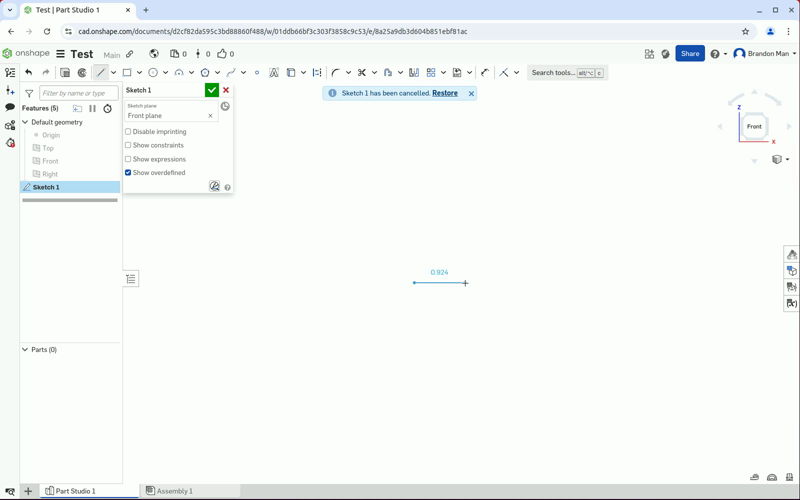
scroll(-6)
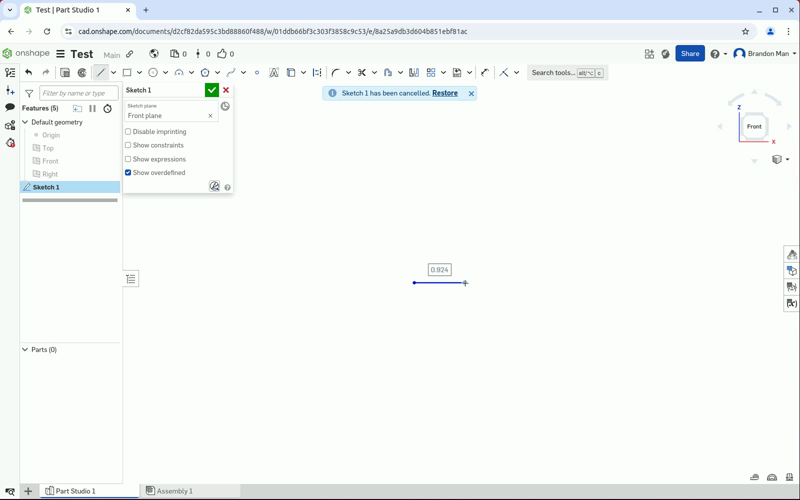
scroll(-6)
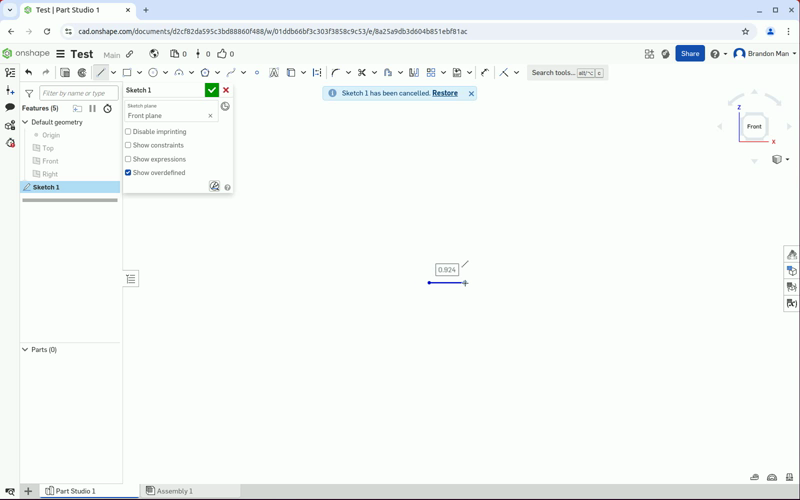
scroll(-6)
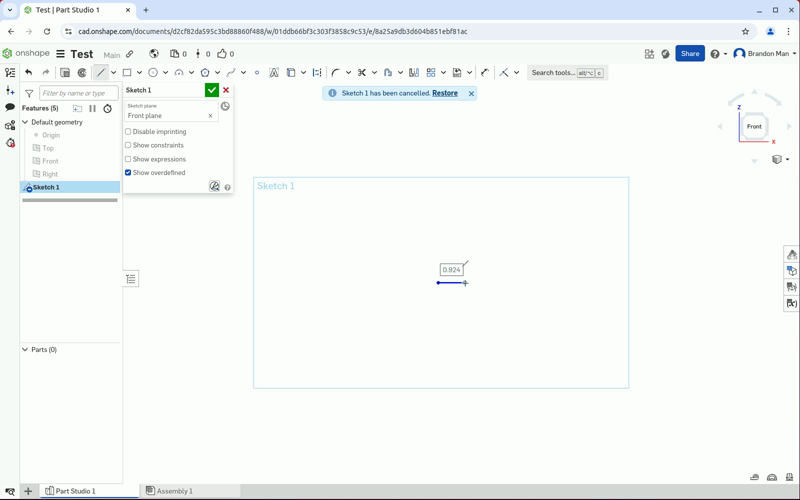
scroll(-6)
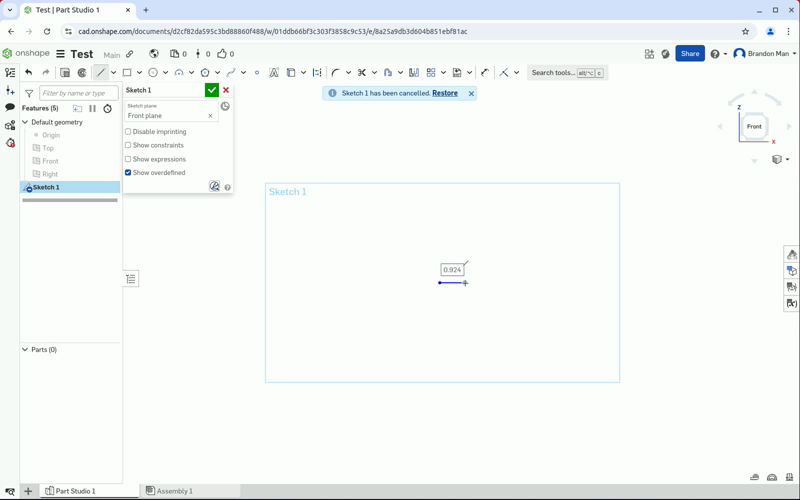
scroll(-6)
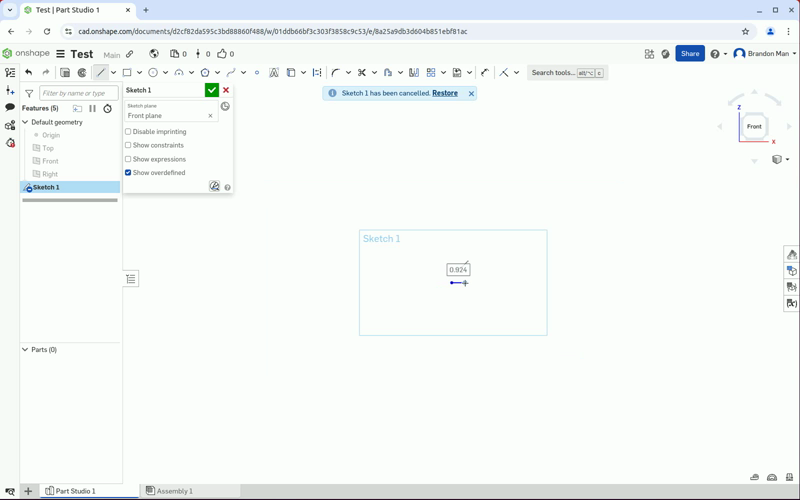
scroll(-6)
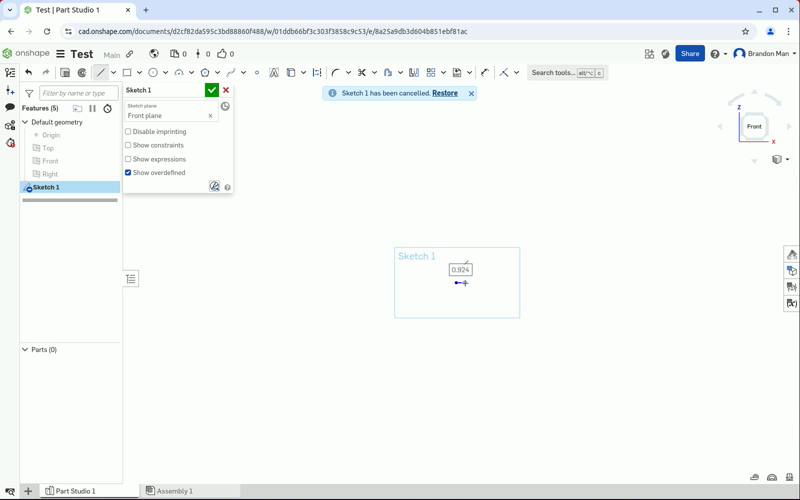
scroll(-6)
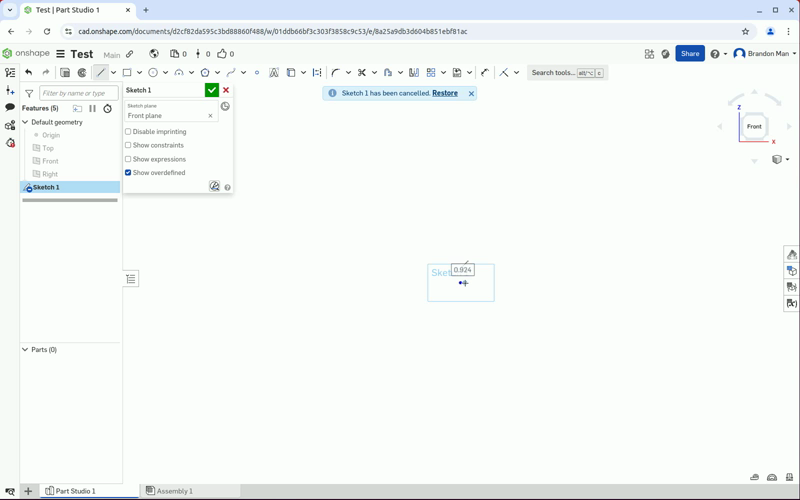
key_up(shift)
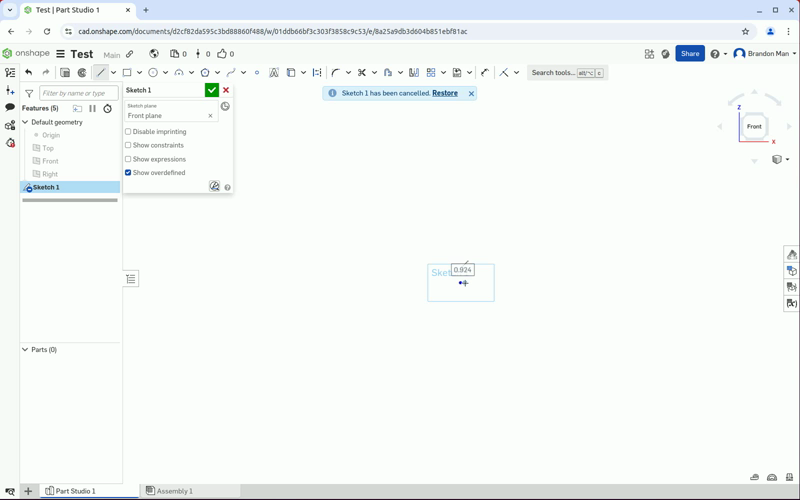
key_down(shift)
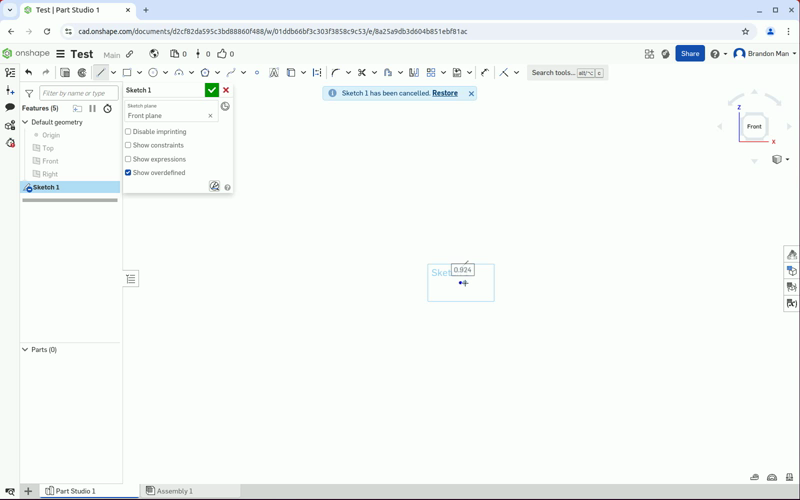
key_up(shift)
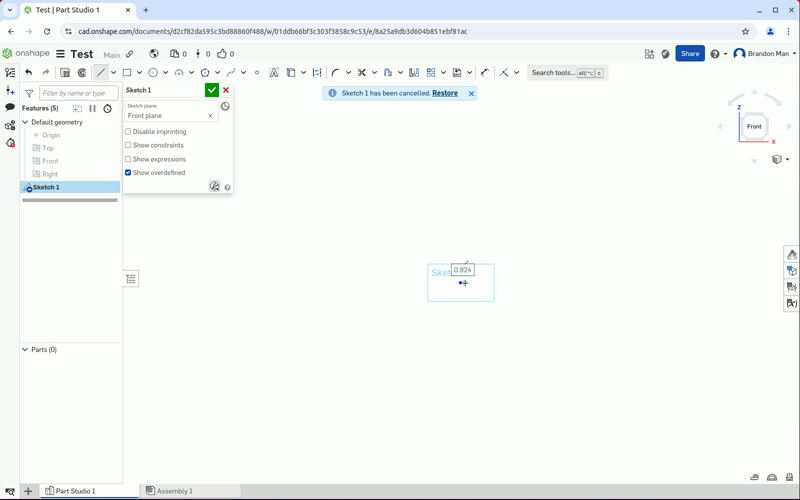
key_down(shift)
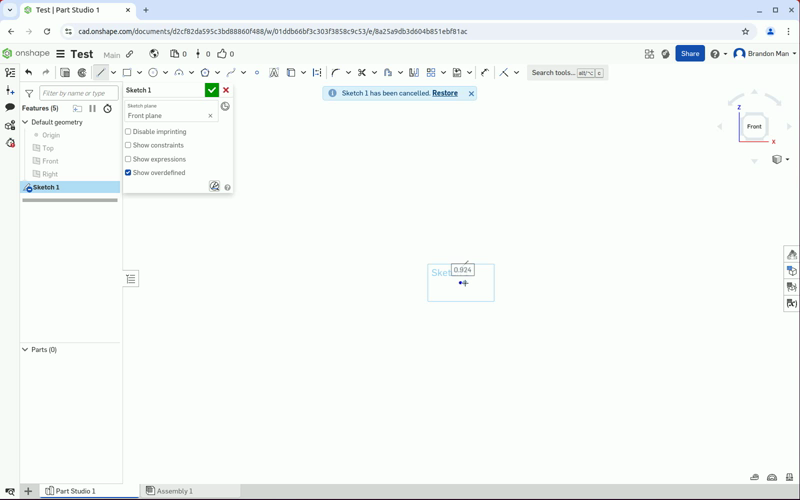
mouse_move(495, 282)
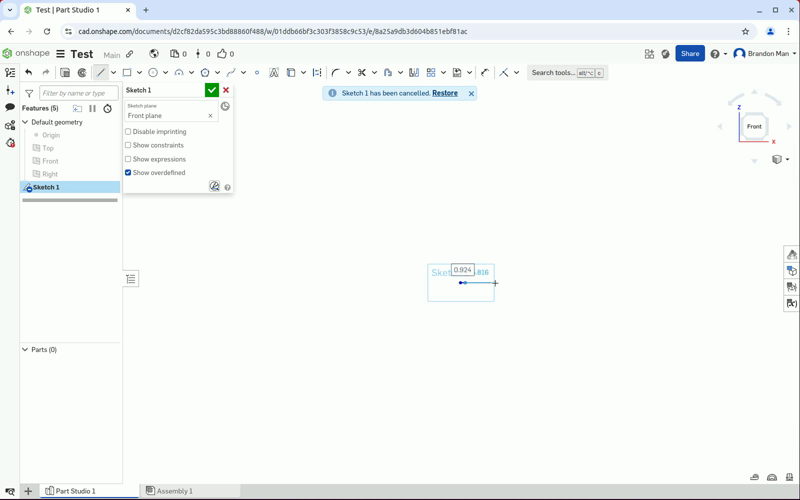
mouse_move(461, 282)
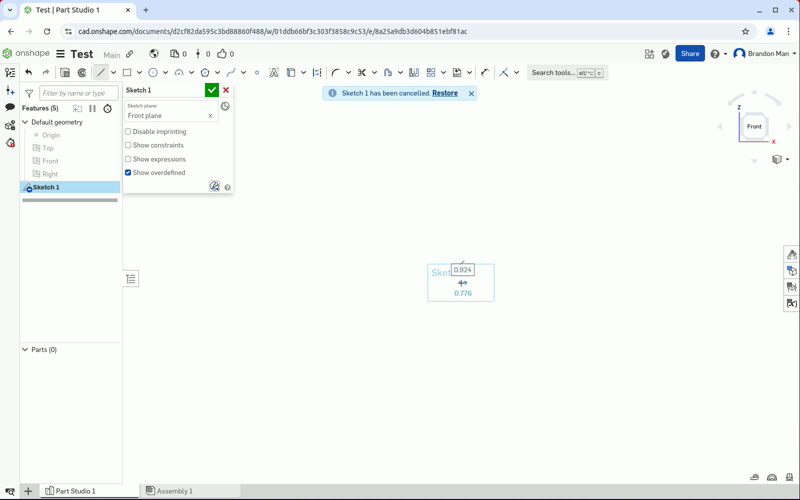
scroll(6)
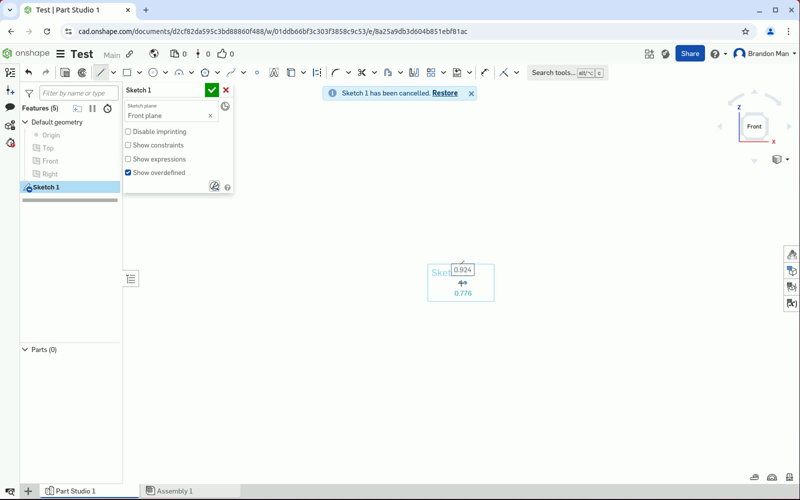
scroll(6)
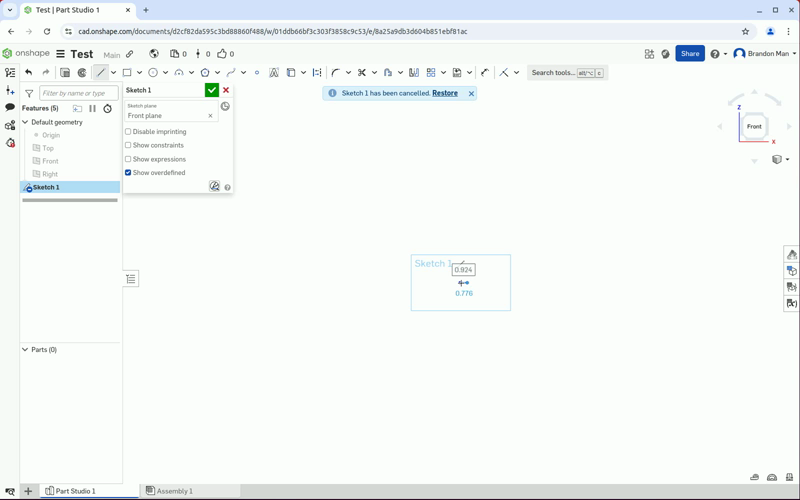
scroll(6)
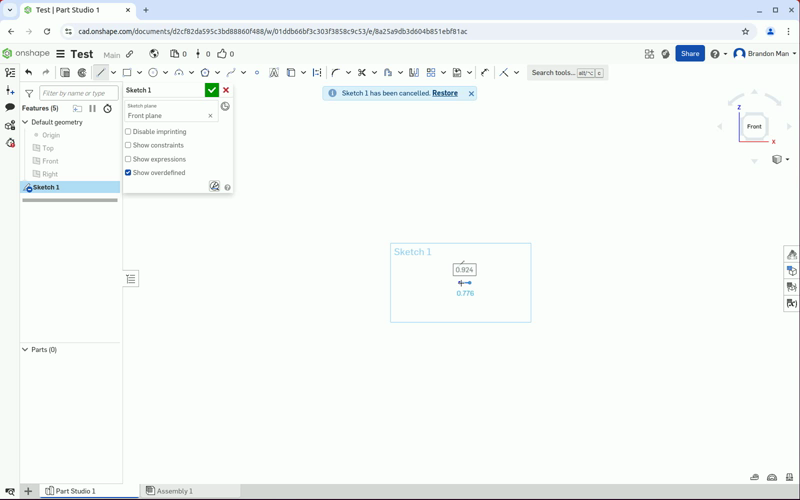
scroll(6)
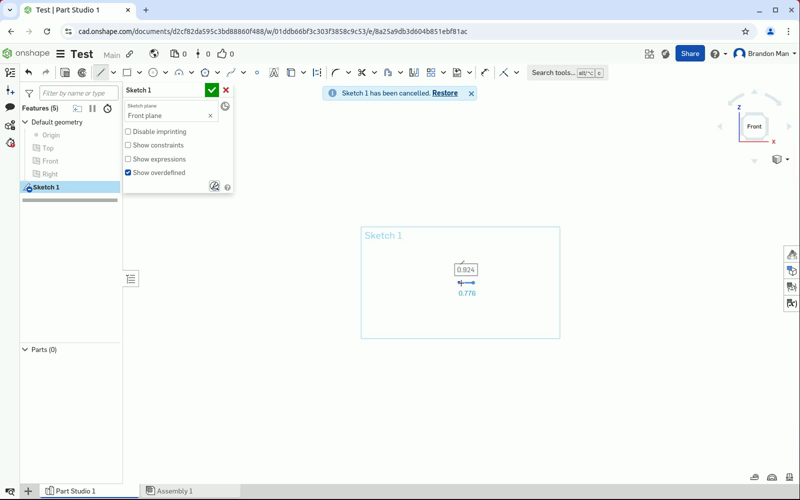
scroll(6)
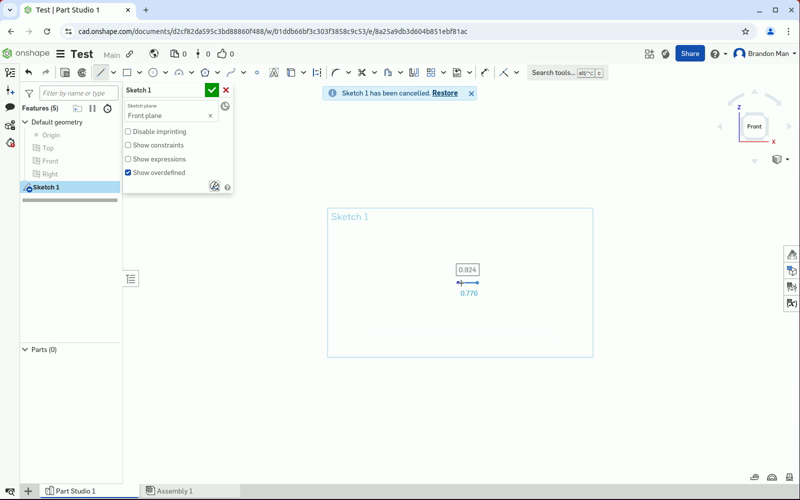
scroll(6)
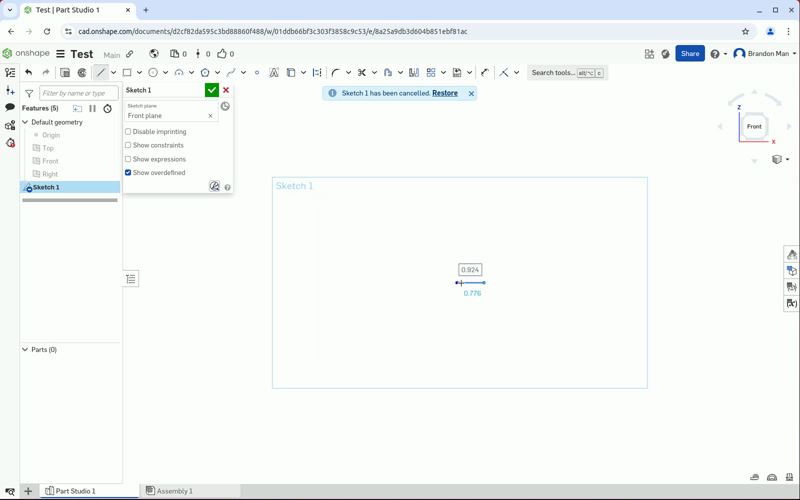
scroll(6)
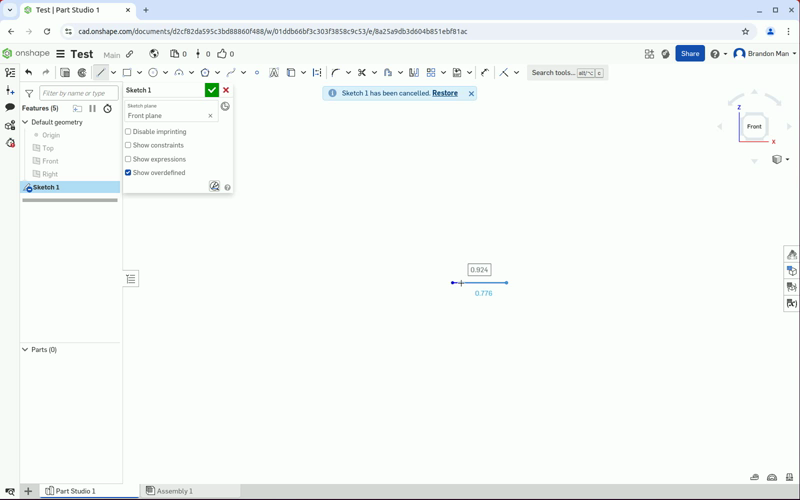
click(461, 282)
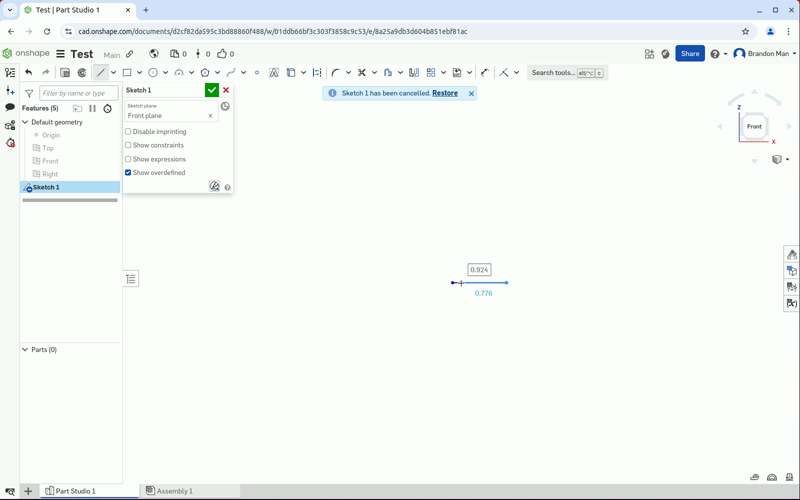
scroll(-6)
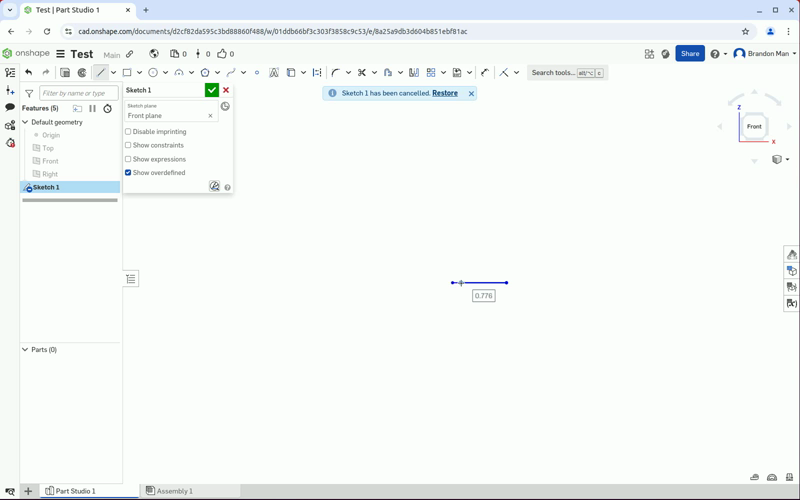
scroll(-6)
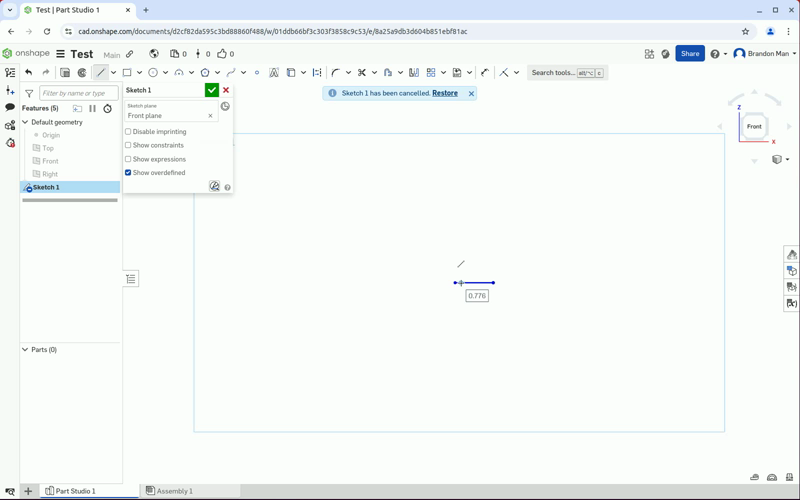
scroll(-6)
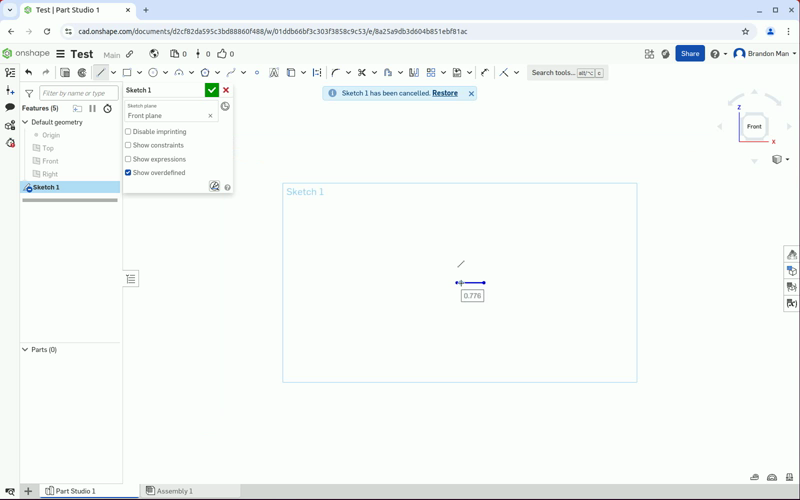
scroll(-6)
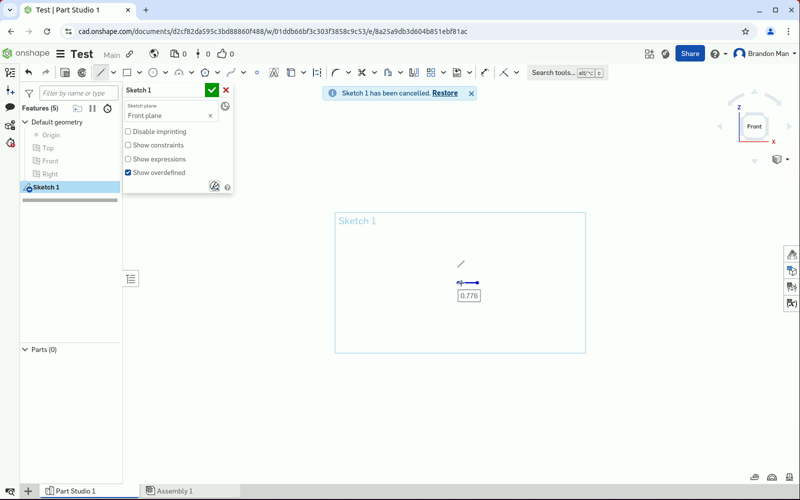
scroll(-6)
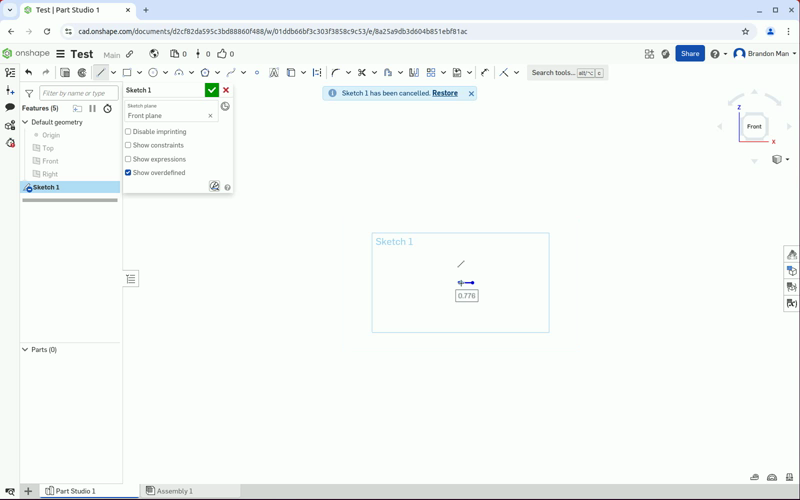
scroll(-6)
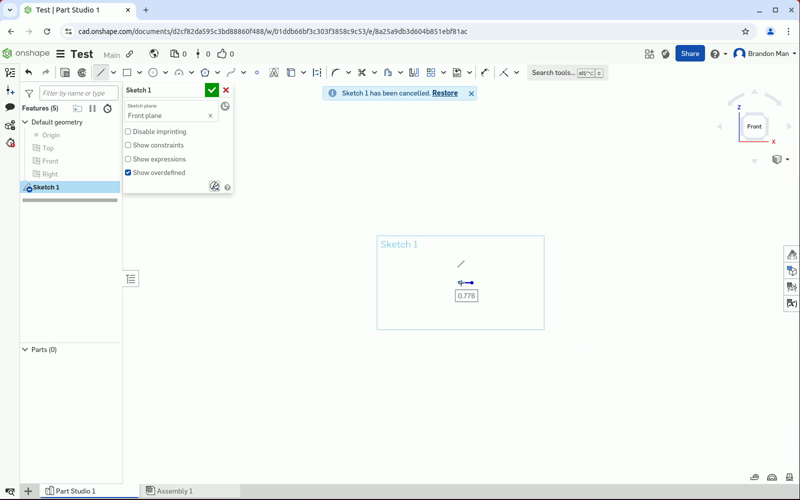
scroll(-6)
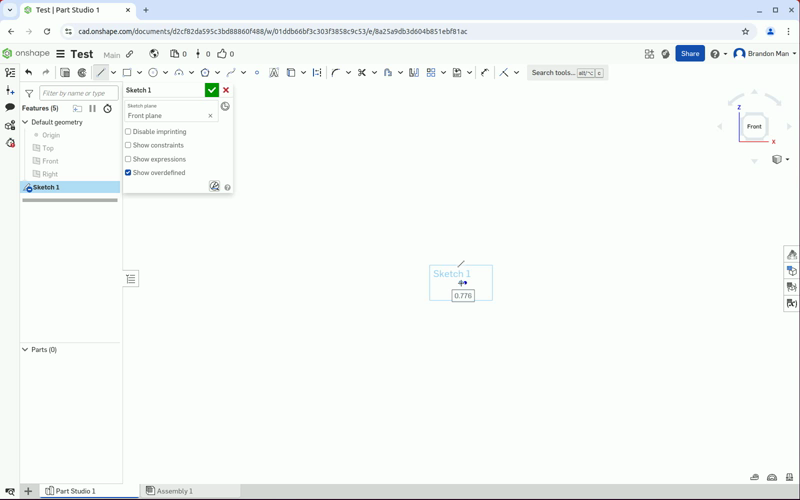
key_up(shift)
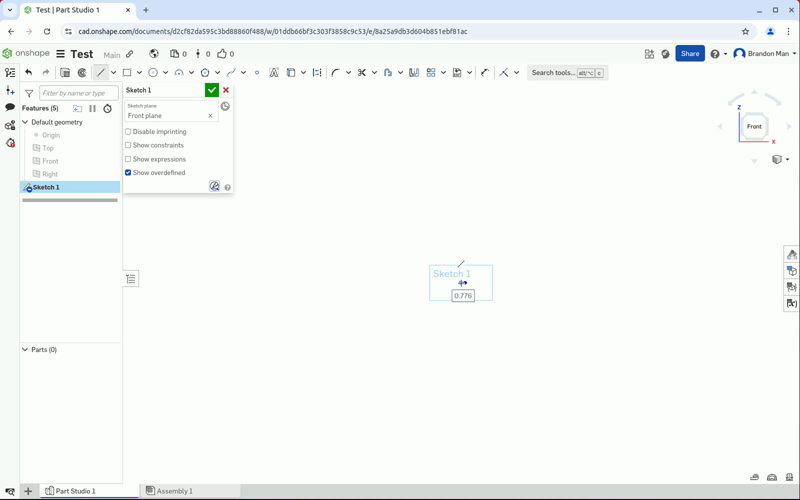
key_down(shift)
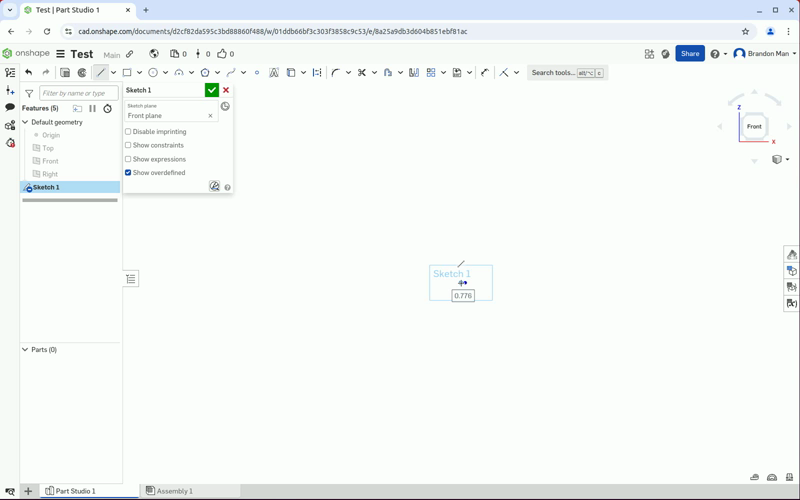
mouse_move(491, 282)
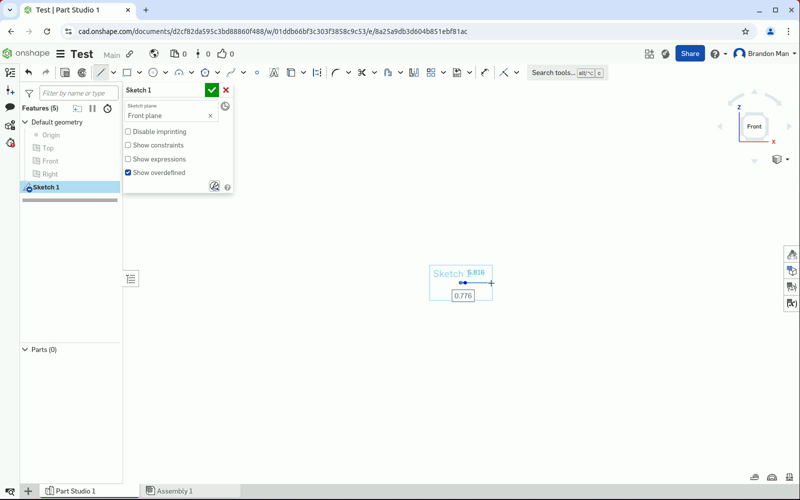
mouse_move(461, 278)
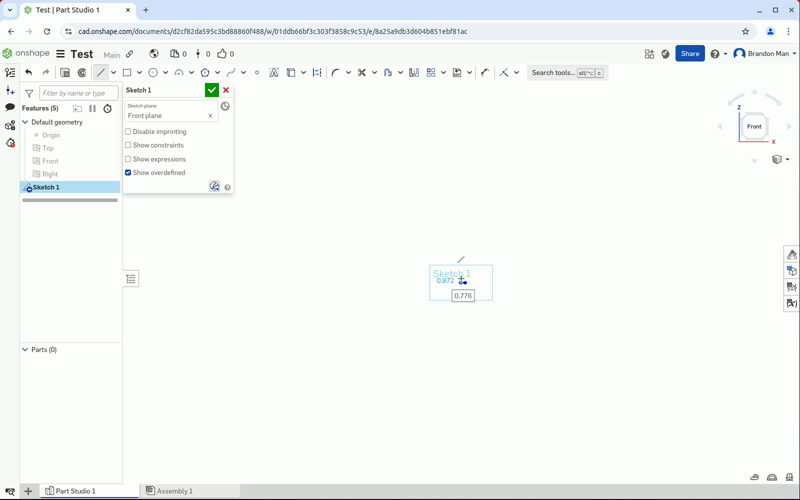
scroll(6)
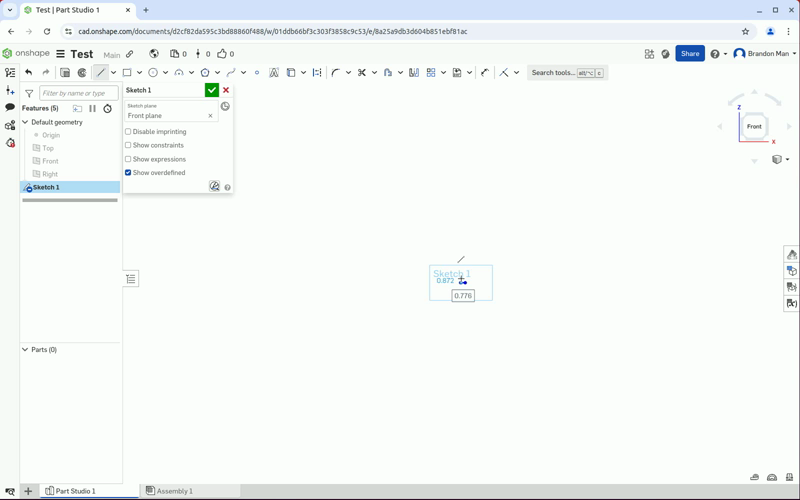
scroll(6)
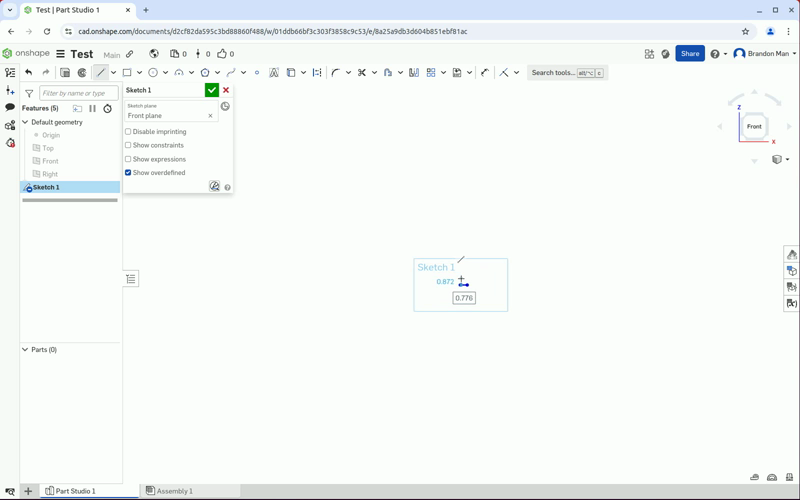
scroll(6)
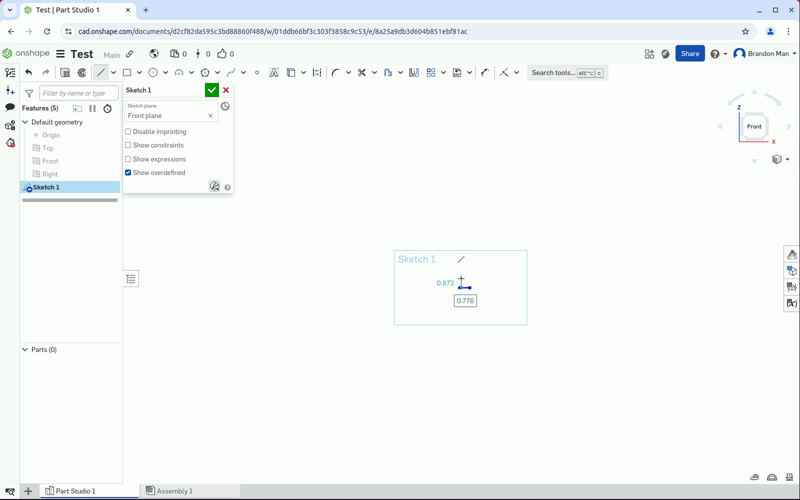
scroll(6)
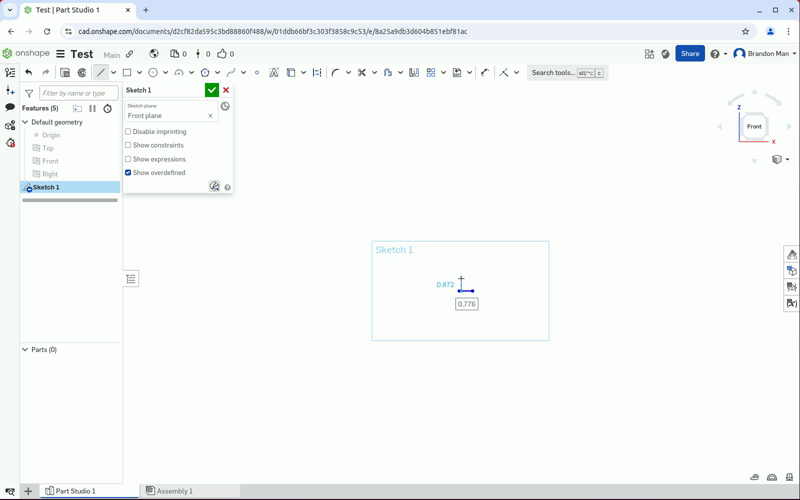
scroll(6)
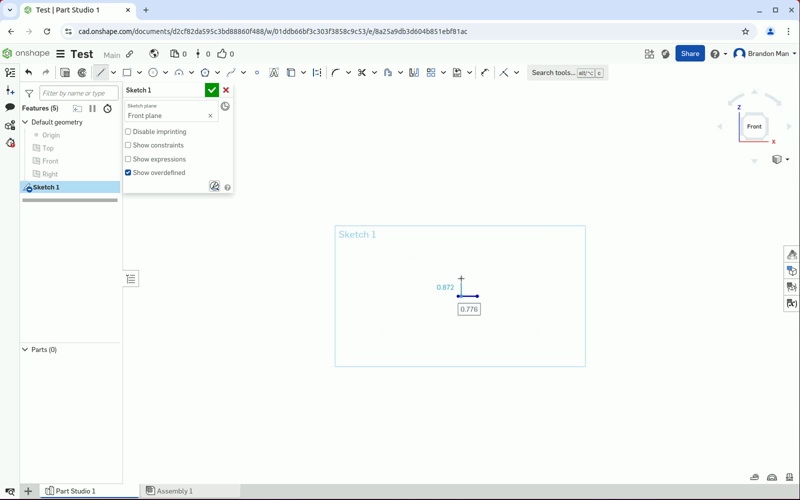
scroll(6)
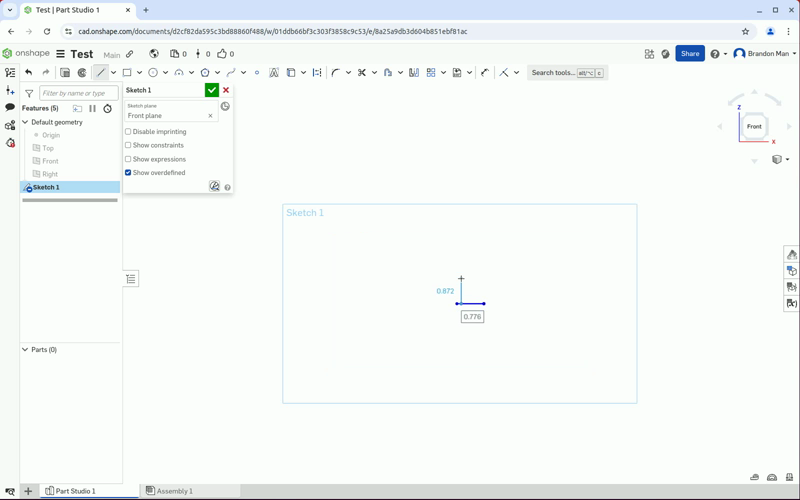
scroll(6)
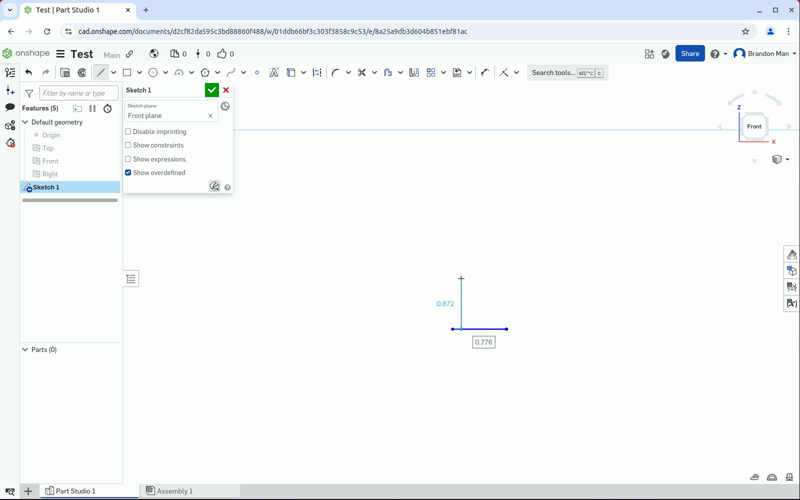
click(461, 278)
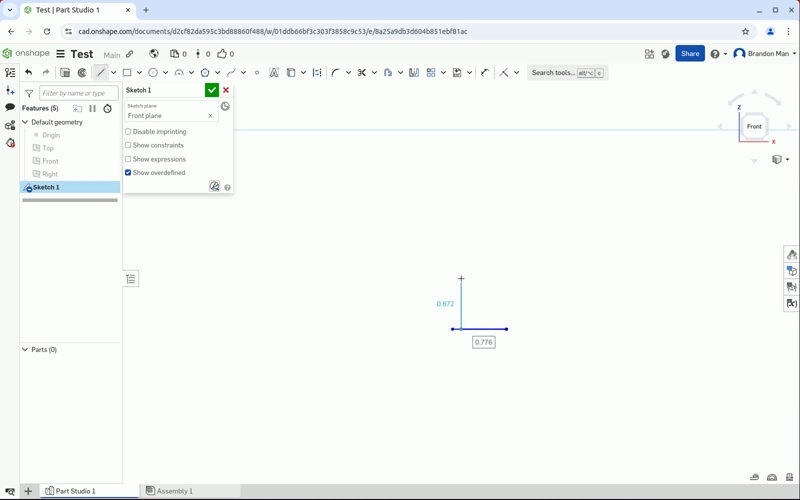
scroll(-6)
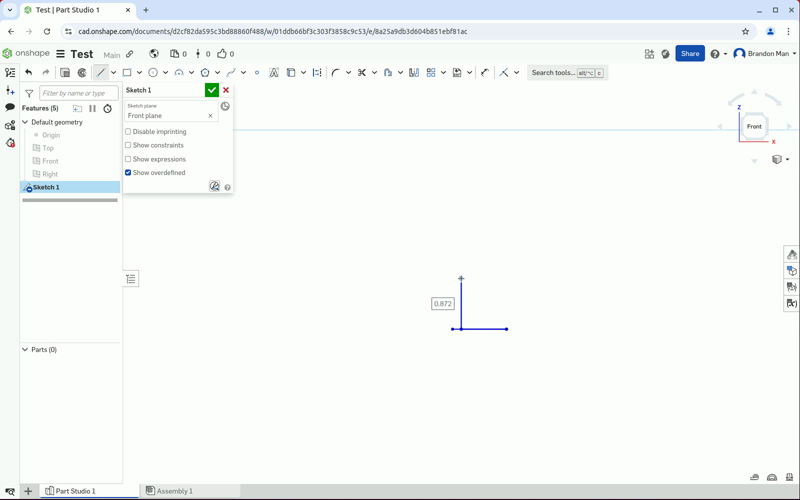
scroll(-6)
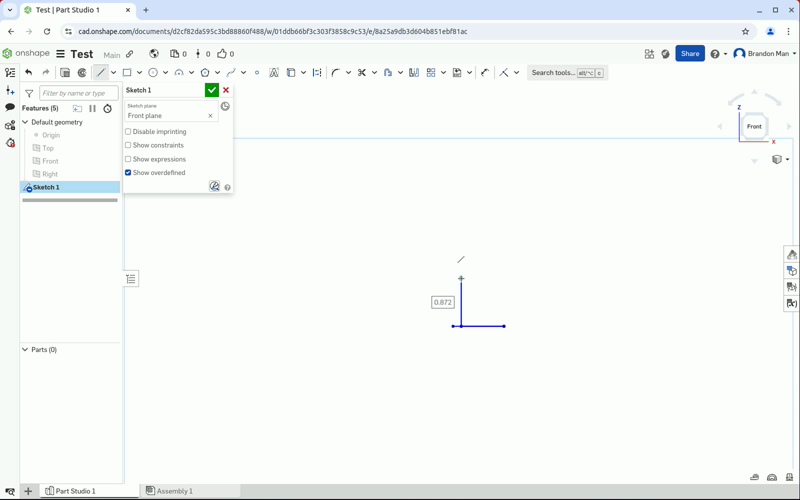
scroll(-6)
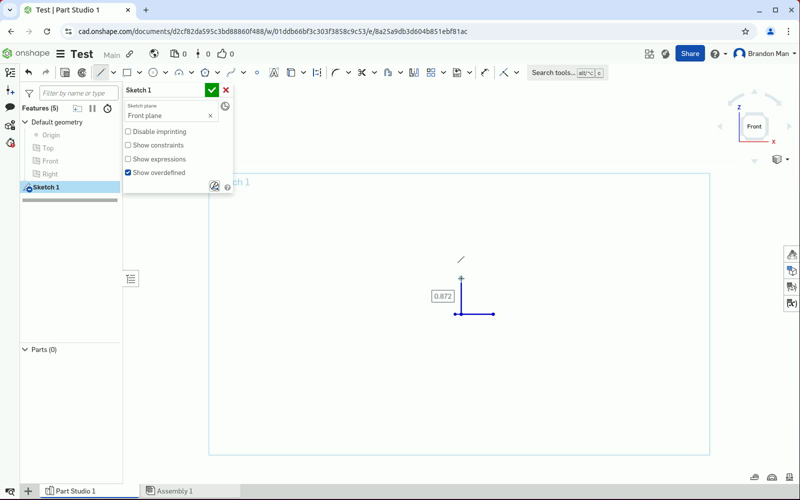
scroll(-6)
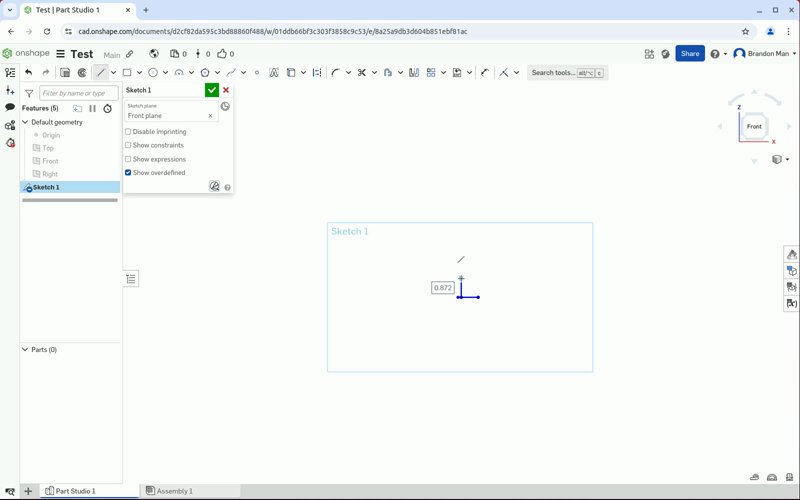
scroll(-6)
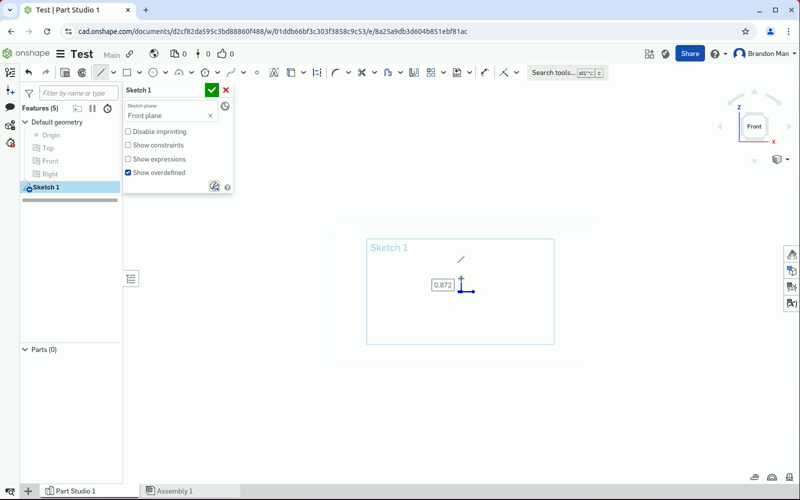
scroll(-6)
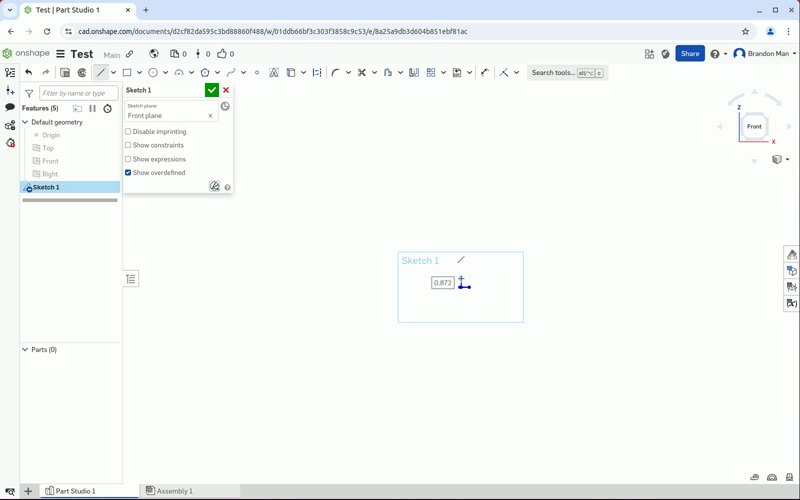
scroll(-6)
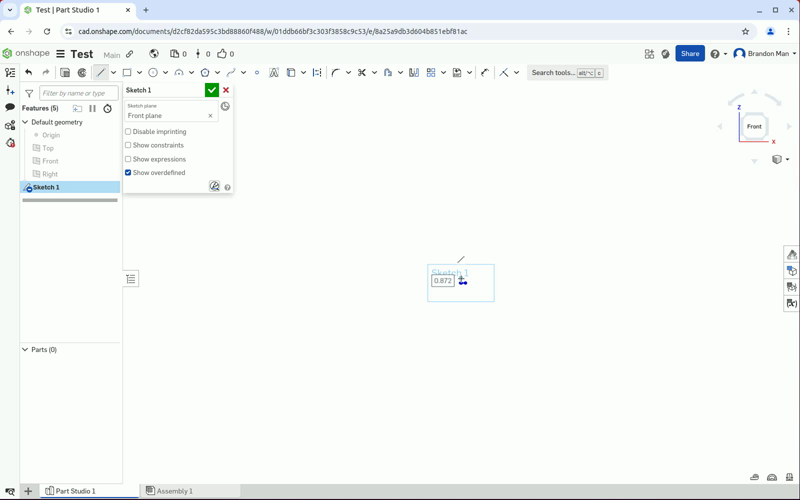
key_up(shift)
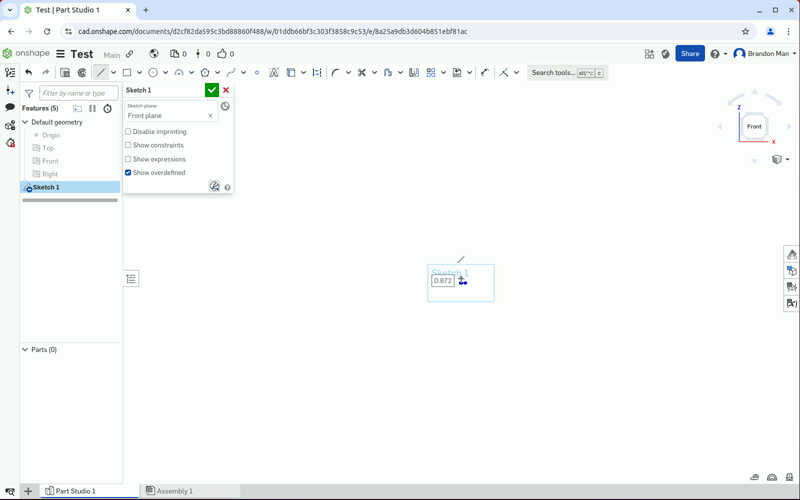
key_down(shift)
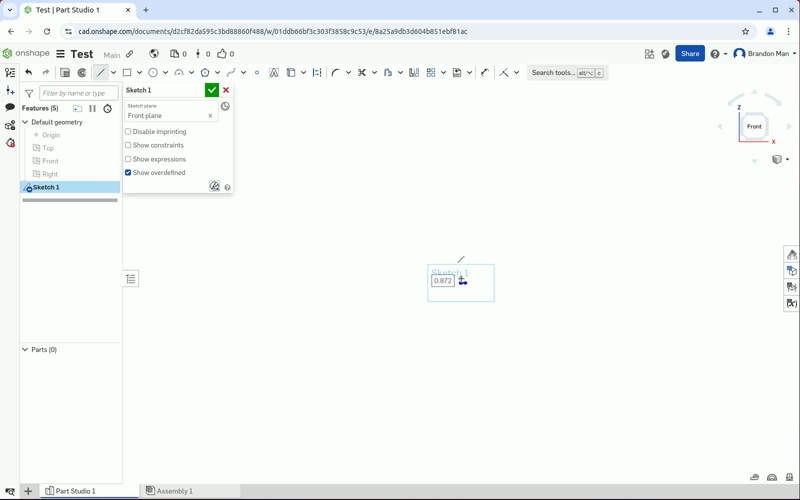
key_up(shift)
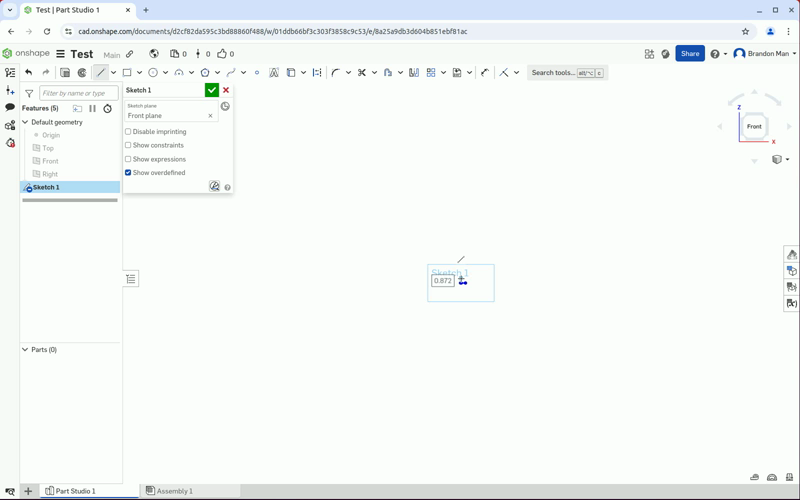
mouse_move(490, 278)
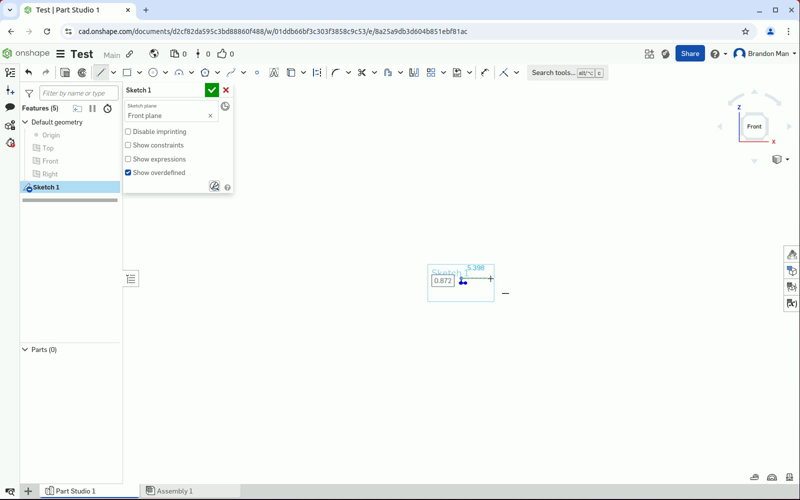
key_down(shift)
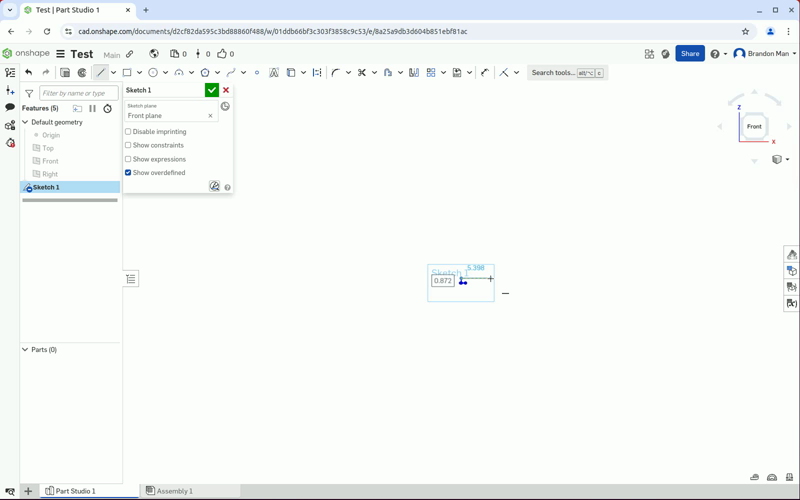
mouse_move(460, 282)
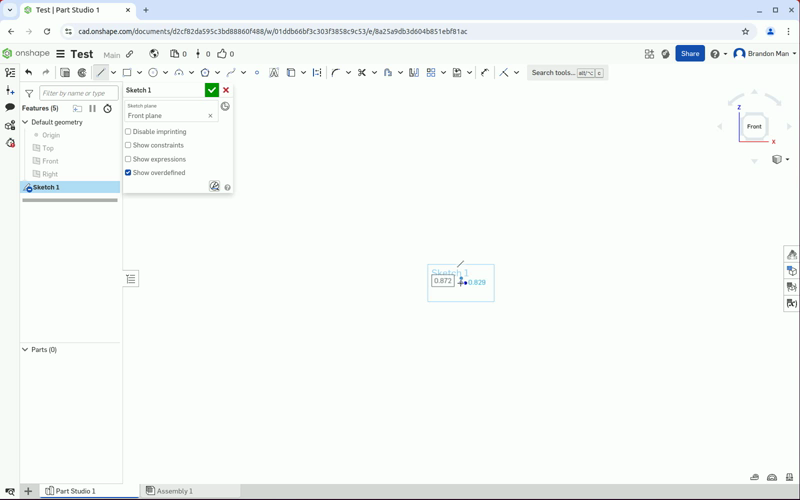
scroll(6)
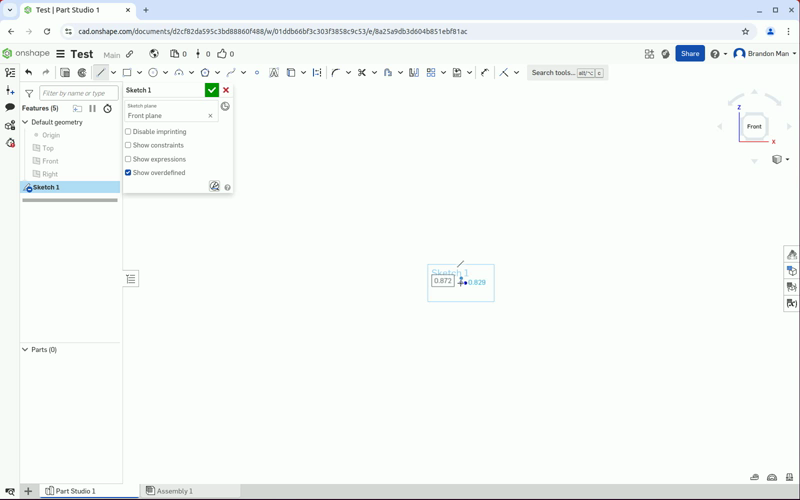
scroll(6)
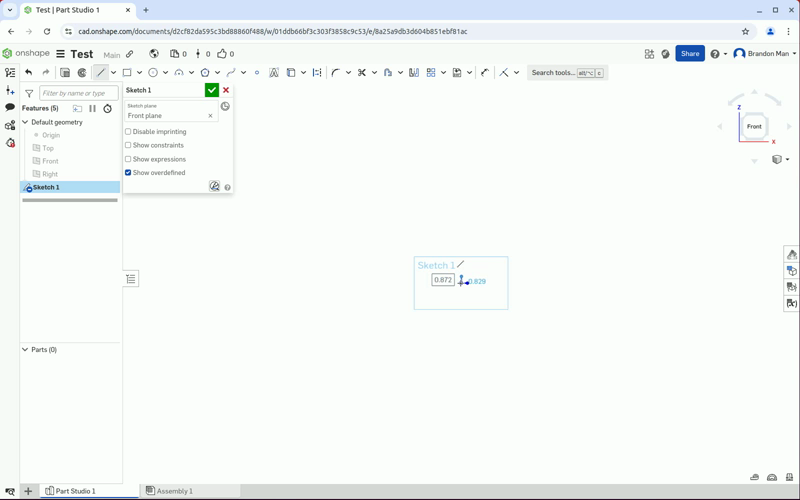
scroll(6)
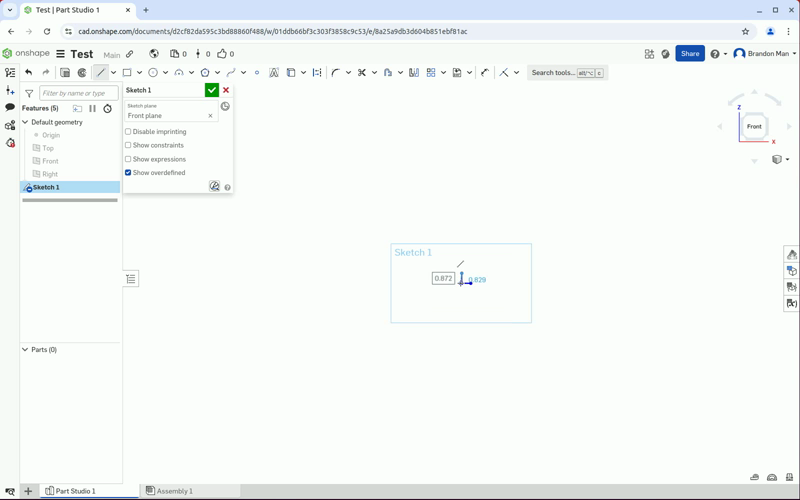
scroll(6)
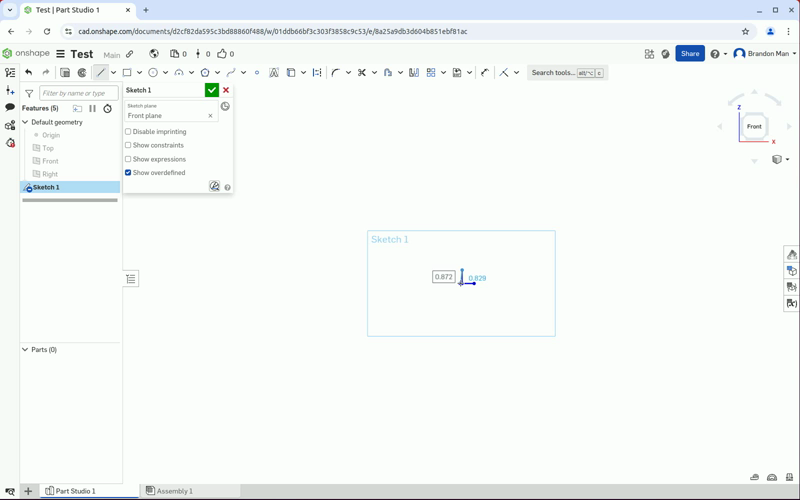
scroll(6)
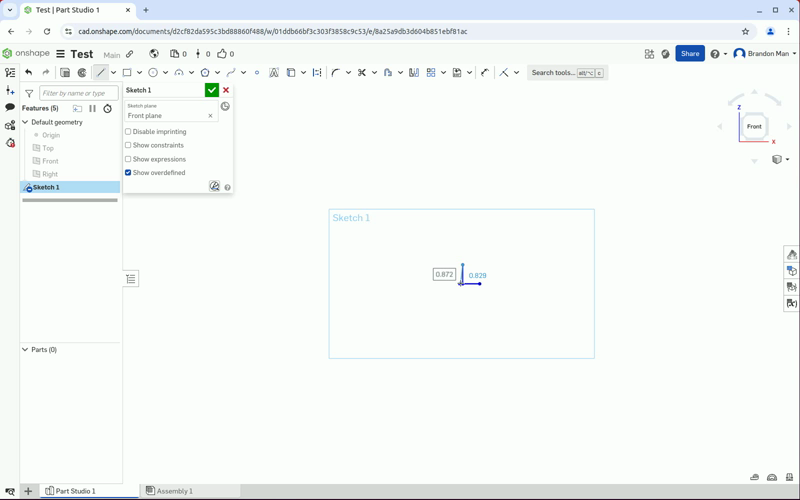
scroll(6)
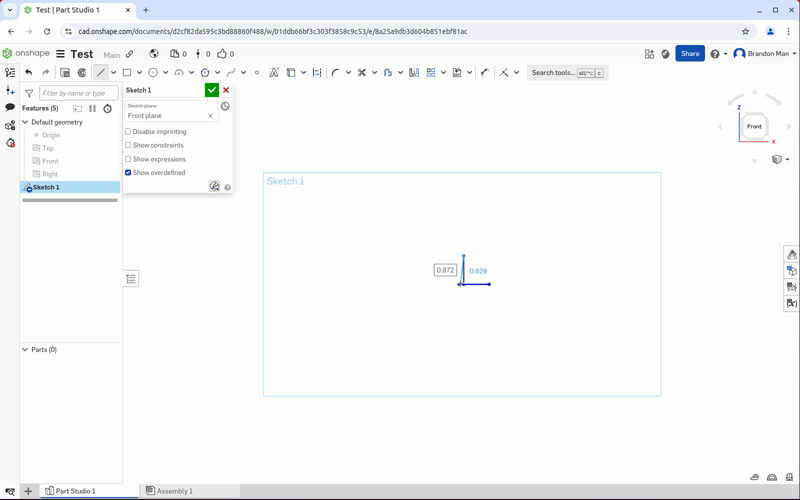
scroll(6)
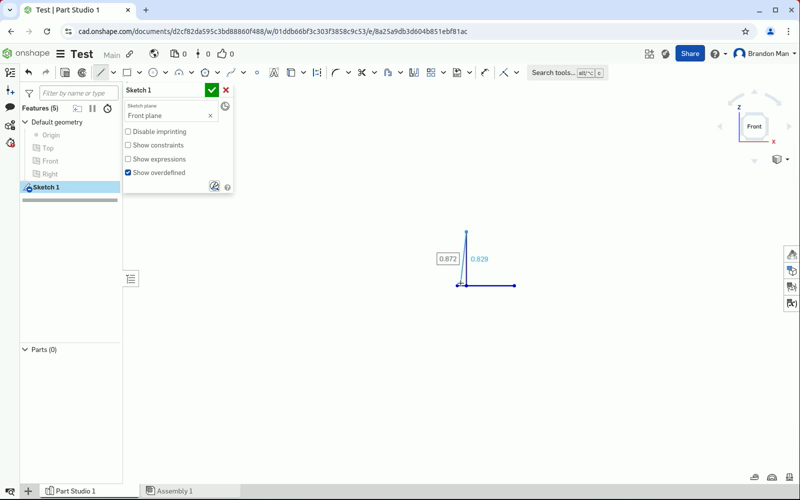
key_up(shift)
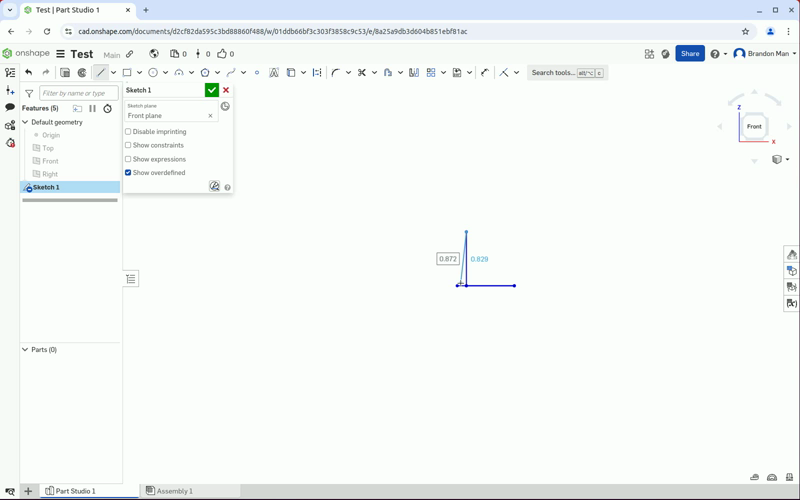
click(460, 282)
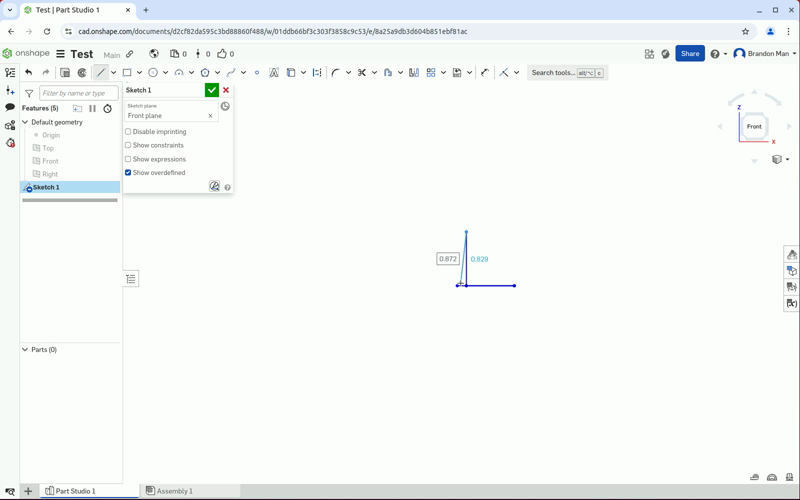
scroll(-6)
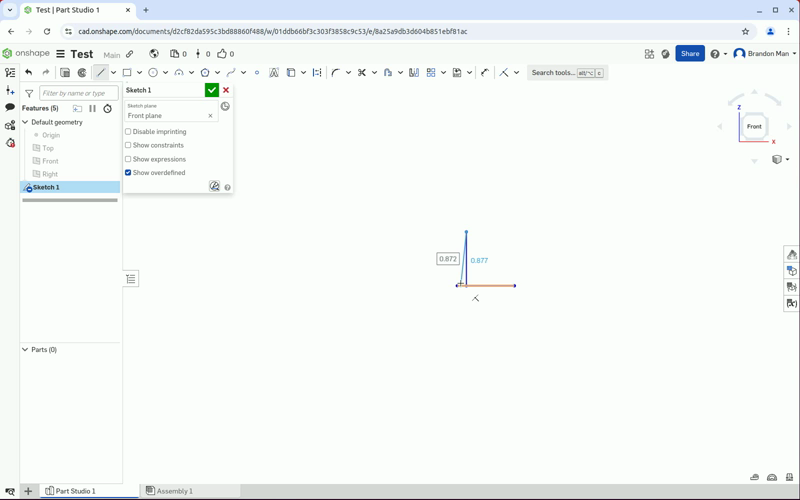
scroll(-6)
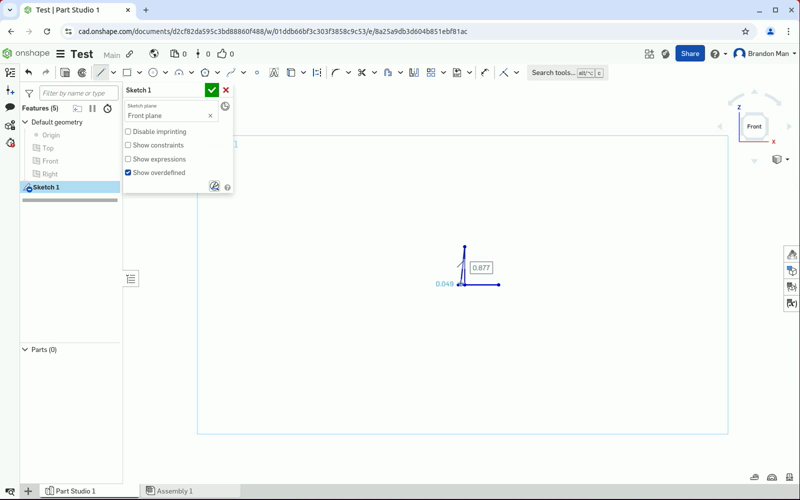
scroll(-6)
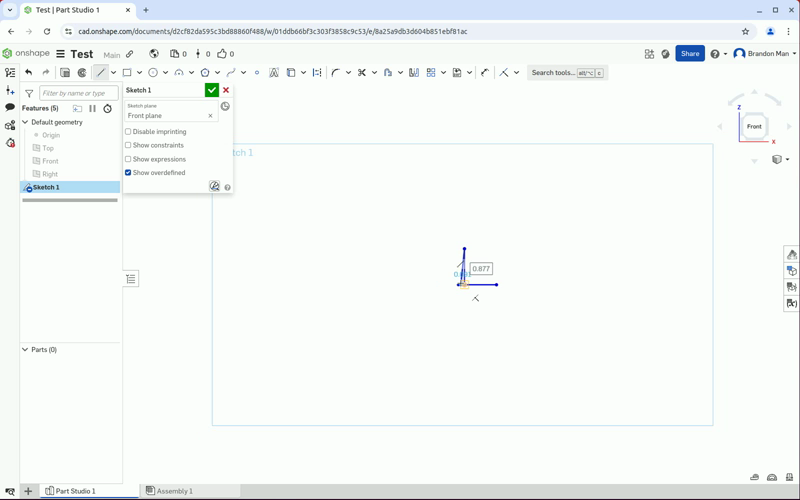
scroll(-6)
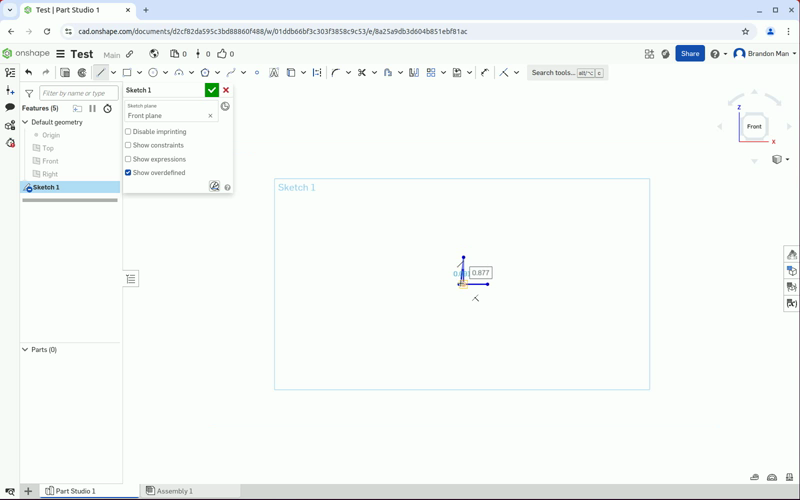
scroll(-6)
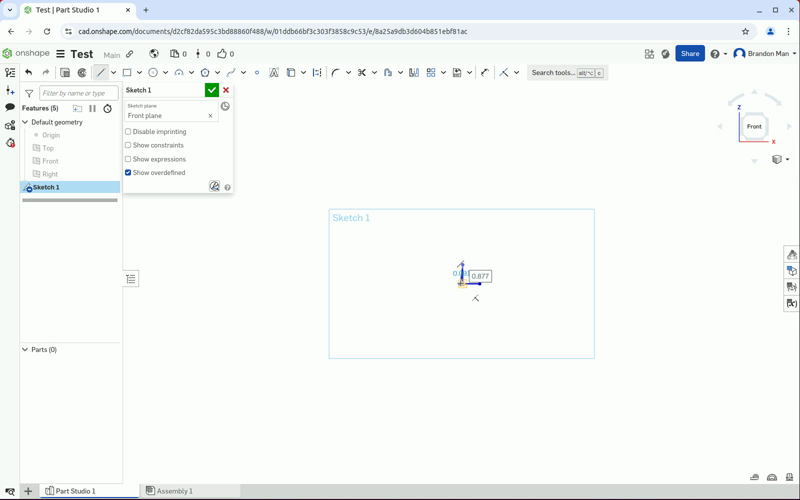
scroll(-6)
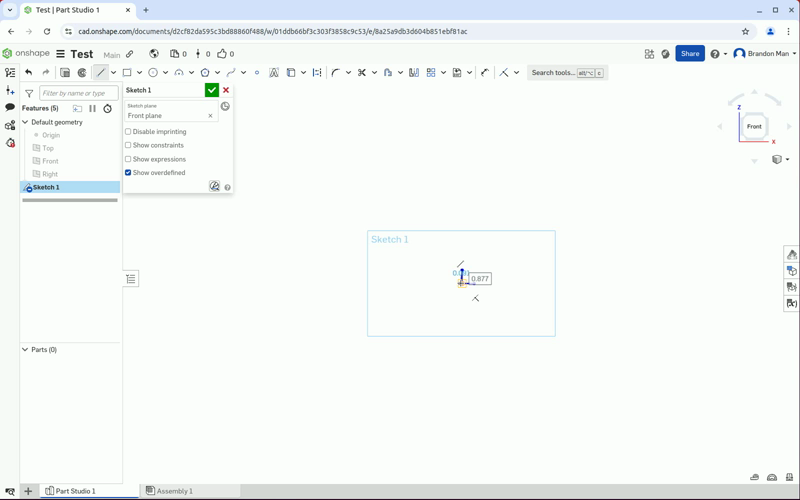
scroll(-6)
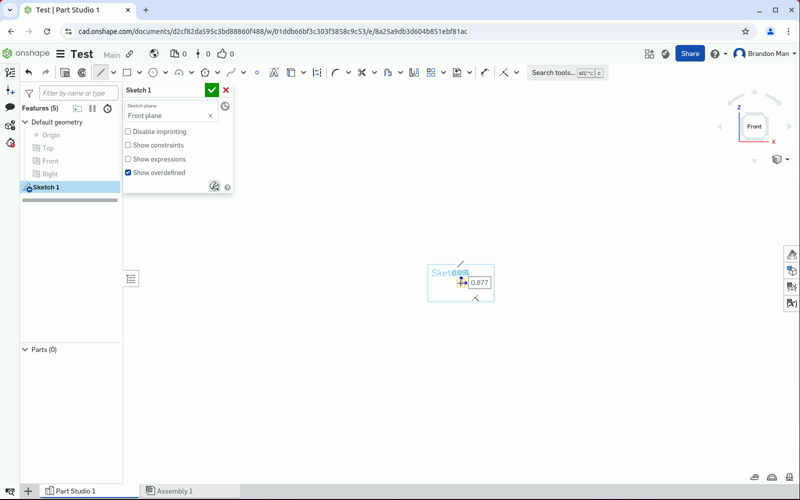
key(esc)
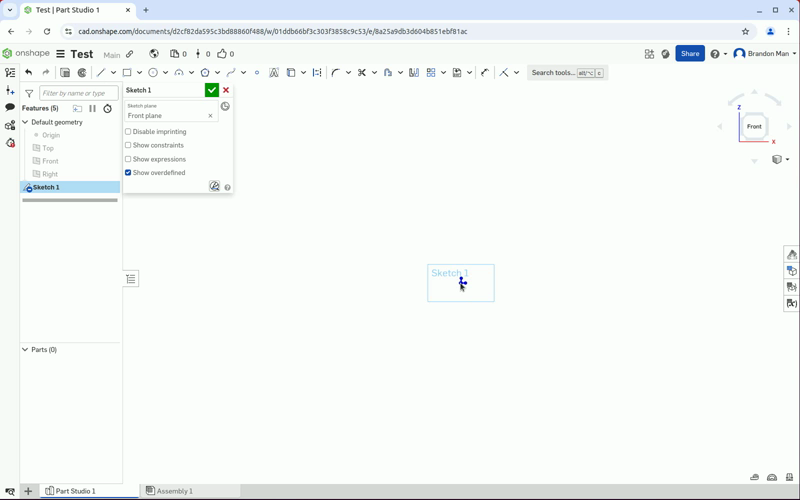
mouse_move(460, 282)
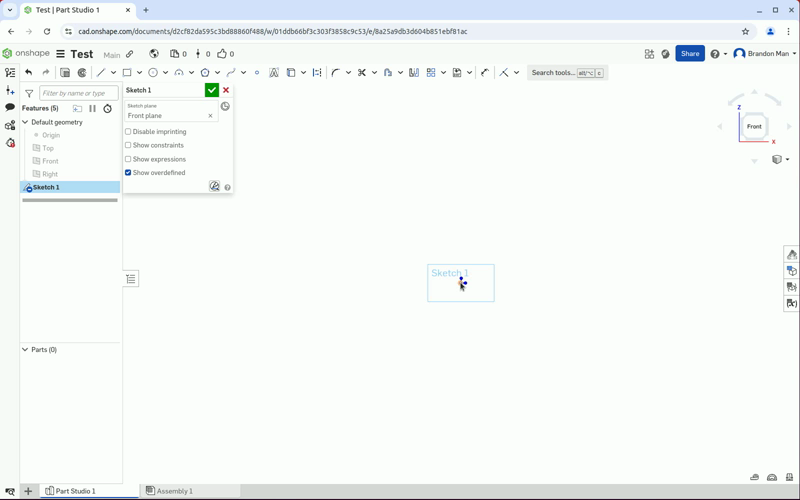
scroll(6)
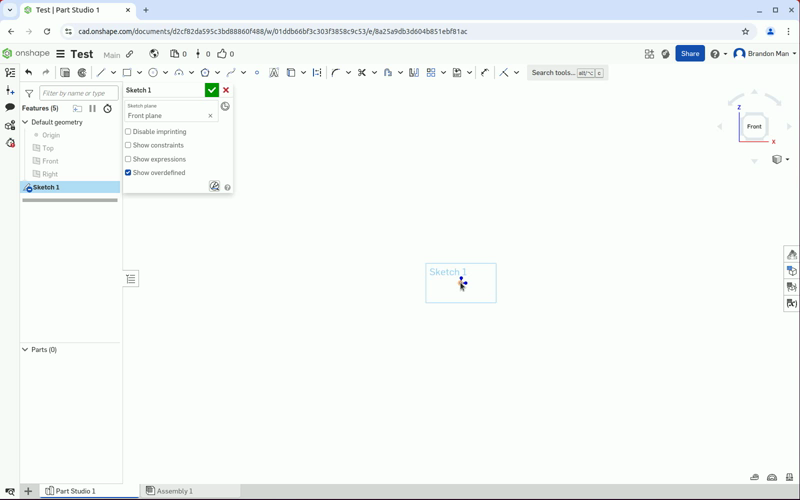
scroll(6)
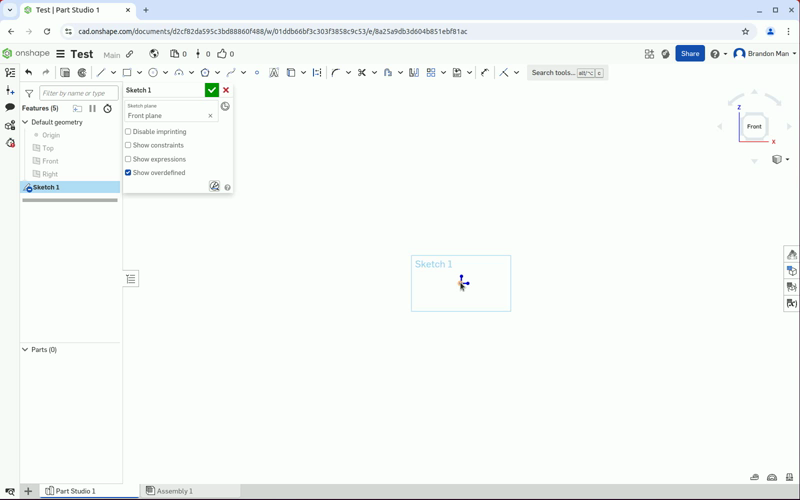
scroll(6)
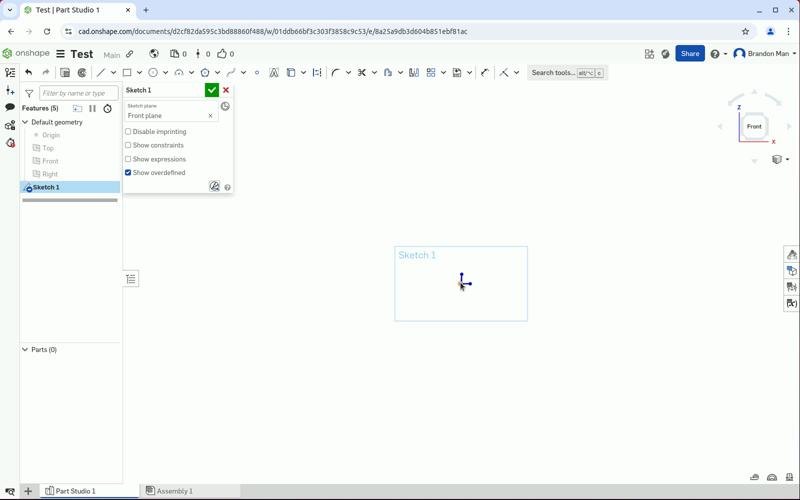
scroll(6)
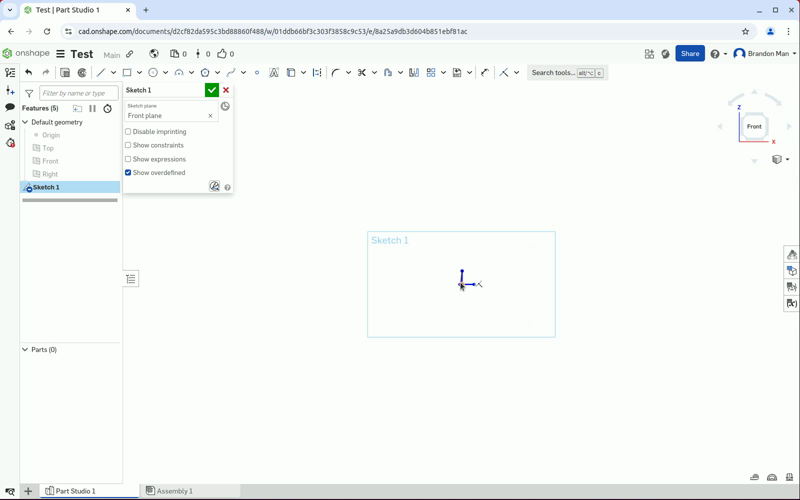
scroll(6)
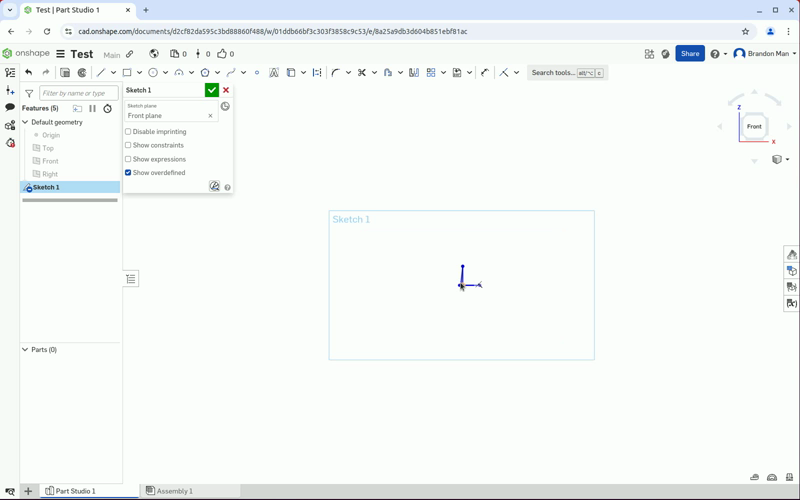
scroll(6)
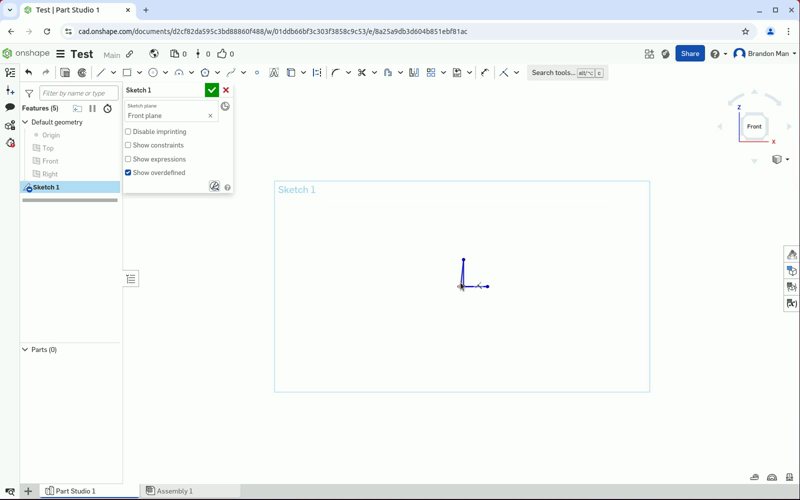
scroll(6)
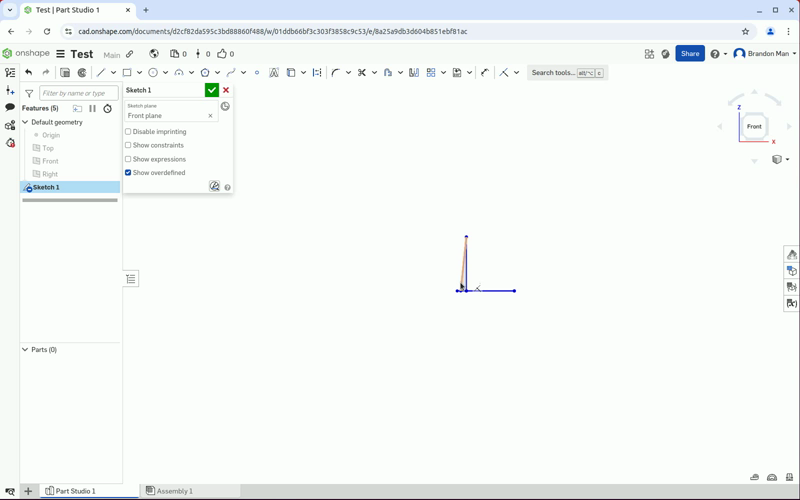
click(460, 282)
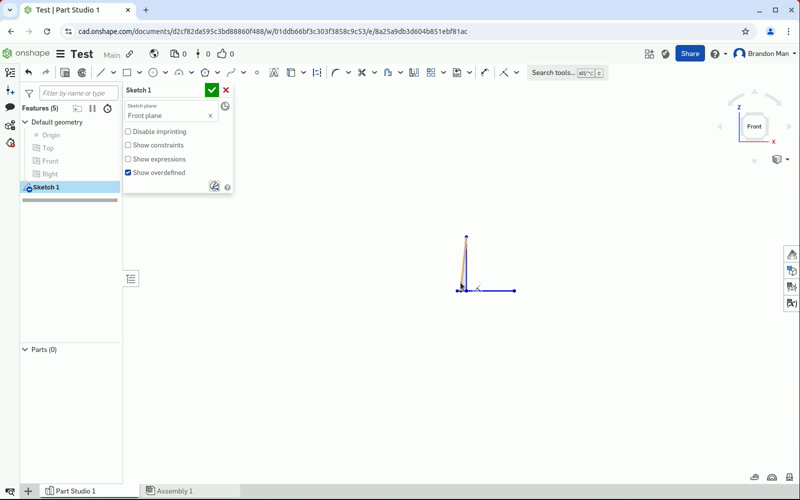
scroll(-6)
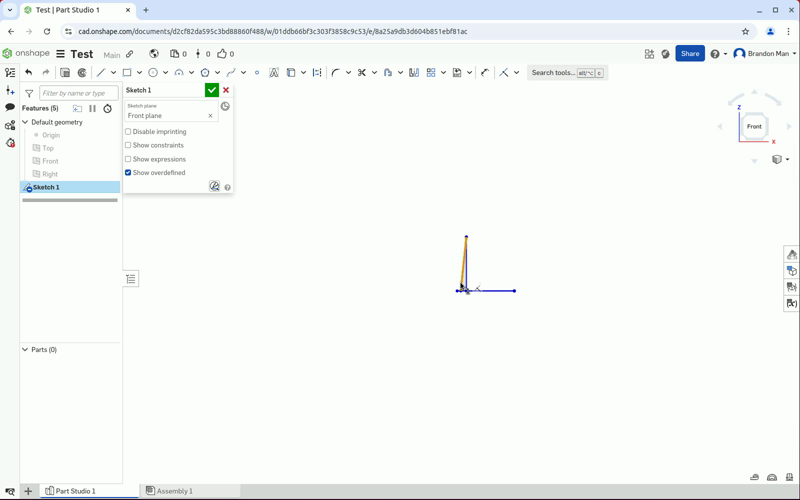
scroll(-6)
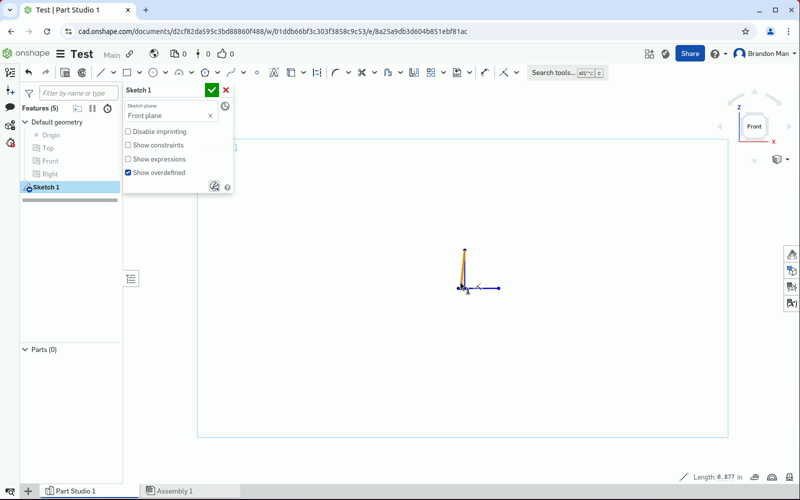
scroll(-6)
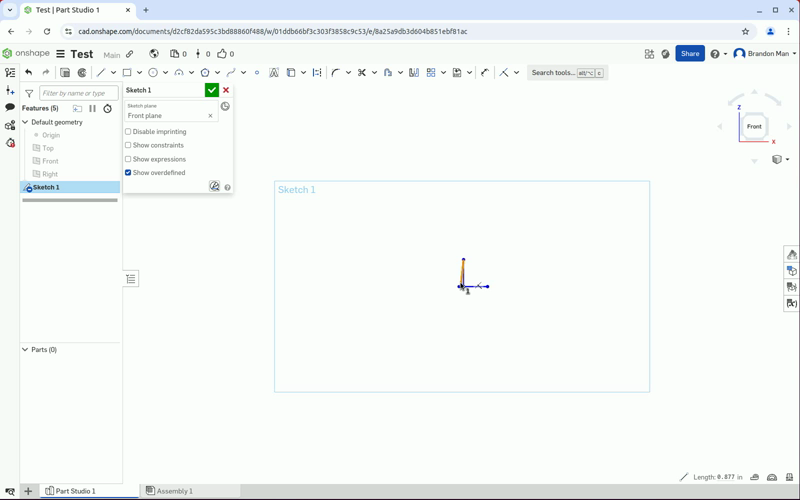
scroll(-6)
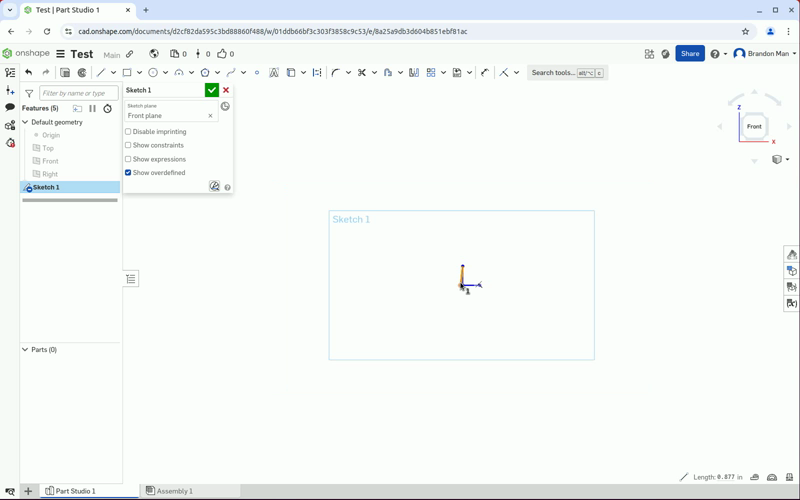
scroll(-6)
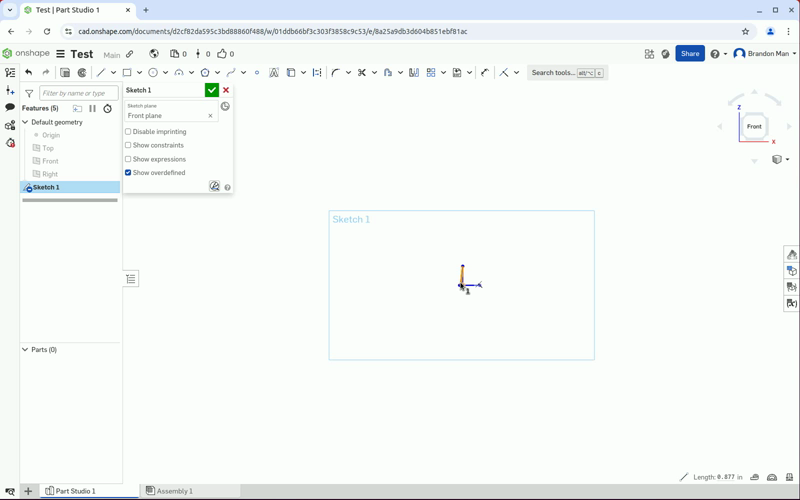
scroll(-6)
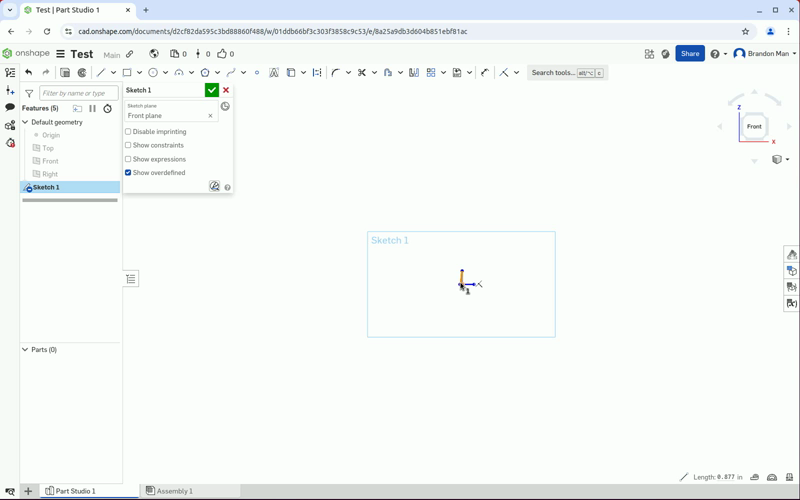
scroll(-6)
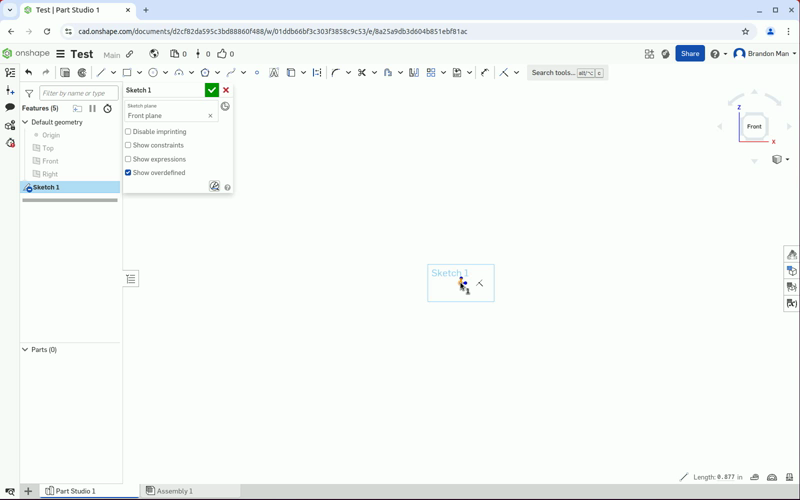
mouse_move(73, 352)
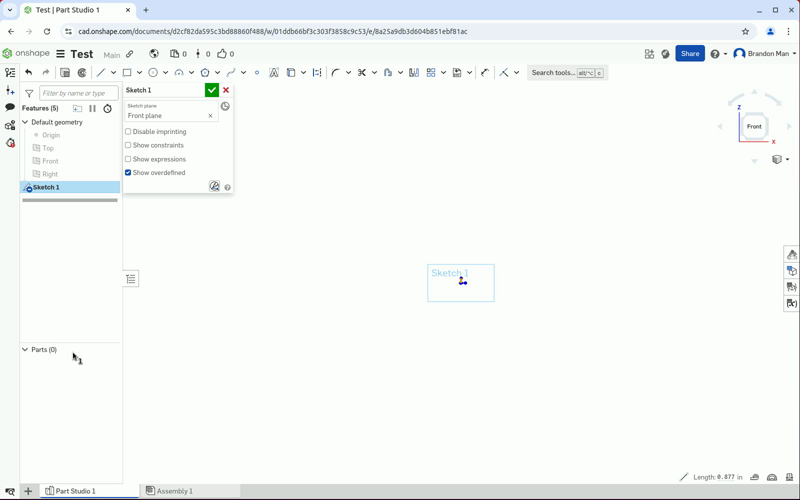
key(shift+y)
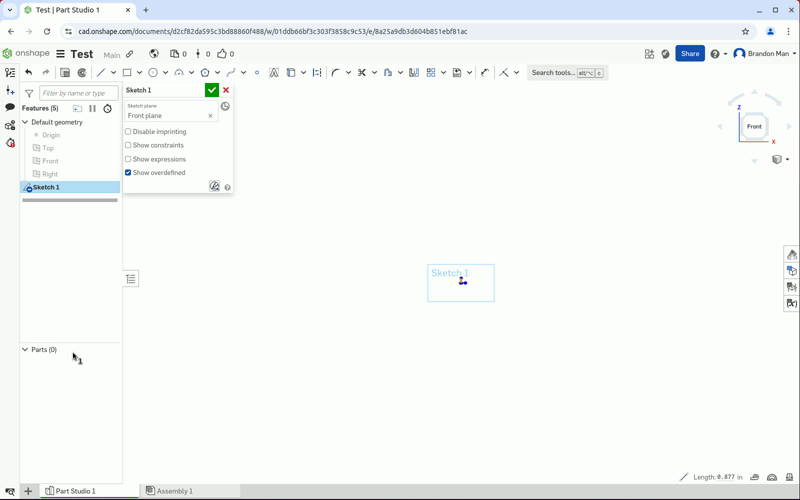
key(shift+e)
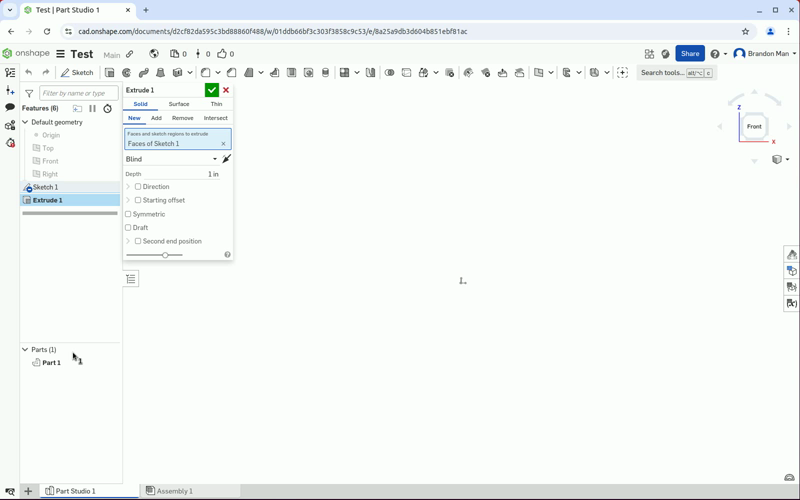
mouse_move(143, 106)
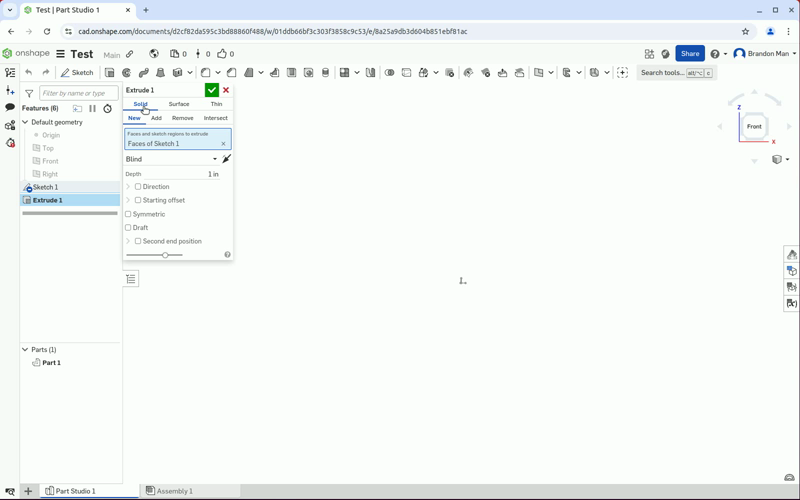
click(143, 106)
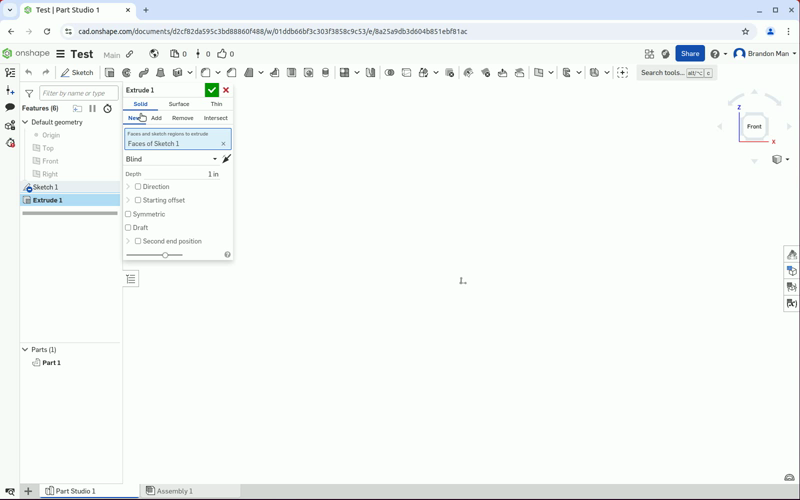
mouse_move(137, 120)
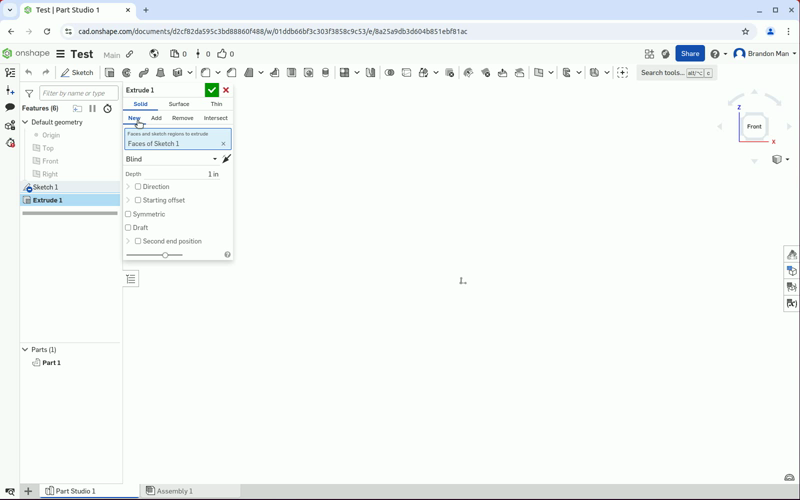
click(137, 120)
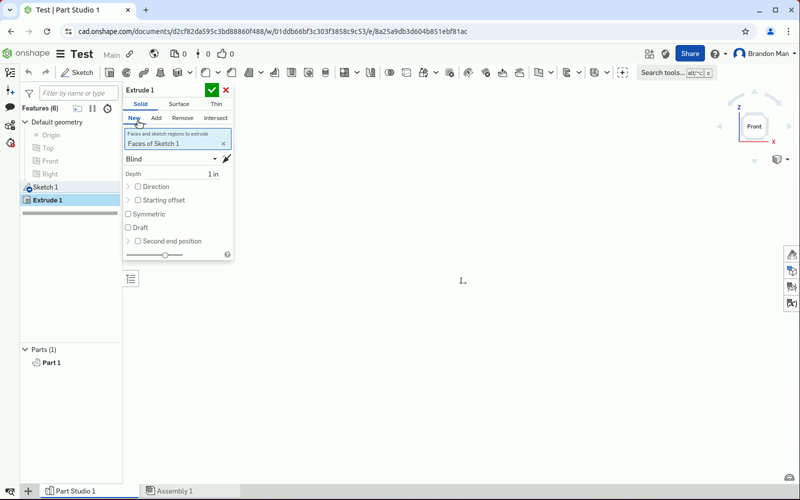
key(tab, 4)
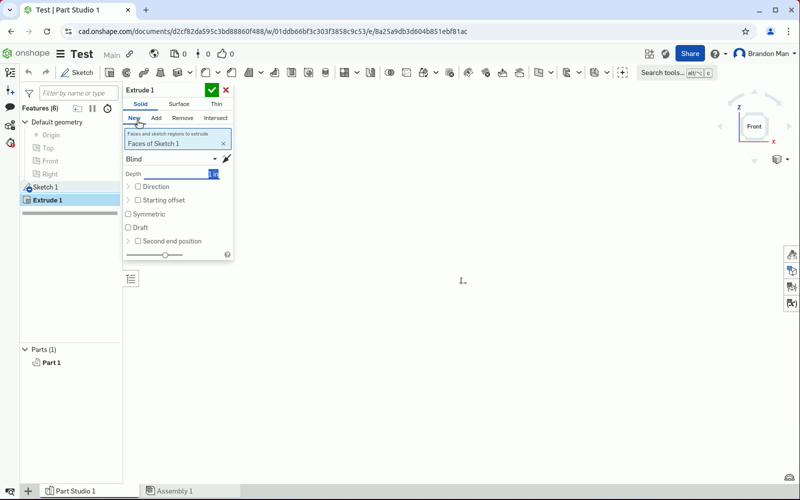
text(5.777)
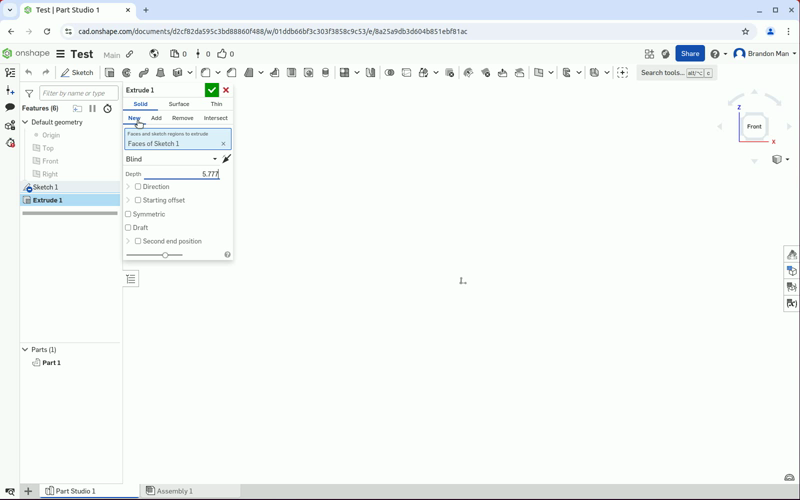
key(enter)
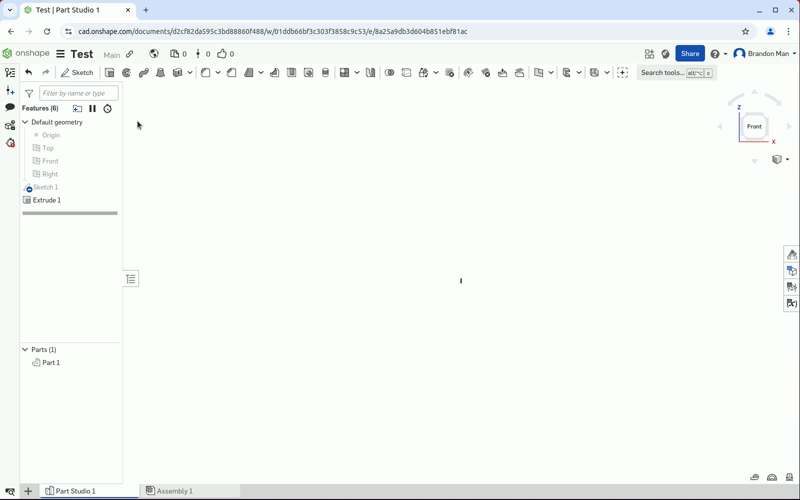
key(shift+h)
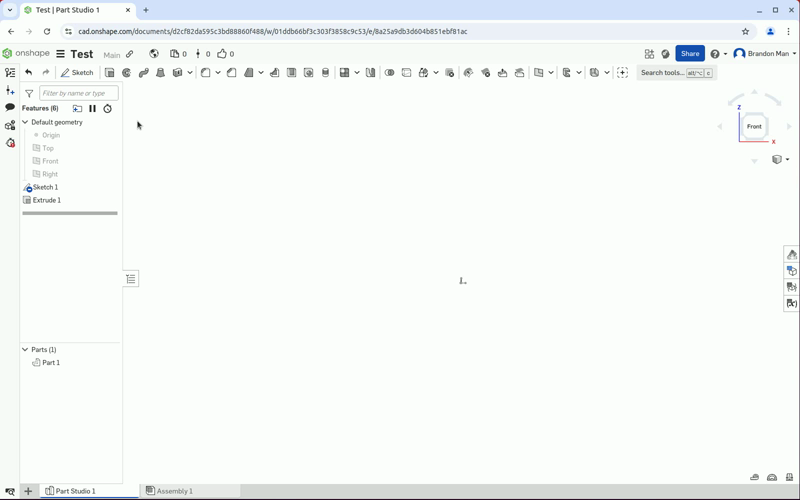
key(shift+h)
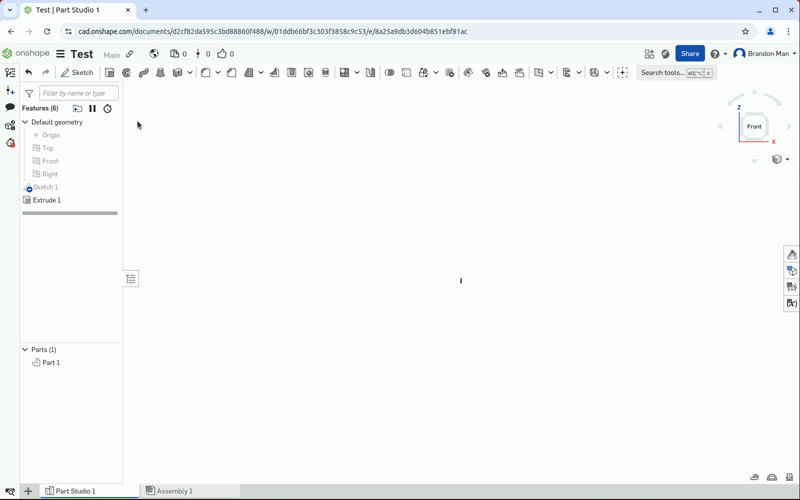
mouse_move(73, 189)
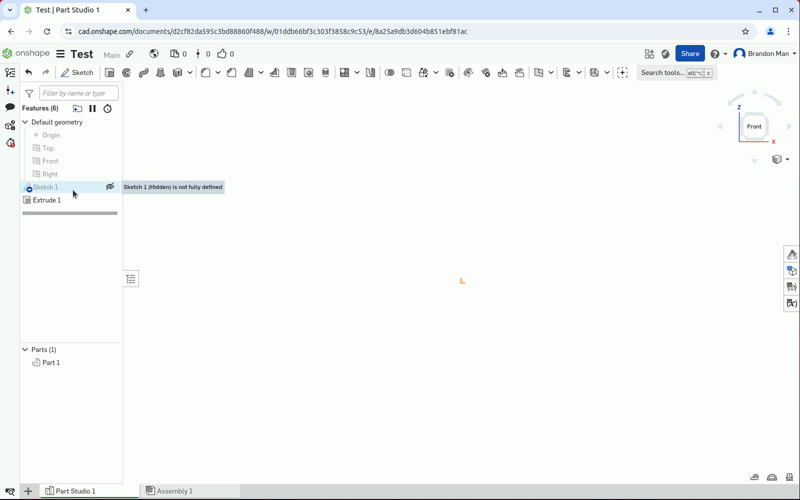
click(73, 189)
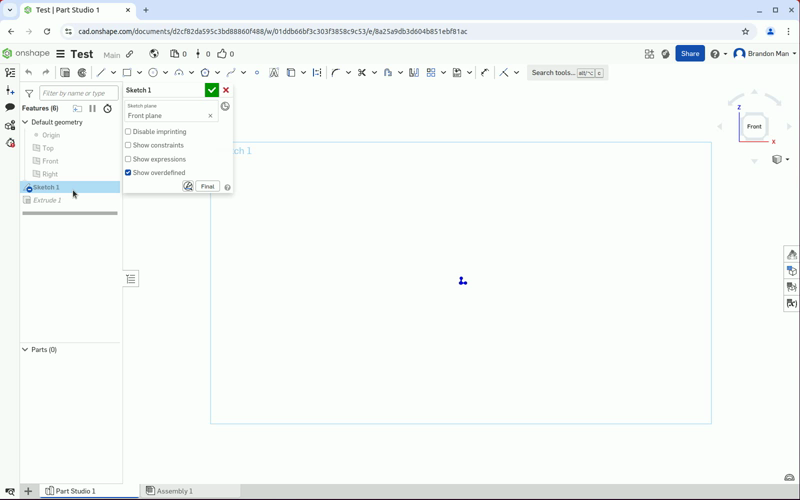
mouse_move(229, 92)
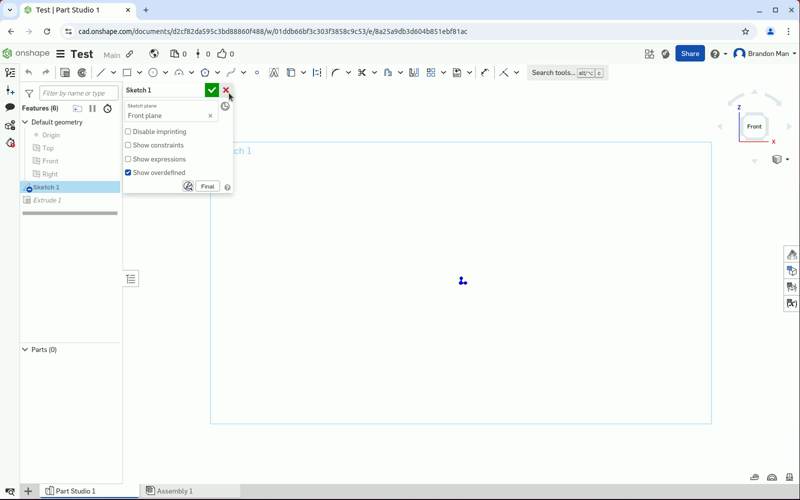
click(229, 92)
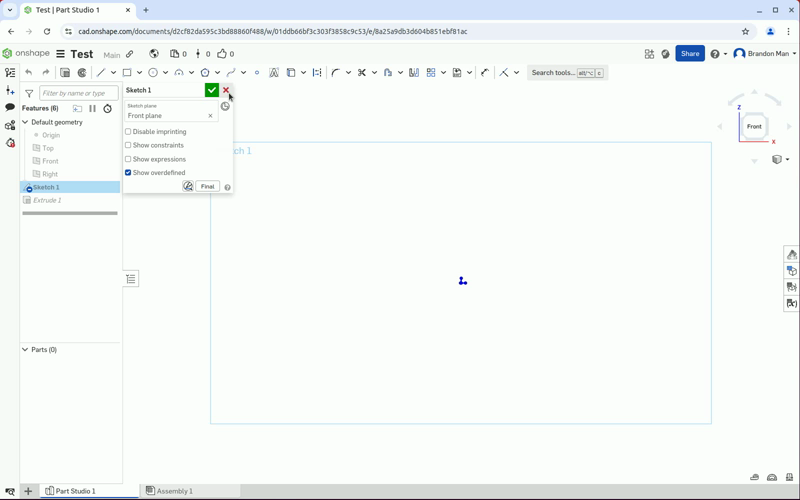
key(shift+s)
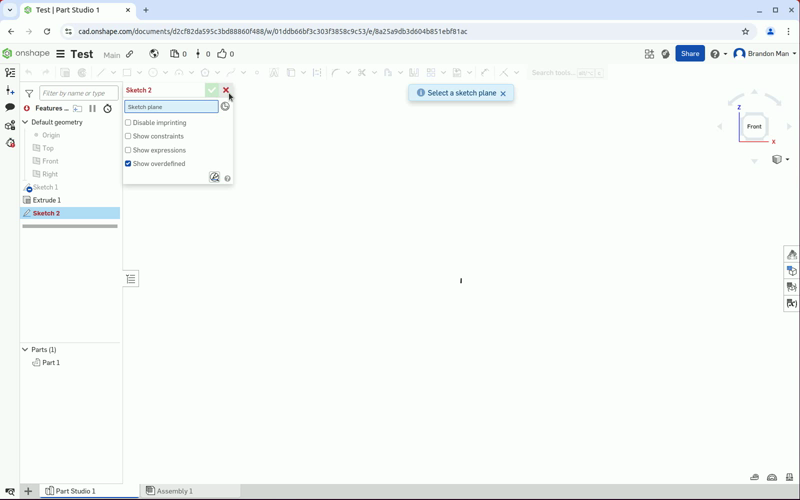
mouse_move(73, 163)
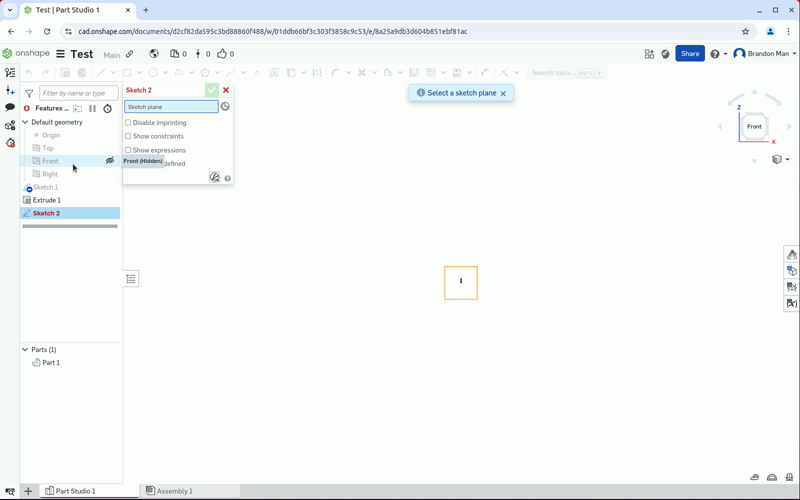
click(73, 163)
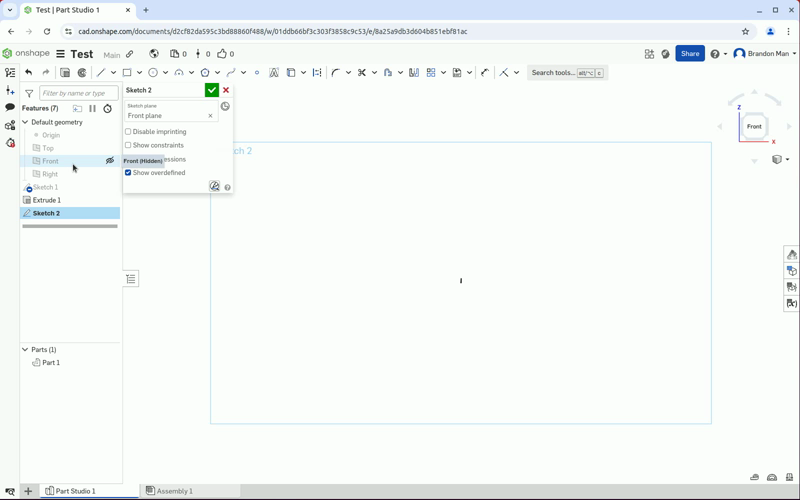
mouse_move(73, 352)
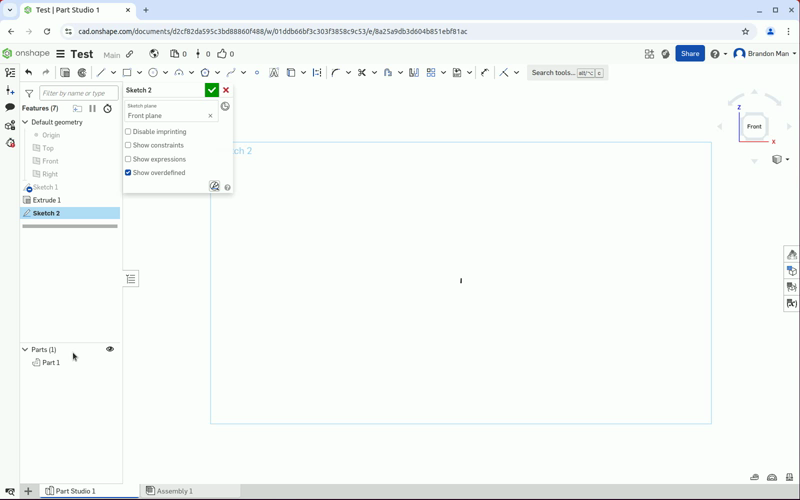
key(y)
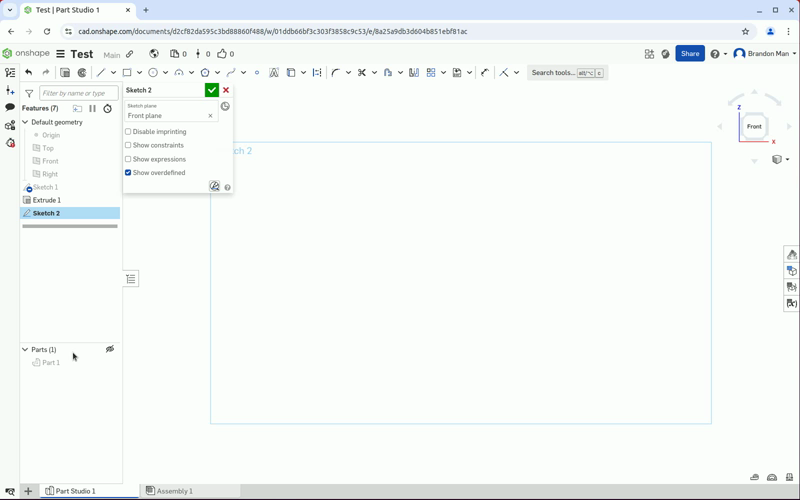
key(l)
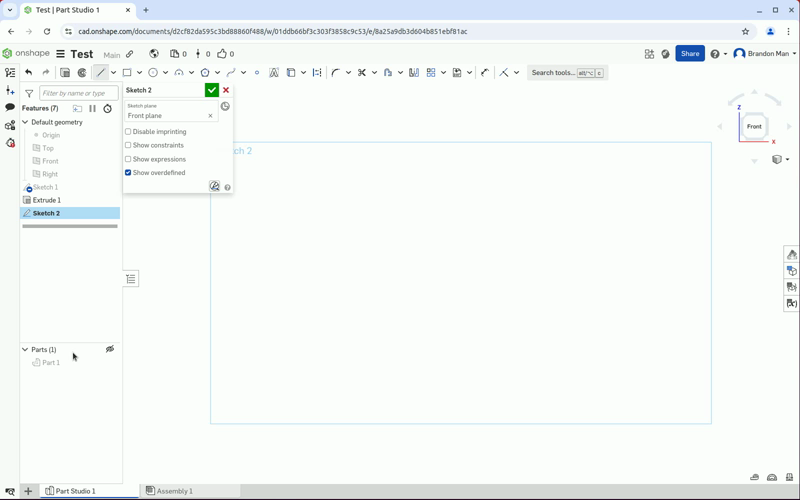
key_down(shift)
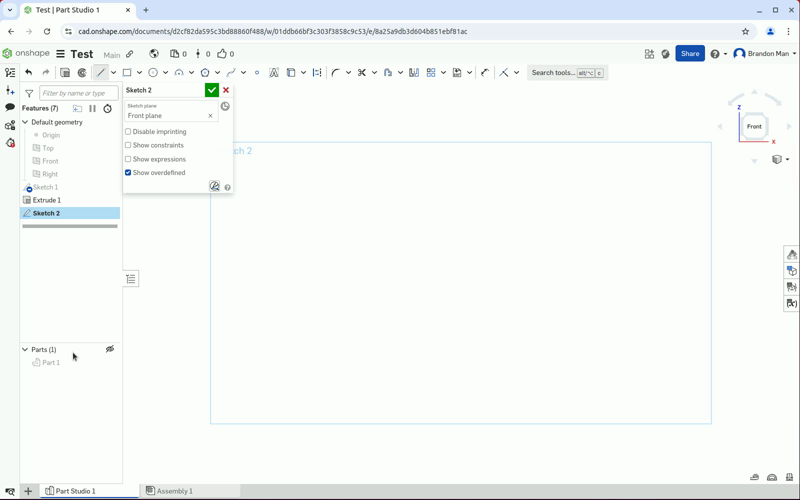
mouse_move(460, 282)
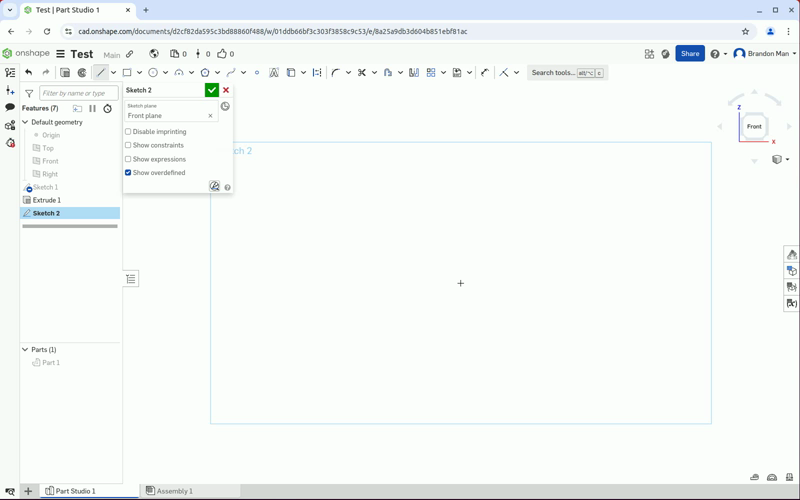
click(460, 282)
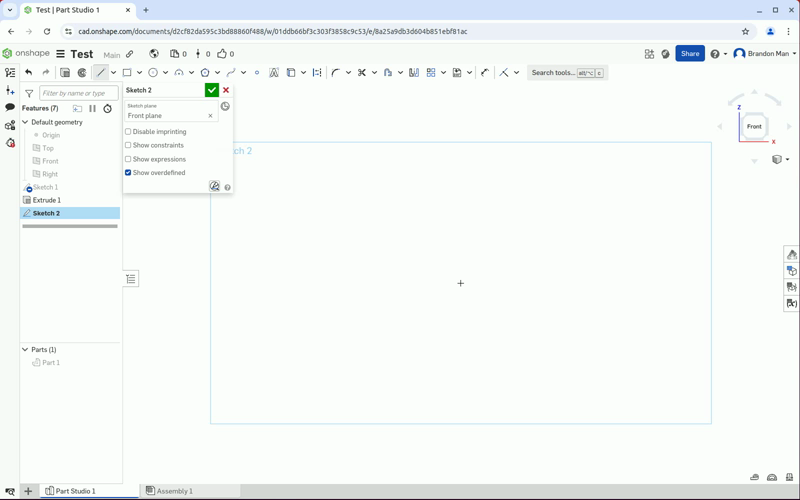
key_up(shift)
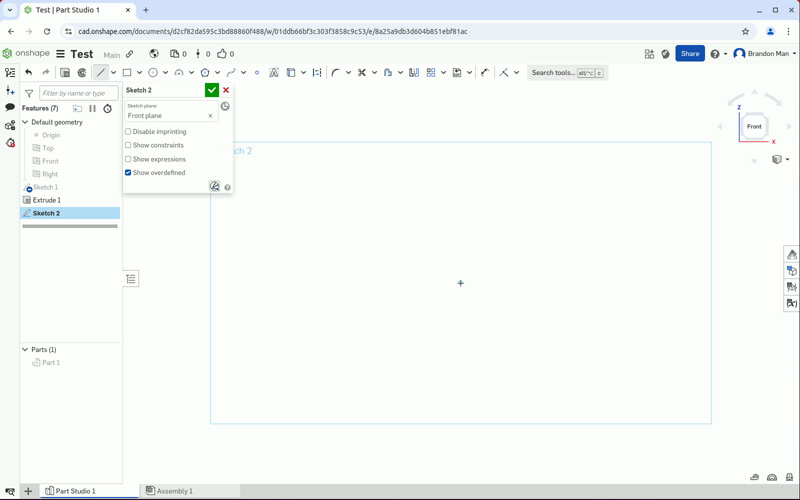
key_down(shift)
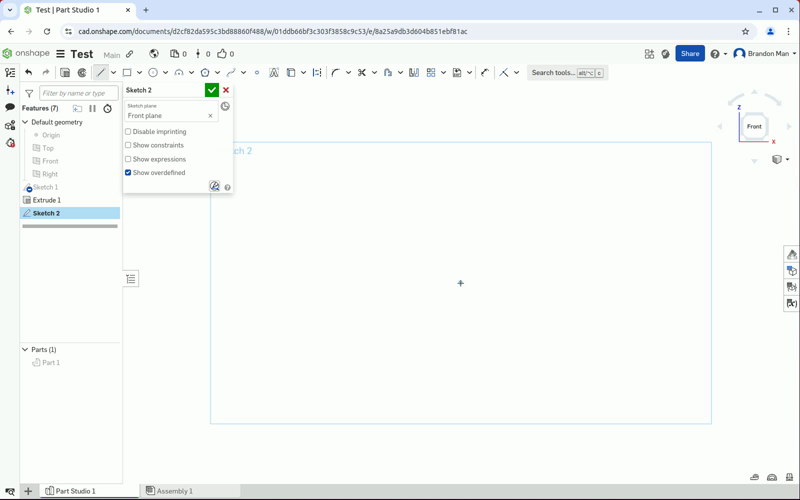
mouse_move(490, 282)
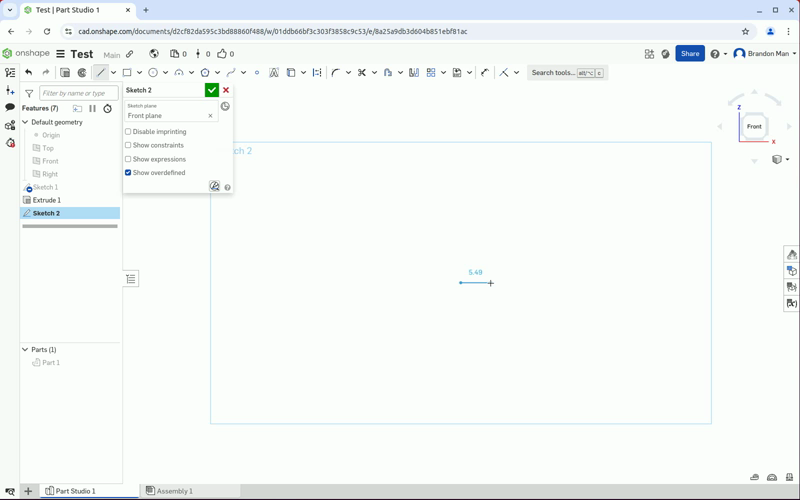
mouse_move(465, 282)
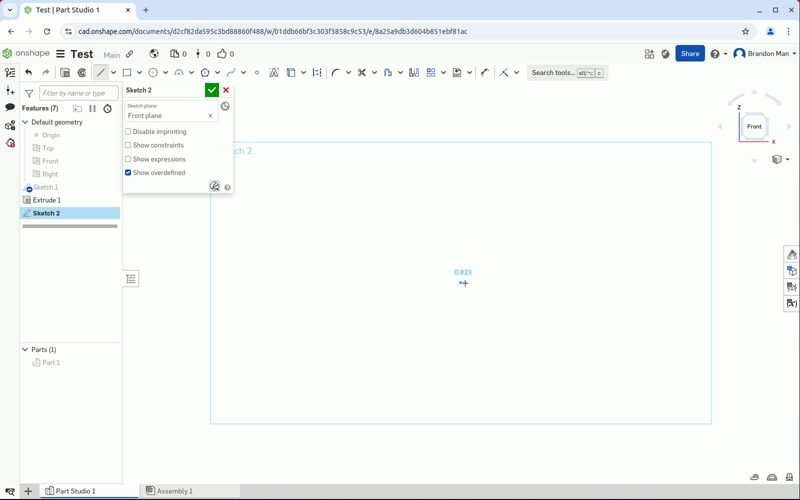
scroll(6)
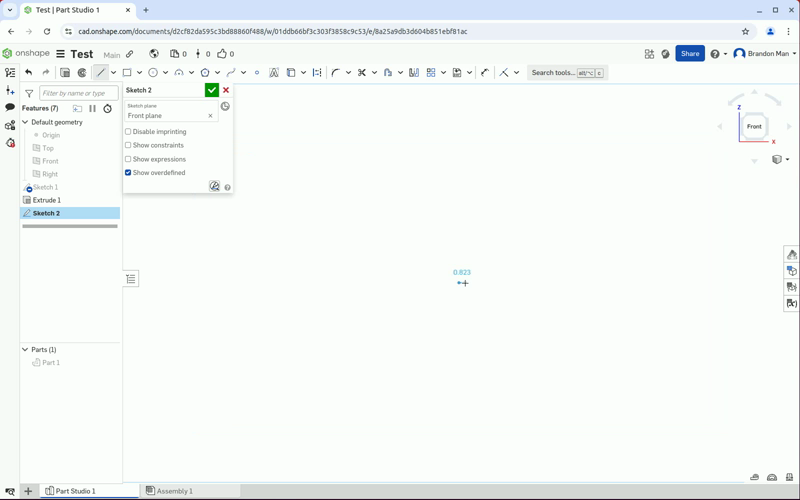
scroll(6)
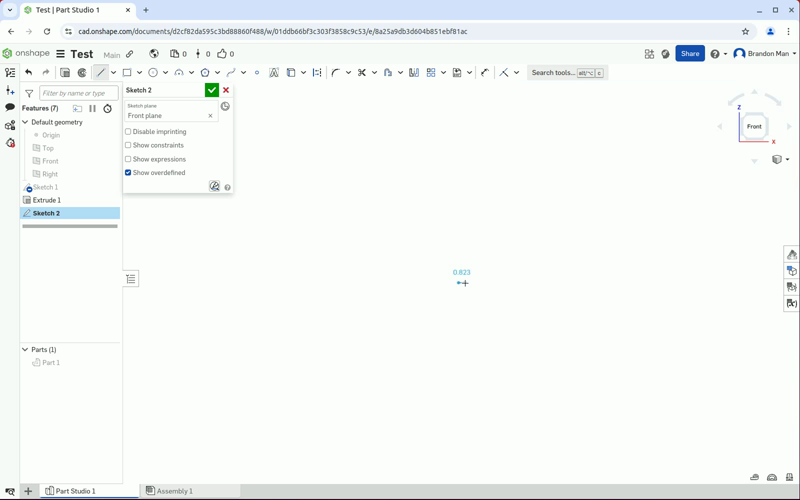
scroll(6)
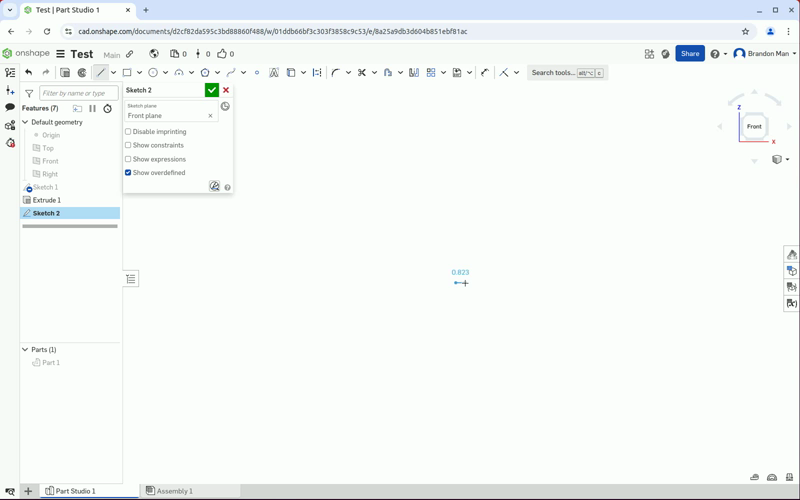
scroll(6)
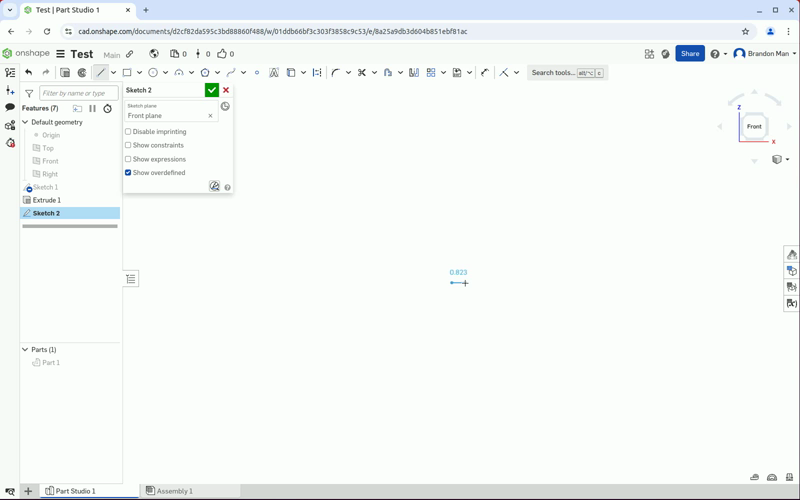
scroll(6)
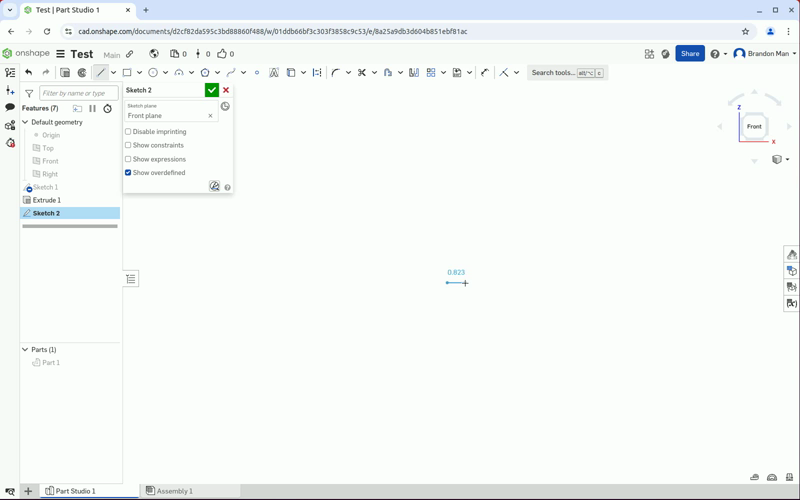
scroll(6)
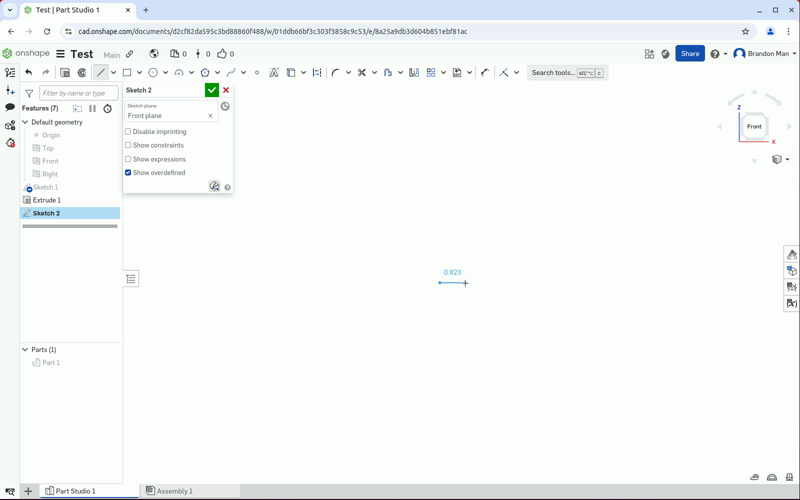
scroll(6)
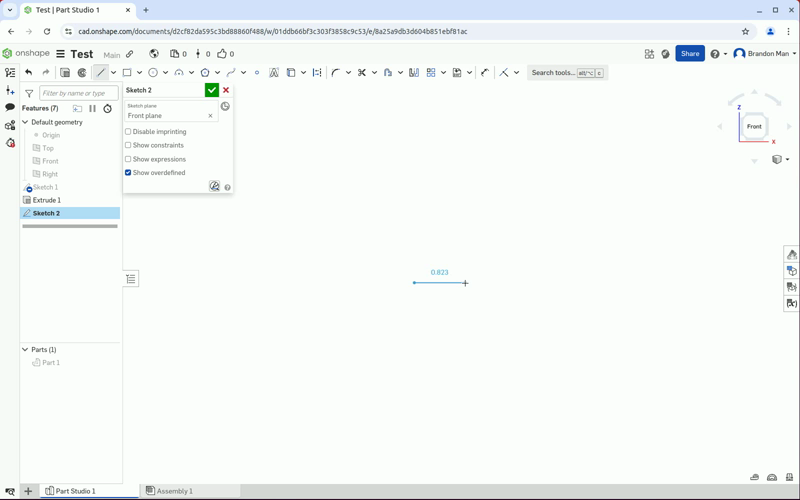
click(465, 282)
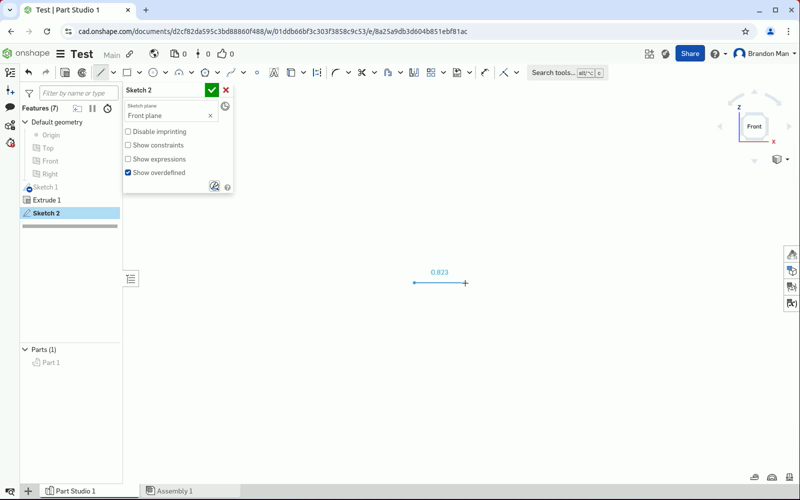
scroll(-6)
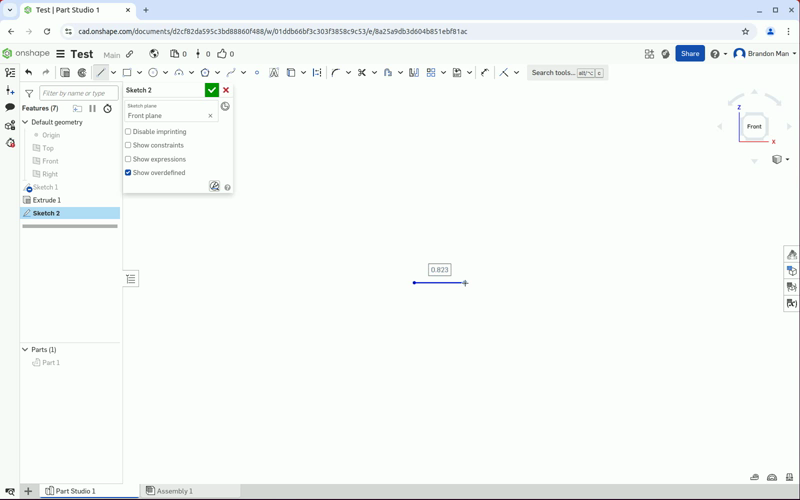
scroll(-6)
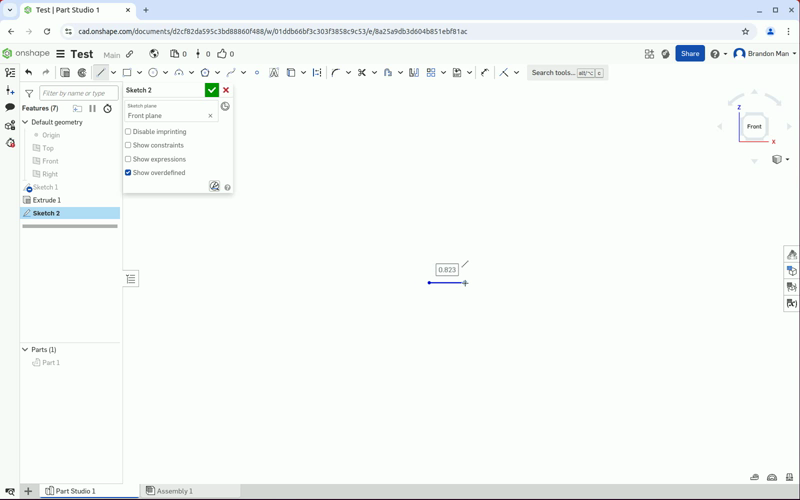
scroll(-6)
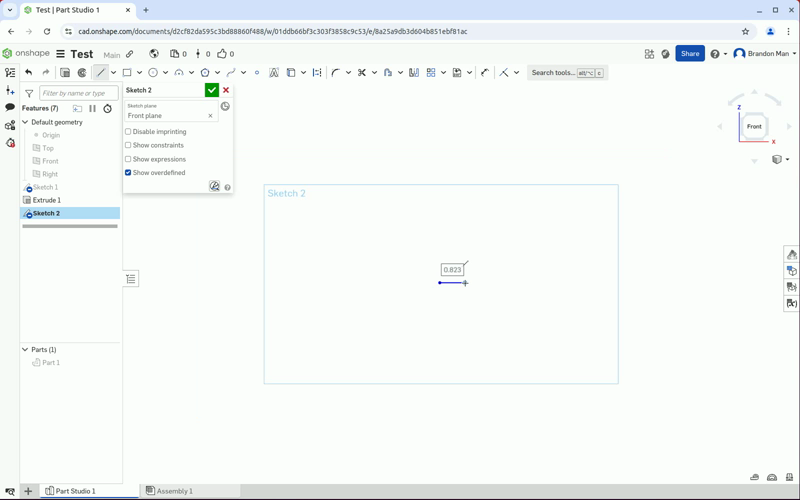
scroll(-6)
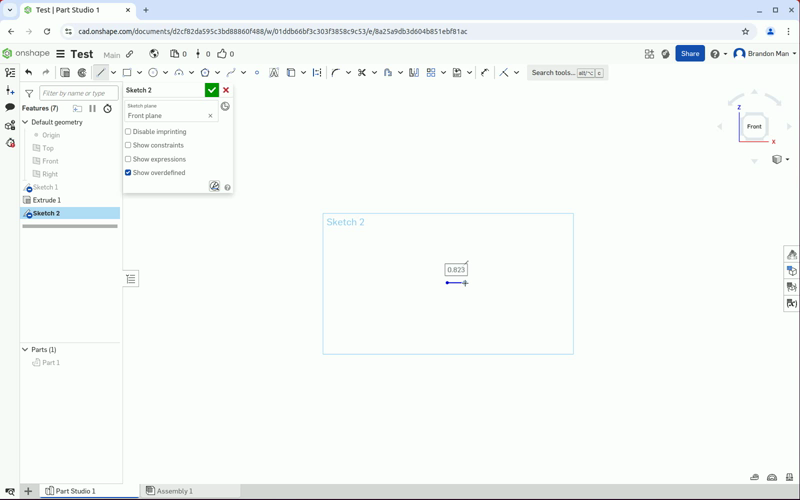
scroll(-6)
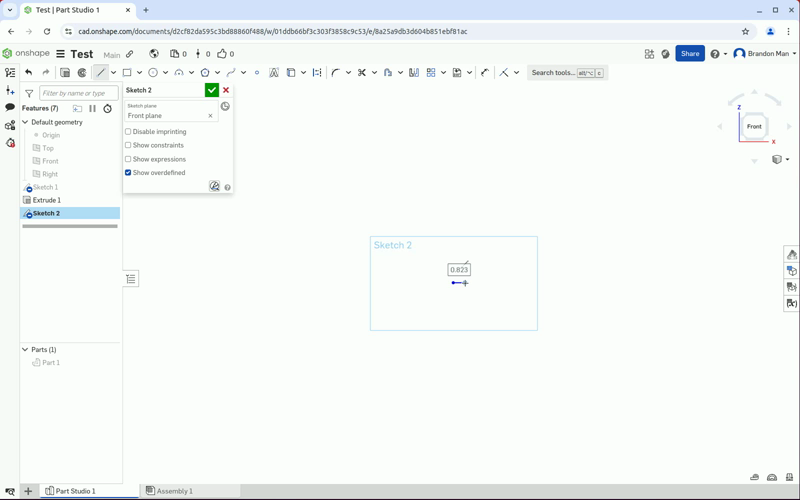
scroll(-6)
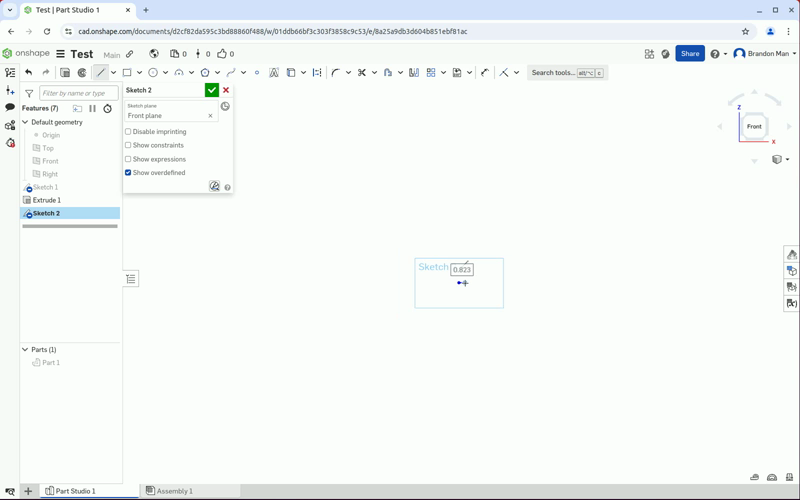
scroll(-6)
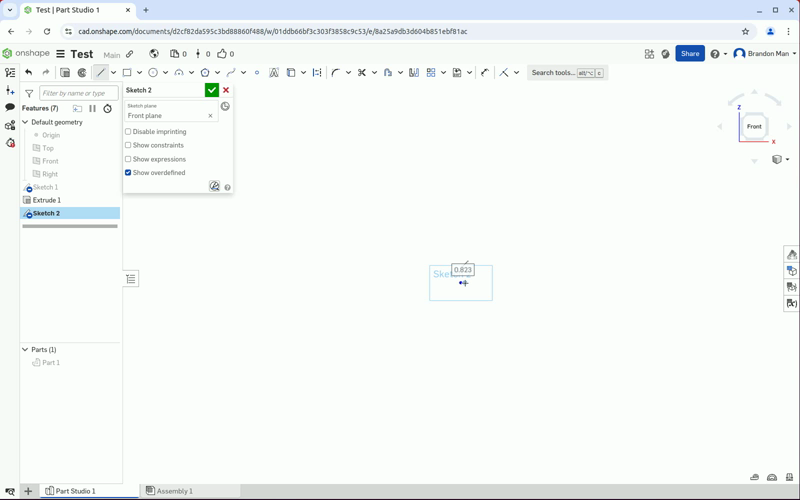
key_up(shift)
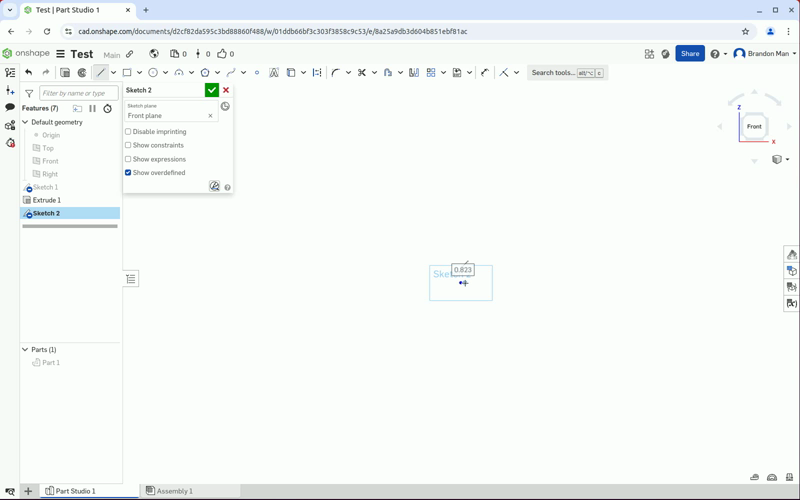
key_down(shift)
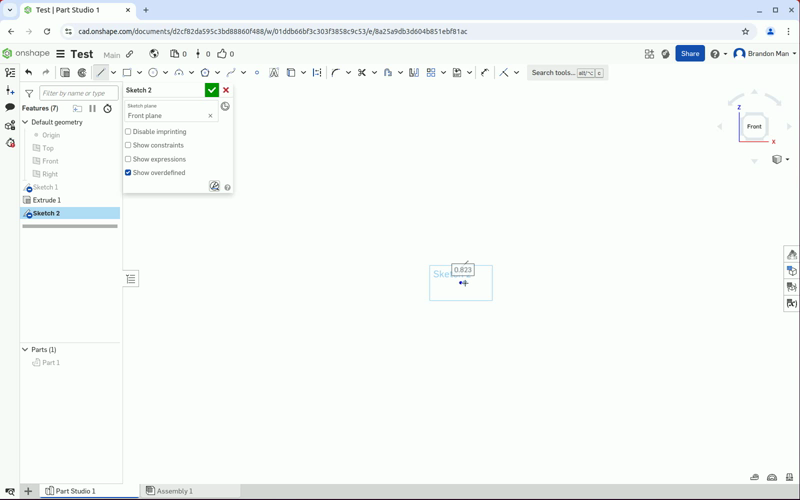
key_up(shift)
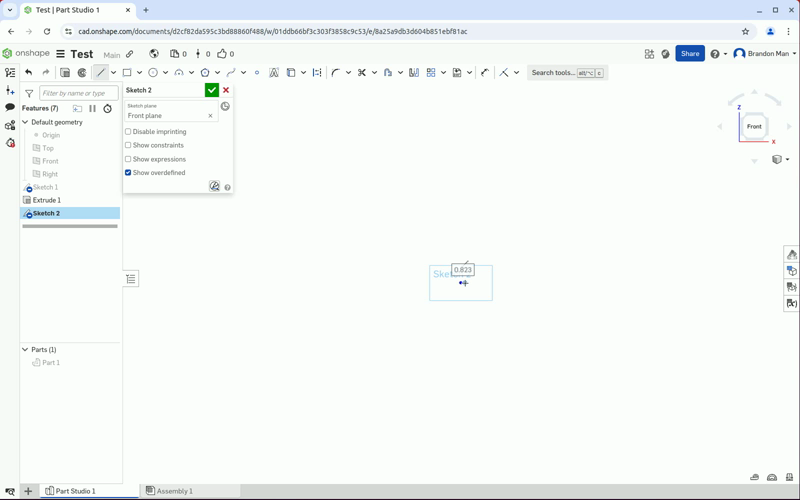
key_down(shift)
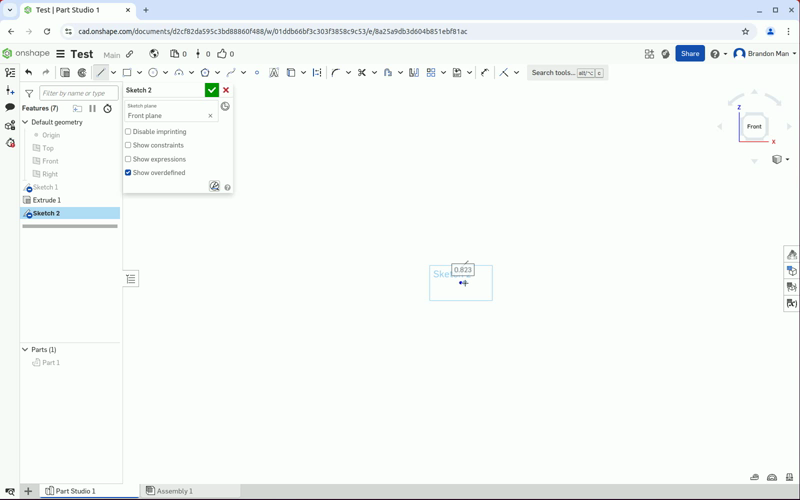
mouse_move(495, 282)
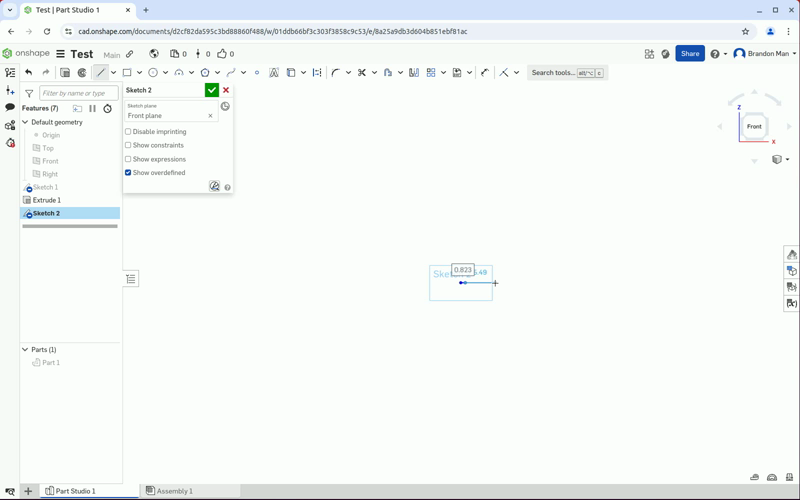
mouse_move(461, 282)
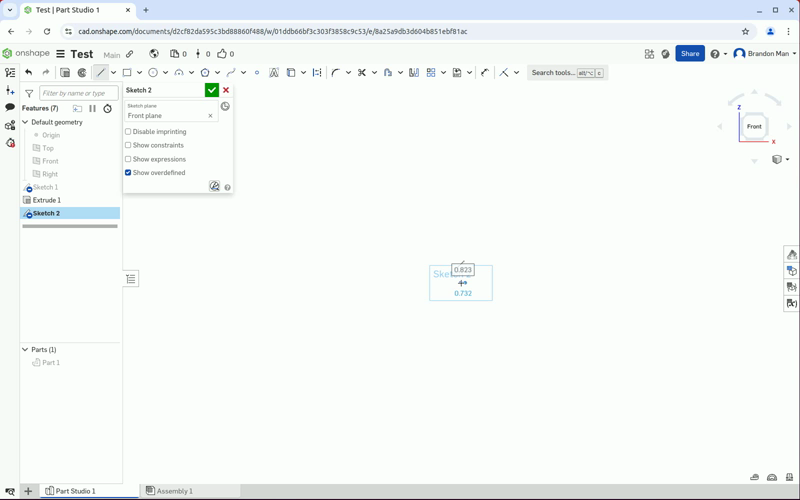
scroll(6)
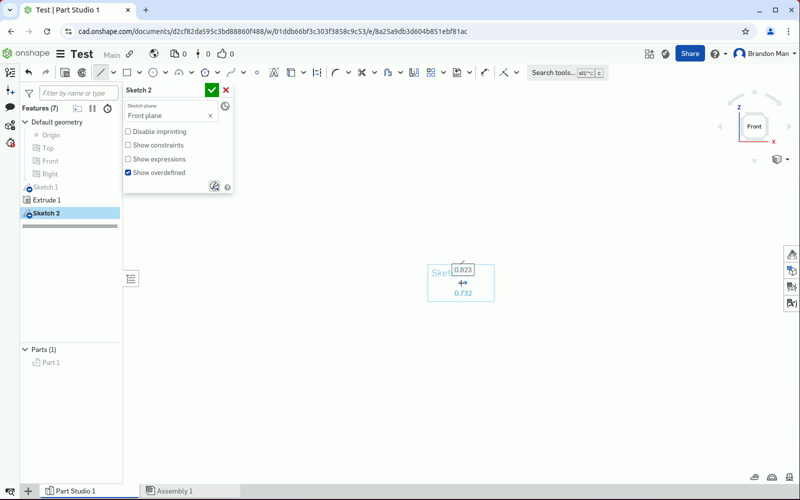
scroll(6)
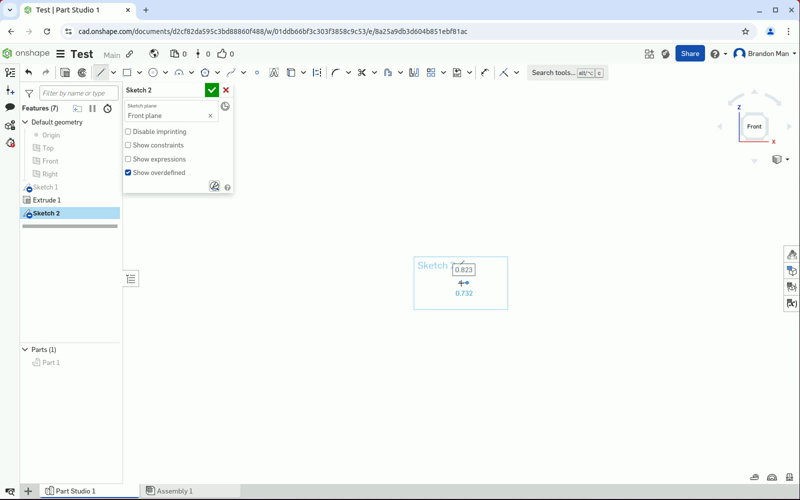
scroll(6)
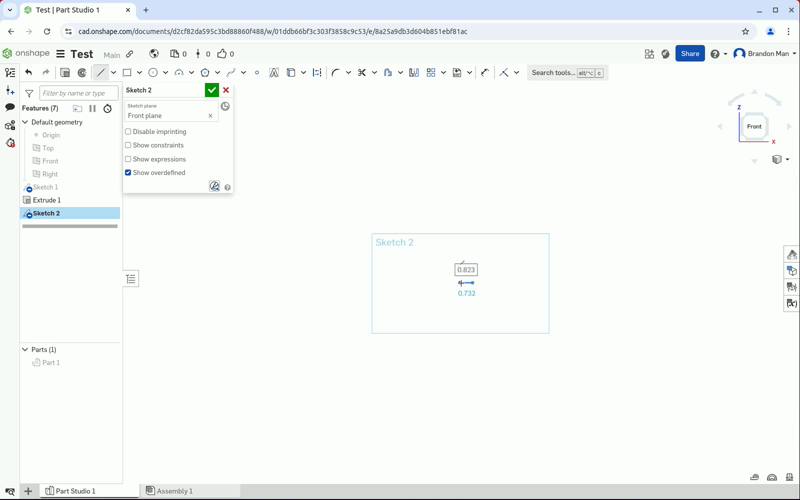
scroll(6)
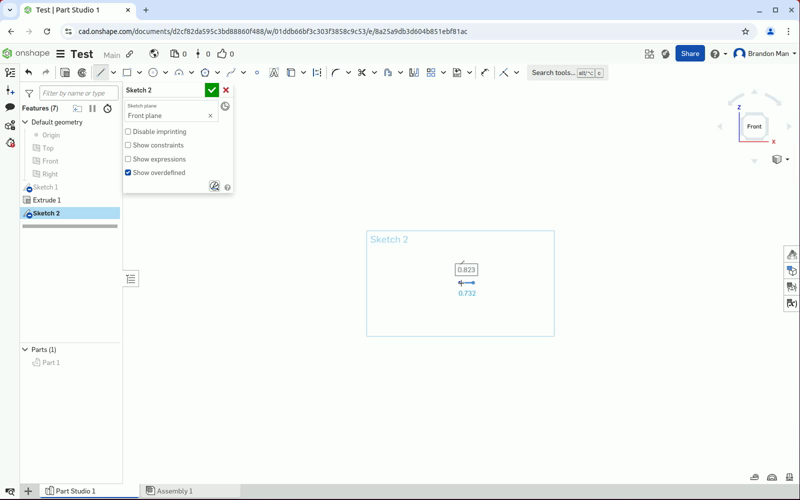
scroll(6)
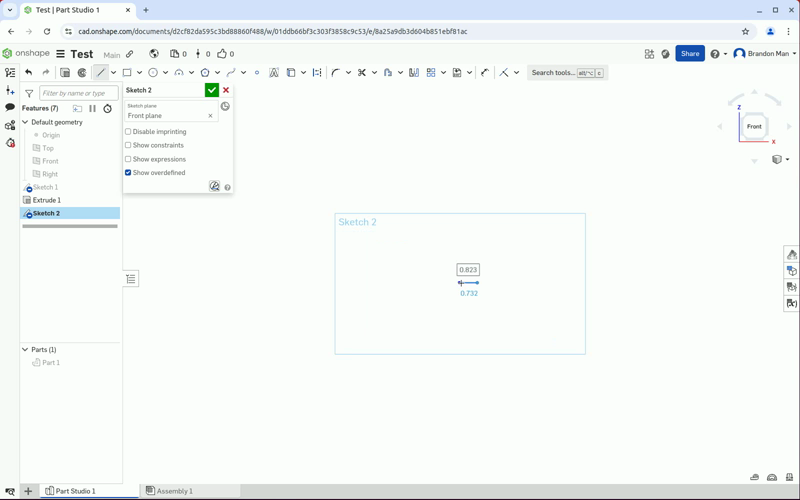
scroll(6)
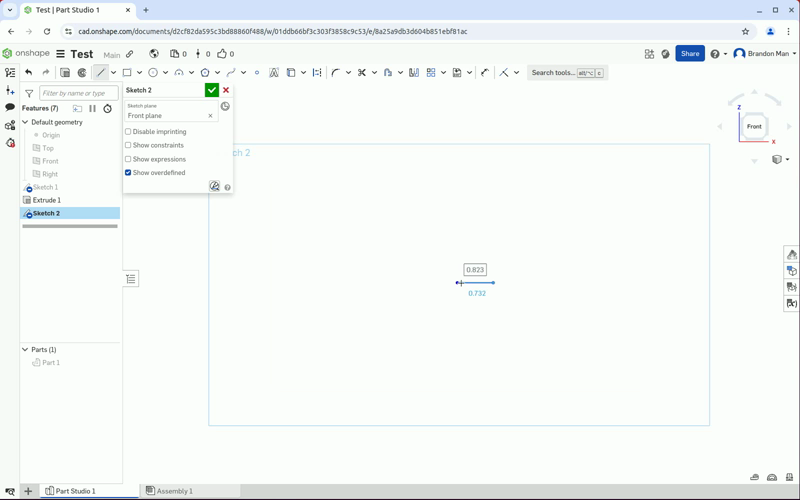
scroll(6)
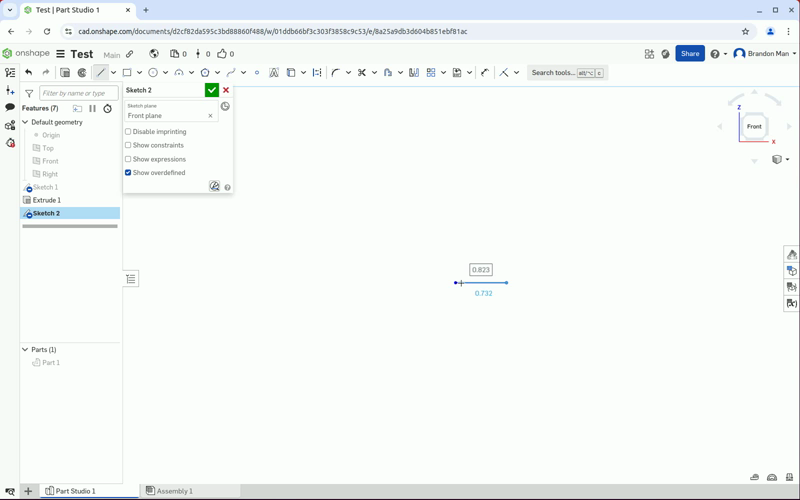
click(461, 282)
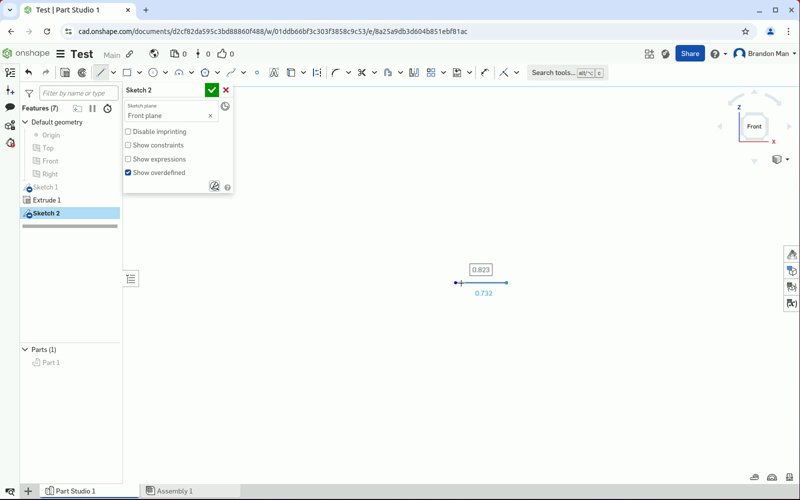
scroll(-6)
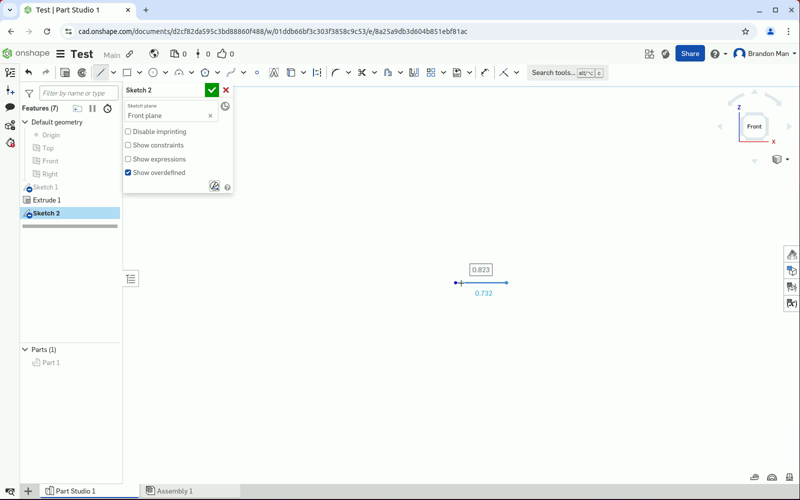
scroll(-6)
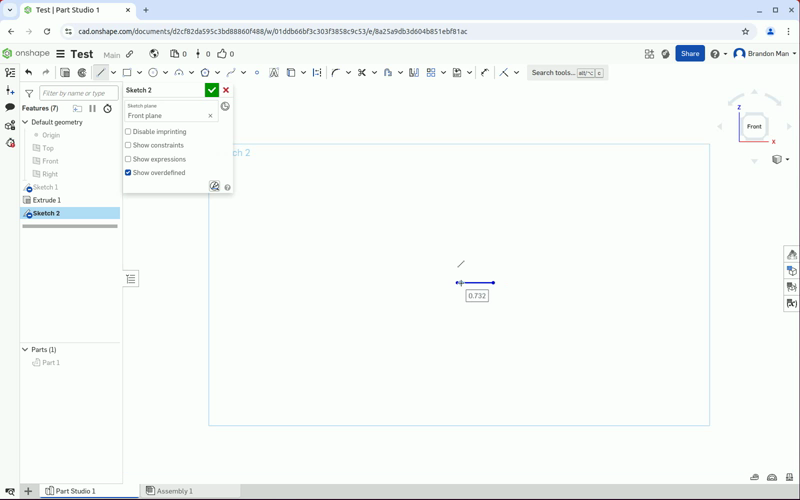
scroll(-6)
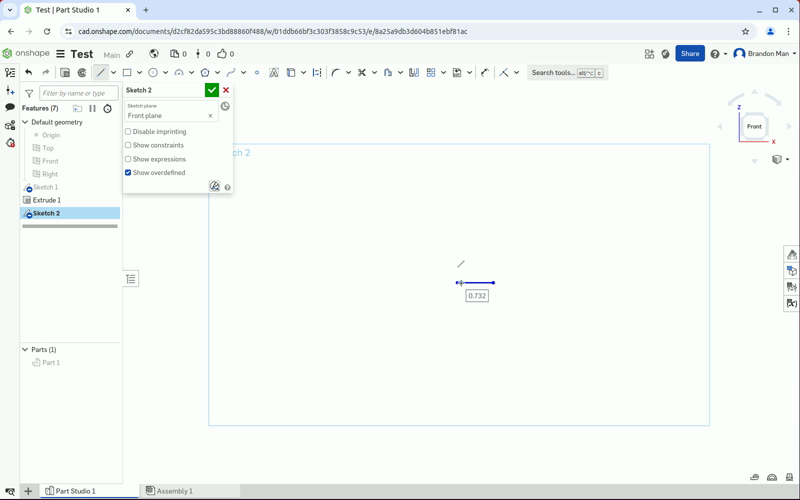
scroll(-6)
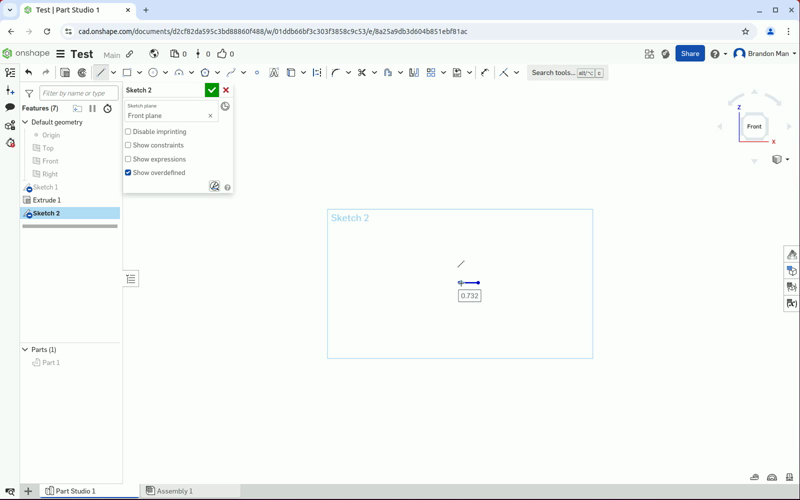
scroll(-6)
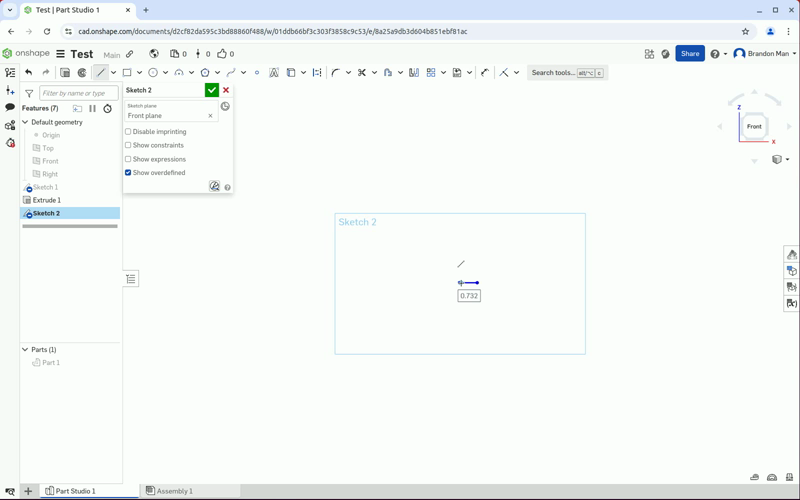
scroll(-6)
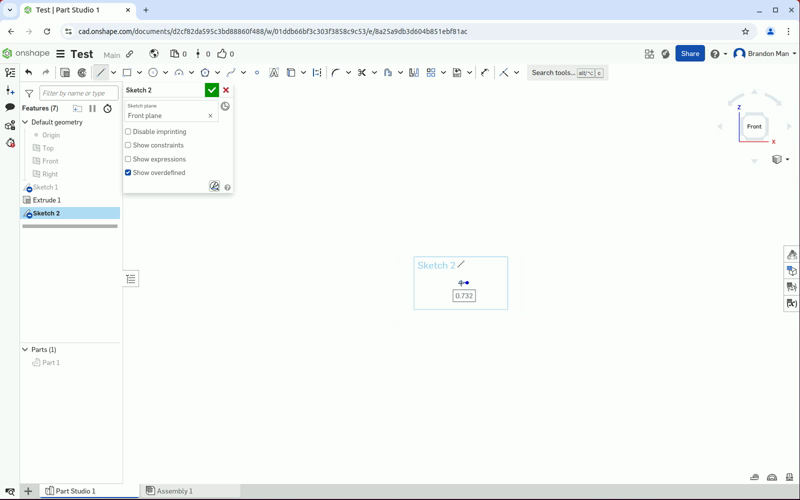
scroll(-6)
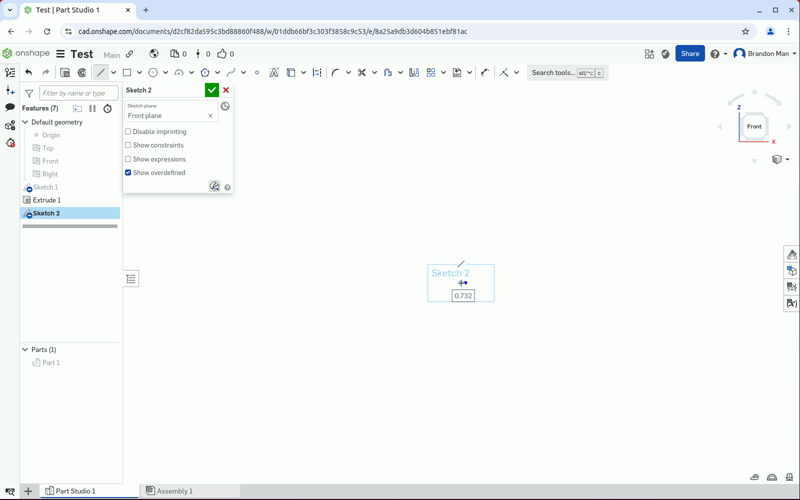
key_up(shift)
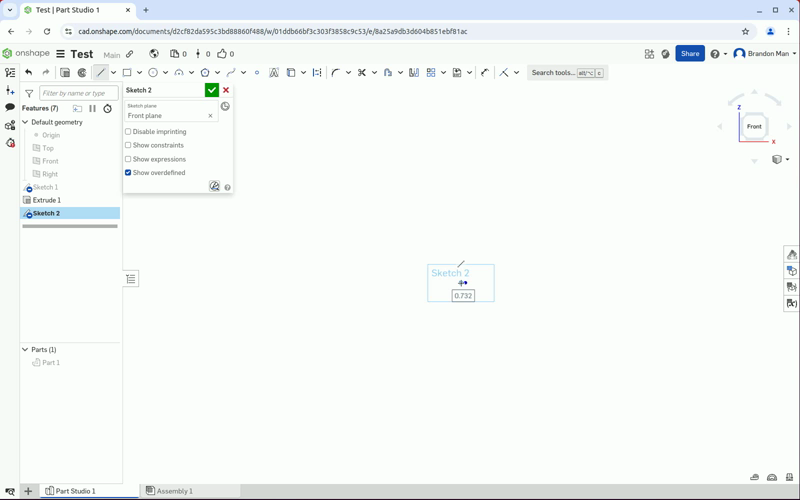
key_down(shift)
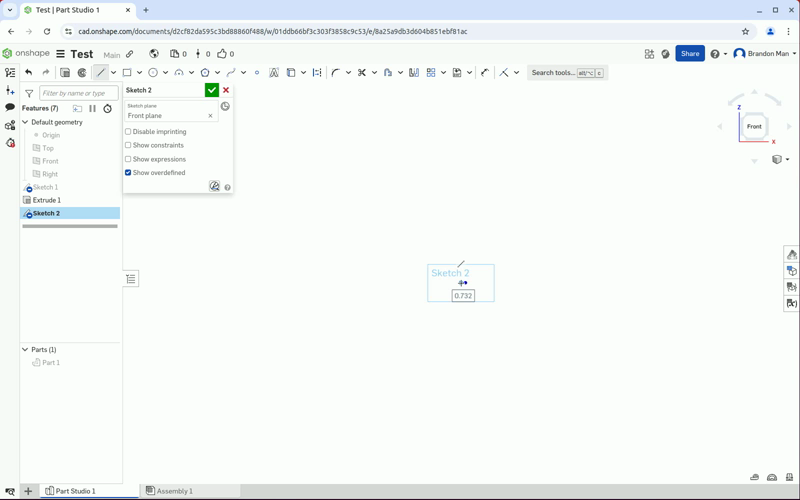
mouse_move(491, 282)
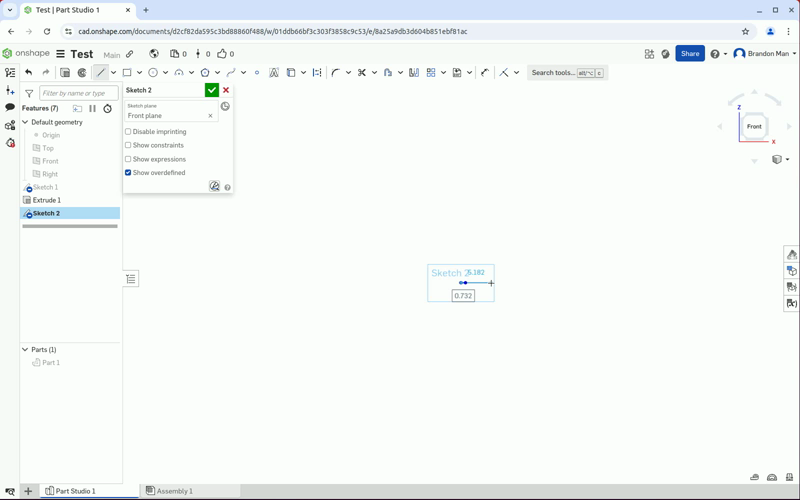
mouse_move(461, 278)
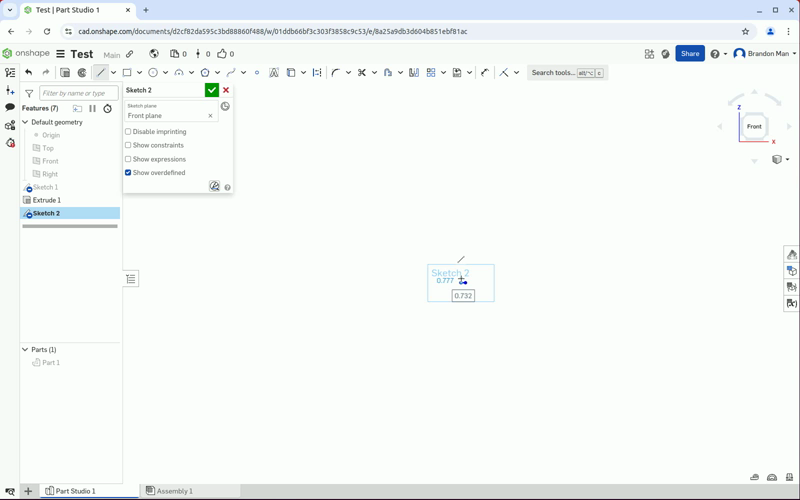
scroll(6)
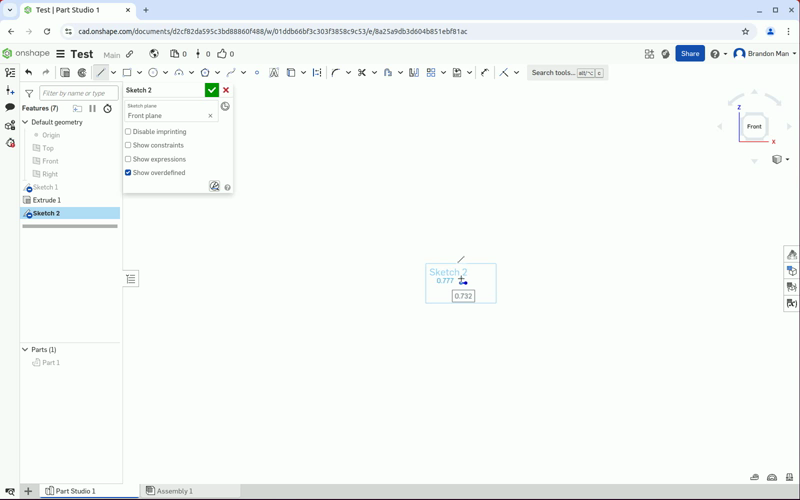
scroll(6)
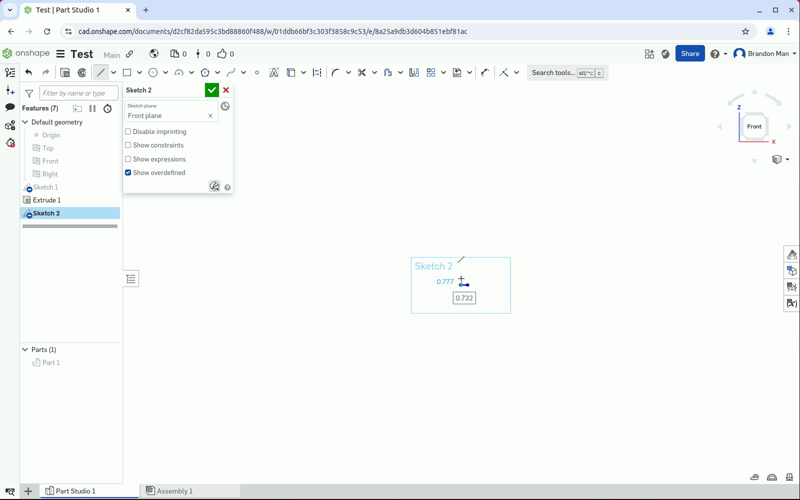
scroll(6)
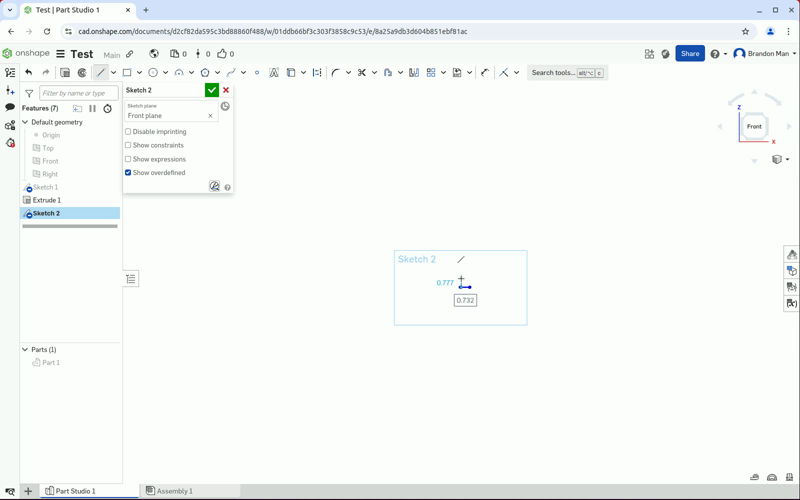
scroll(6)
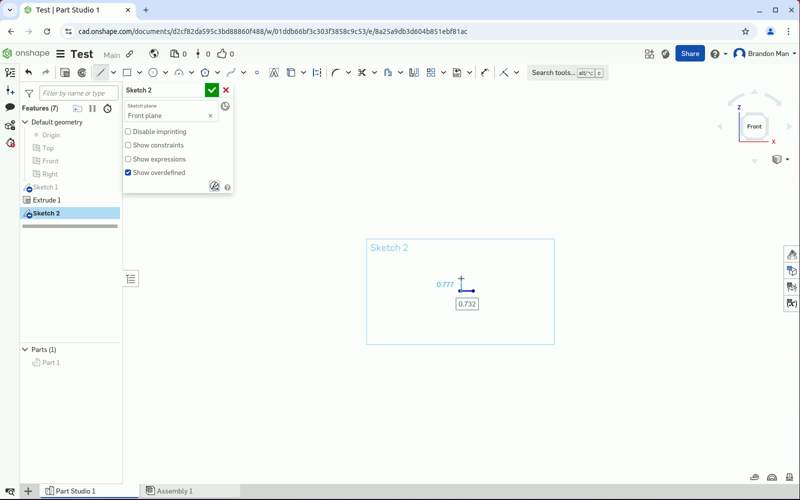
scroll(6)
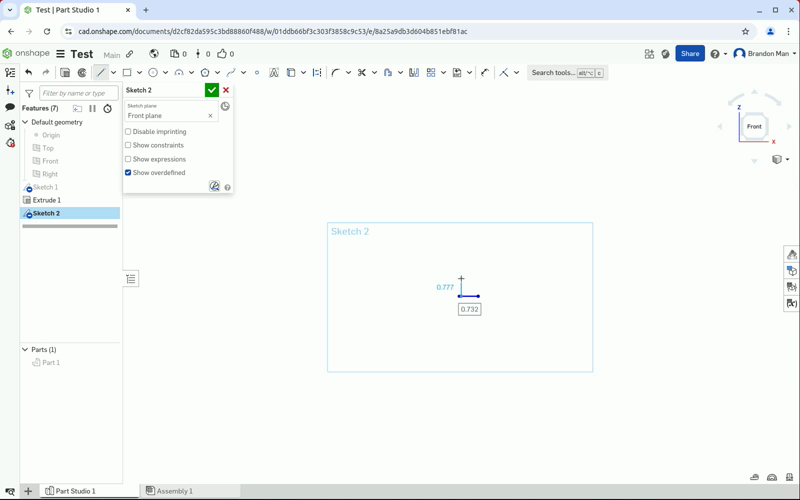
scroll(6)
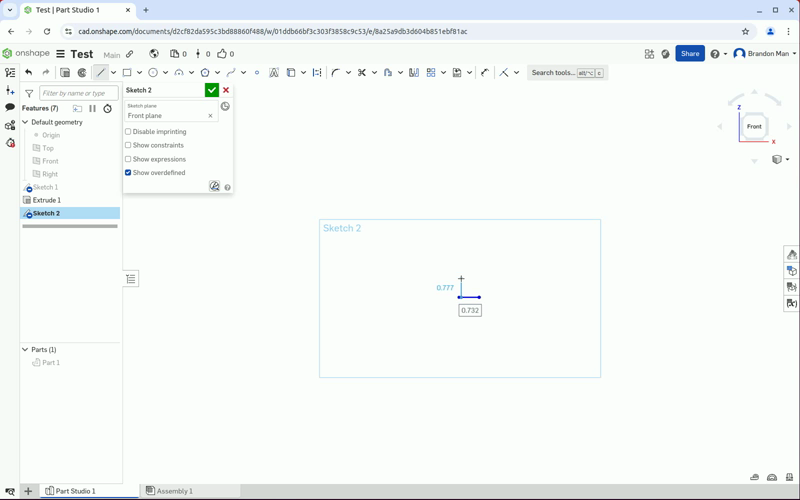
scroll(6)
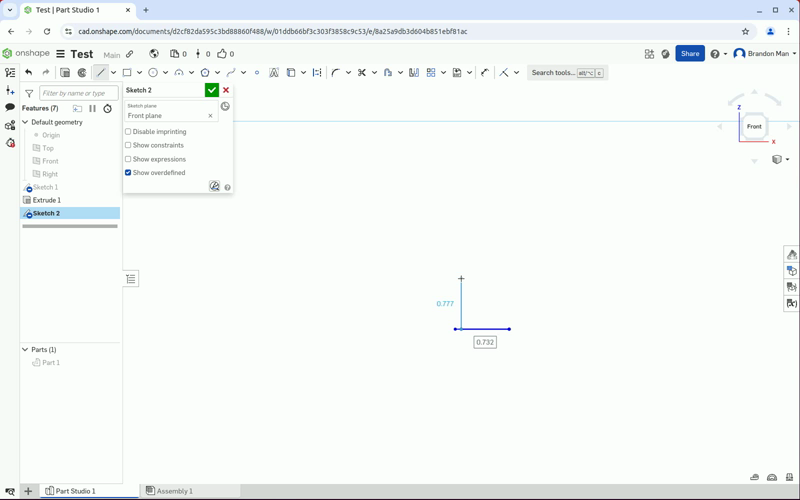
click(461, 278)
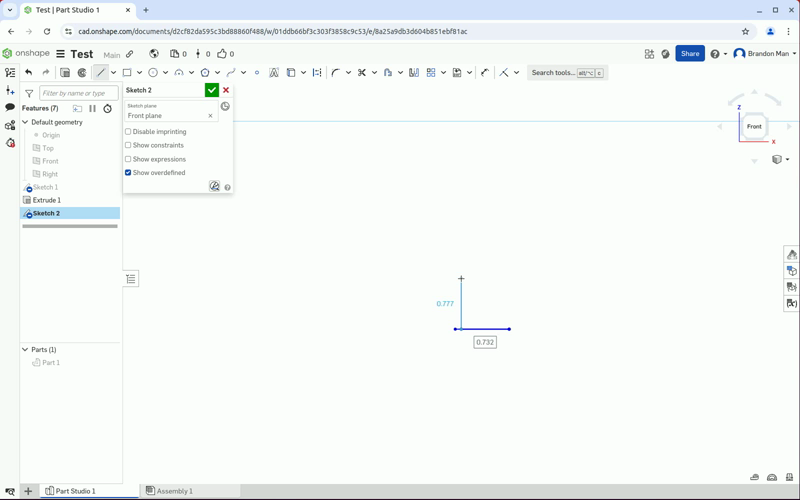
scroll(-6)
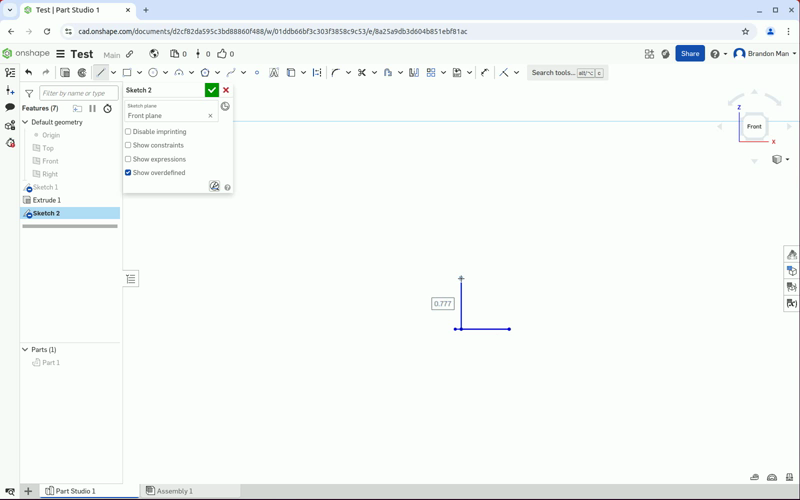
scroll(-6)
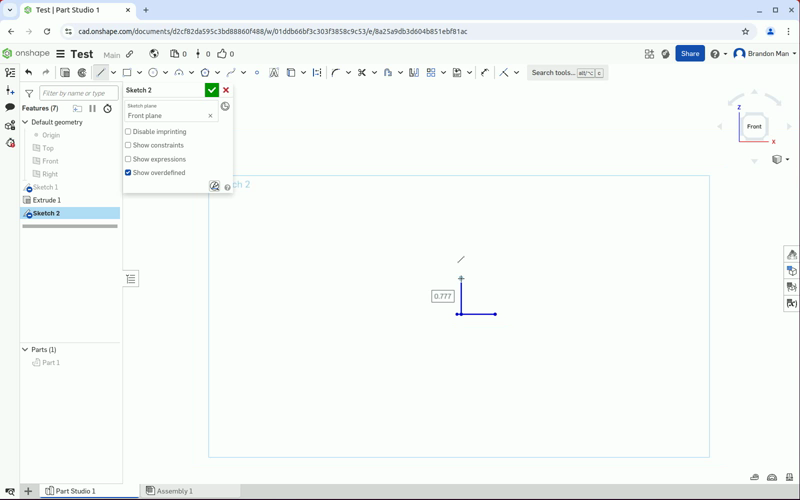
scroll(-6)
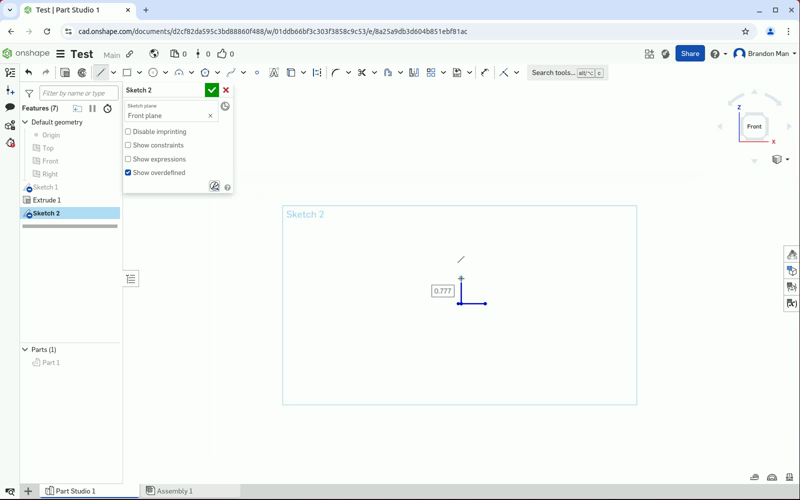
scroll(-6)
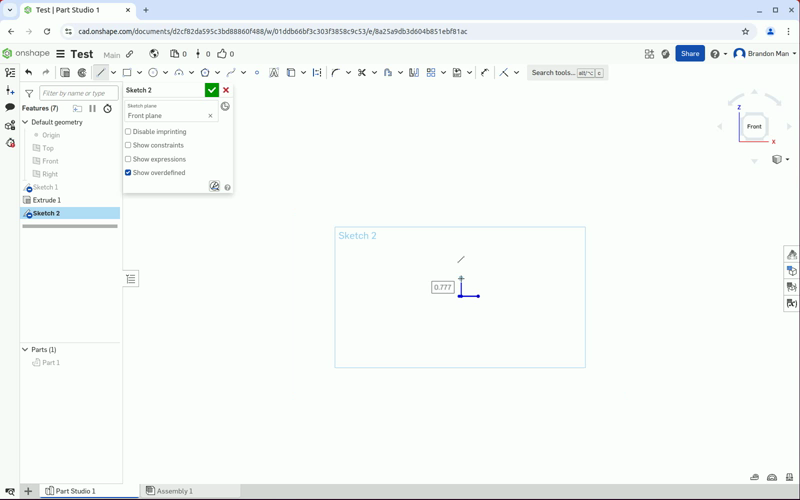
scroll(-6)
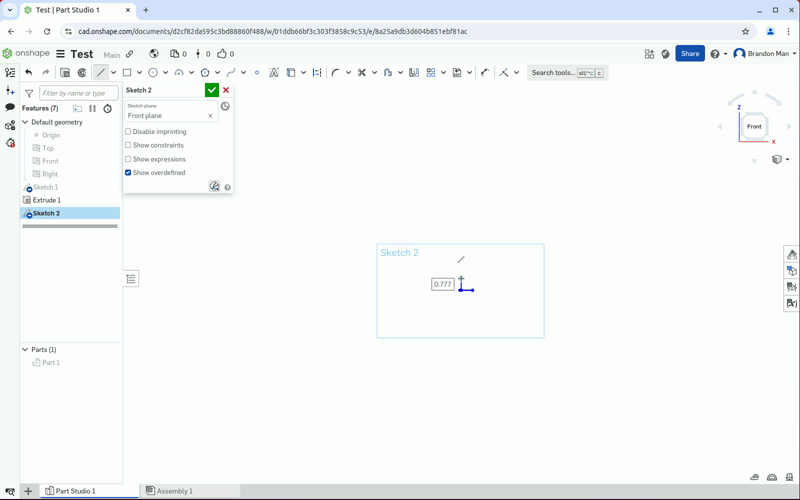
scroll(-6)
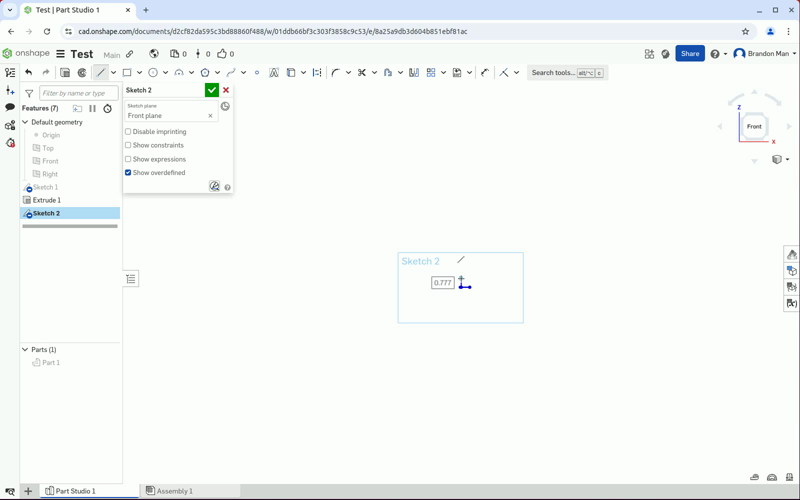
scroll(-6)
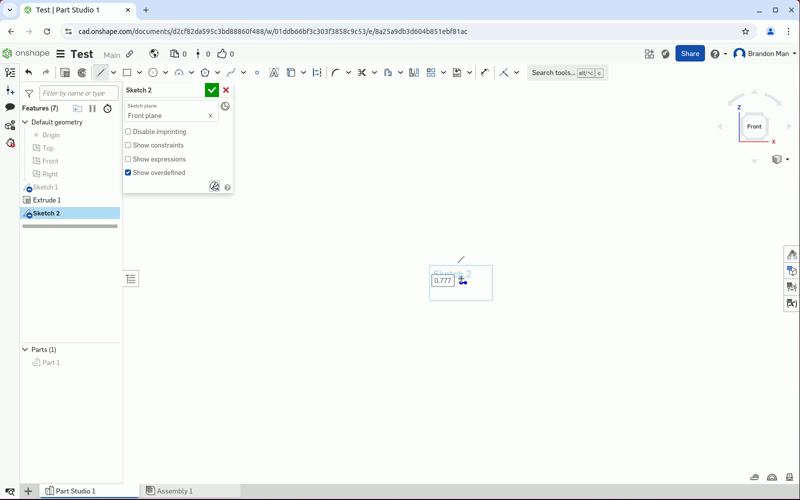
key_up(shift)
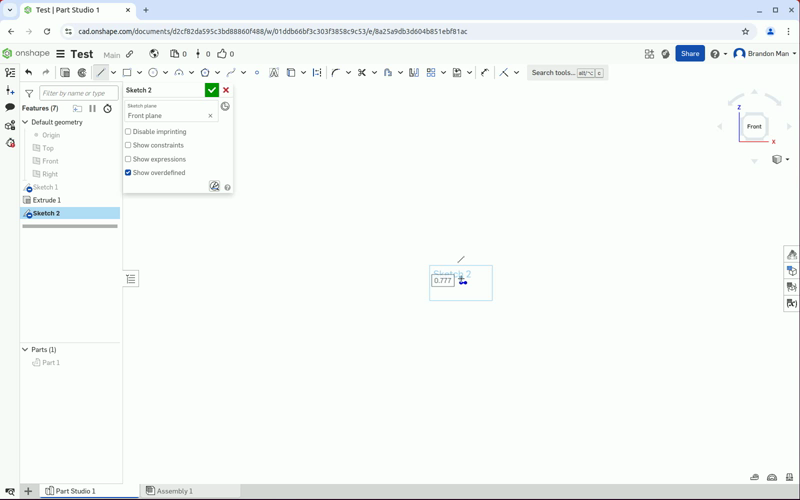
key_down(shift)
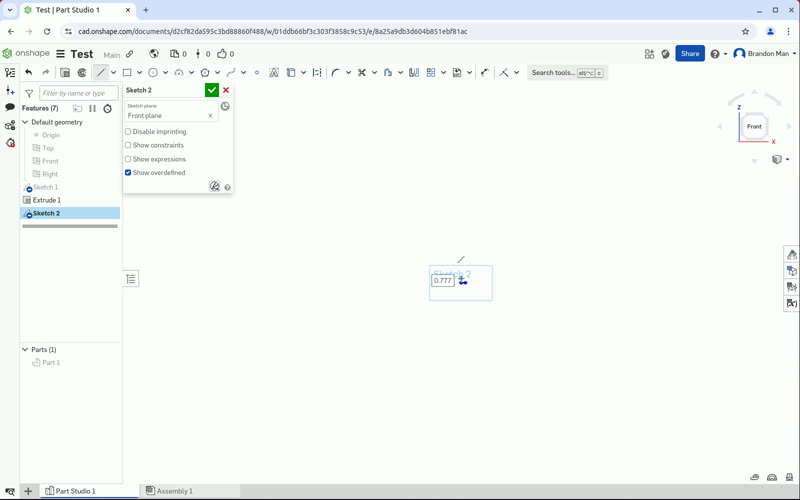
key_up(shift)
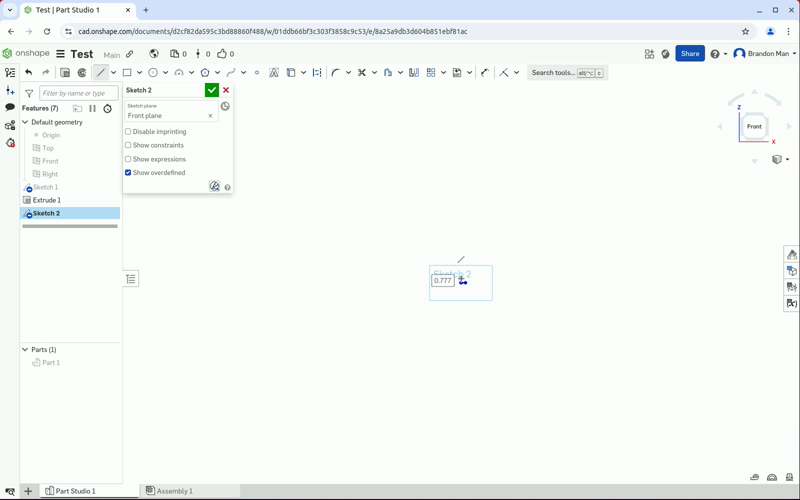
mouse_move(490, 278)
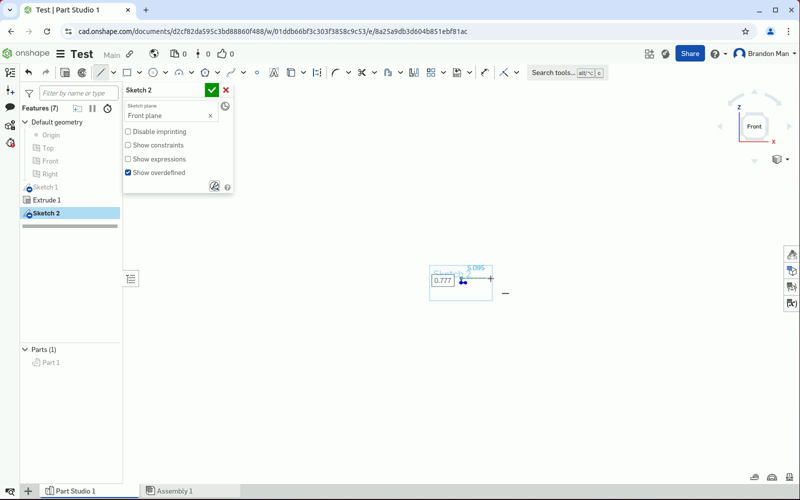
key_down(shift)
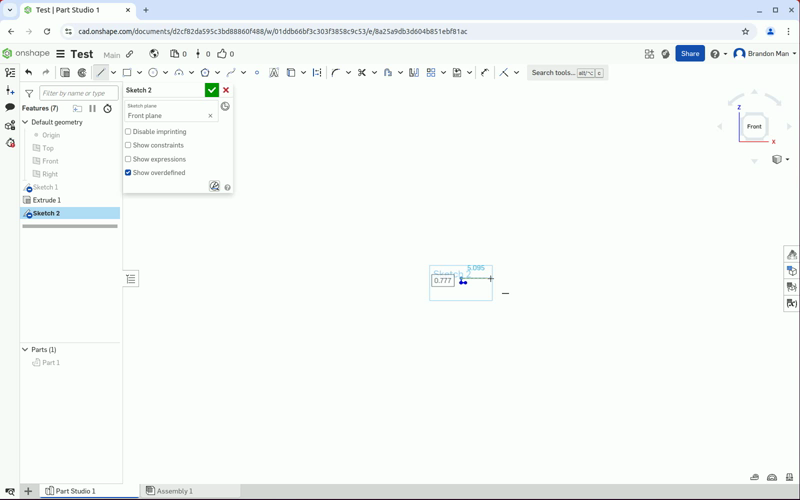
mouse_move(460, 282)
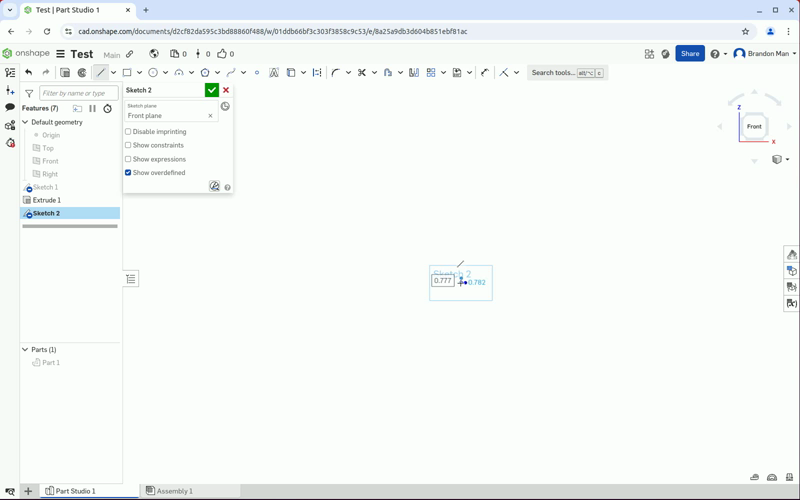
scroll(6)
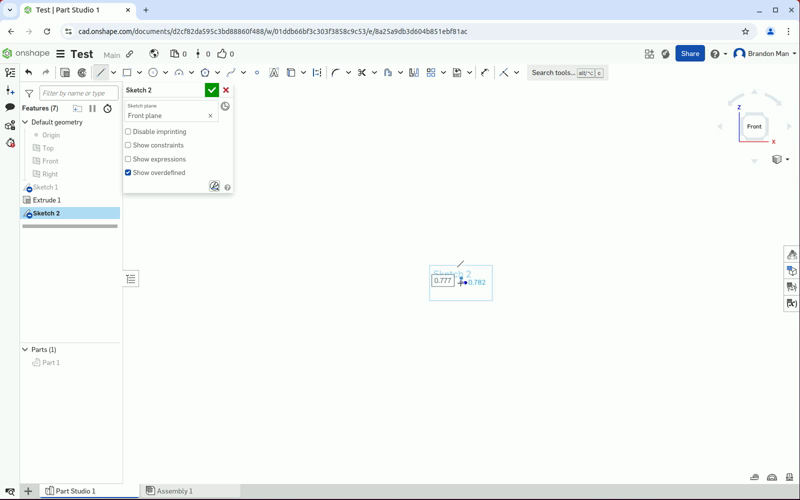
scroll(6)
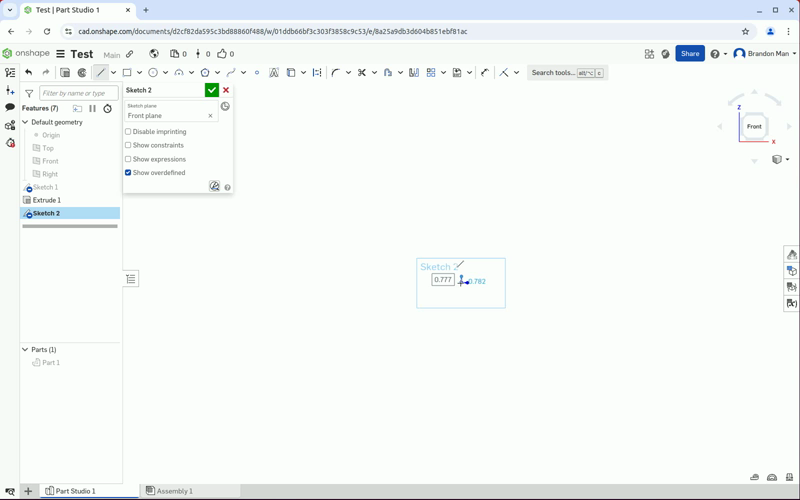
scroll(6)
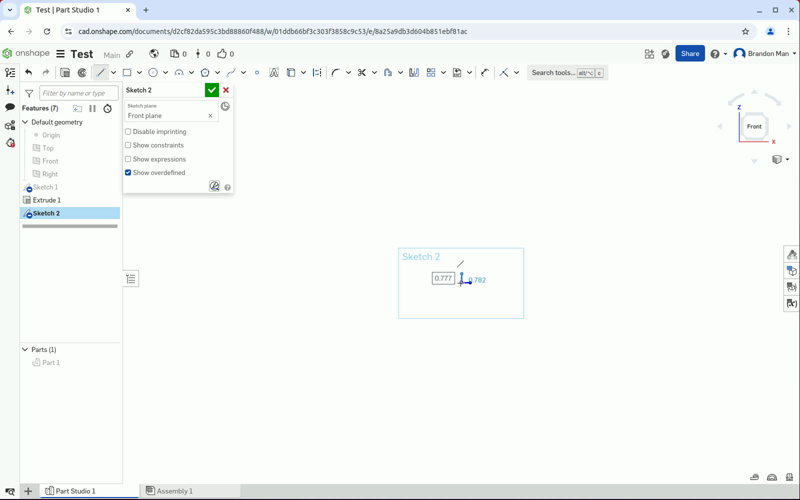
scroll(6)
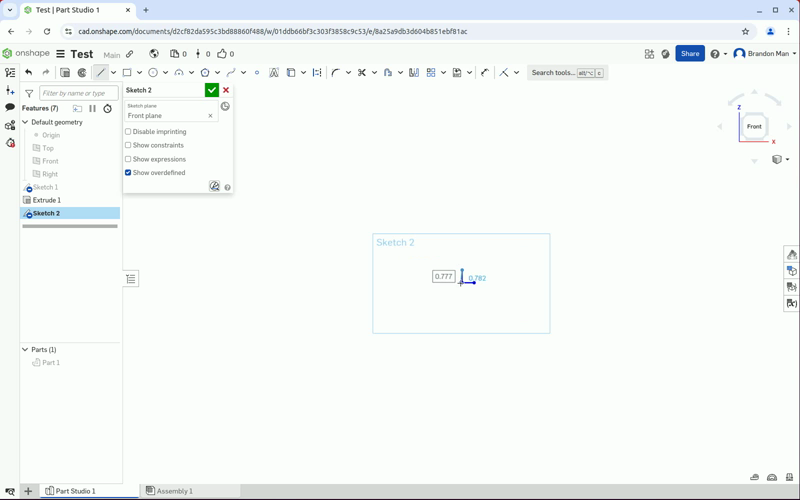
scroll(6)
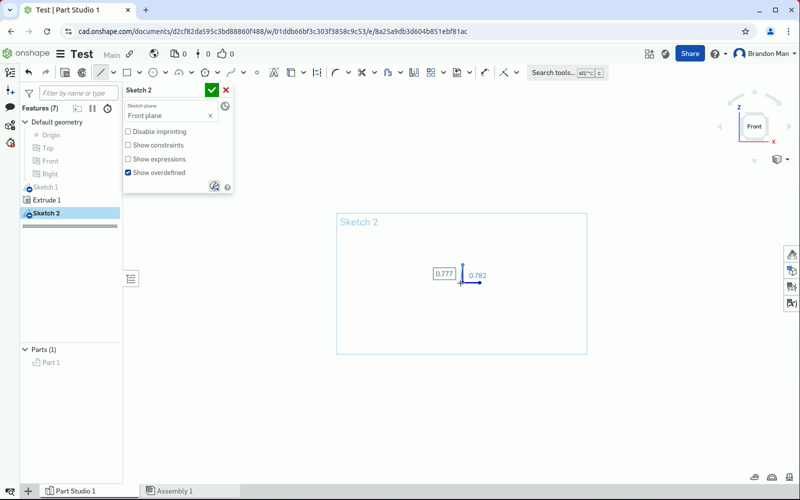
scroll(6)
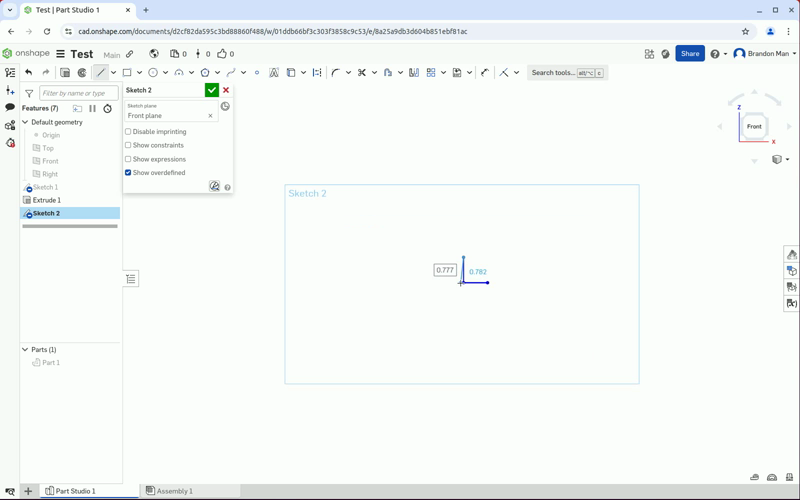
scroll(6)
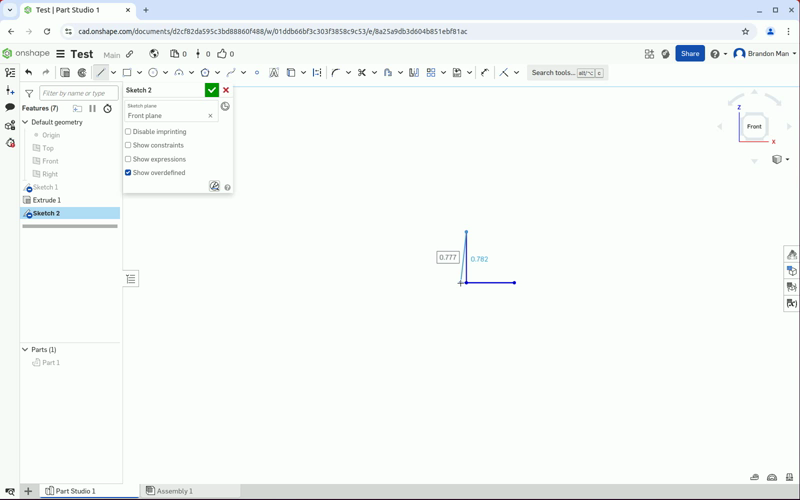
key_up(shift)
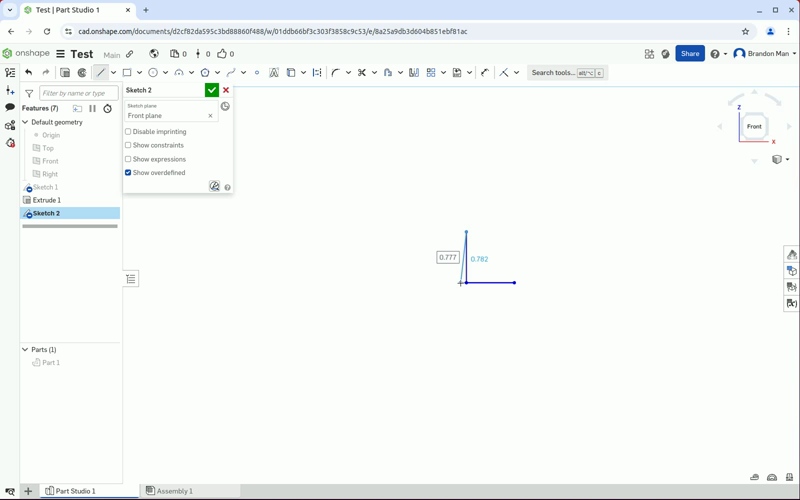
click(460, 282)
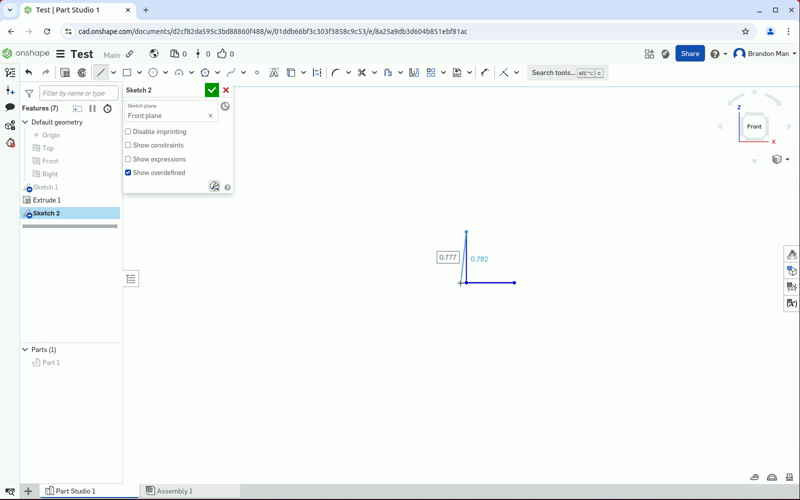
scroll(-6)
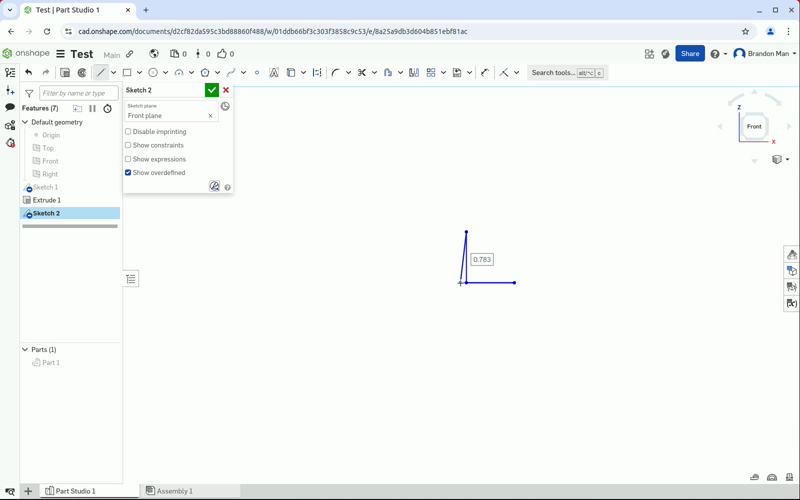
scroll(-6)
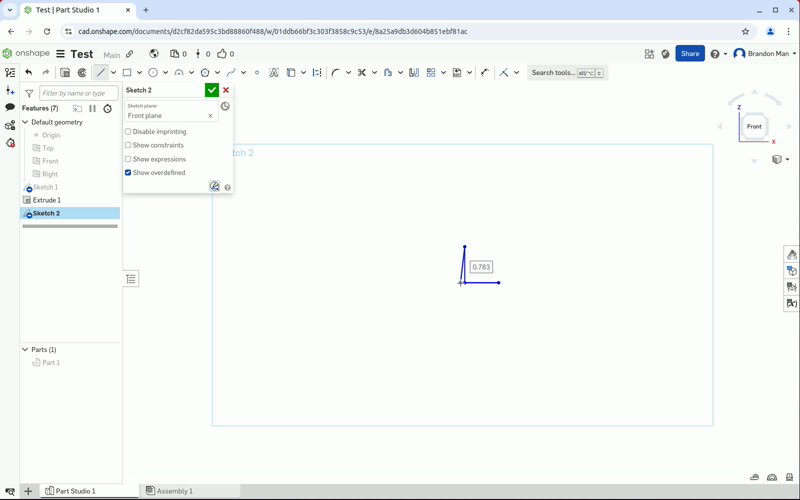
scroll(-6)
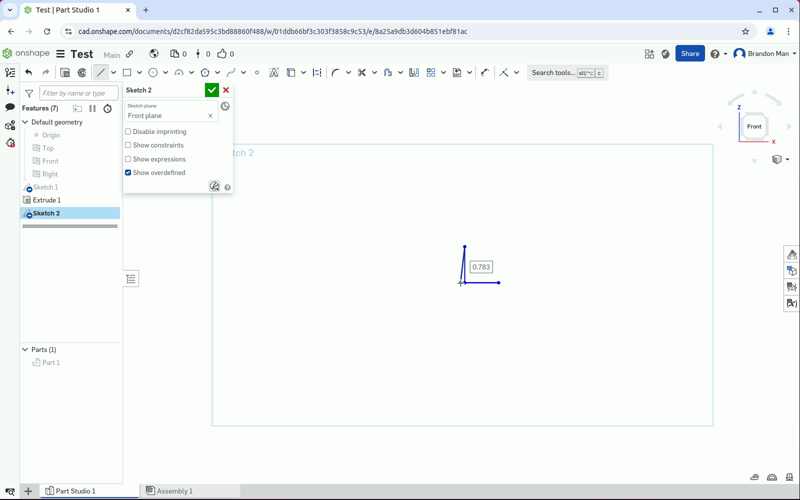
scroll(-6)
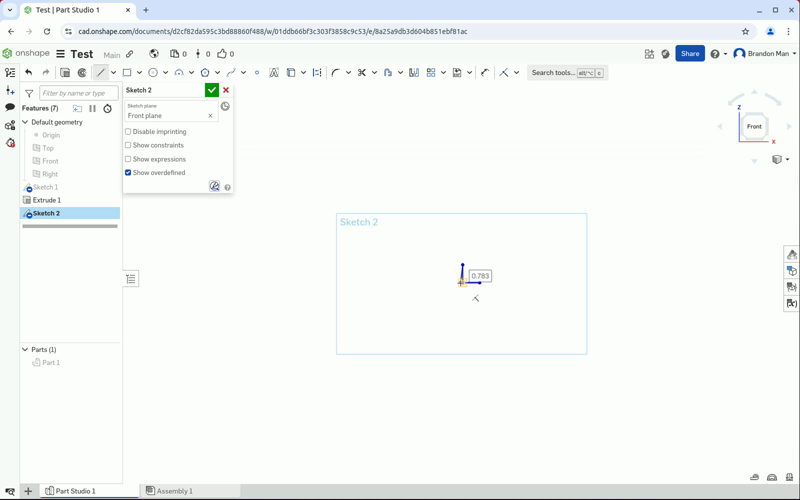
scroll(-6)
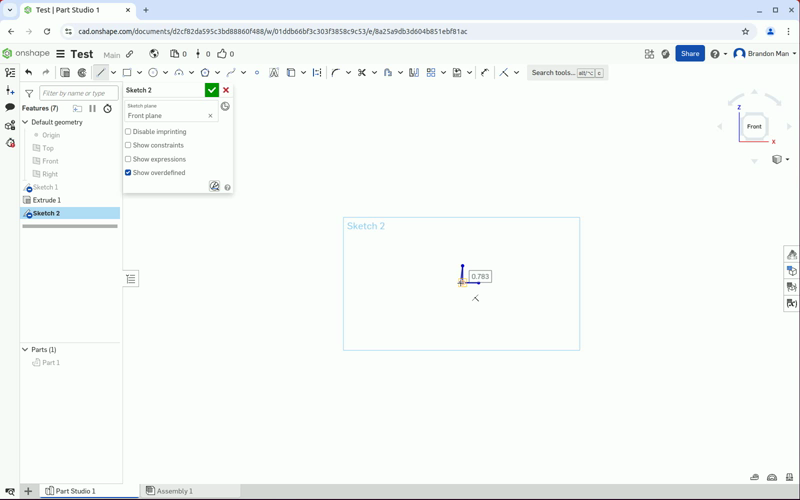
scroll(-6)
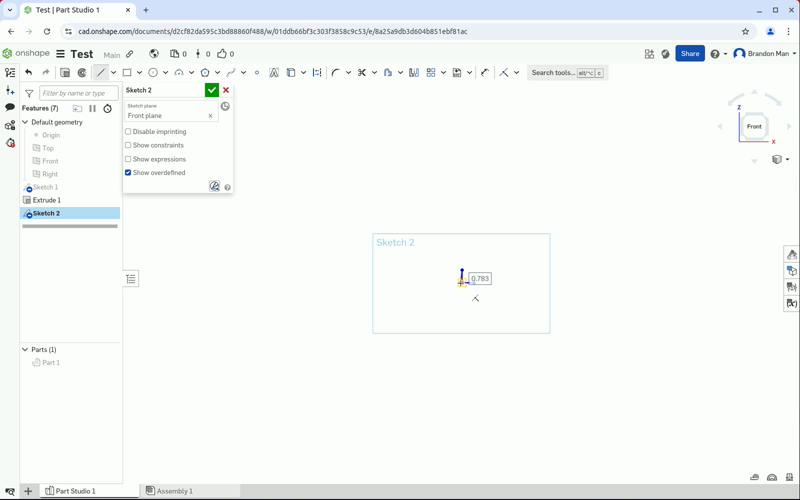
scroll(-6)
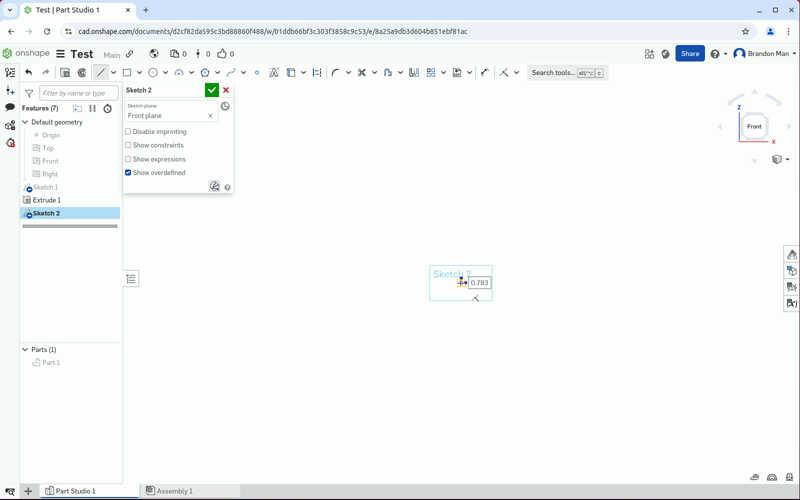
key(esc)
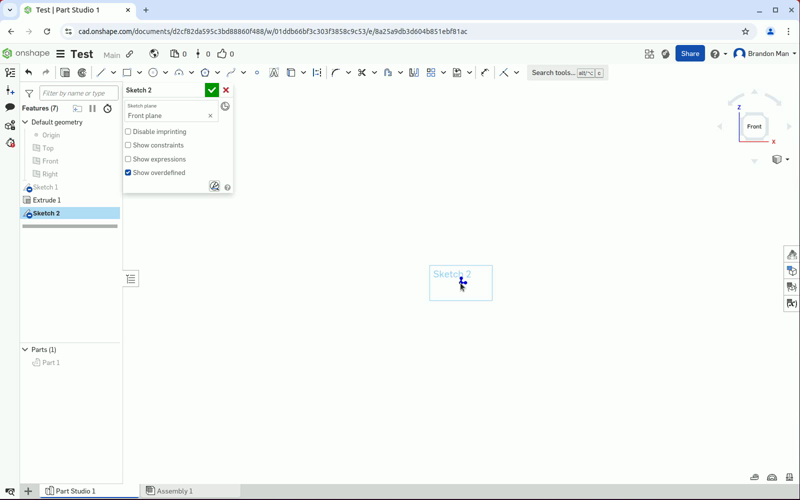
mouse_move(461, 278)
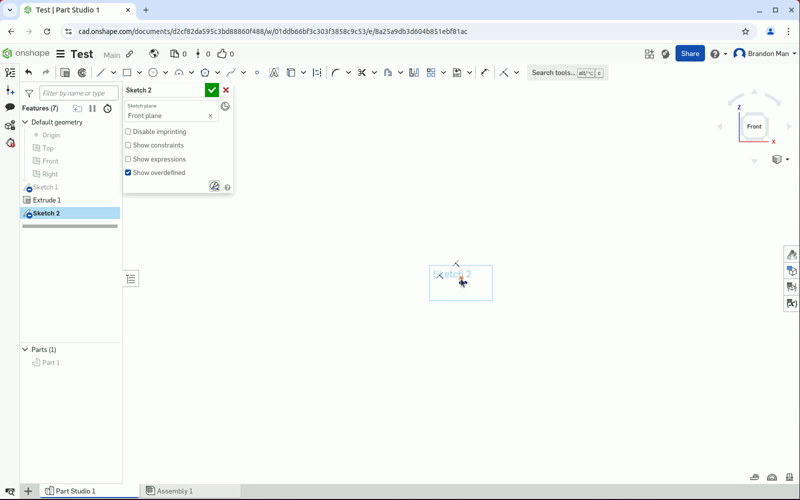
scroll(6)
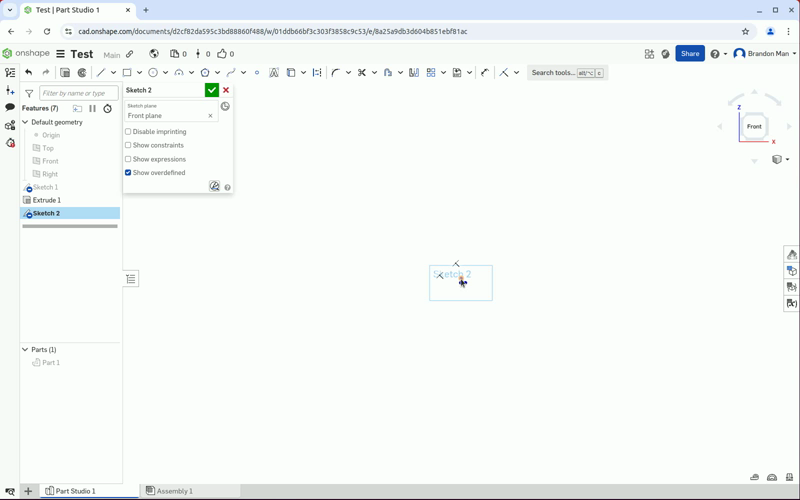
scroll(6)
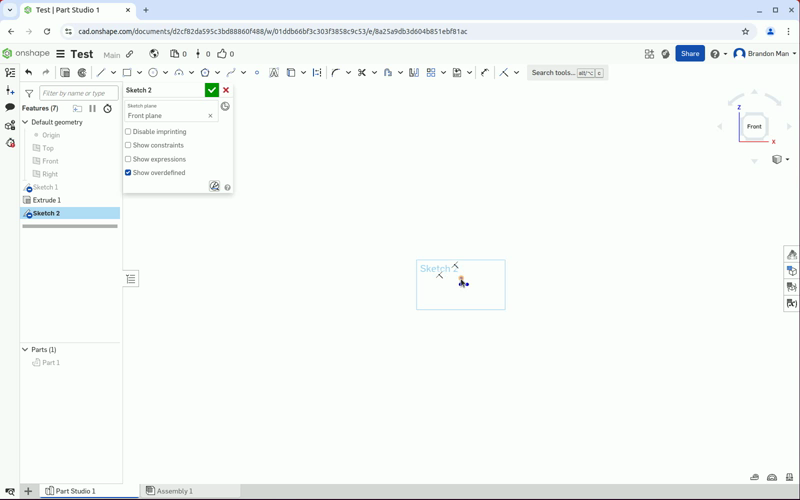
scroll(6)
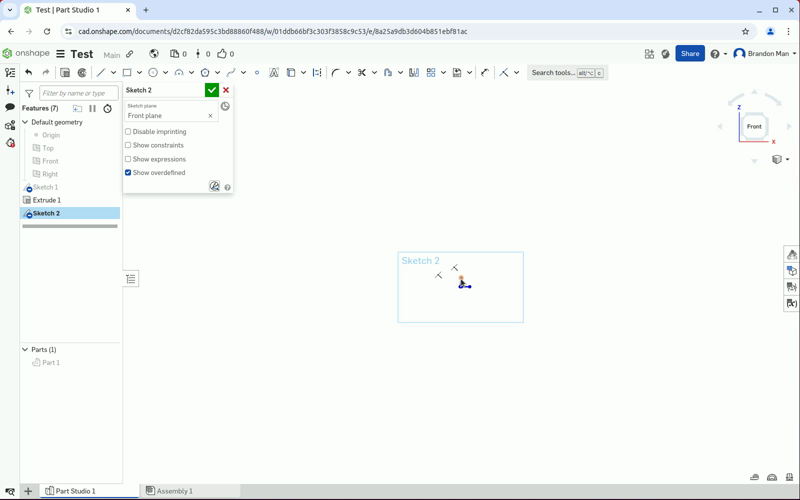
scroll(6)
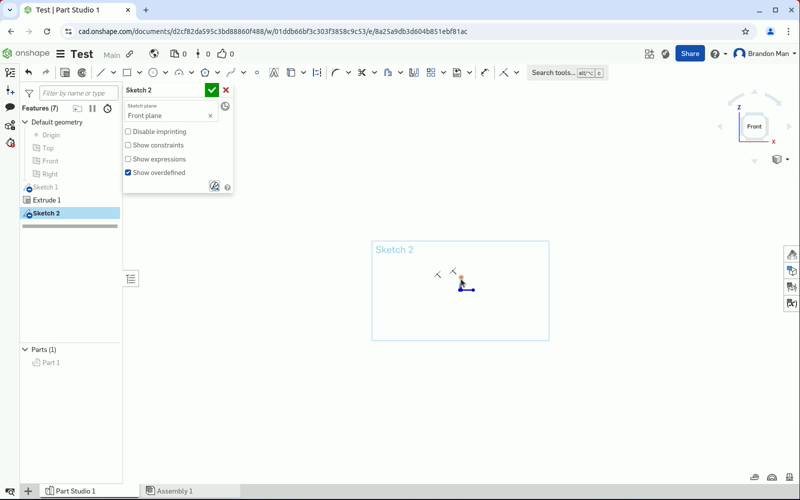
scroll(6)
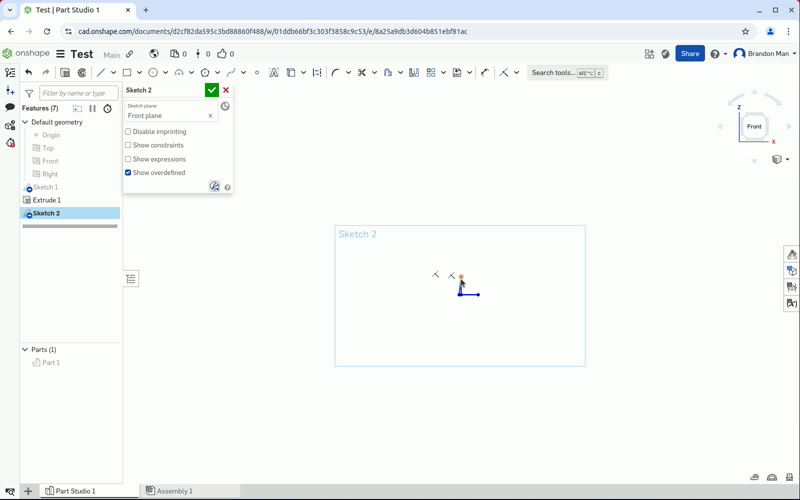
scroll(6)
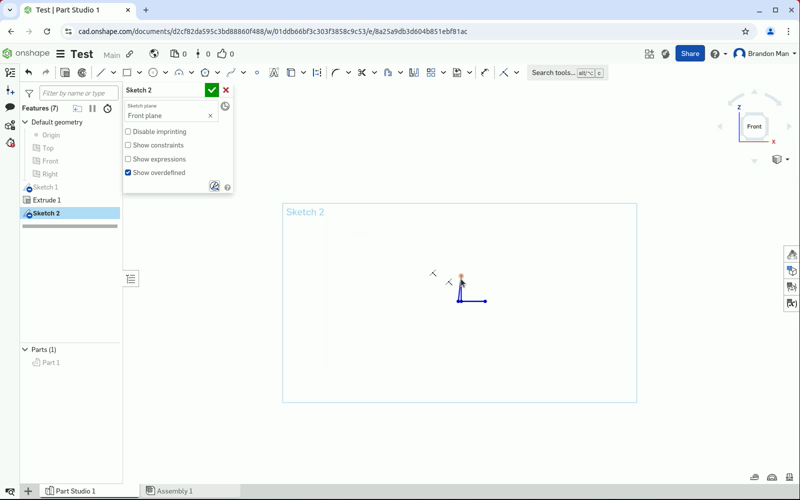
scroll(6)
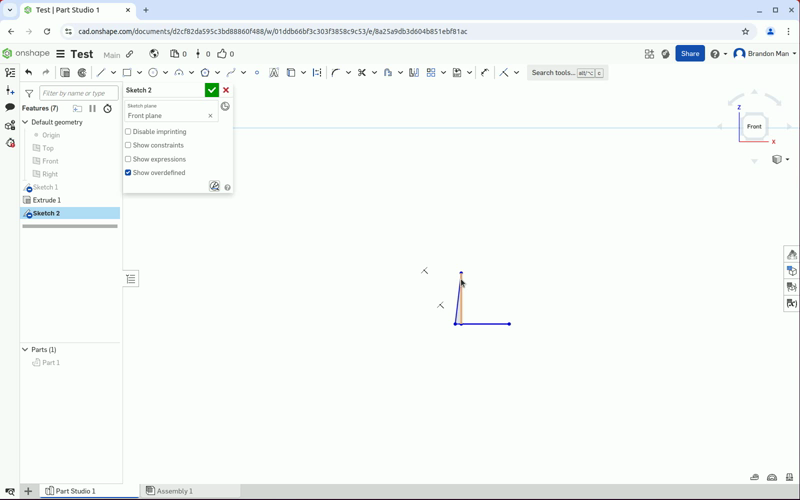
click(461, 278)
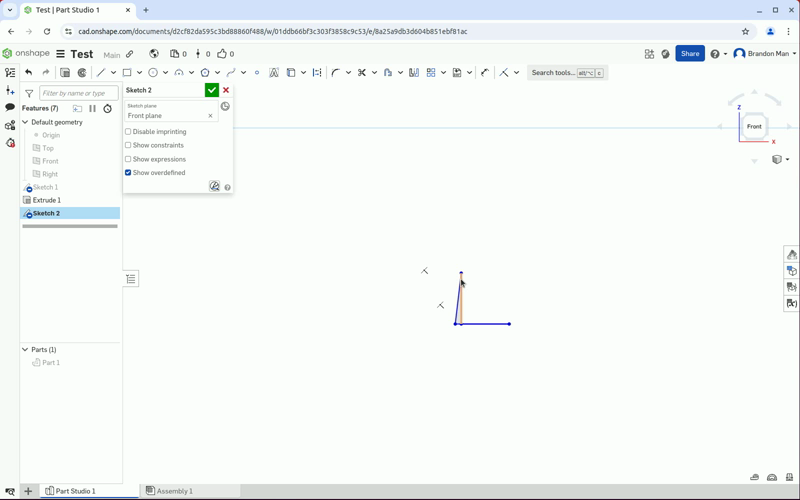
scroll(-6)
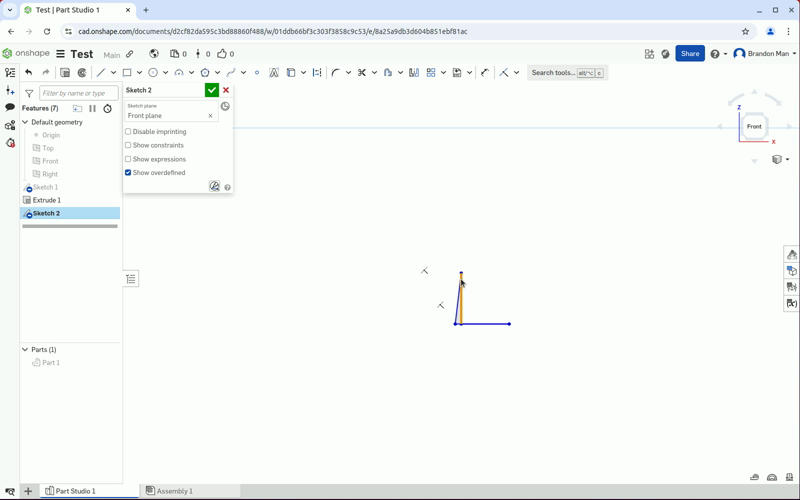
scroll(-6)
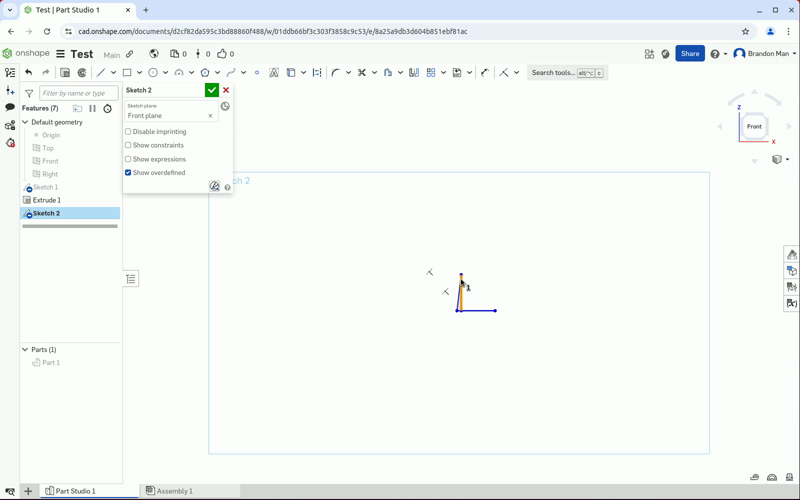
scroll(-6)
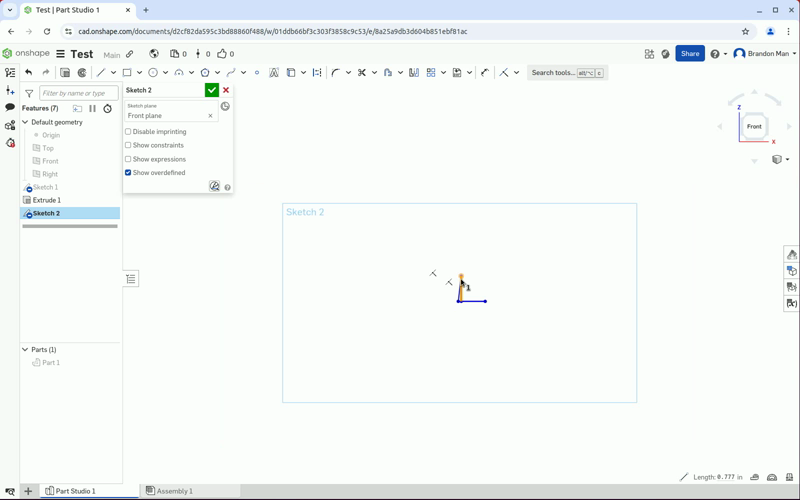
scroll(-6)
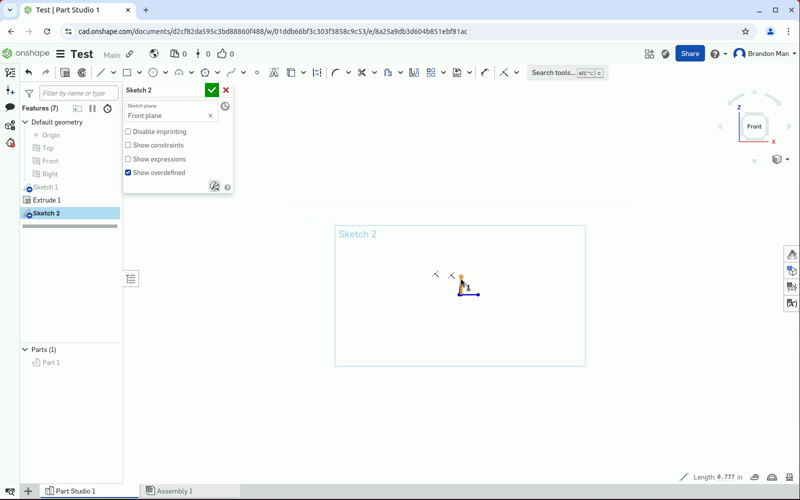
scroll(-6)
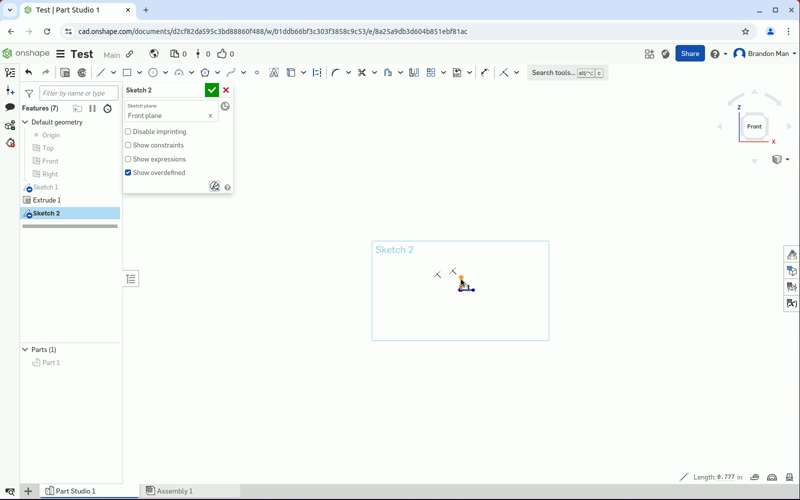
scroll(-6)
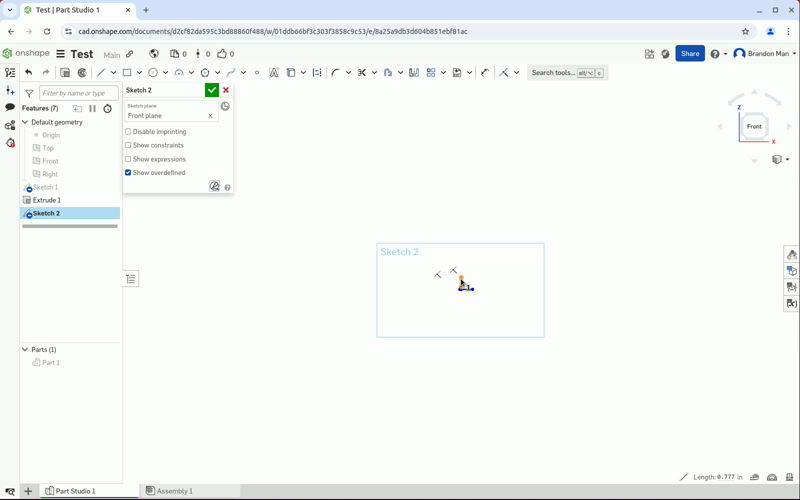
scroll(-6)
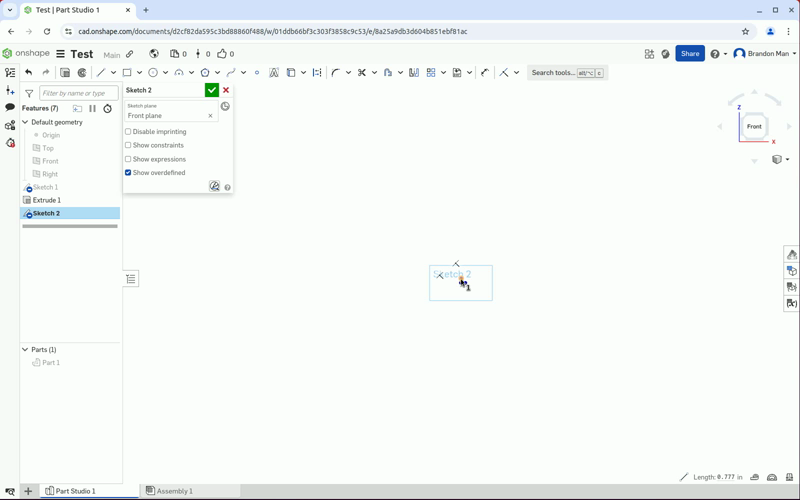
mouse_move(73, 352)
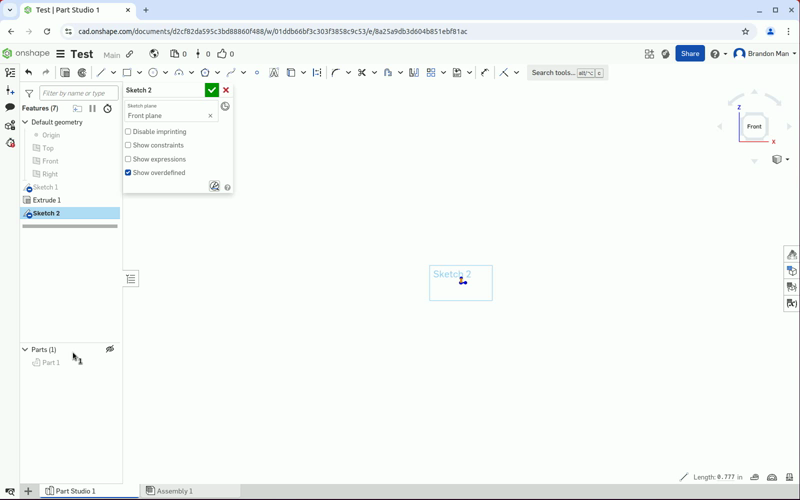
key(shift+y)
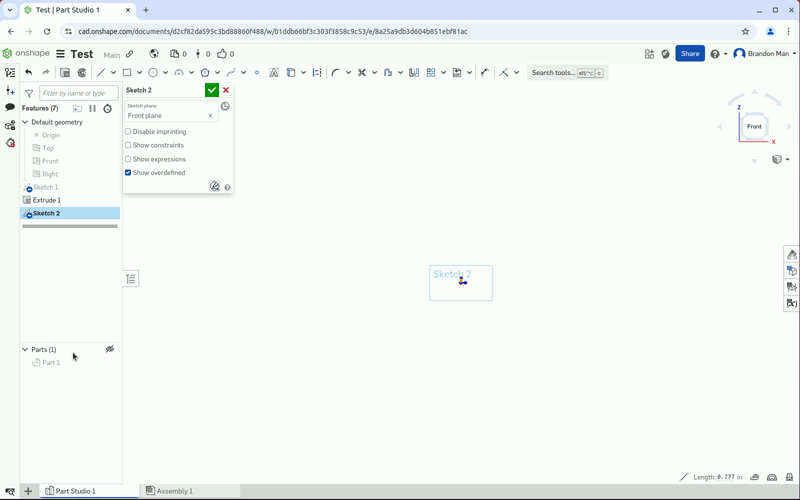
key(shift+e)
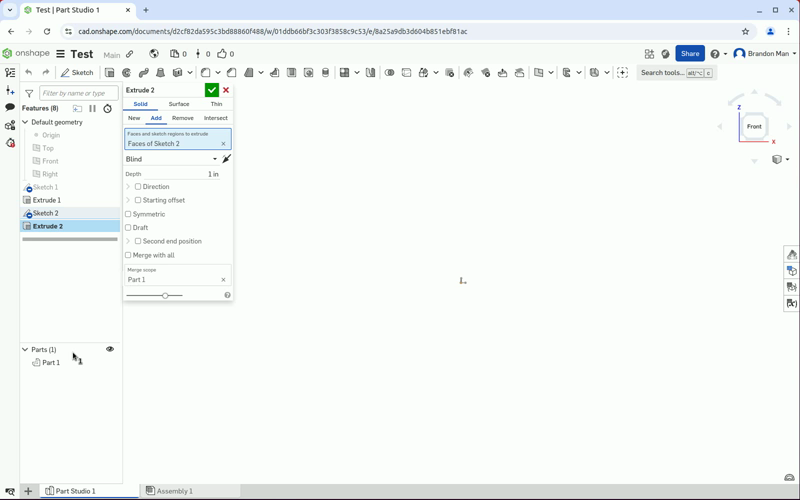
mouse_move(143, 106)
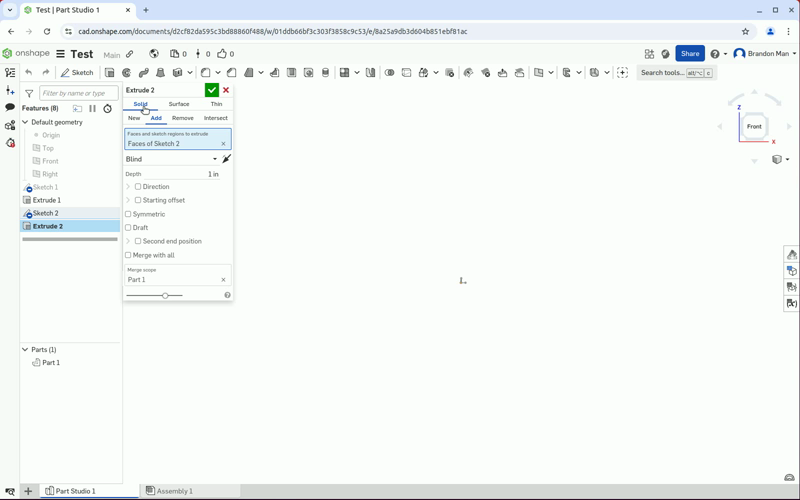
click(143, 106)
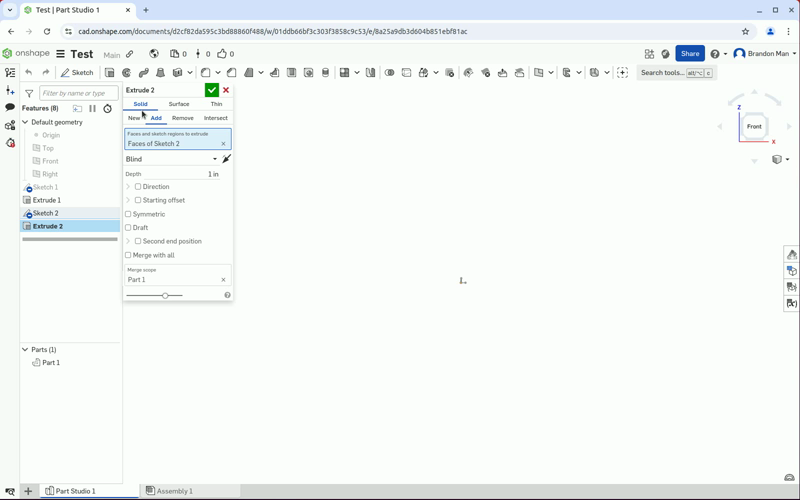
mouse_move(137, 120)
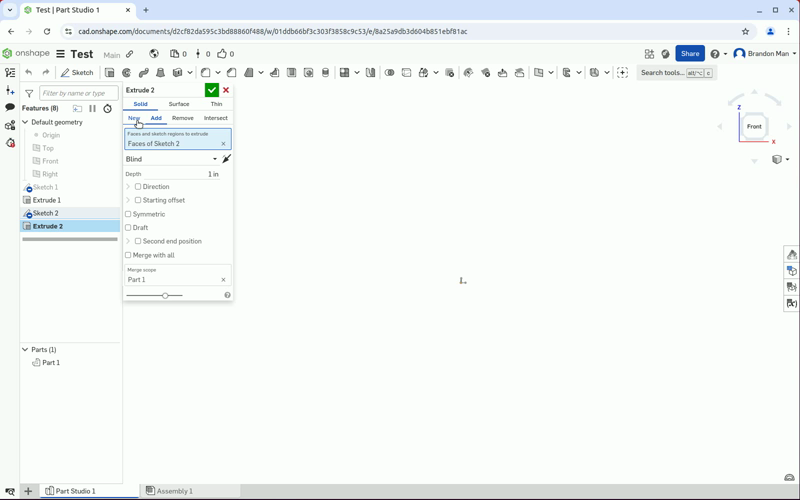
click(137, 120)
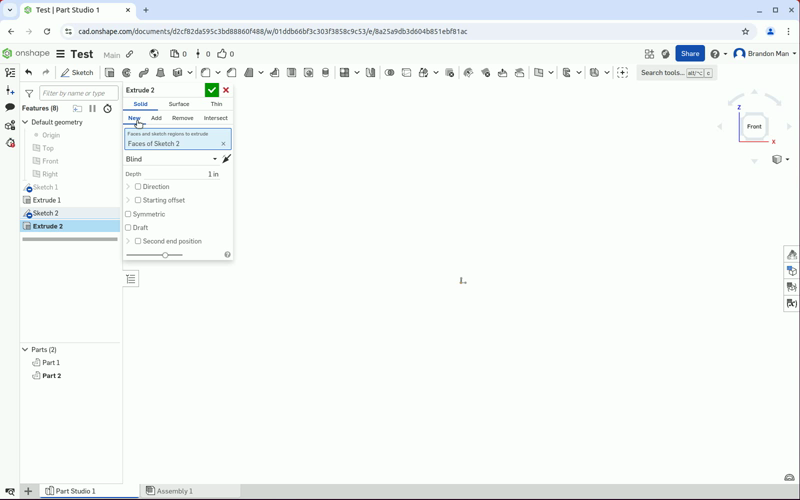
key(tab, 4)
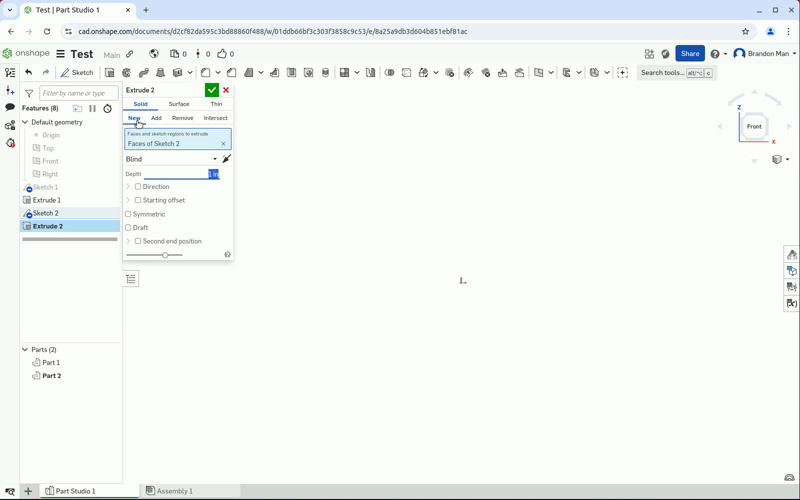
text(23.108)
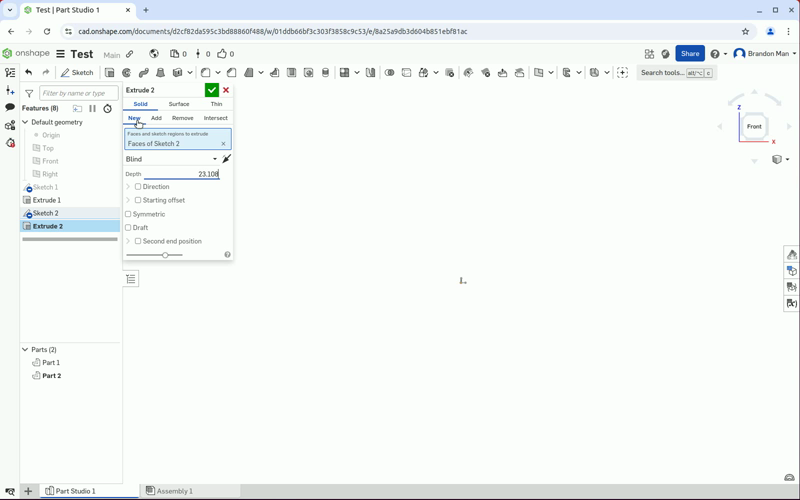
key(enter)
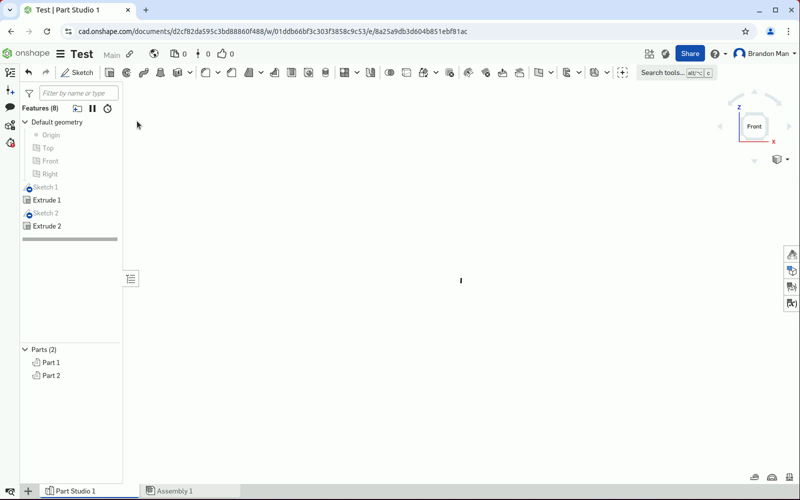
key(shift+h)
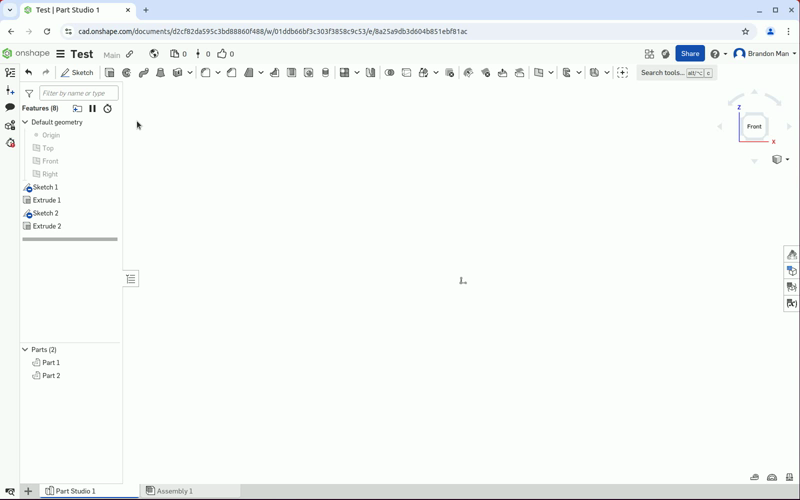
key(shift+h)
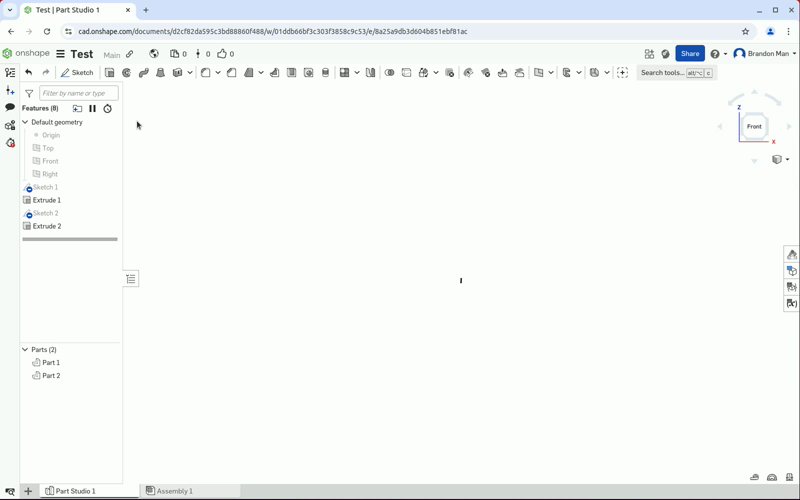
mouse_move(73, 189)
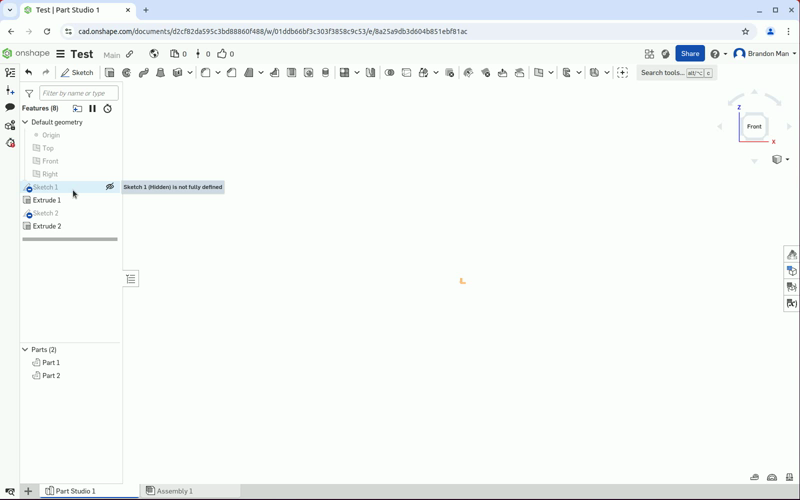
click(73, 189)
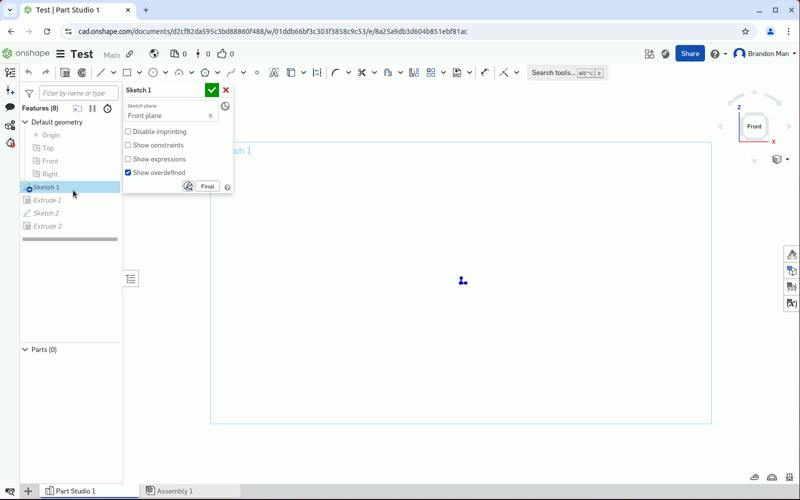
mouse_move(229, 92)
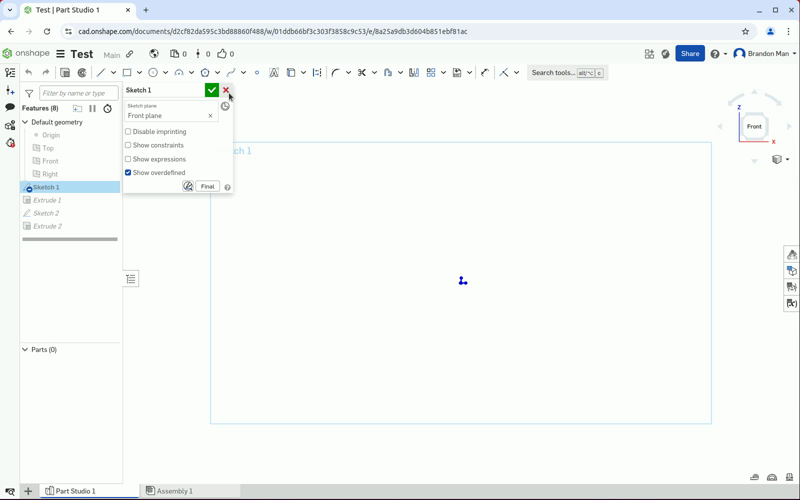
click(229, 92)
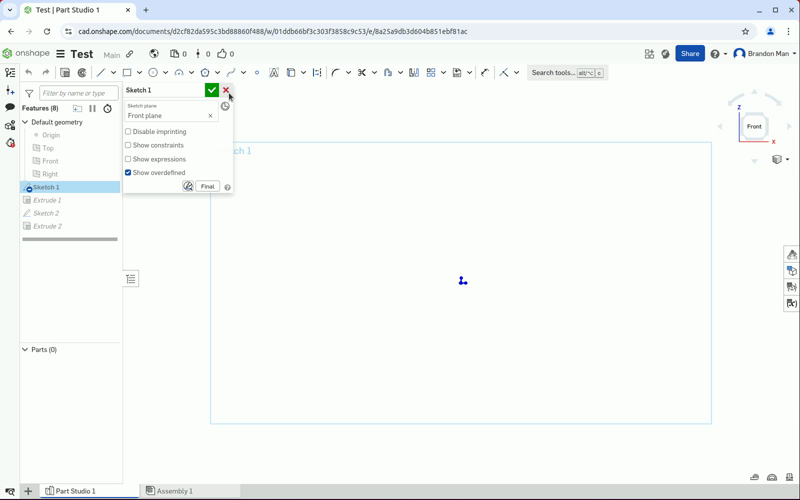
key(shift+s)
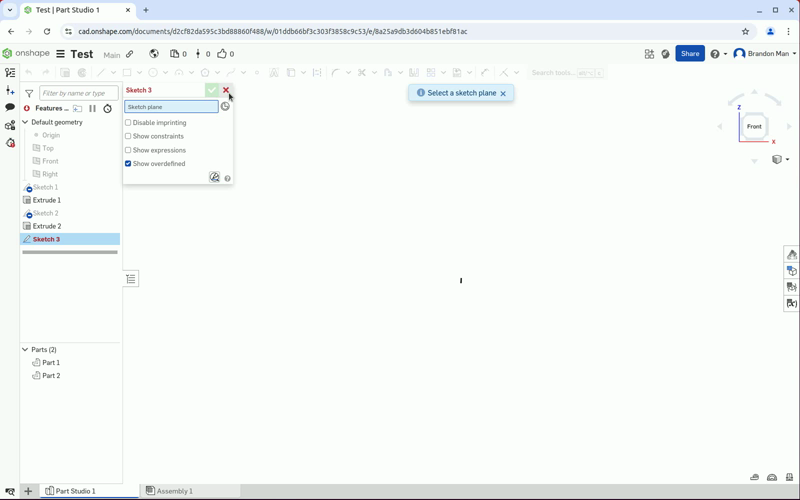
mouse_move(73, 163)
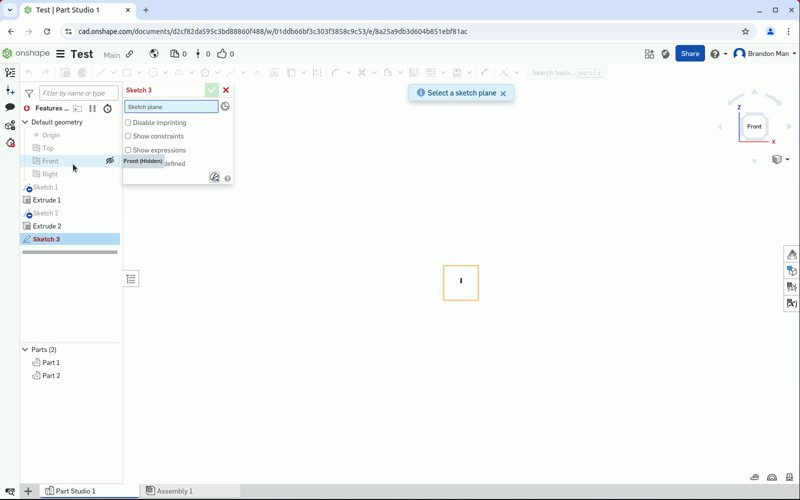
click(73, 163)
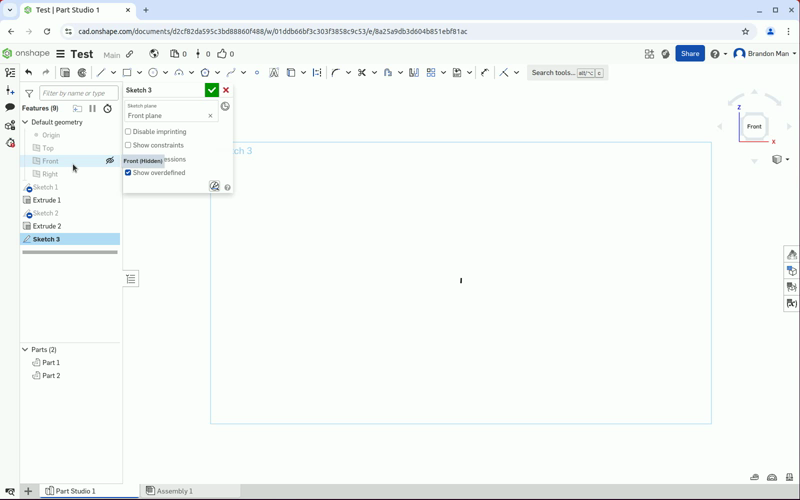
mouse_move(73, 352)
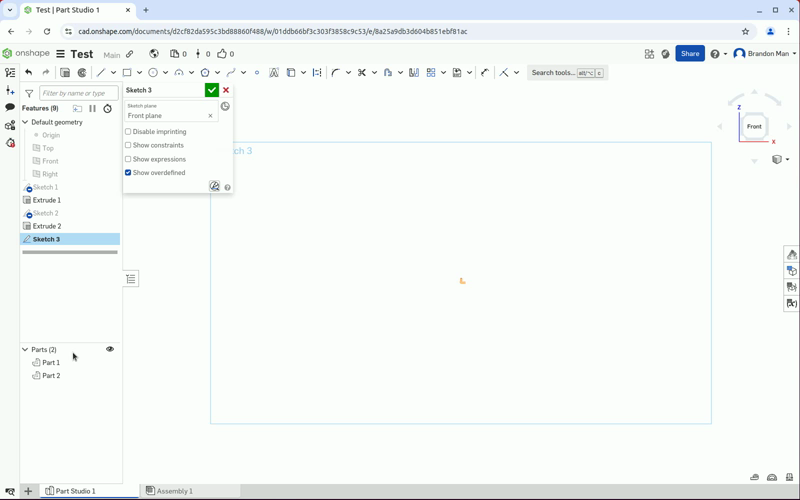
key(y)
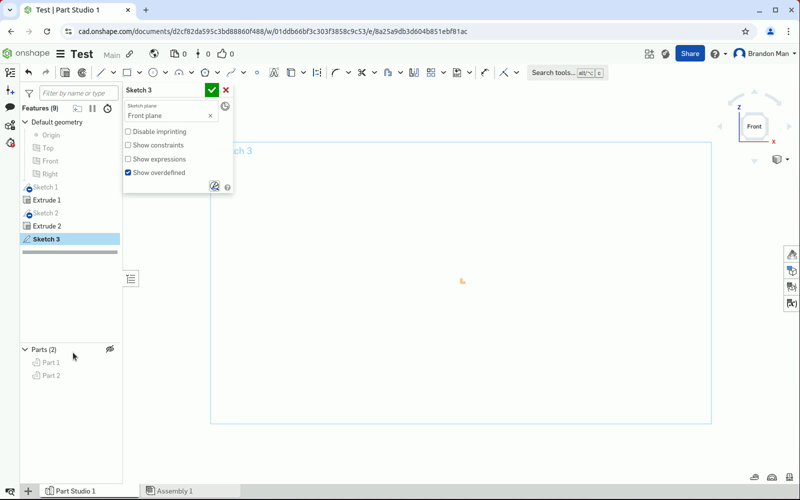
key(l)
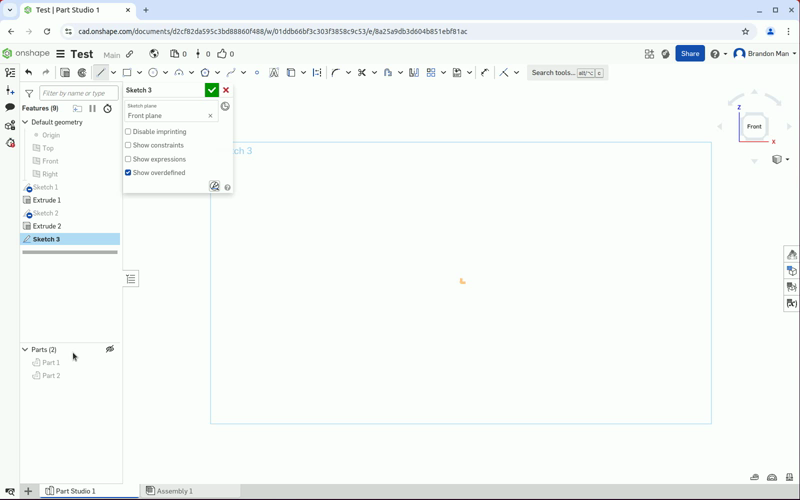
key_down(shift)
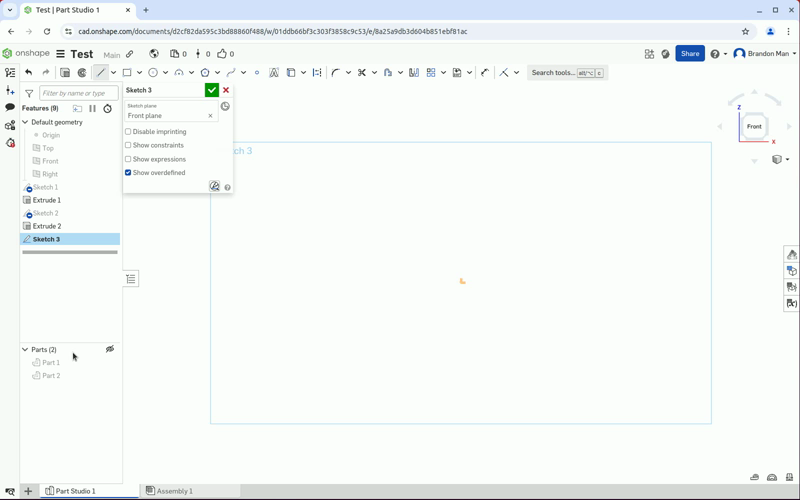
mouse_move(460, 282)
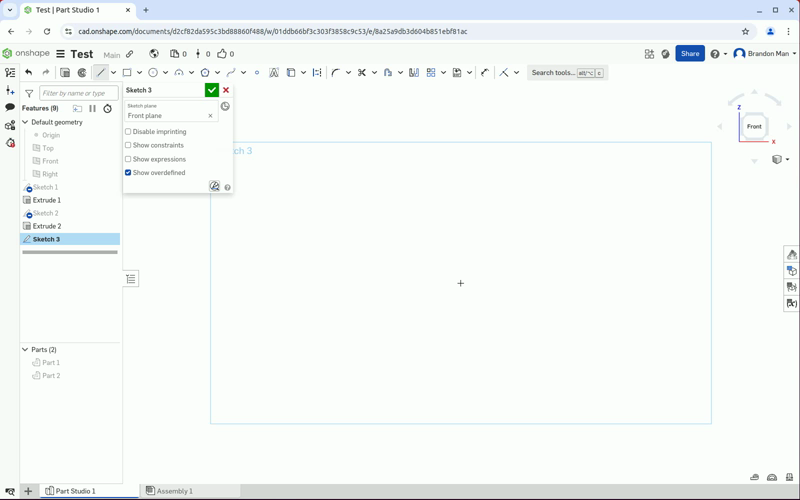
click(460, 282)
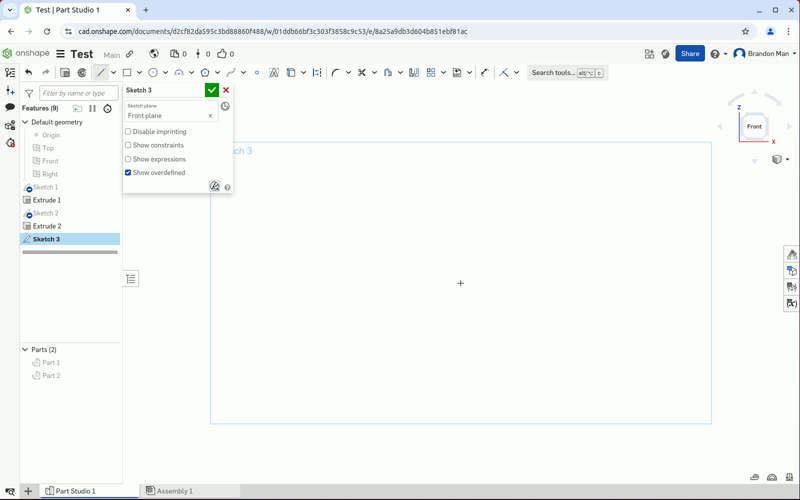
key_up(shift)
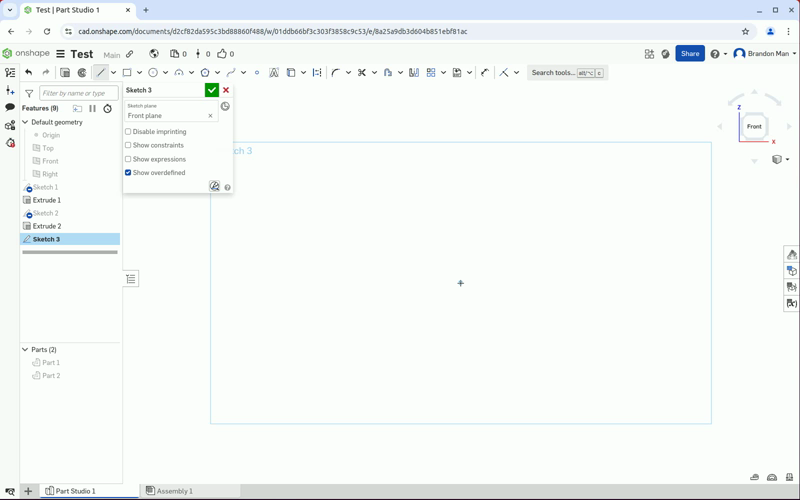
key_down(shift)
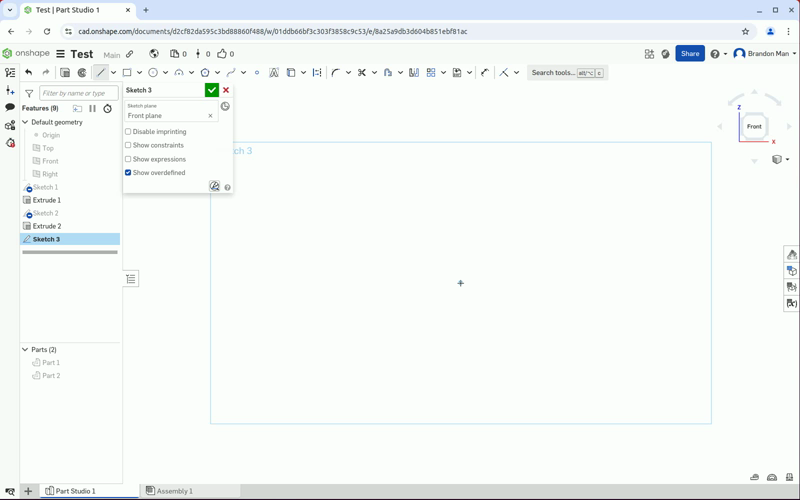
mouse_move(490, 282)
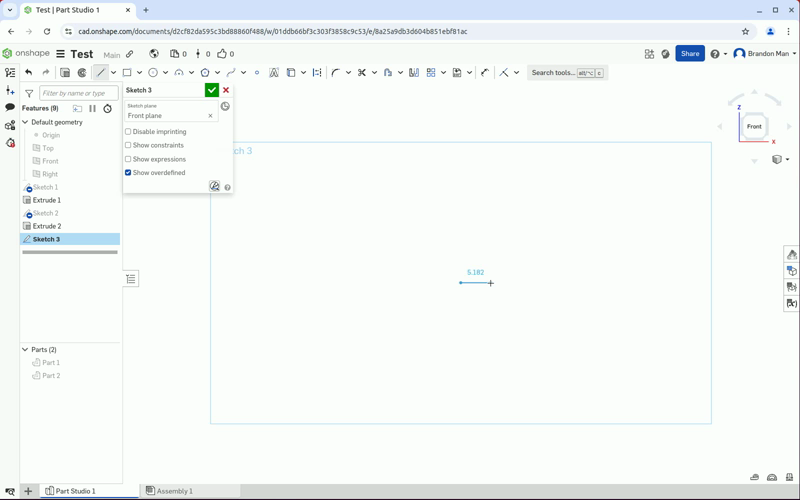
mouse_move(465, 282)
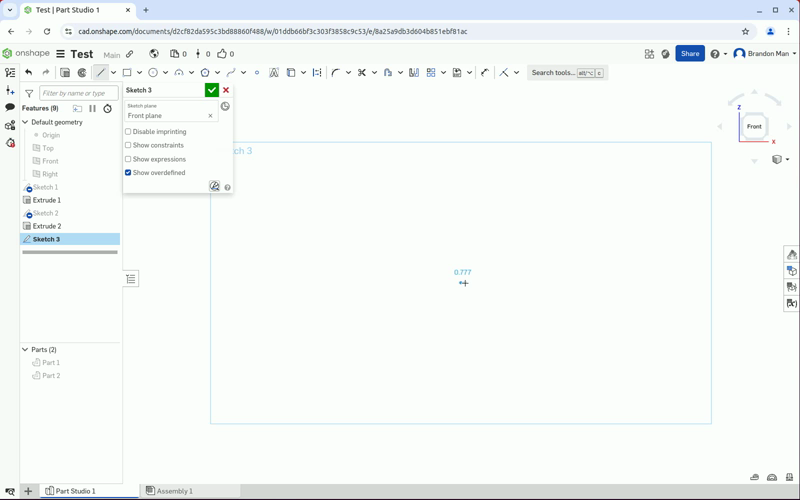
scroll(6)
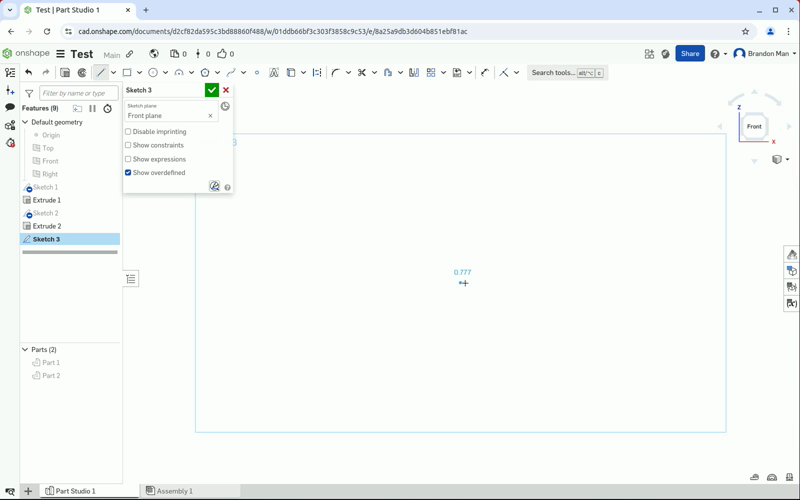
scroll(6)
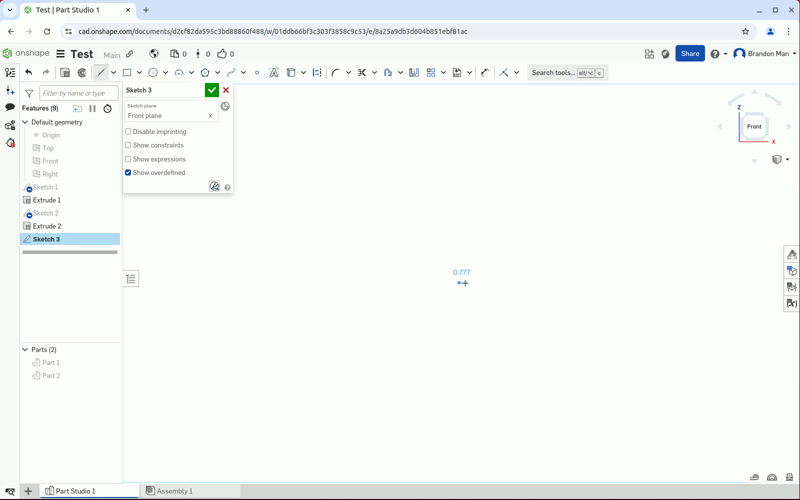
scroll(6)
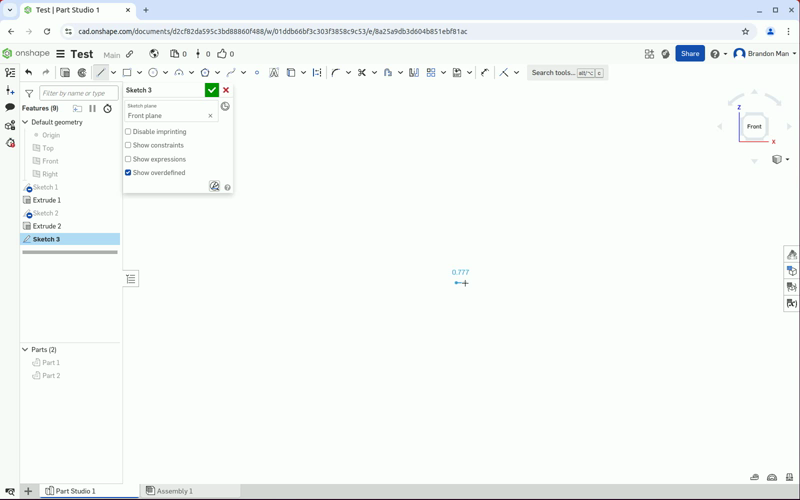
scroll(6)
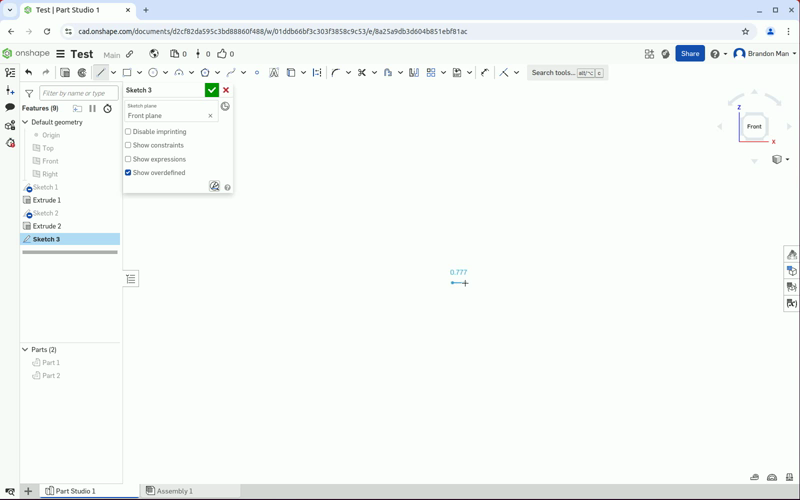
scroll(6)
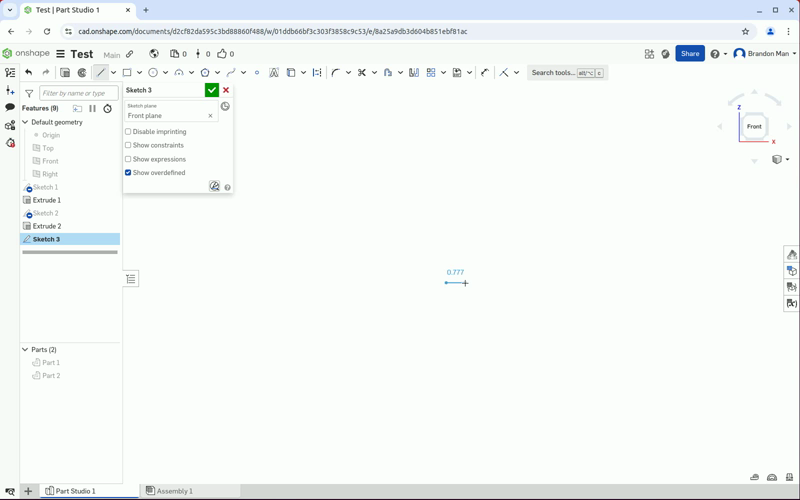
scroll(6)
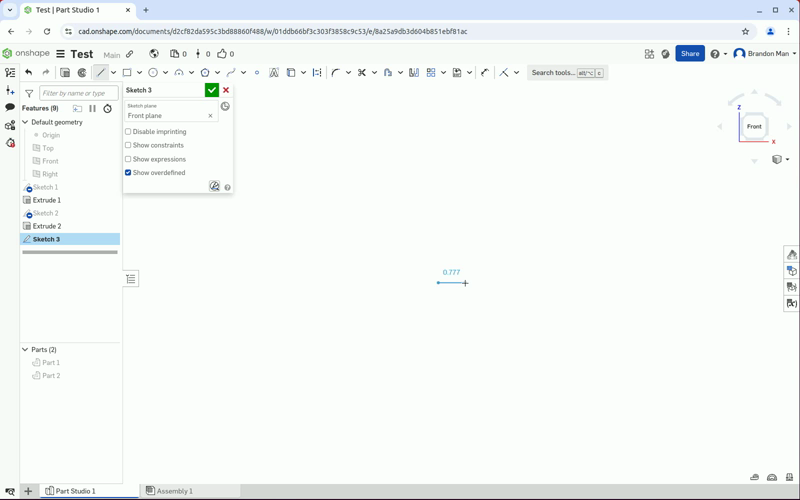
scroll(6)
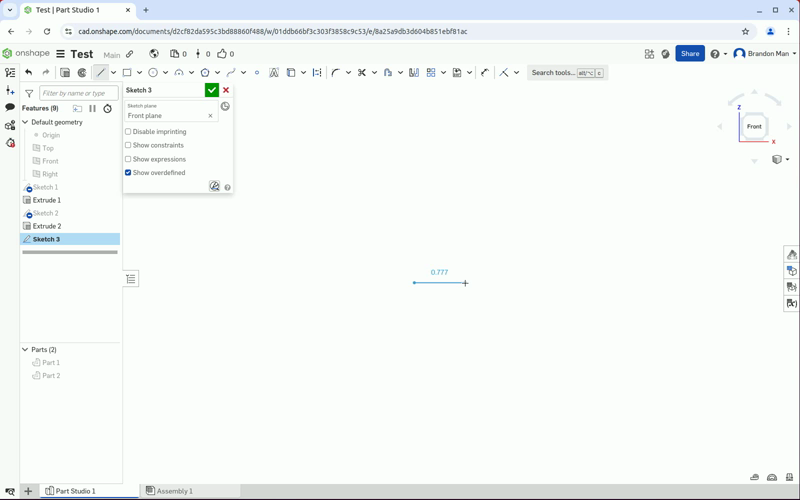
click(465, 282)
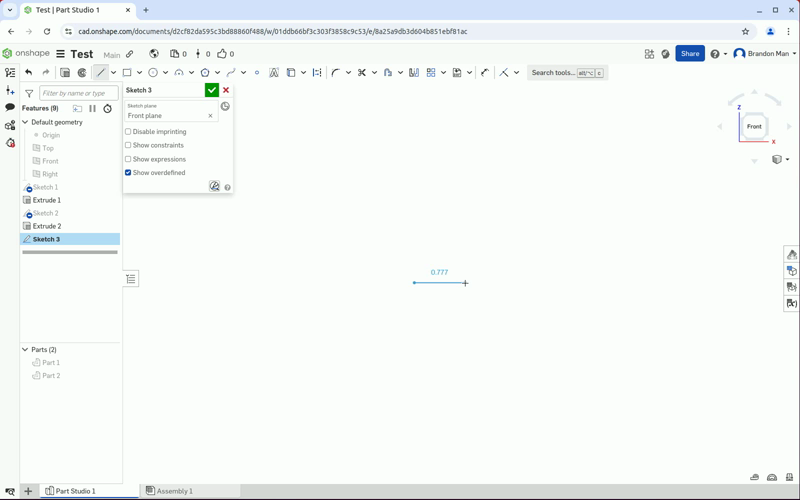
scroll(-6)
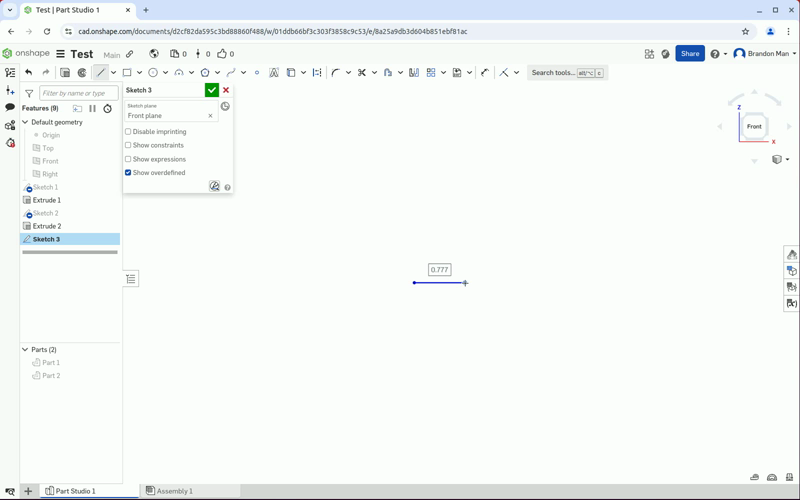
scroll(-6)
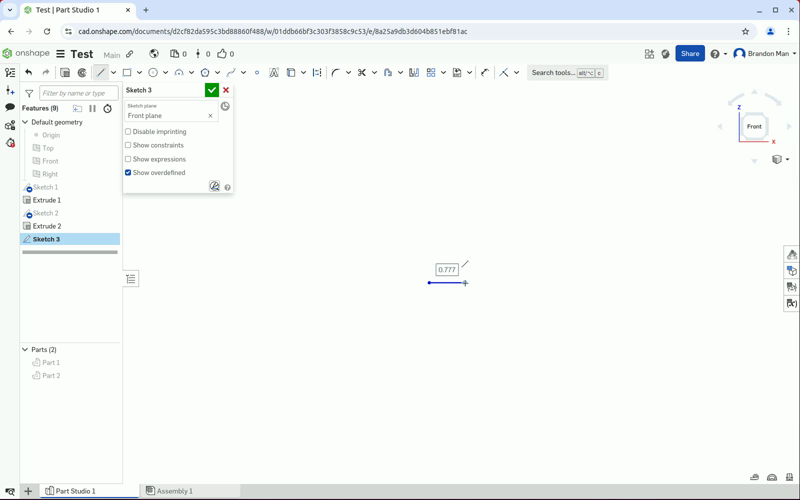
scroll(-6)
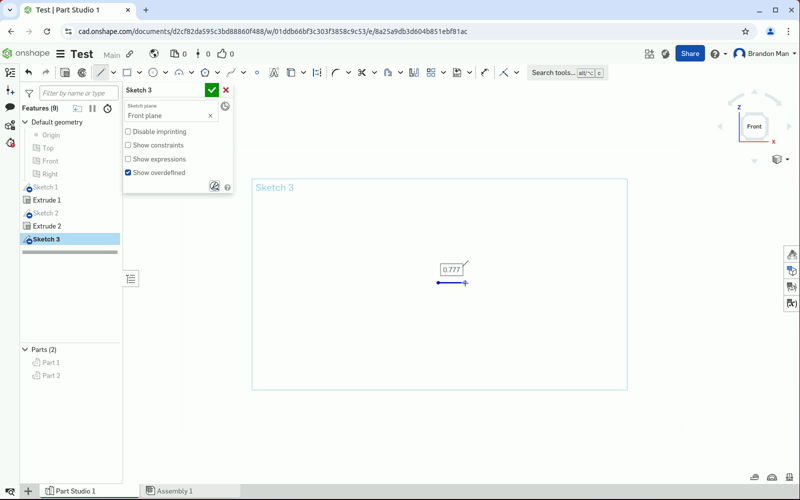
scroll(-6)
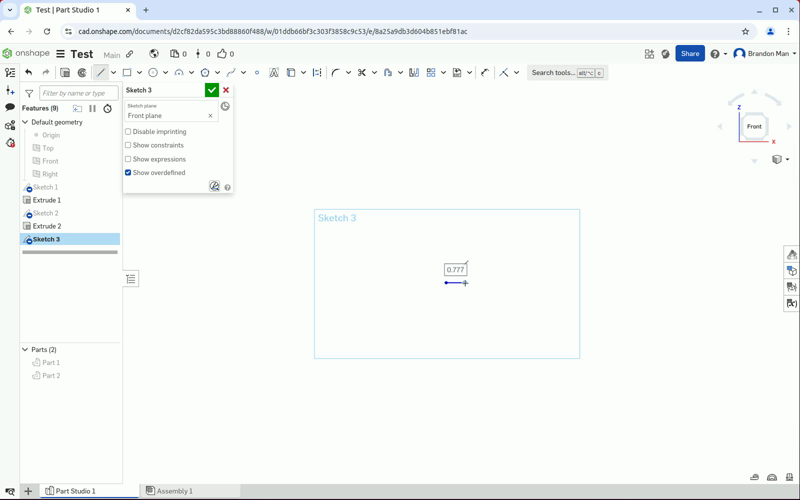
scroll(-6)
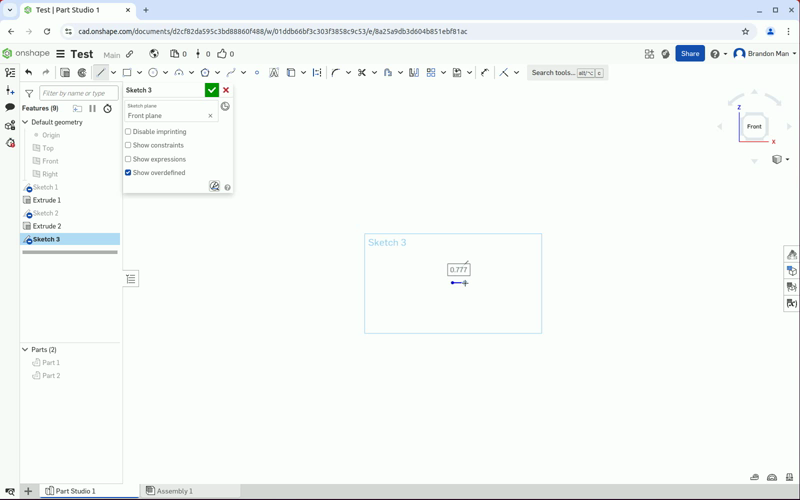
scroll(-6)
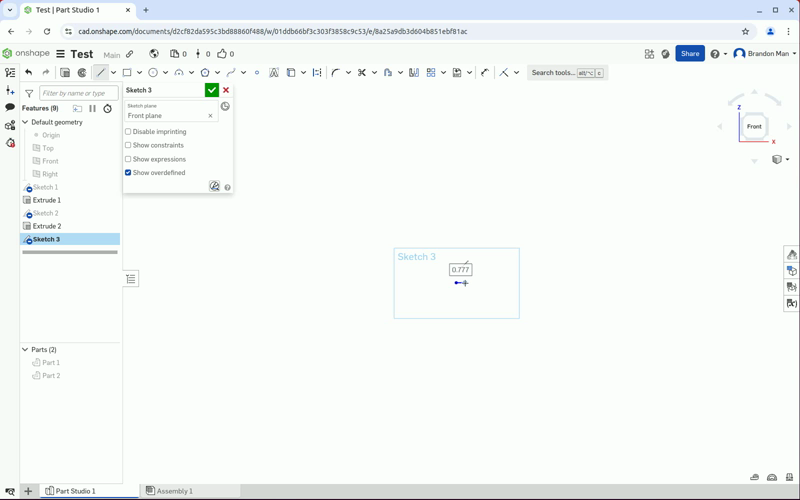
scroll(-6)
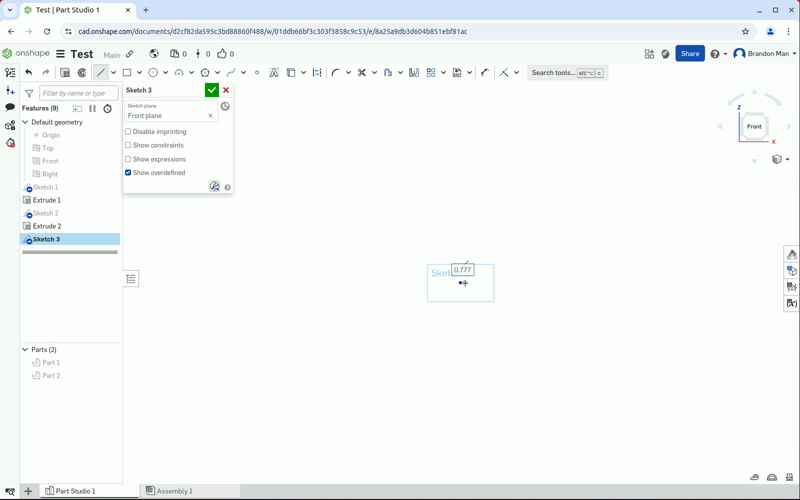
key_up(shift)
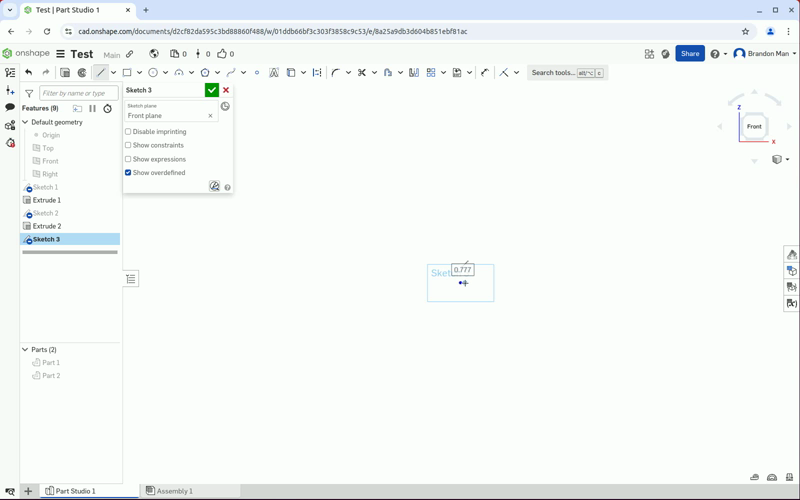
key_down(shift)
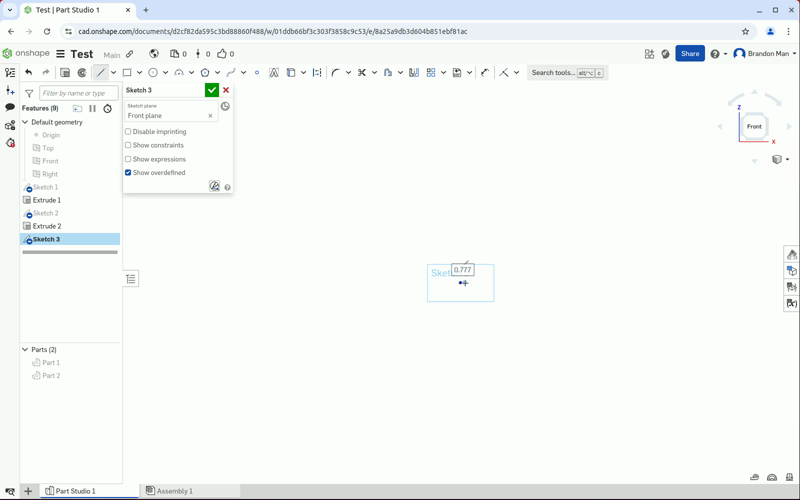
key_up(shift)
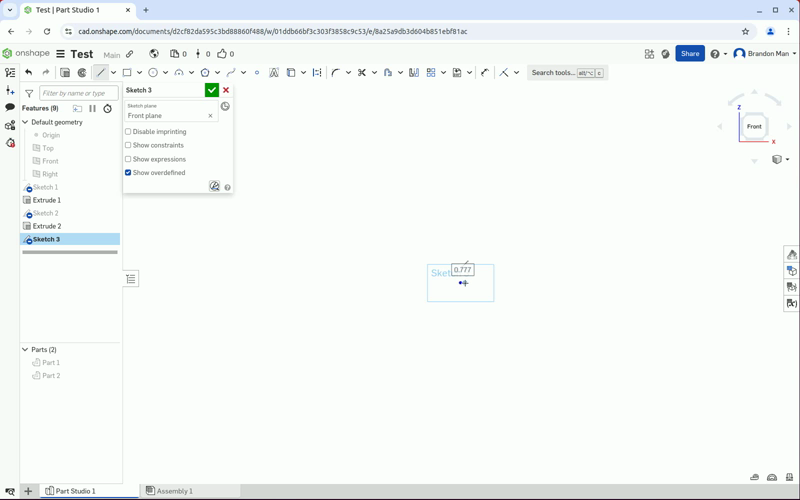
key_down(shift)
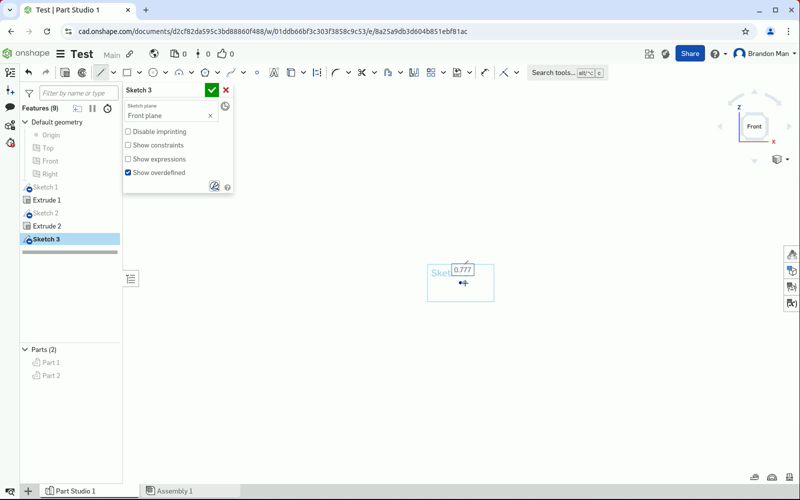
mouse_move(495, 282)
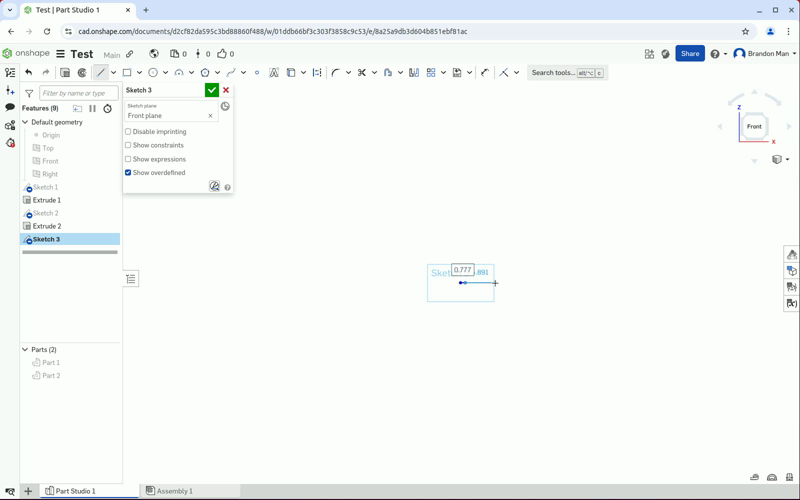
mouse_move(461, 282)
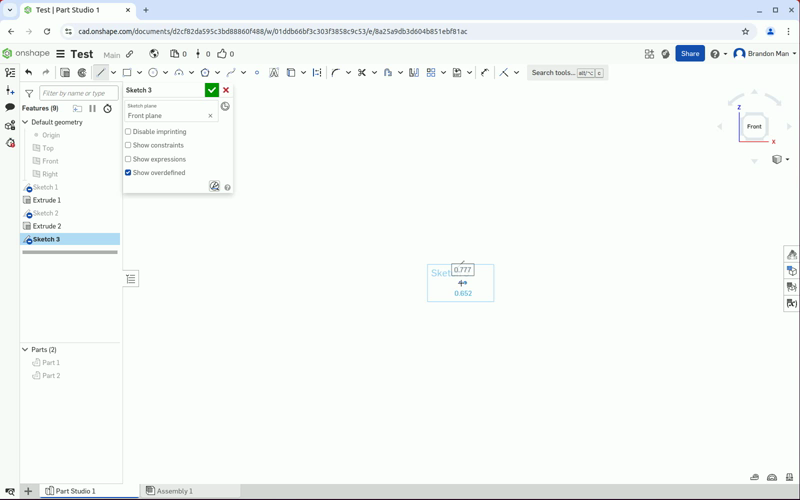
scroll(6)
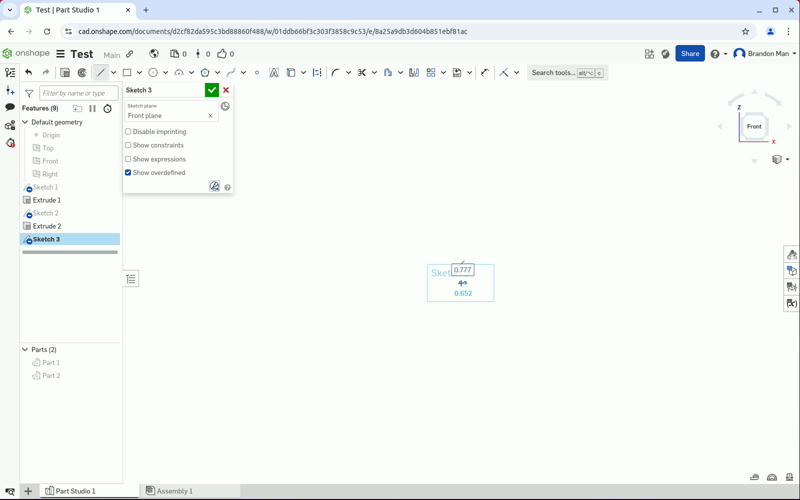
scroll(6)
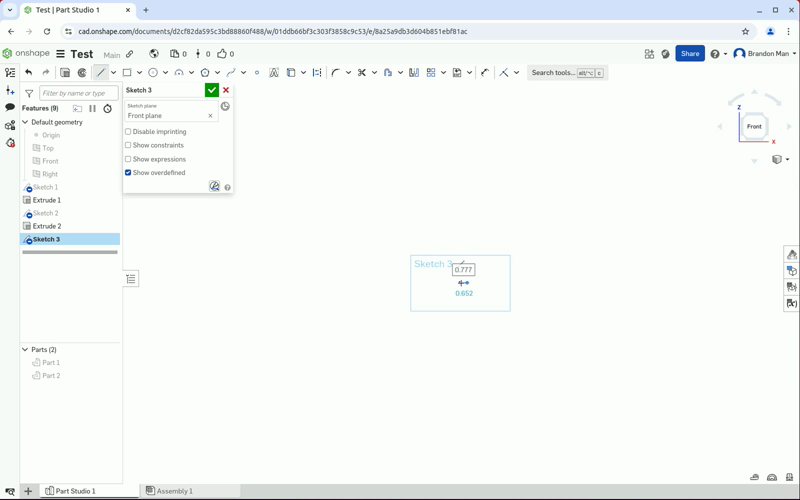
scroll(6)
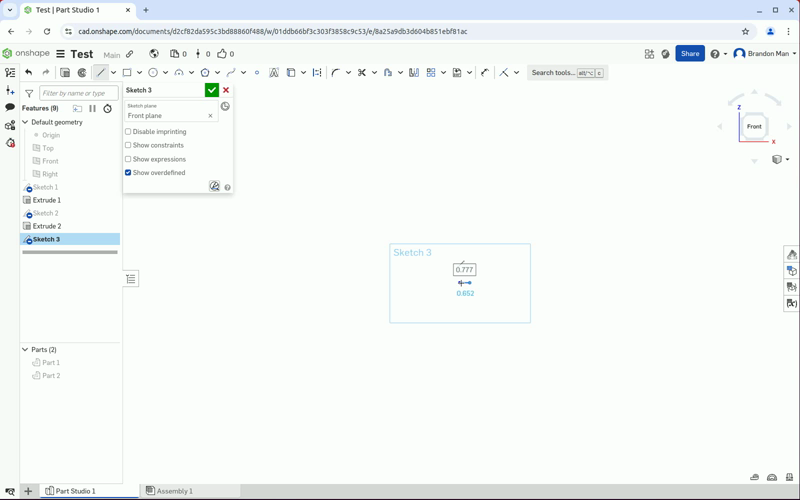
scroll(6)
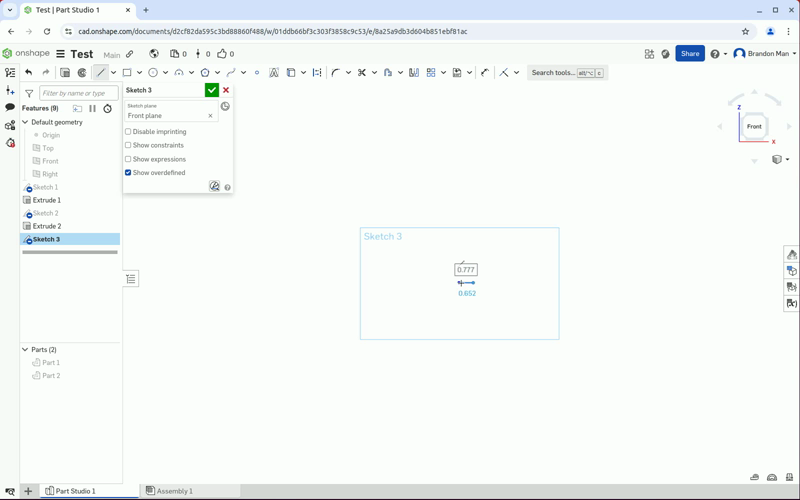
scroll(6)
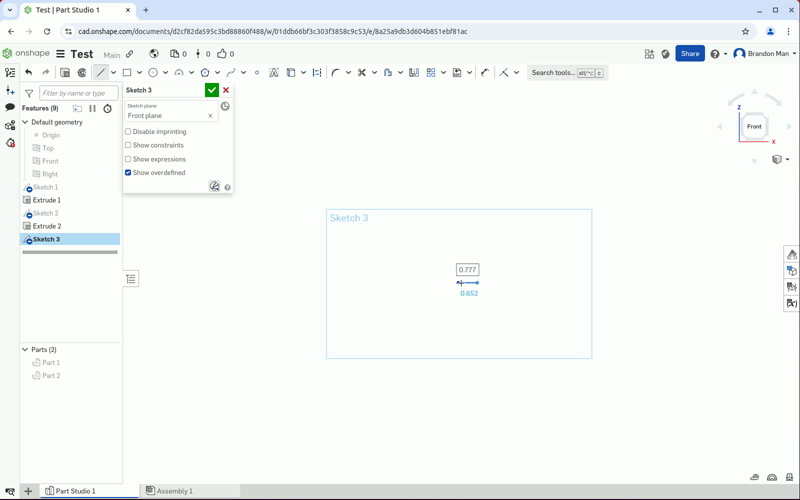
scroll(6)
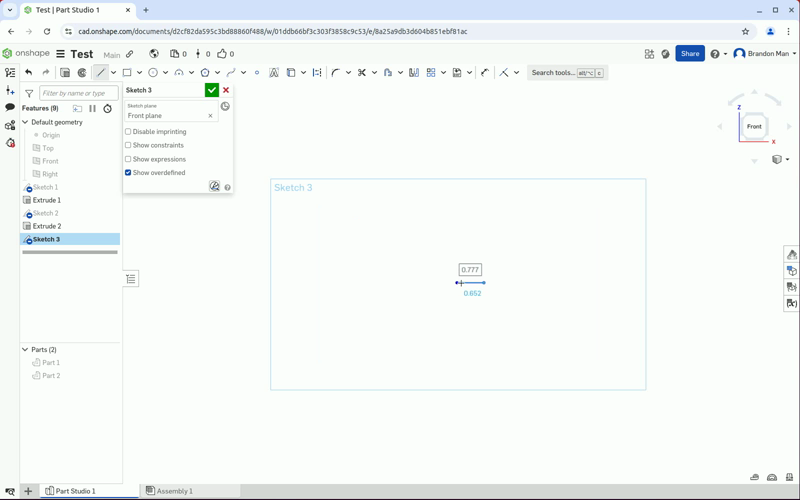
scroll(6)
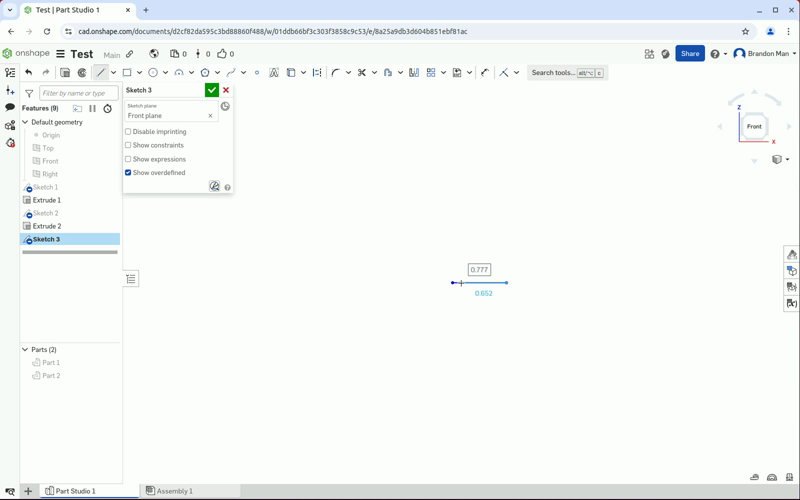
click(461, 282)
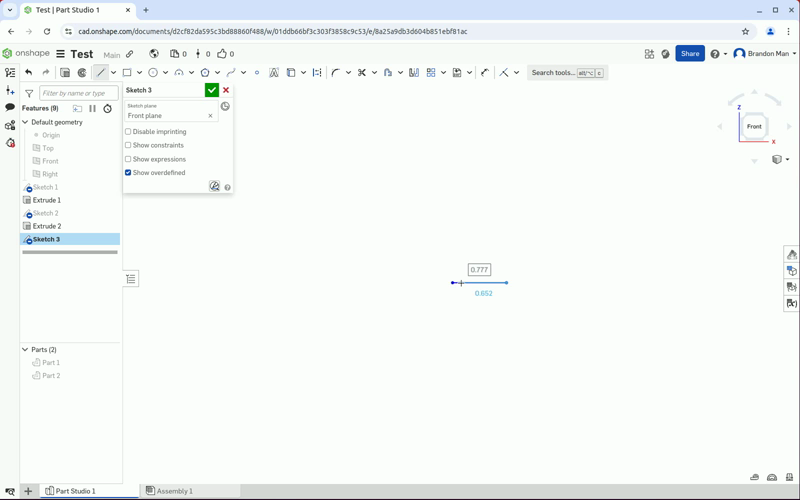
scroll(-6)
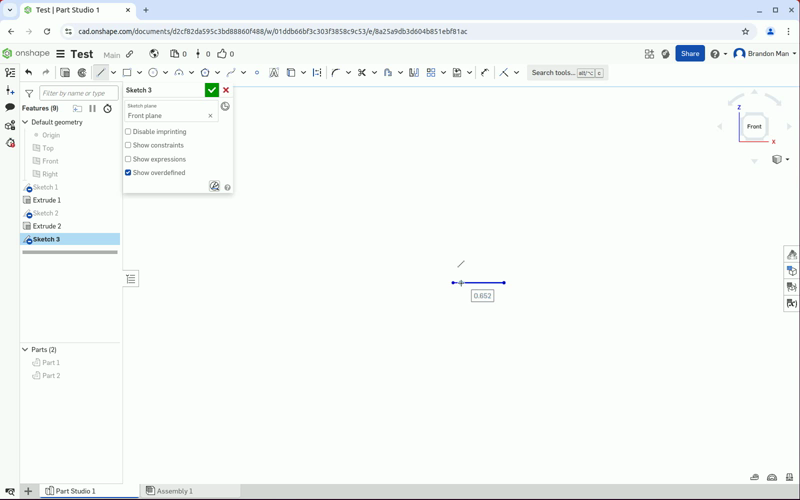
scroll(-6)
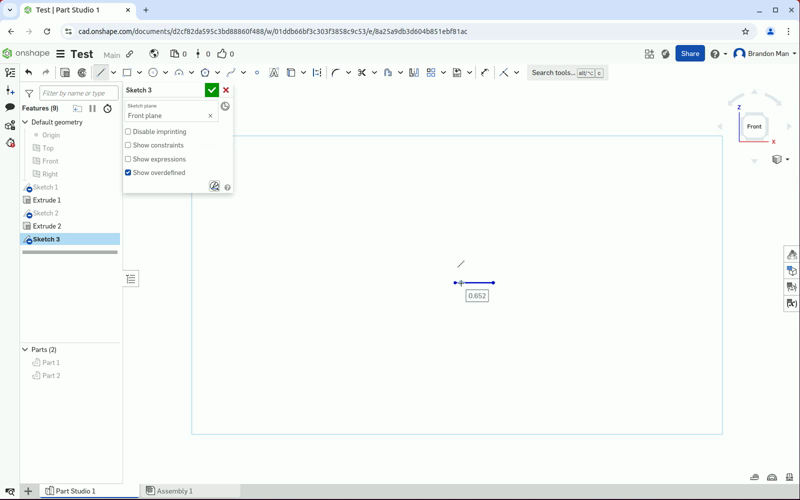
scroll(-6)
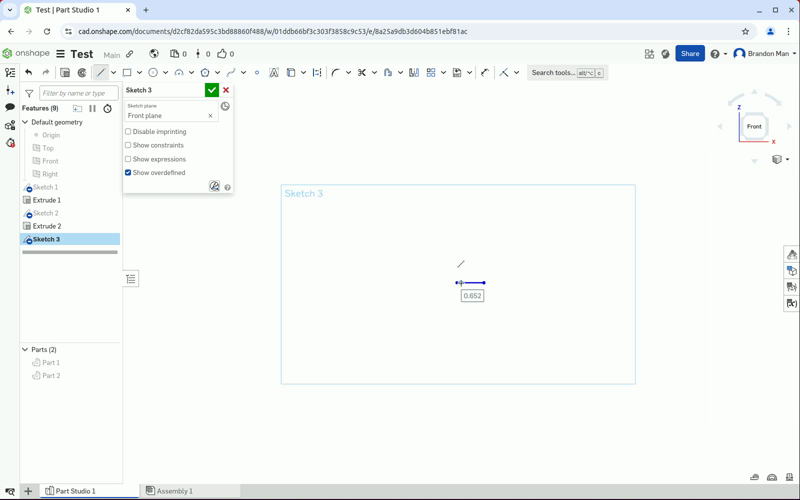
scroll(-6)
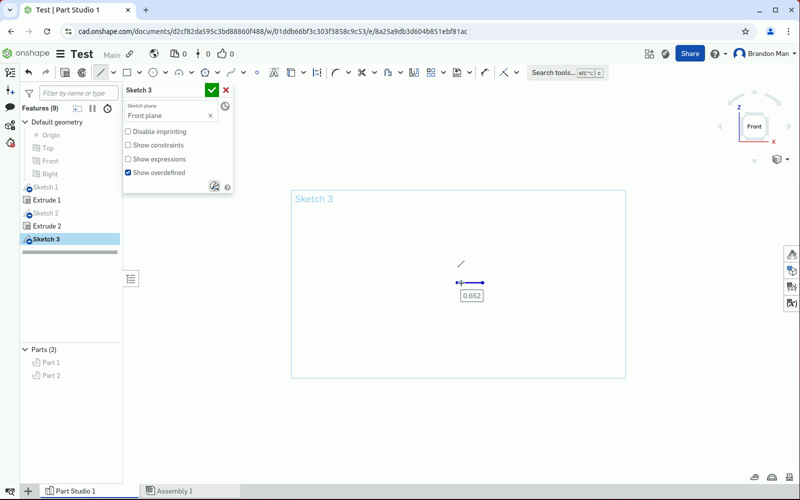
scroll(-6)
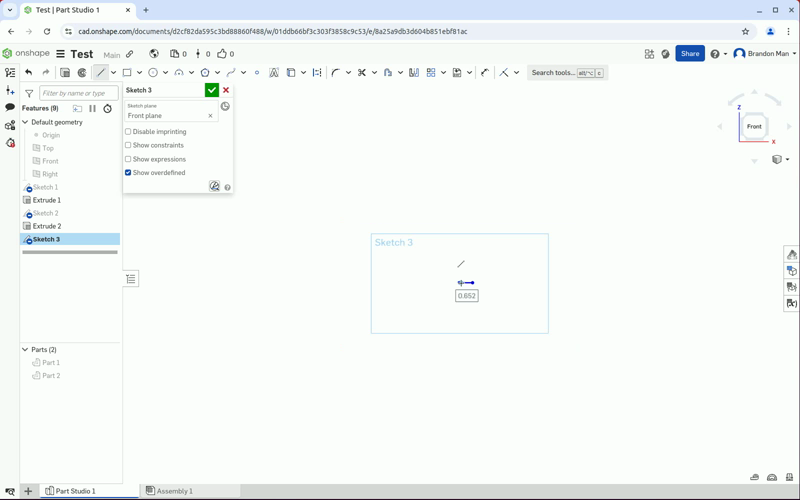
scroll(-6)
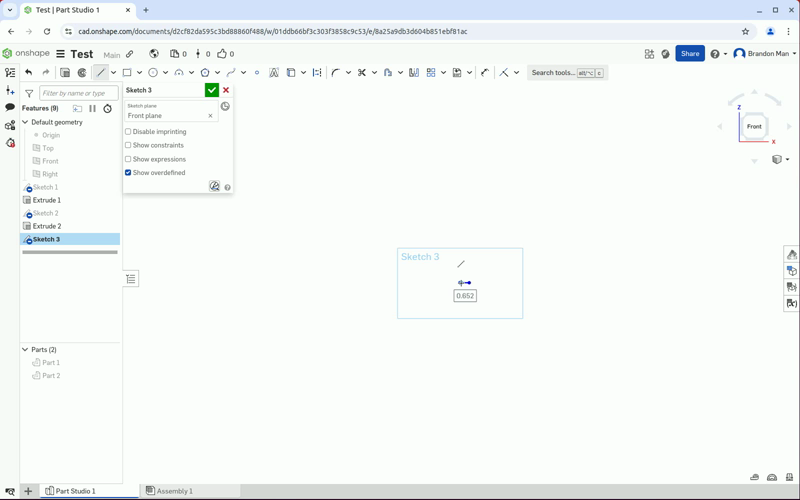
scroll(-6)
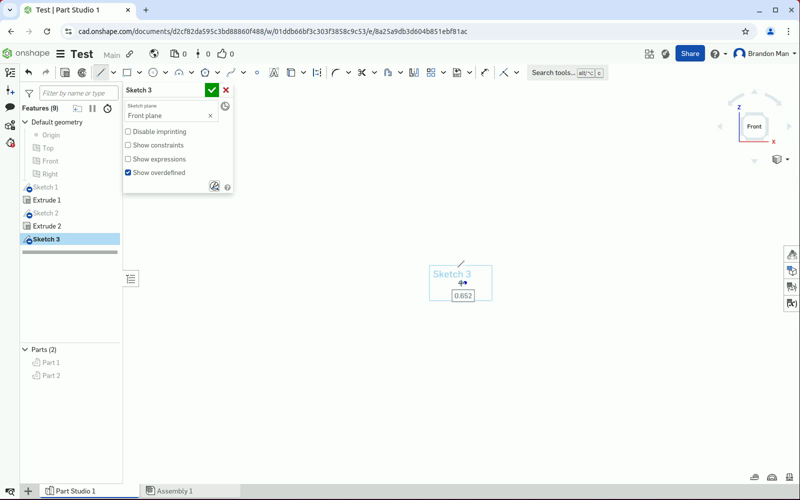
key_up(shift)
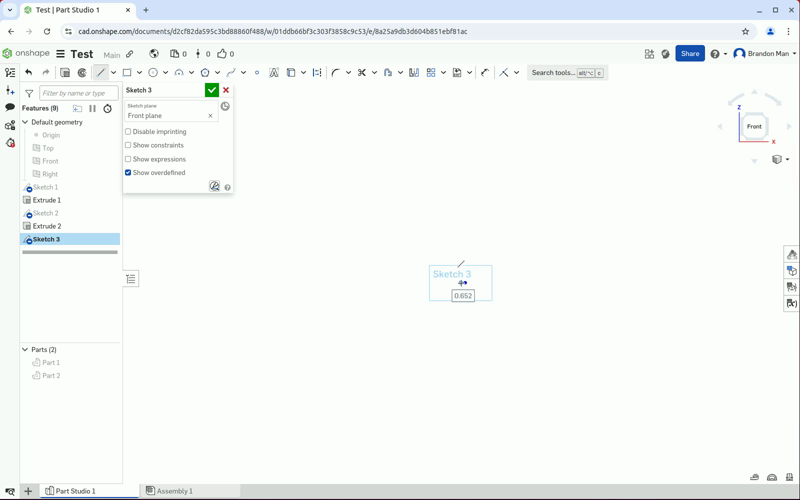
key_down(shift)
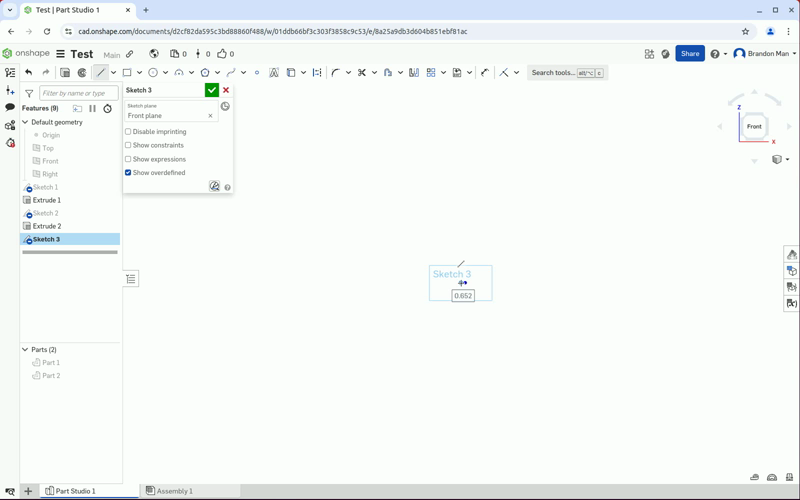
mouse_move(491, 282)
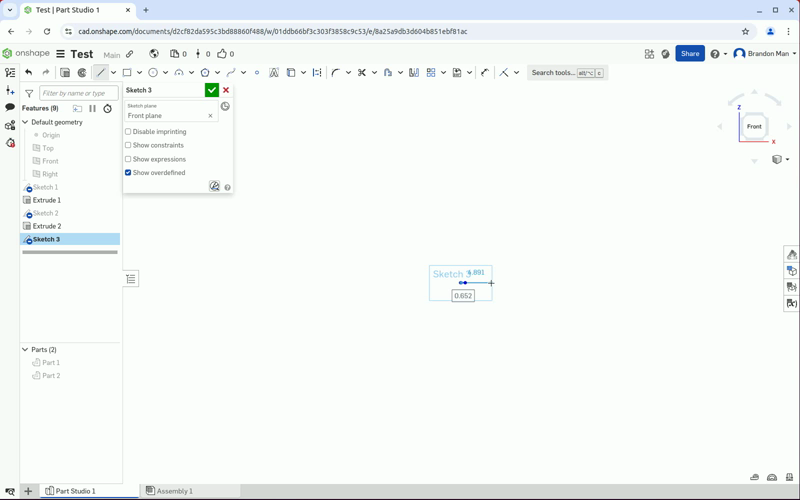
mouse_move(461, 278)
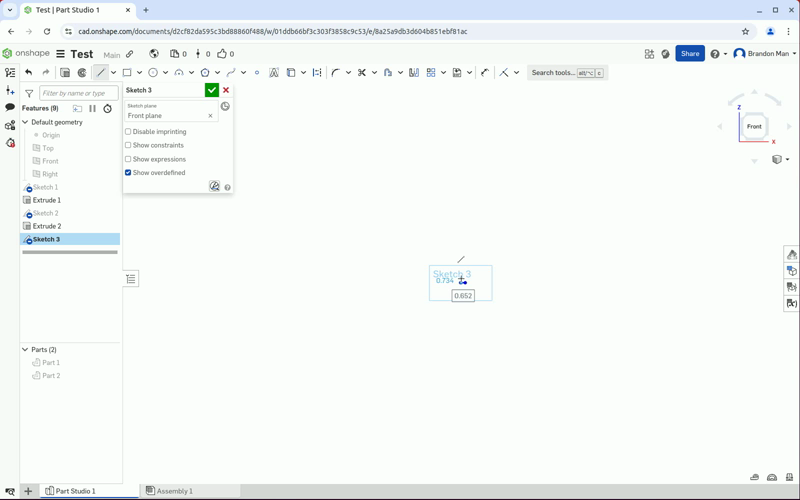
scroll(6)
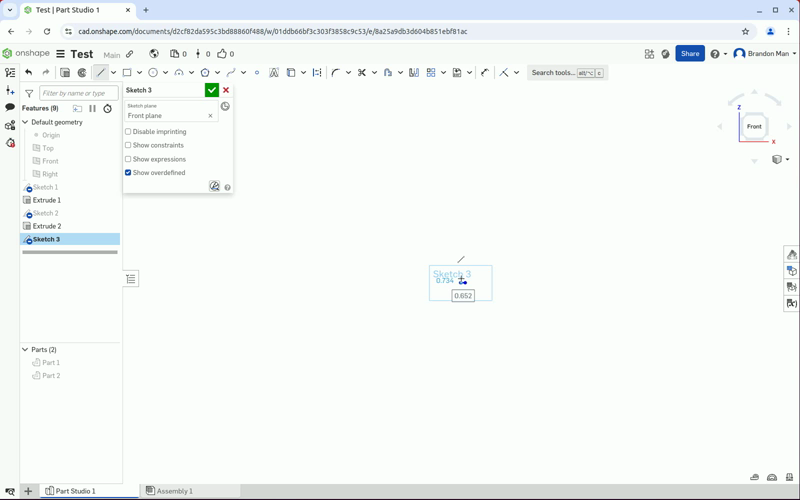
scroll(6)
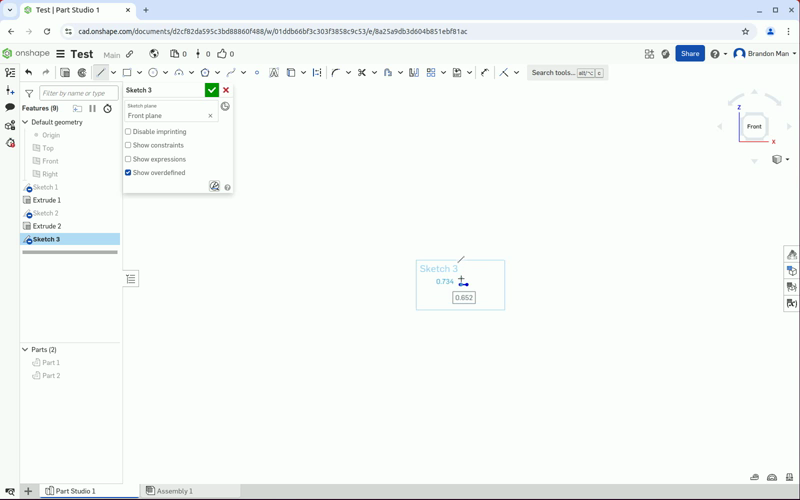
scroll(6)
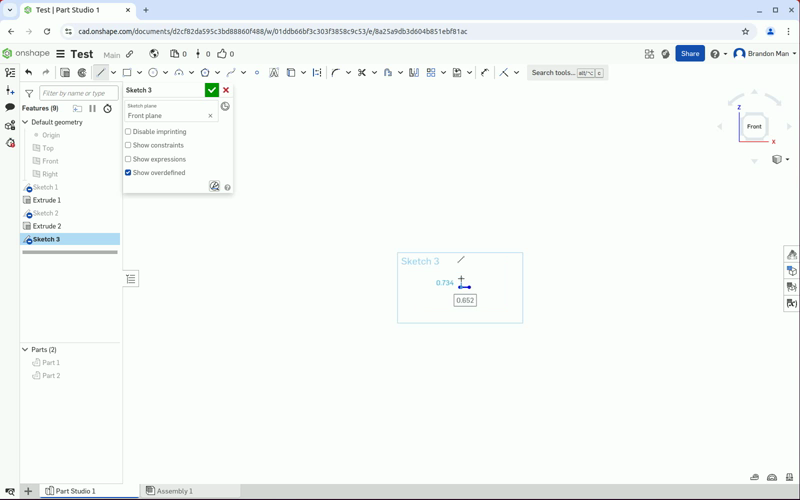
scroll(6)
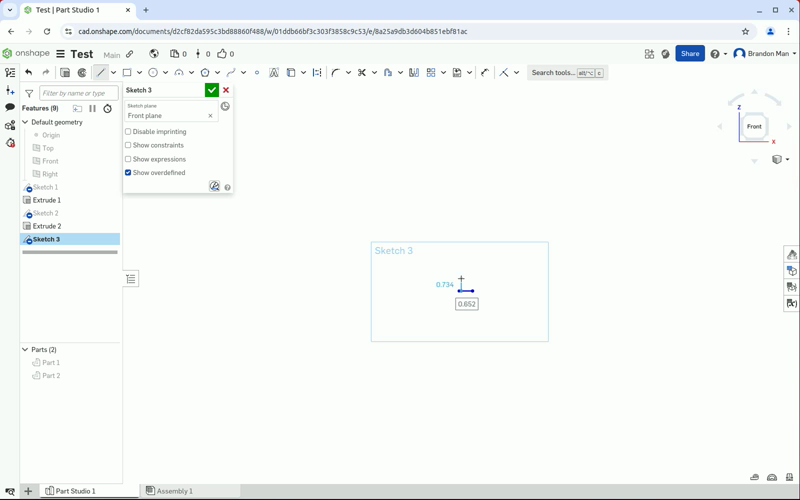
scroll(6)
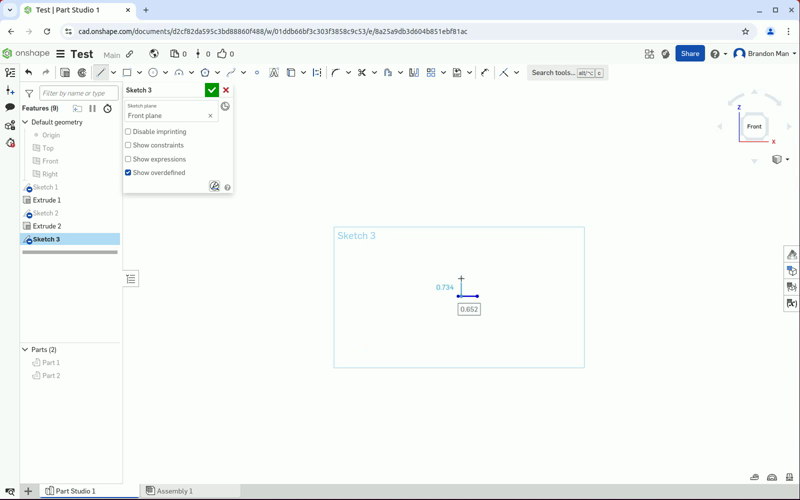
scroll(6)
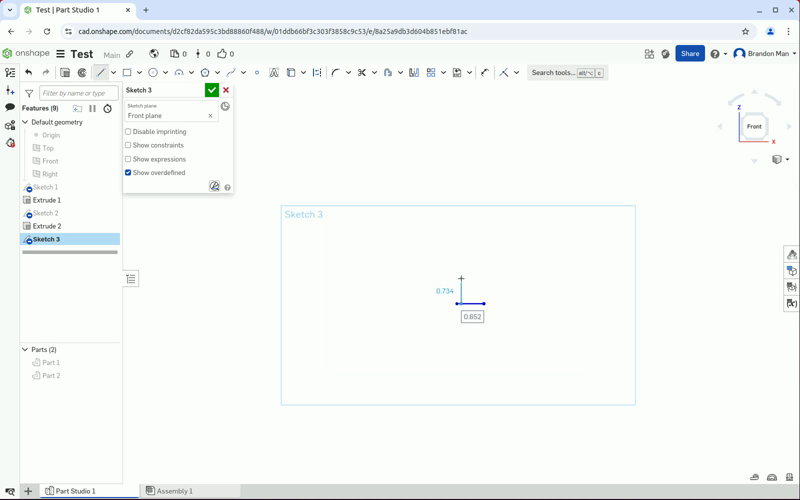
scroll(6)
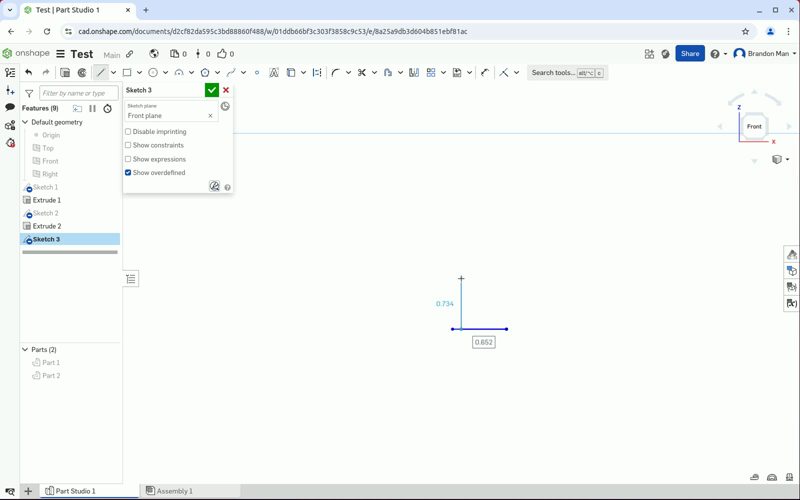
click(461, 278)
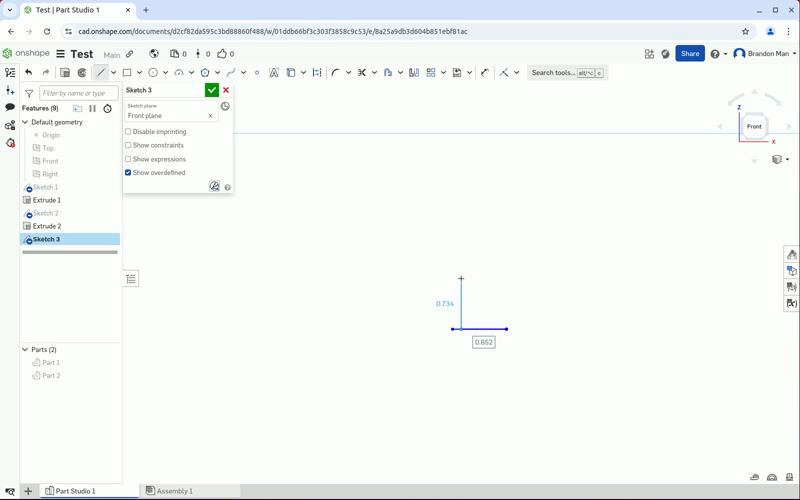
scroll(-6)
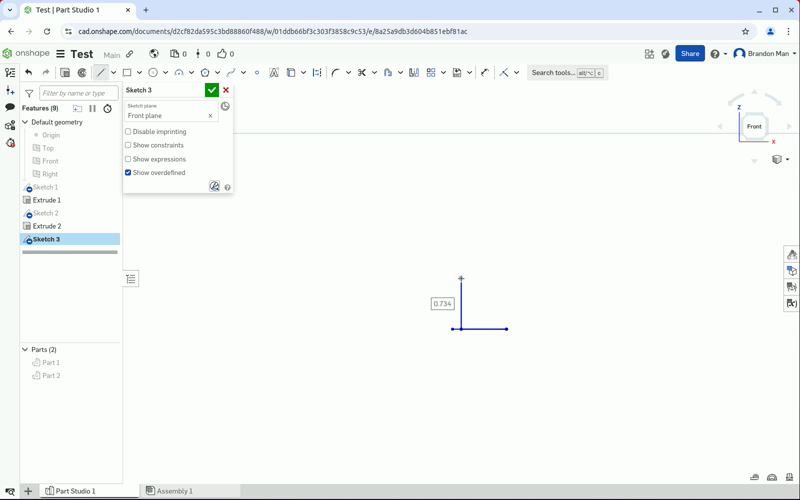
scroll(-6)
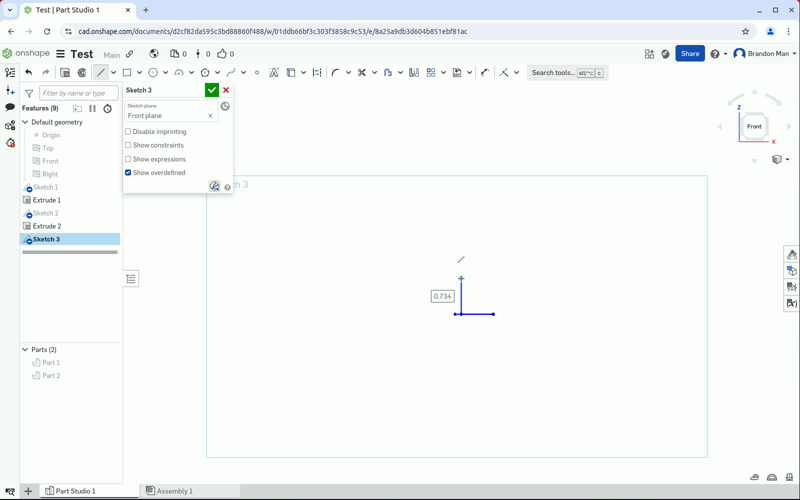
scroll(-6)
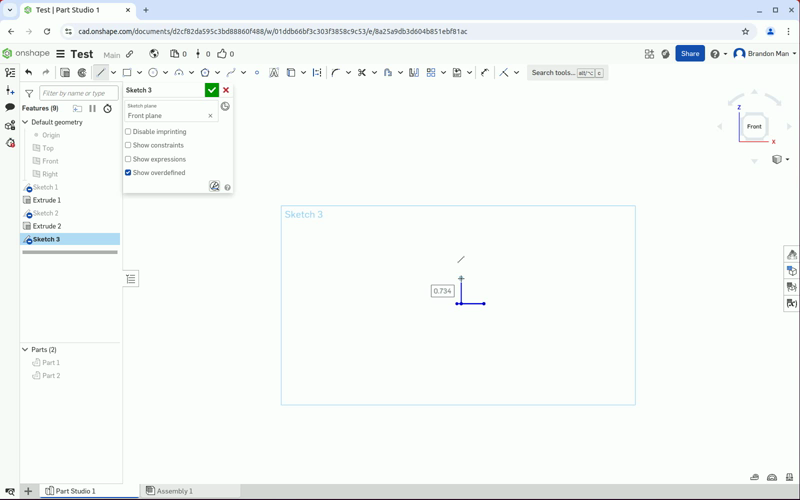
scroll(-6)
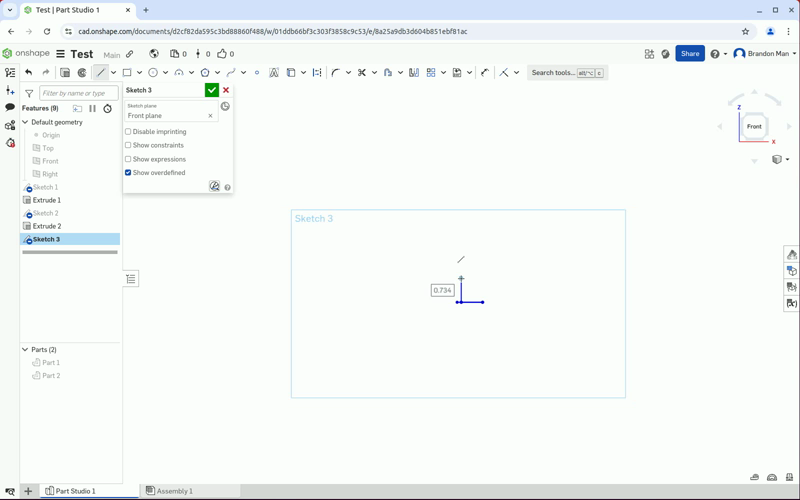
scroll(-6)
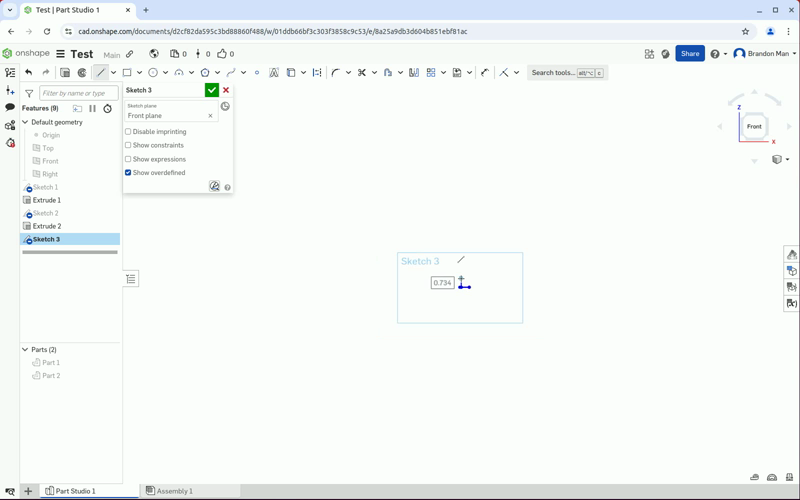
scroll(-6)
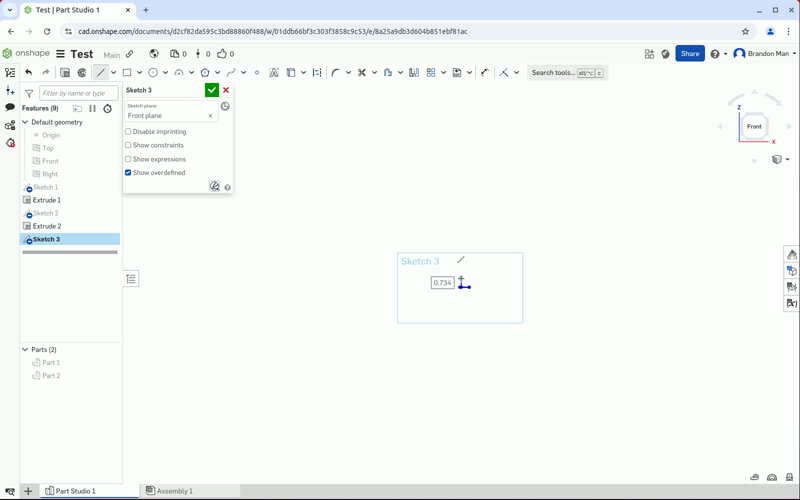
scroll(-6)
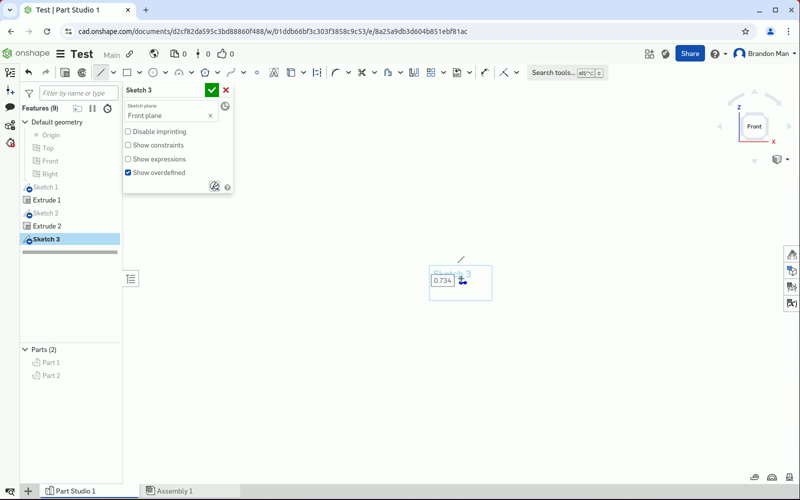
key_up(shift)
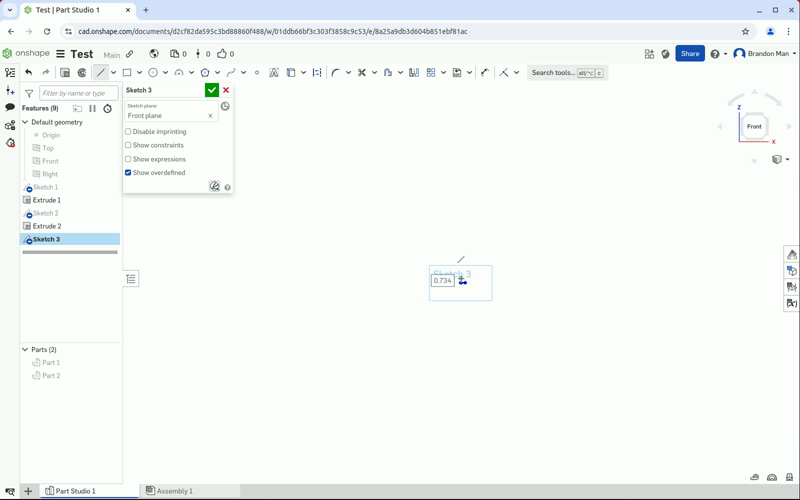
key_down(shift)
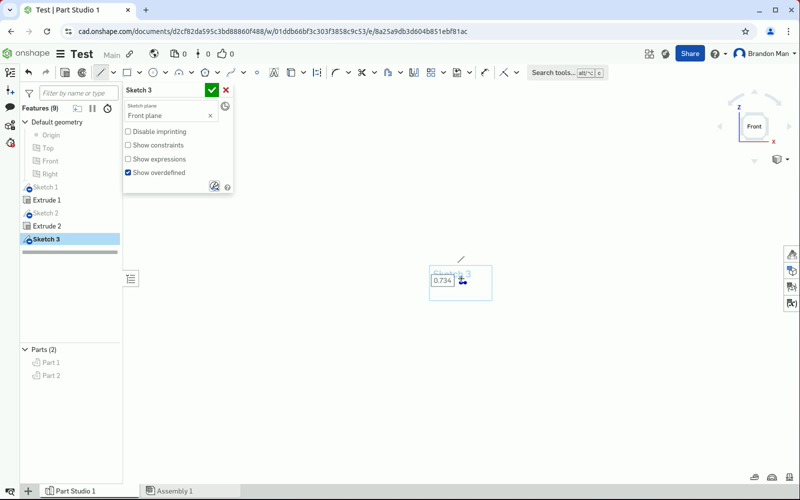
key_up(shift)
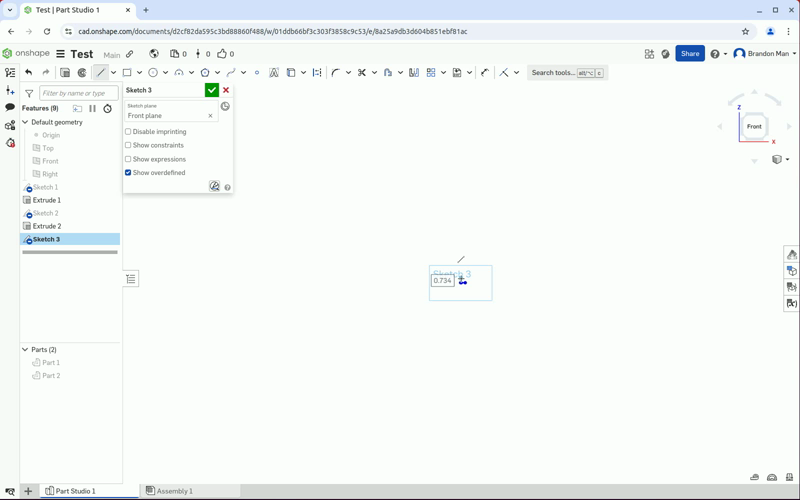
mouse_move(490, 278)
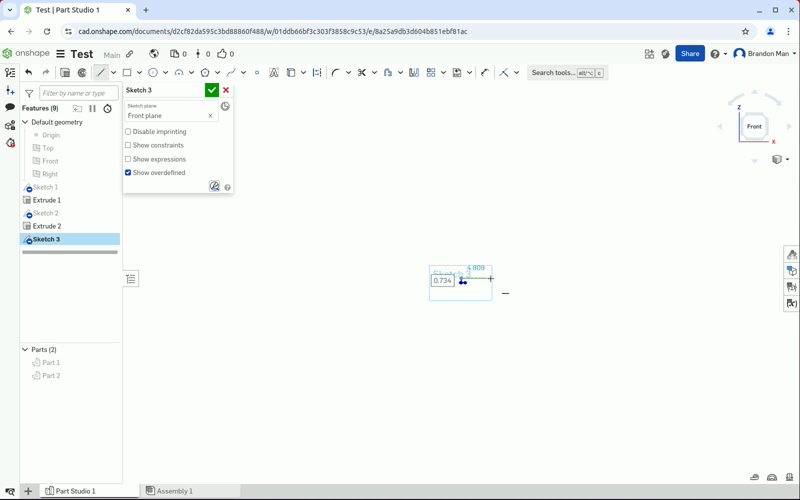
key_down(shift)
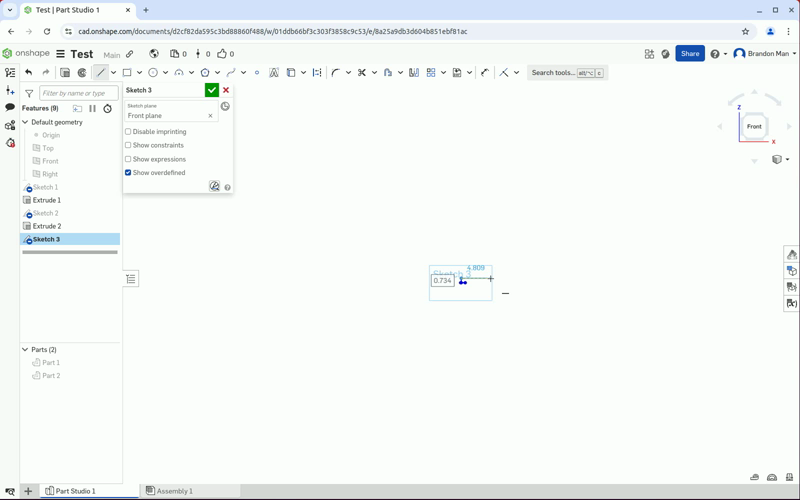
mouse_move(460, 282)
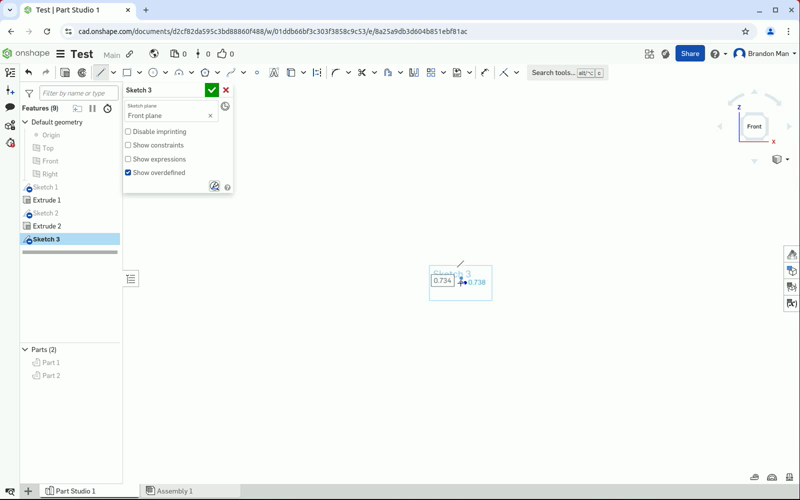
scroll(6)
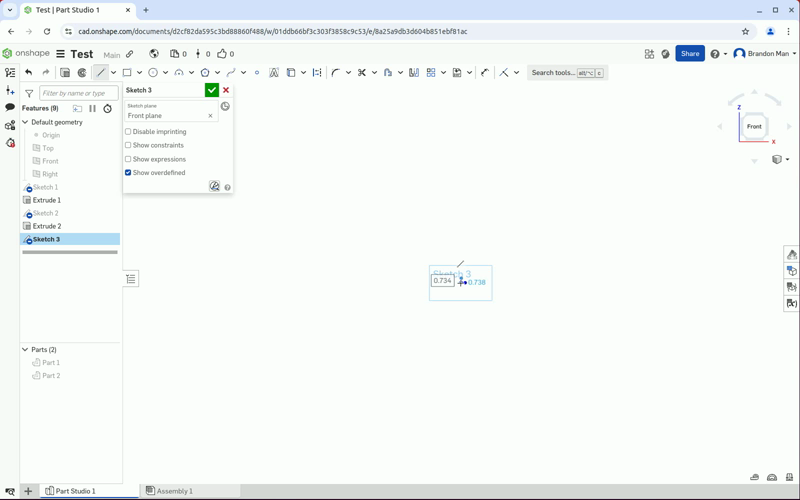
scroll(6)
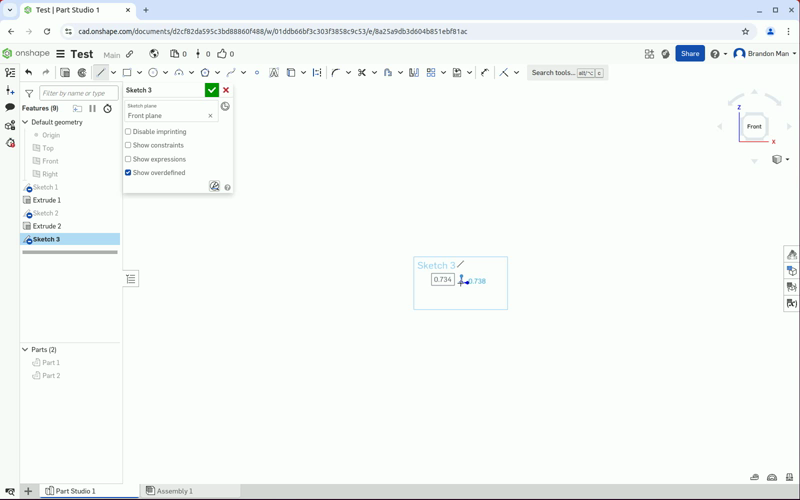
scroll(6)
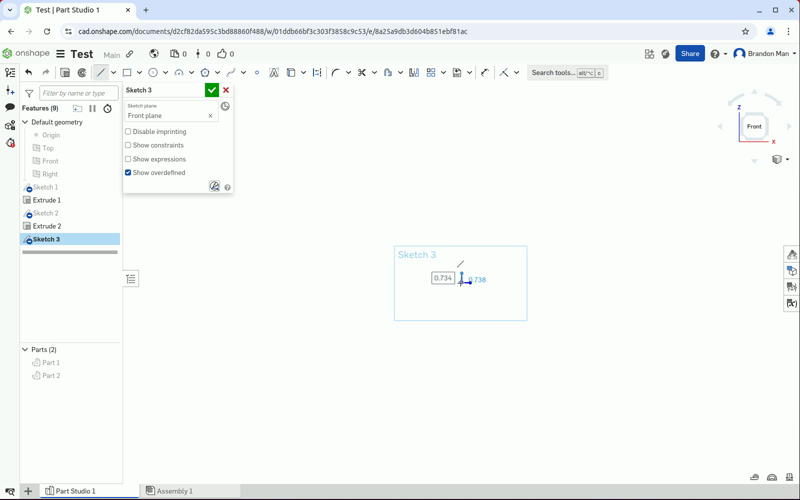
scroll(6)
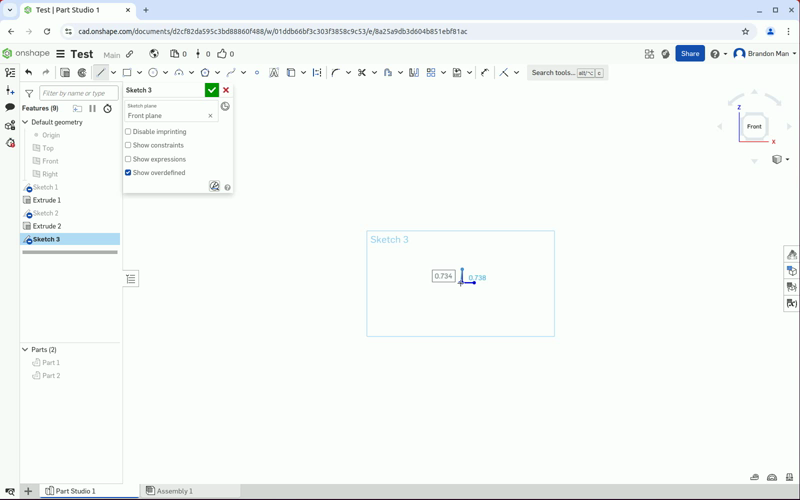
scroll(6)
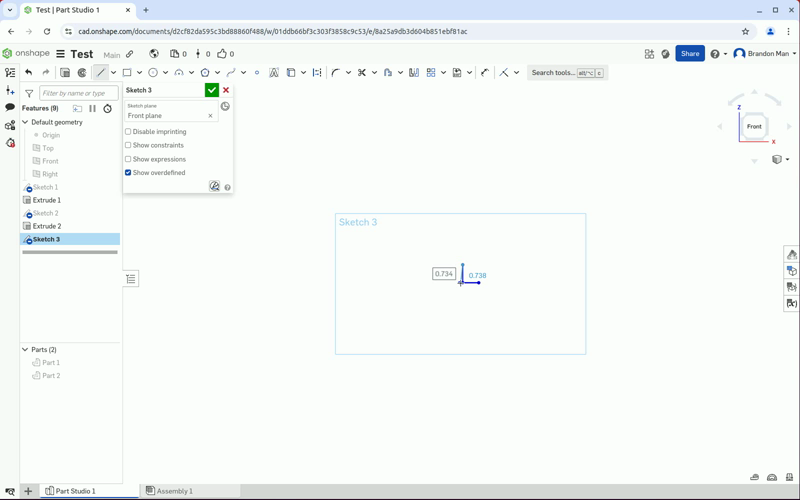
scroll(6)
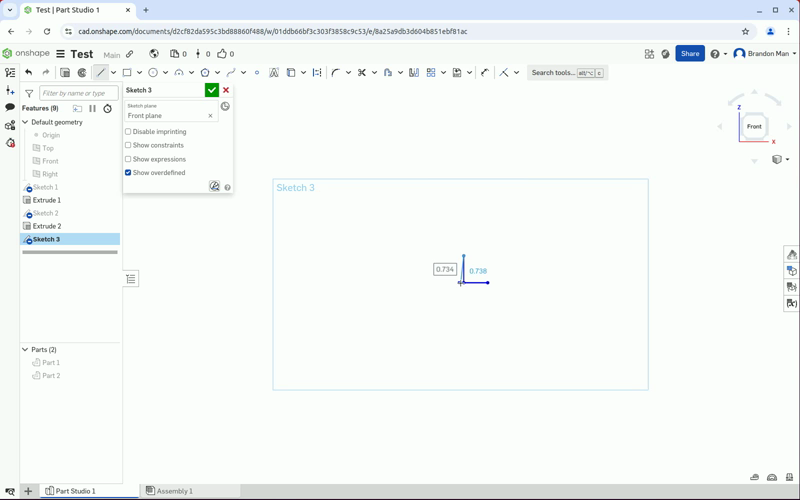
scroll(6)
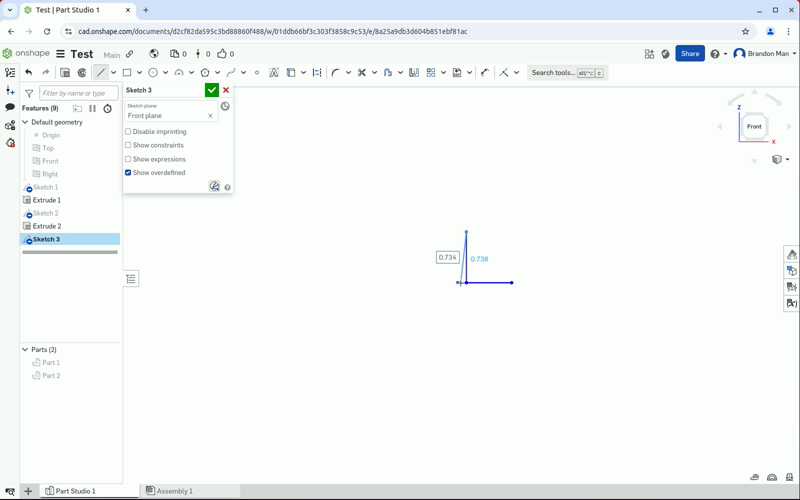
key_up(shift)
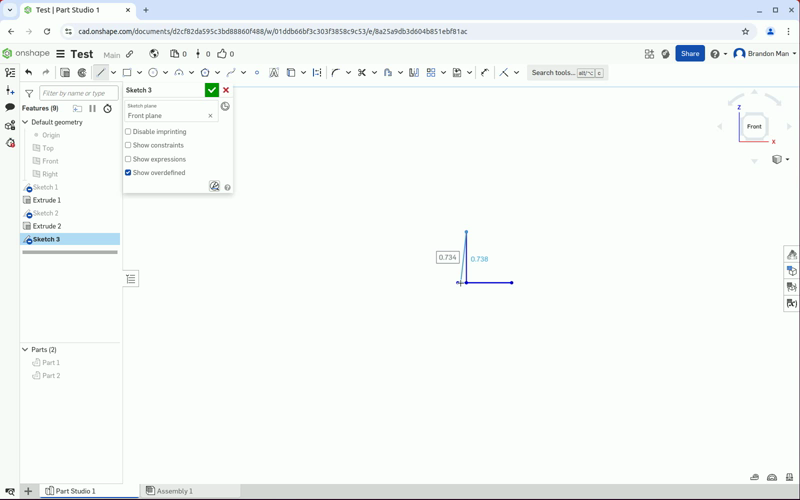
click(460, 282)
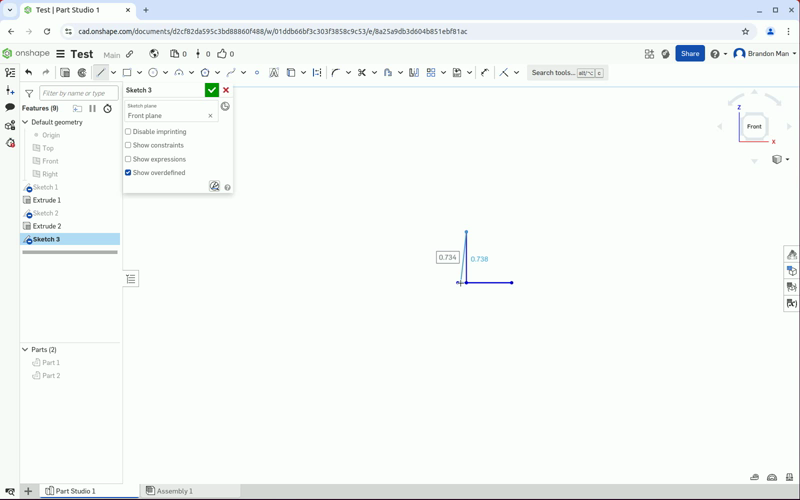
scroll(-6)
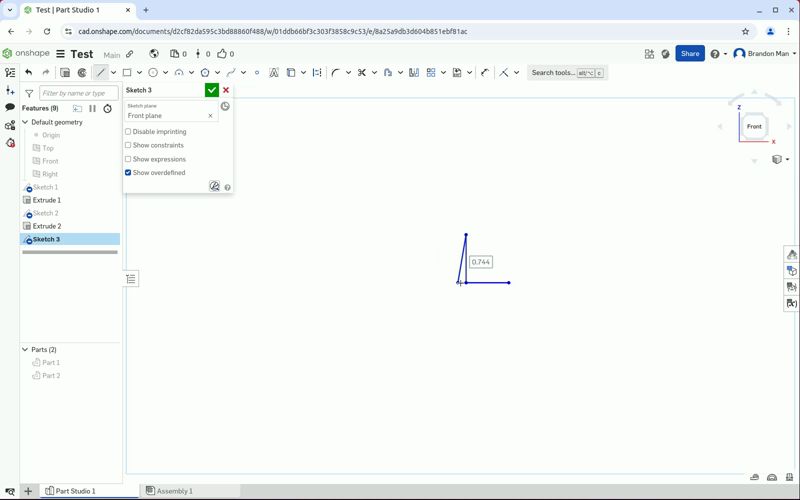
scroll(-6)
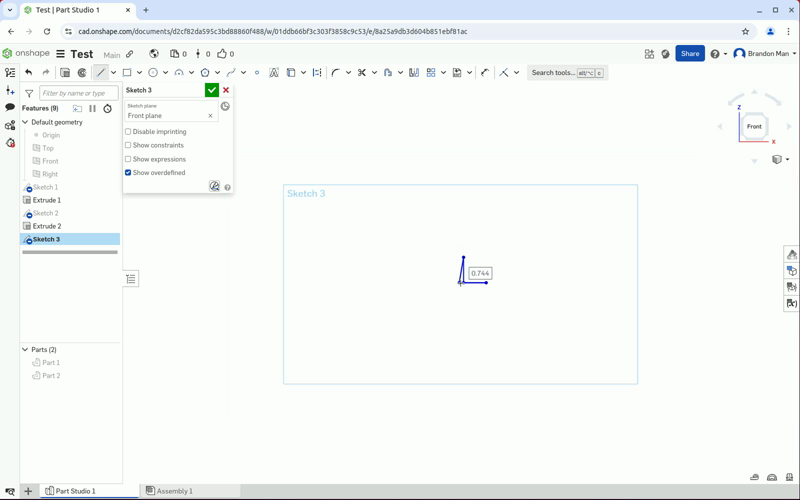
scroll(-6)
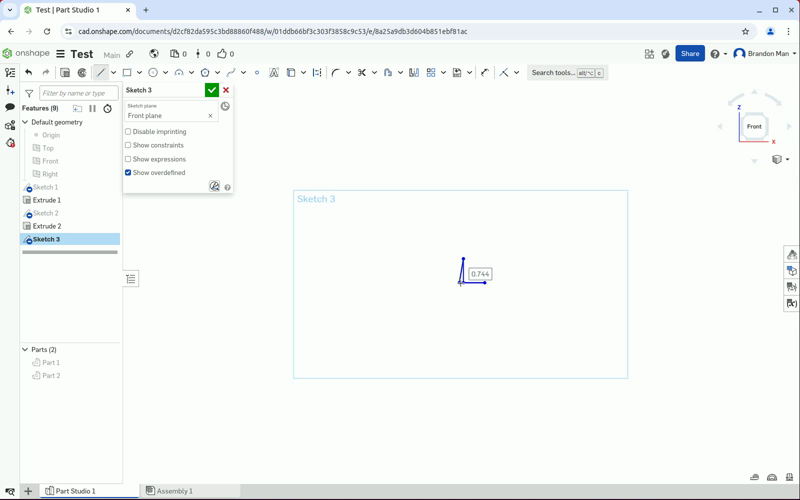
scroll(-6)
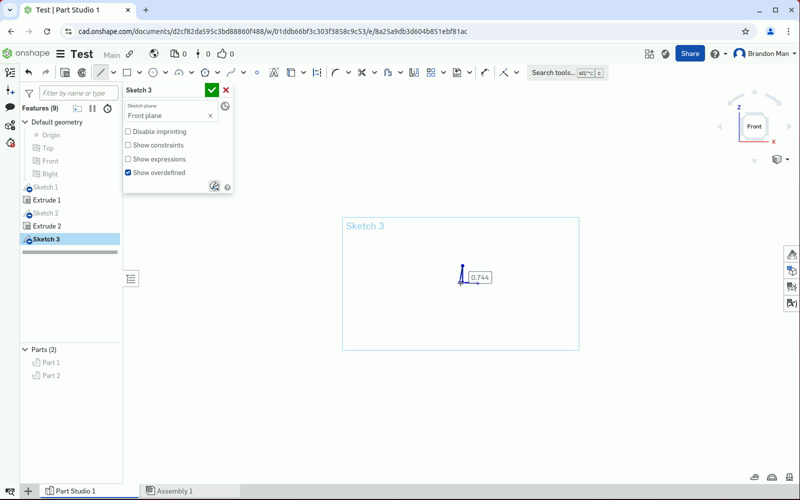
scroll(-6)
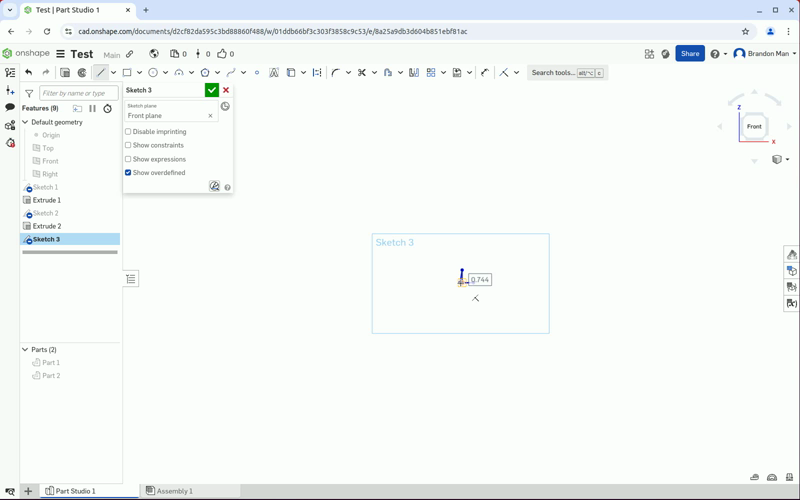
scroll(-6)
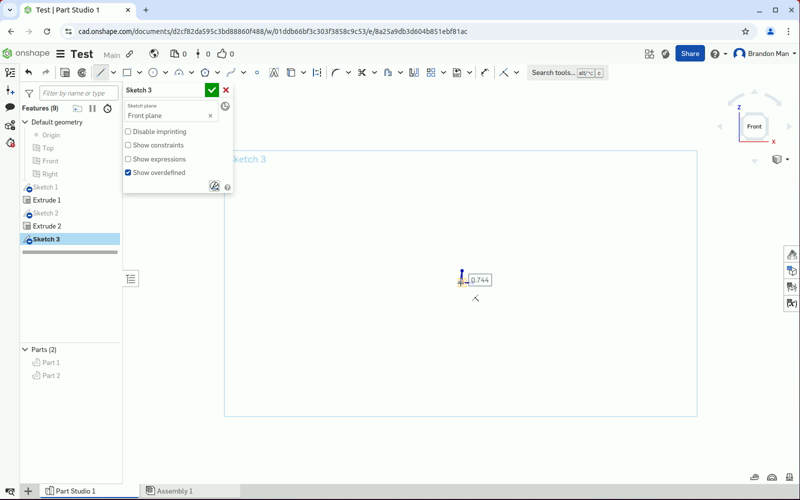
scroll(-6)
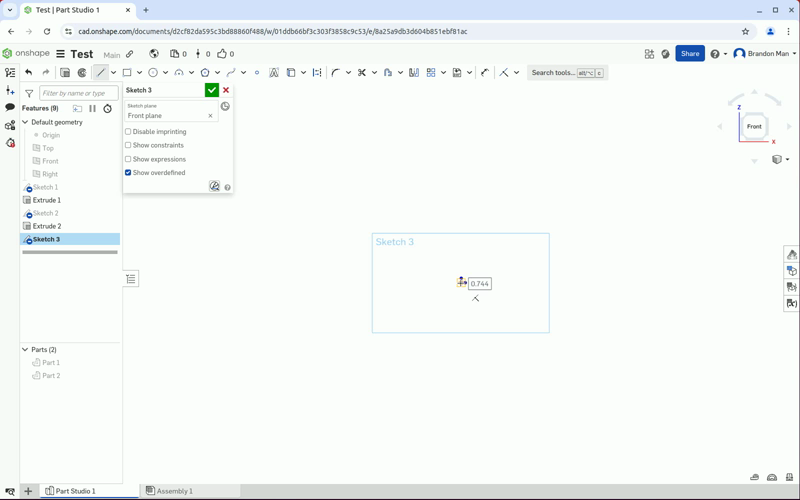
key(esc)
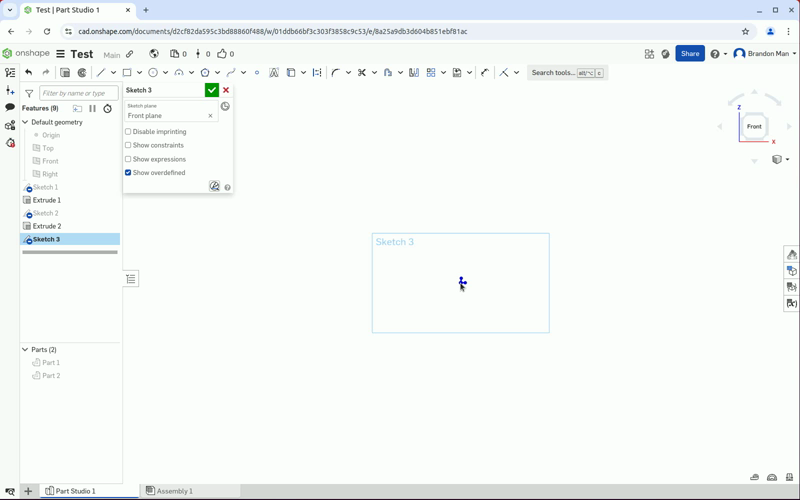
mouse_move(462, 282)
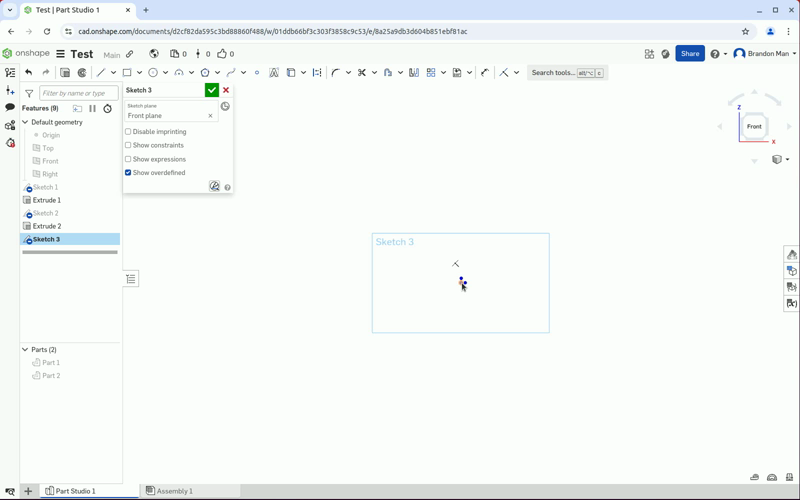
scroll(6)
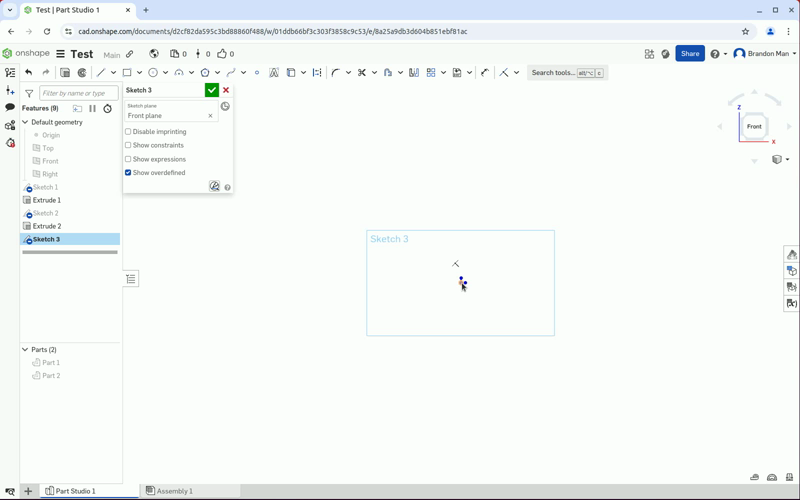
scroll(6)
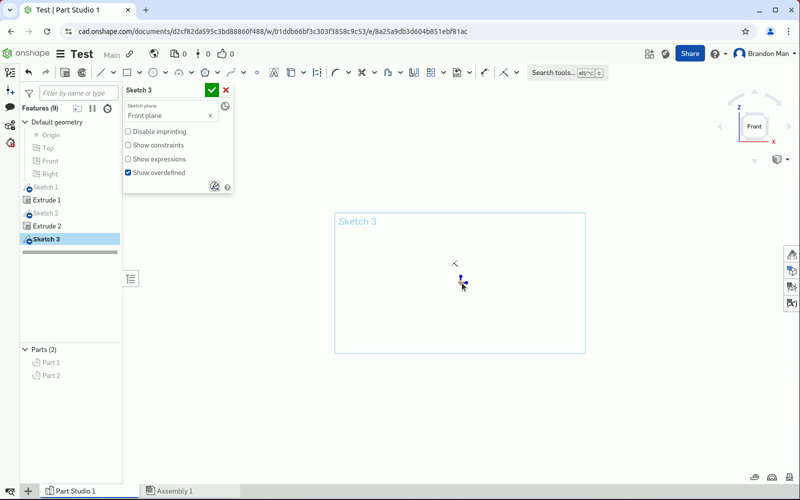
scroll(6)
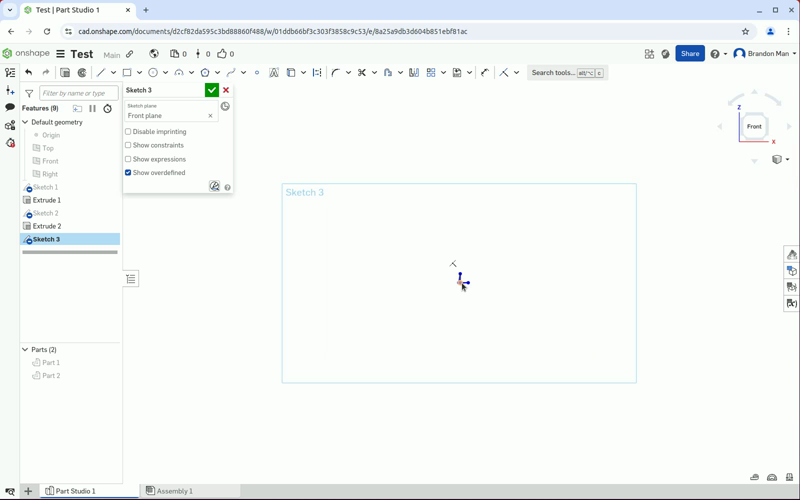
scroll(6)
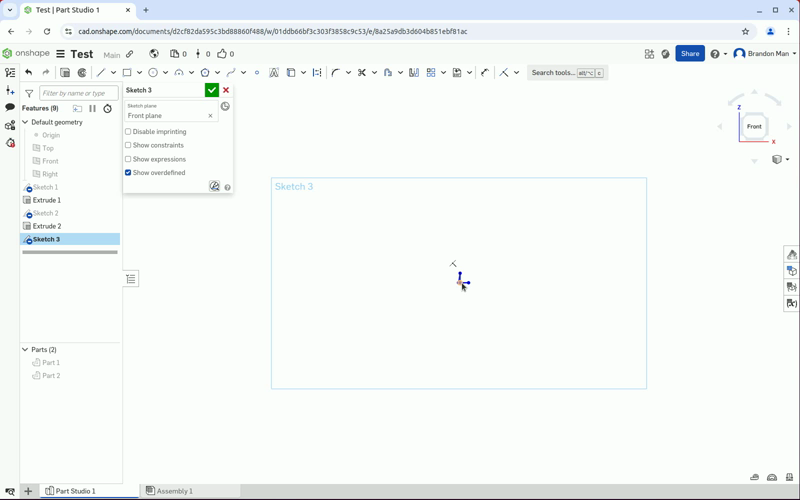
scroll(6)
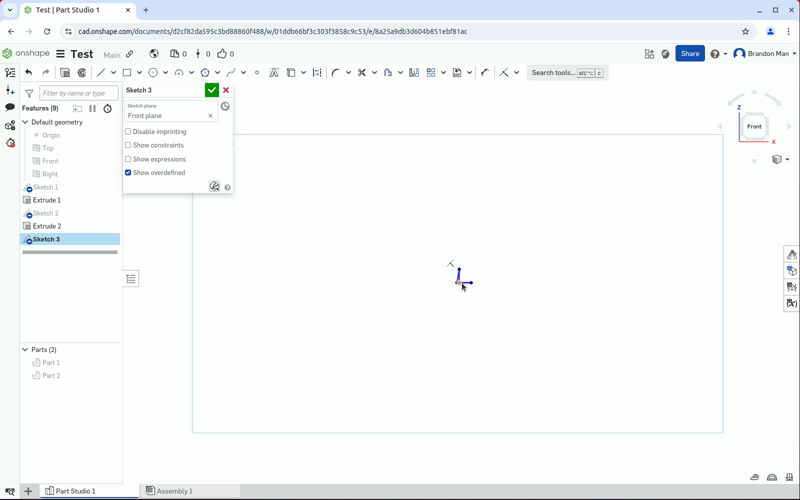
scroll(6)
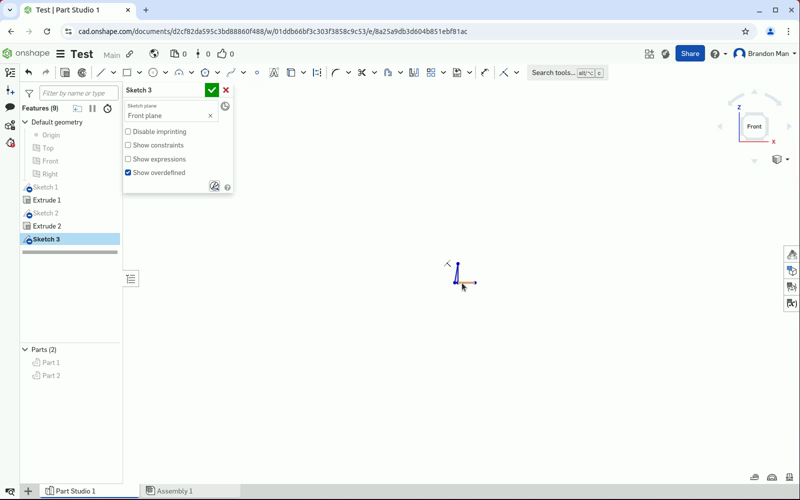
scroll(6)
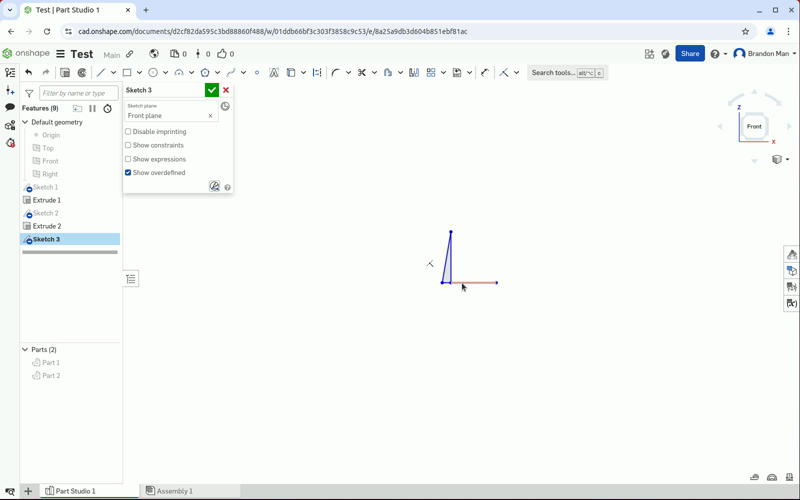
click(462, 282)
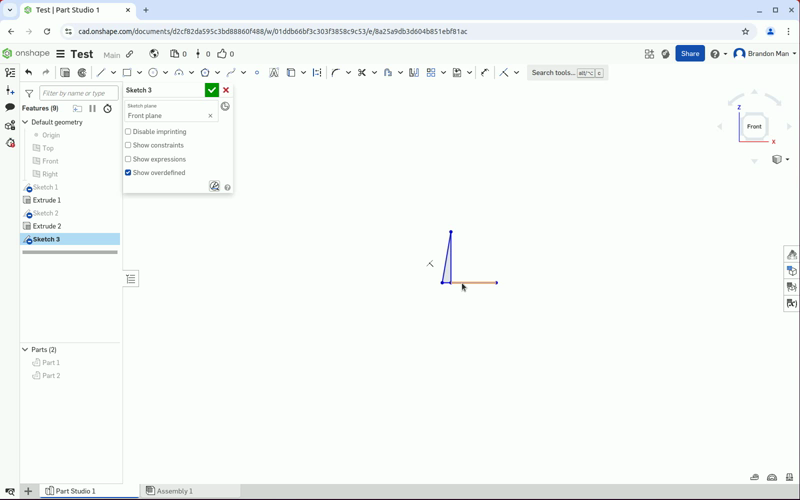
scroll(-6)
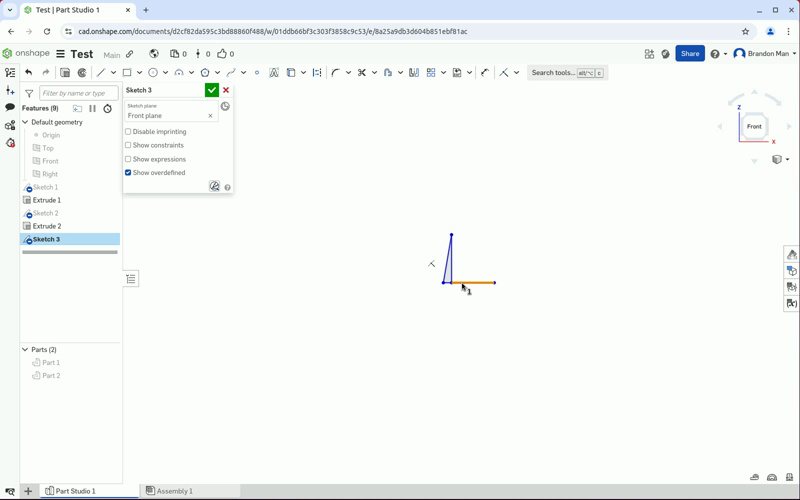
scroll(-6)
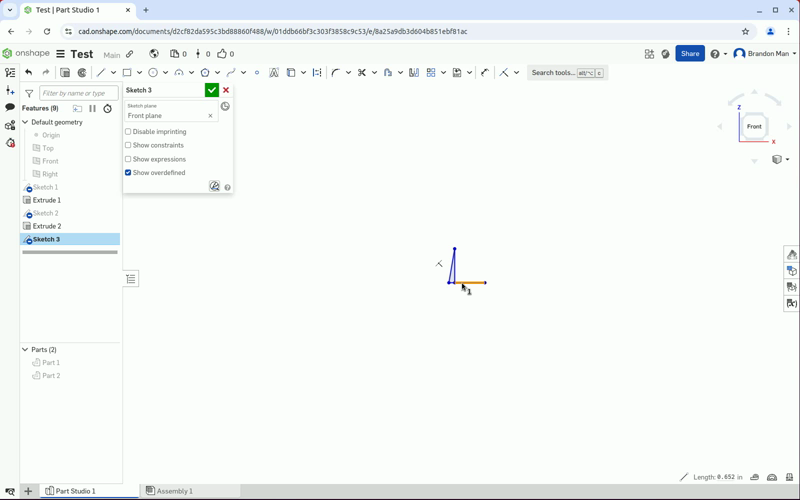
scroll(-6)
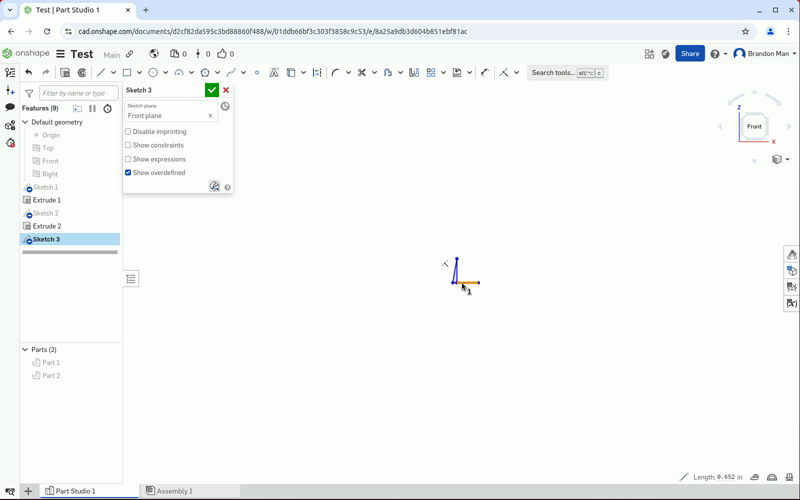
scroll(-6)
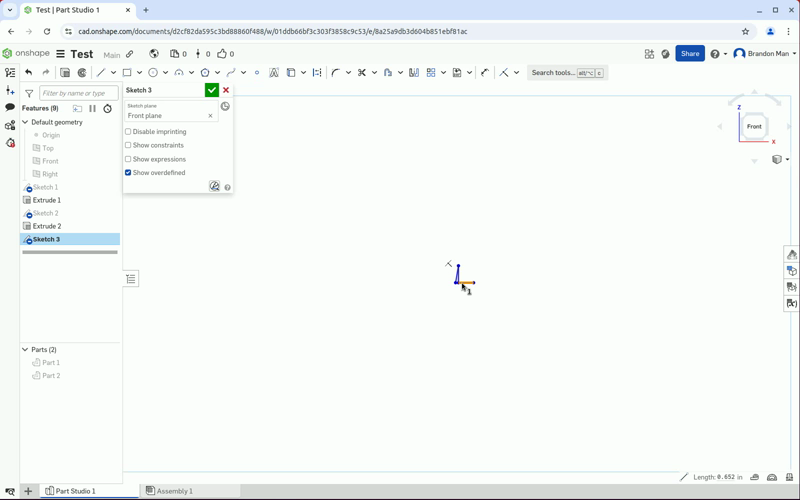
scroll(-6)
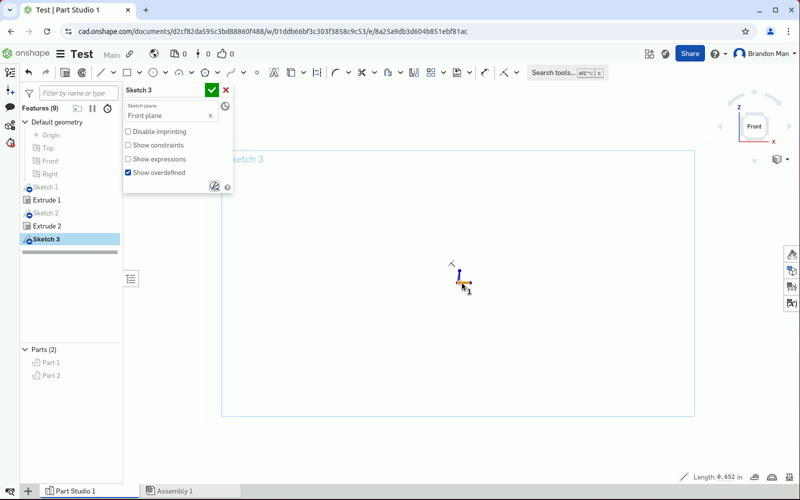
scroll(-6)
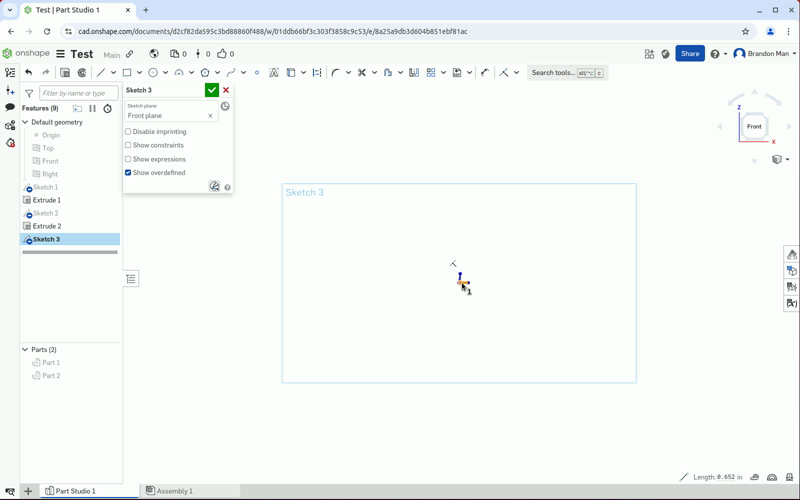
scroll(-6)
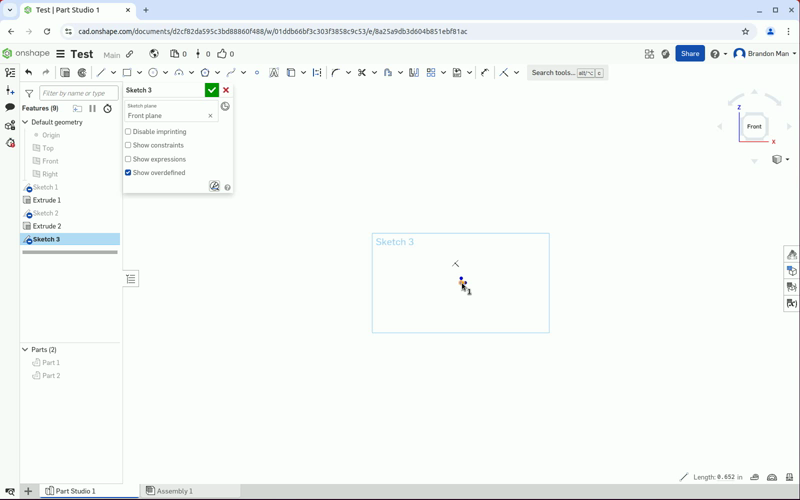
mouse_move(73, 352)
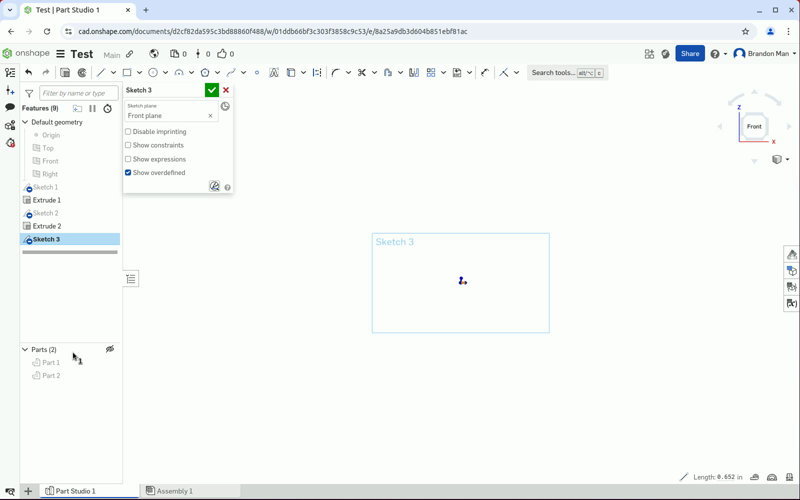
key(shift+y)
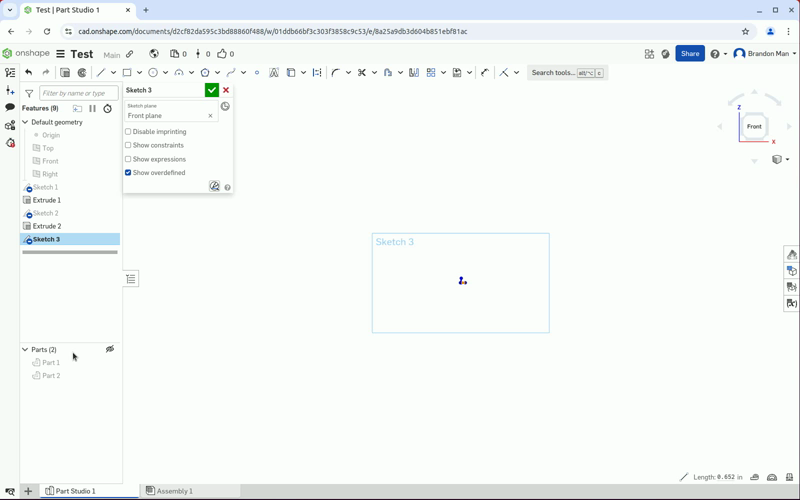
key(shift+e)
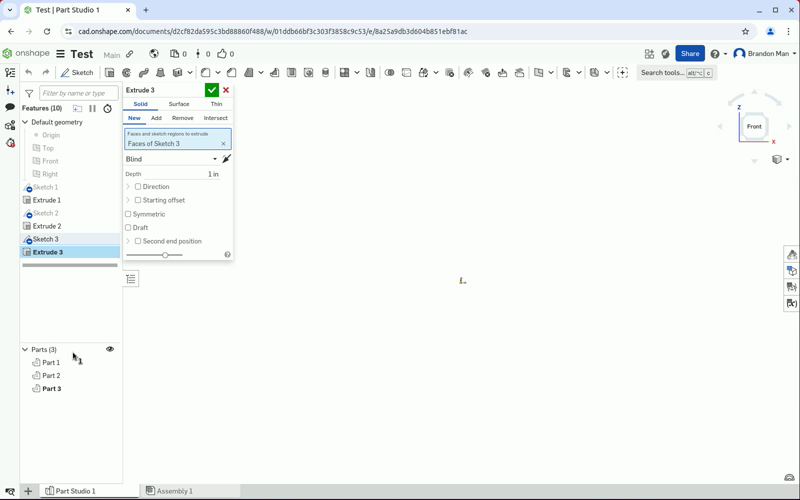
mouse_move(143, 106)
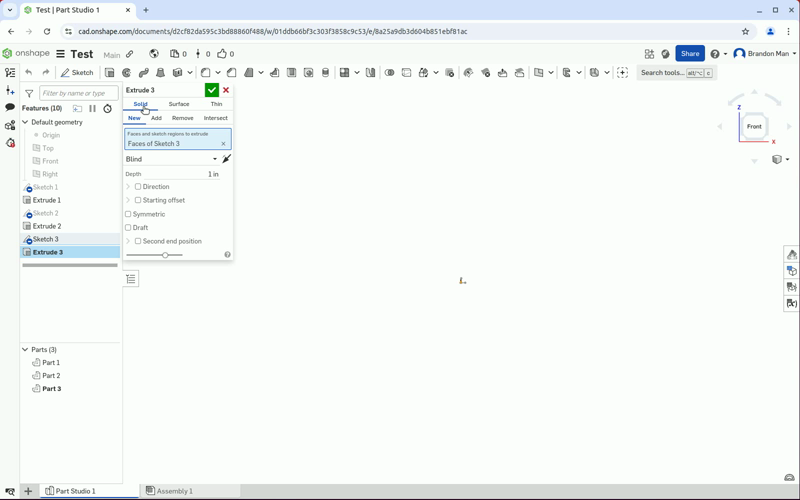
click(143, 106)
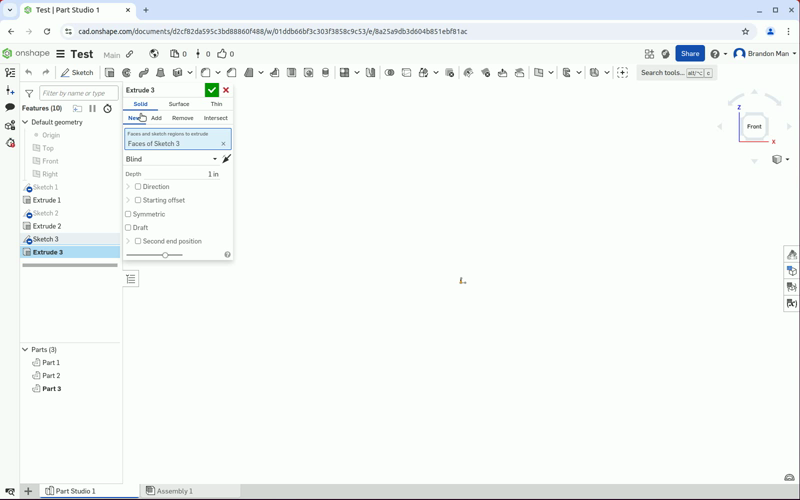
mouse_move(137, 120)
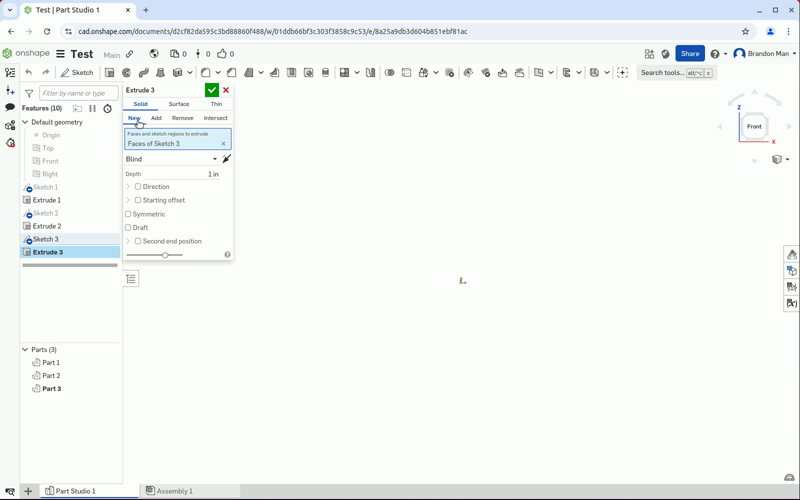
click(137, 120)
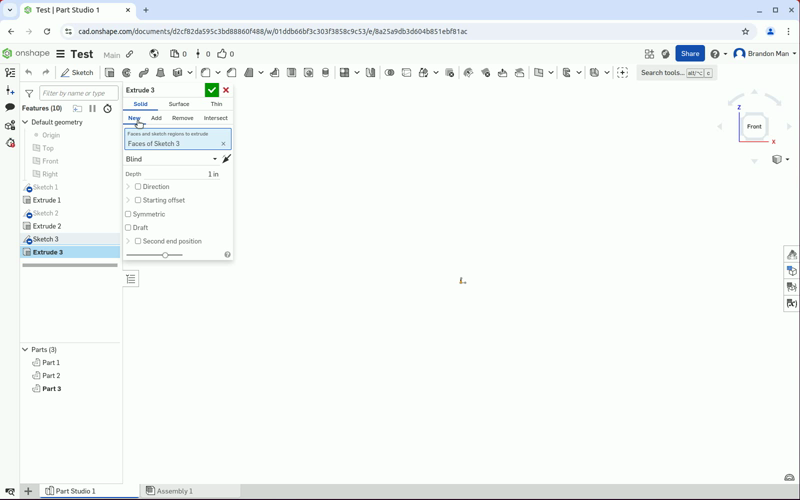
key(tab, 4)
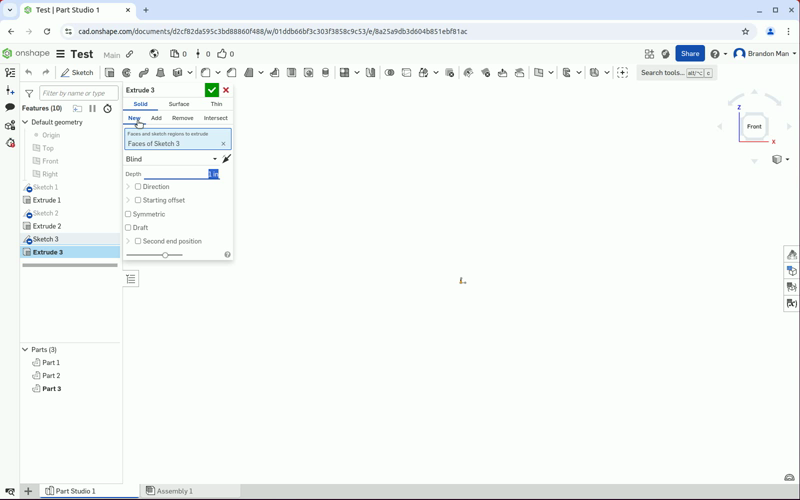
text(0.722)
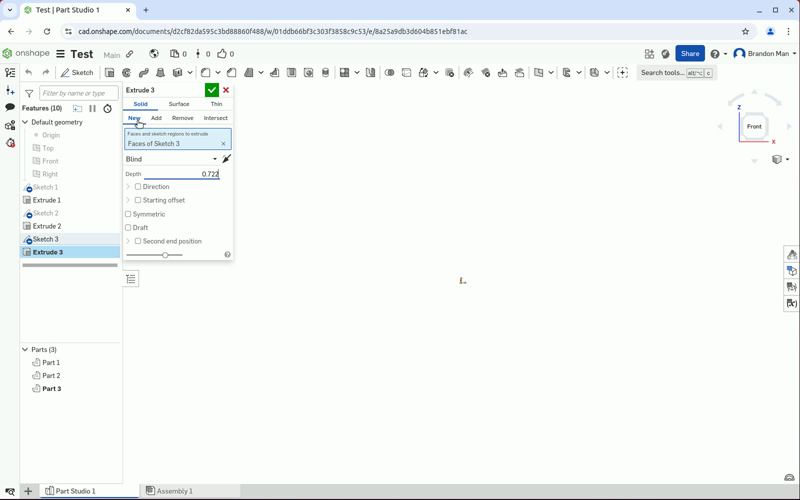
key(enter)
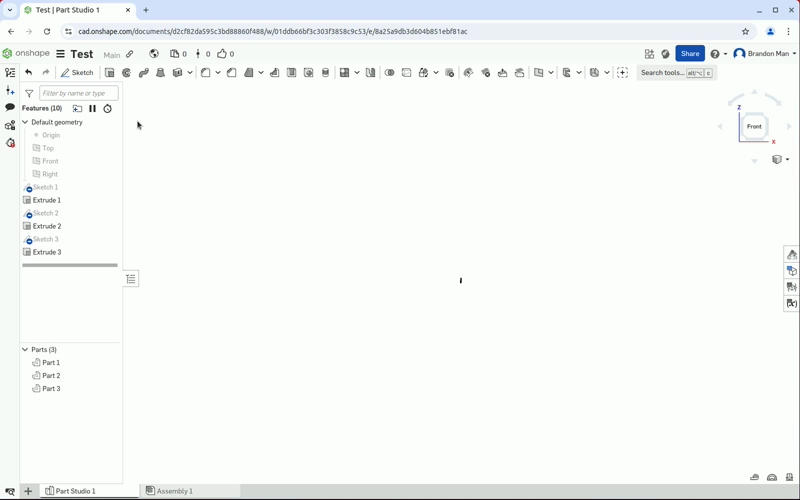
key(shift+h)
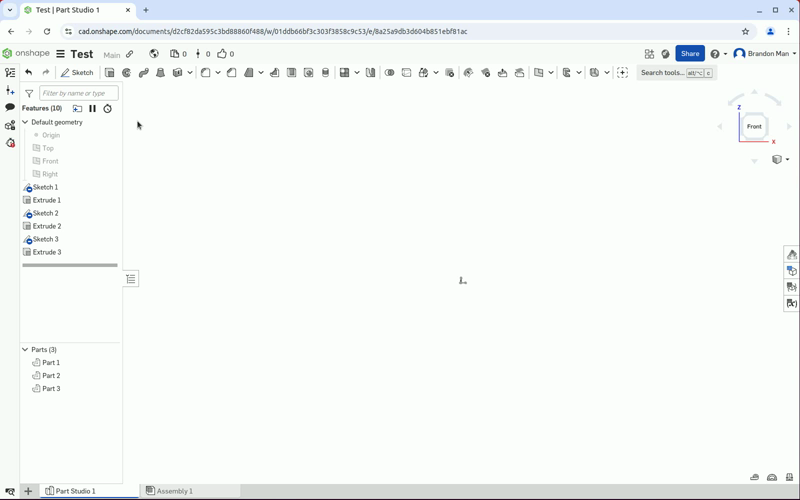
key(shift+h)
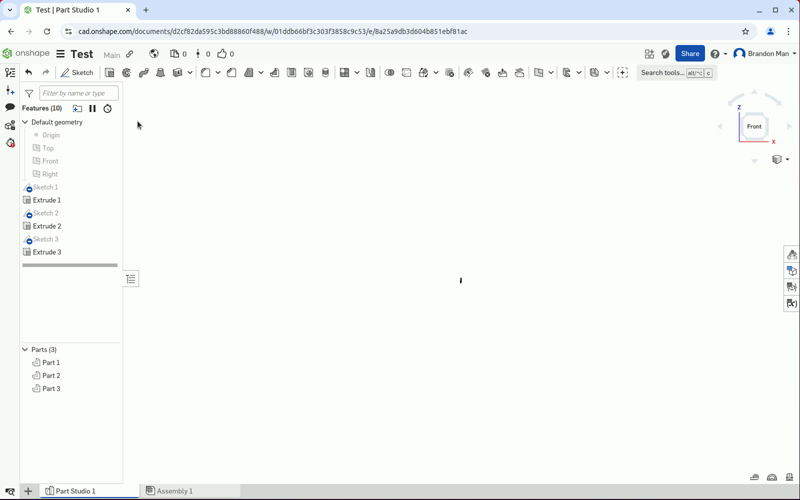
mouse_move(73, 189)
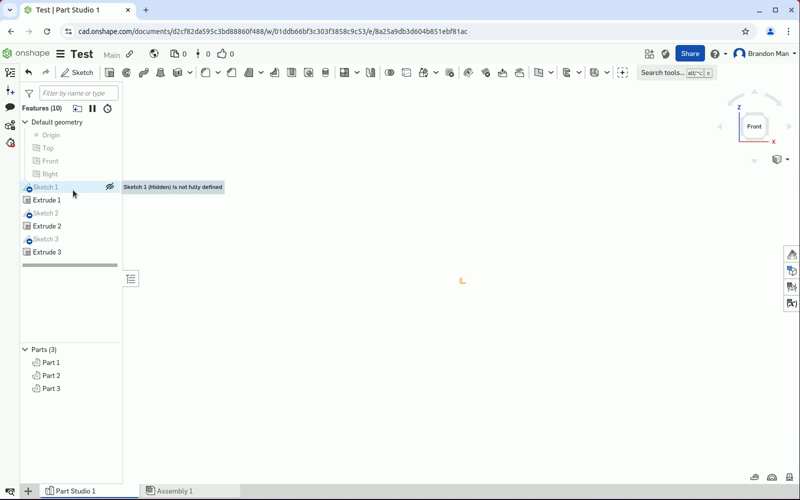
click(73, 189)
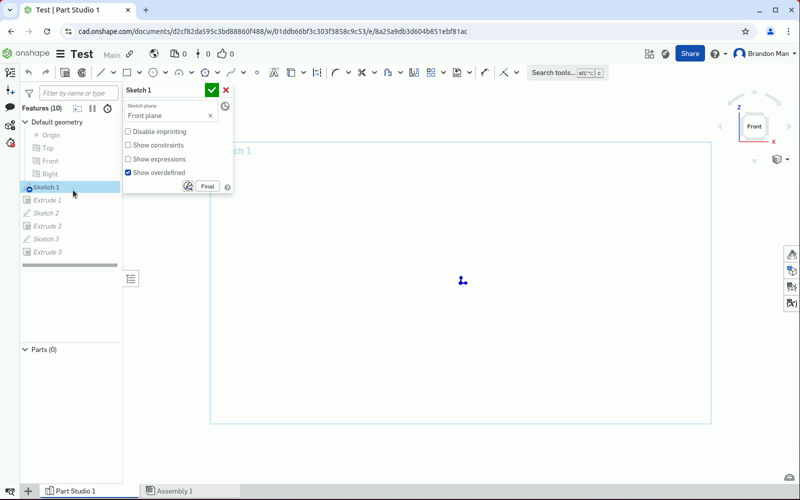
mouse_move(229, 92)
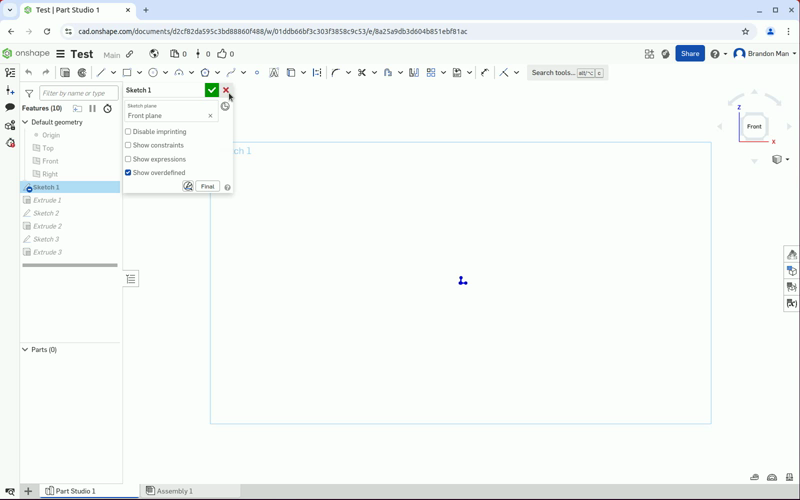
click(229, 92)
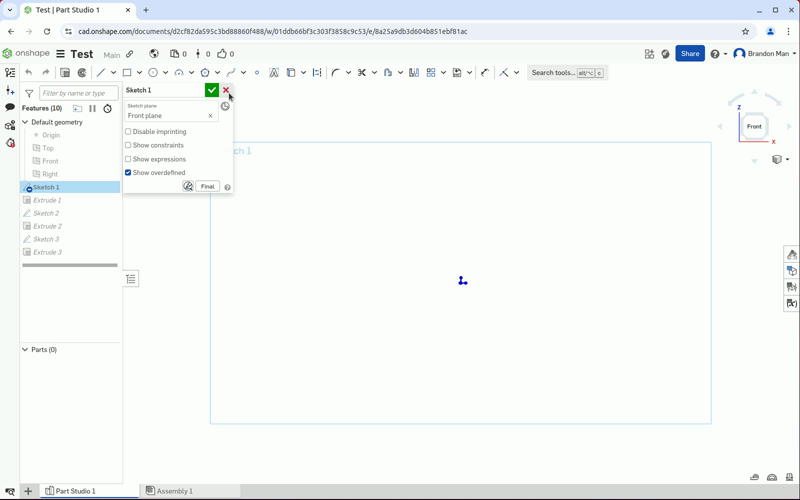
key(shift+s)
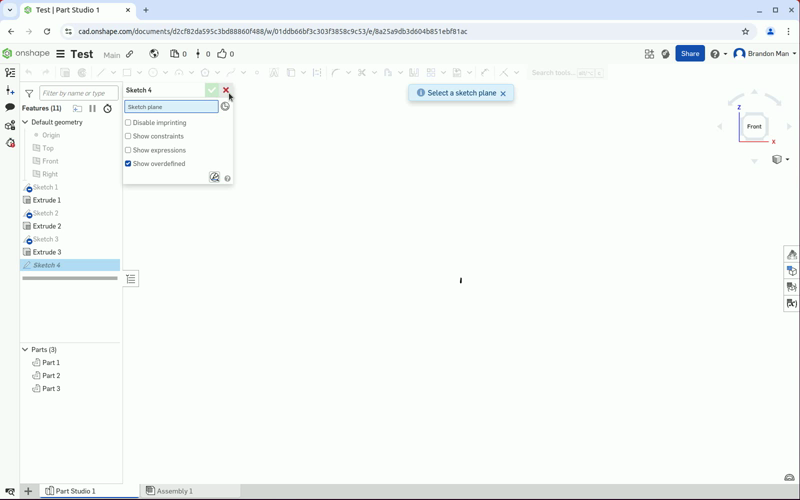
mouse_move(73, 163)
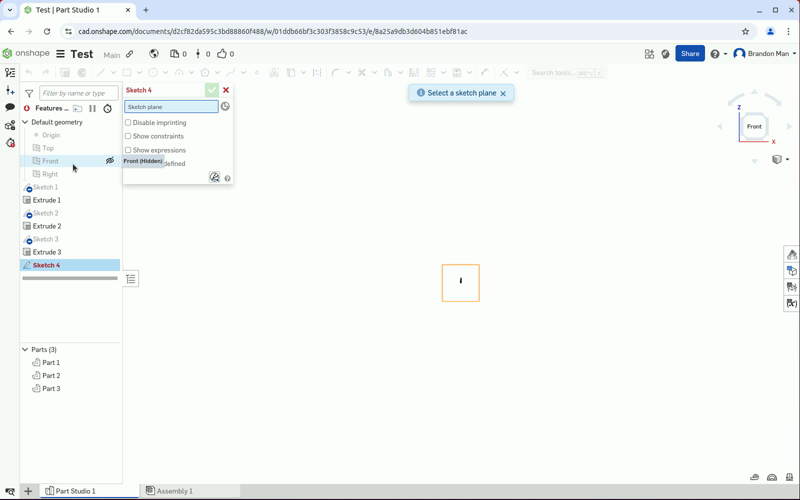
click(73, 163)
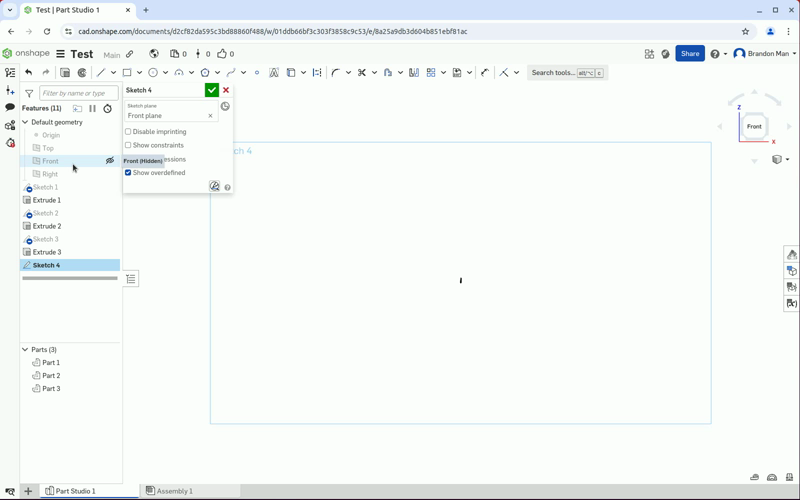
mouse_move(73, 352)
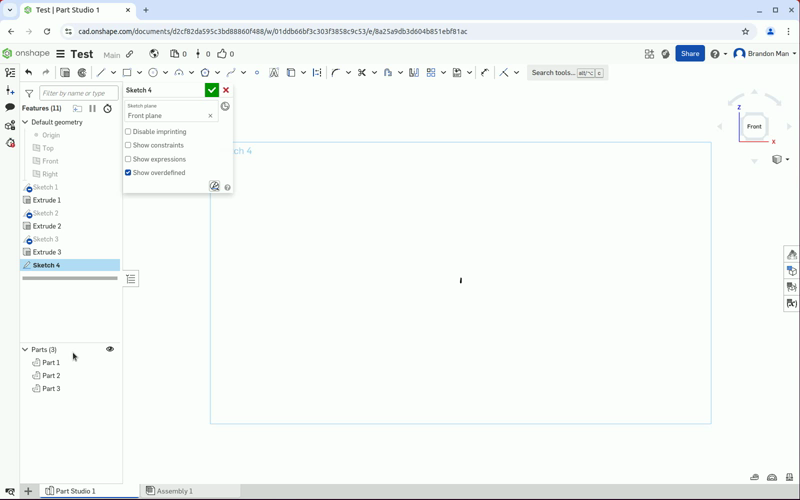
key(y)
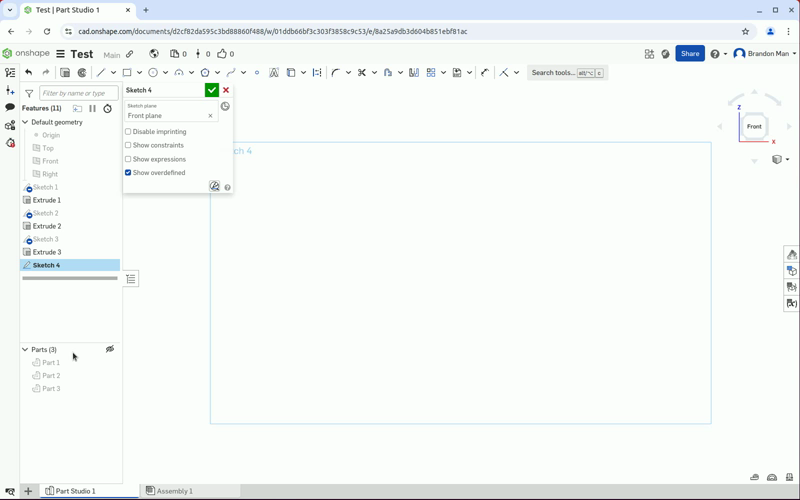
key(l)
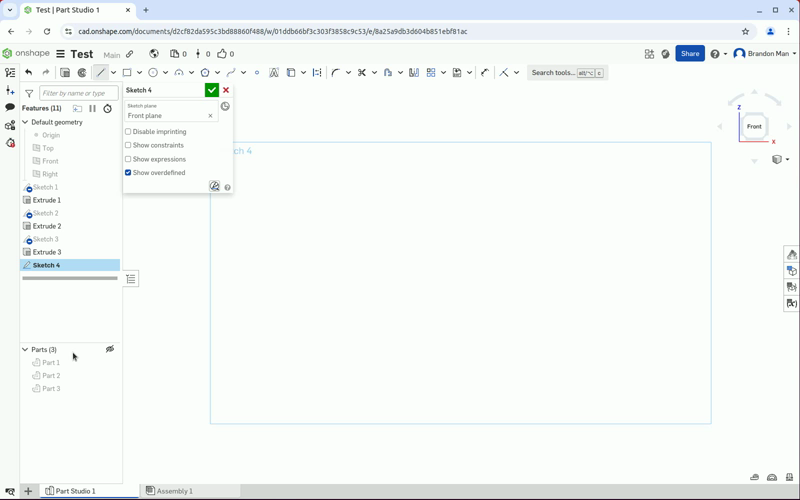
key_down(shift)
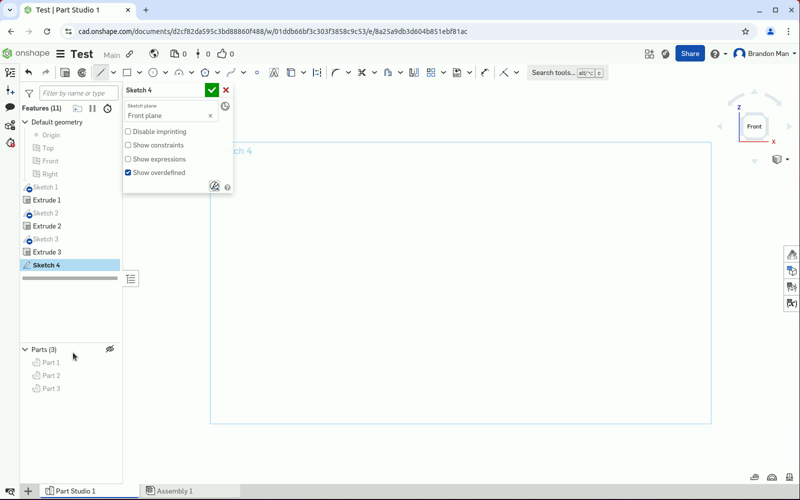
mouse_move(460, 282)
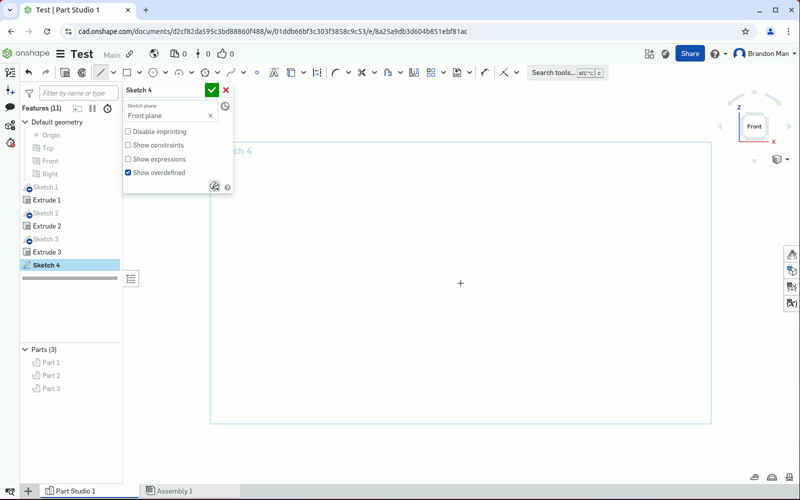
click(460, 282)
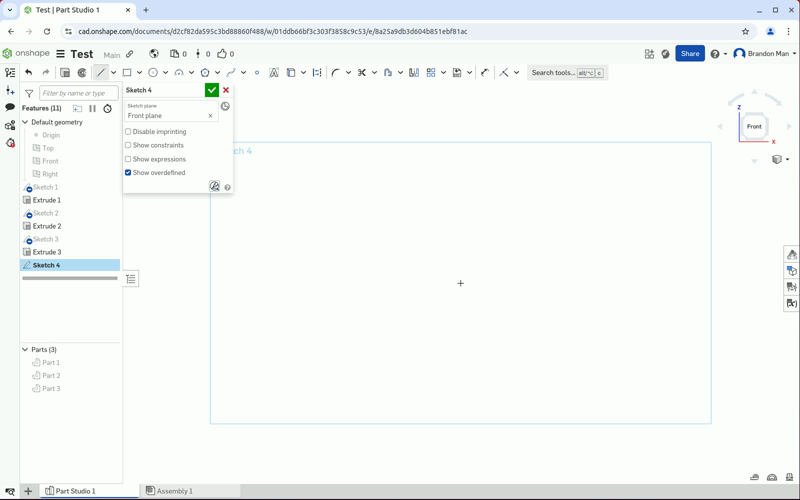
key_up(shift)
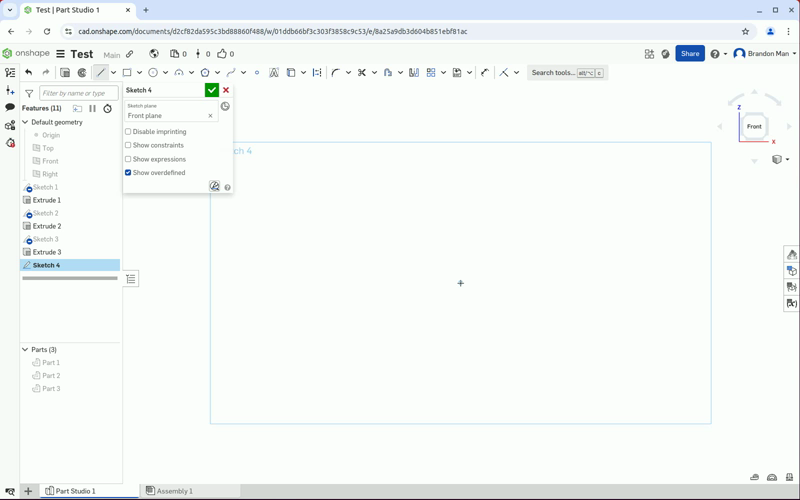
key_down(shift)
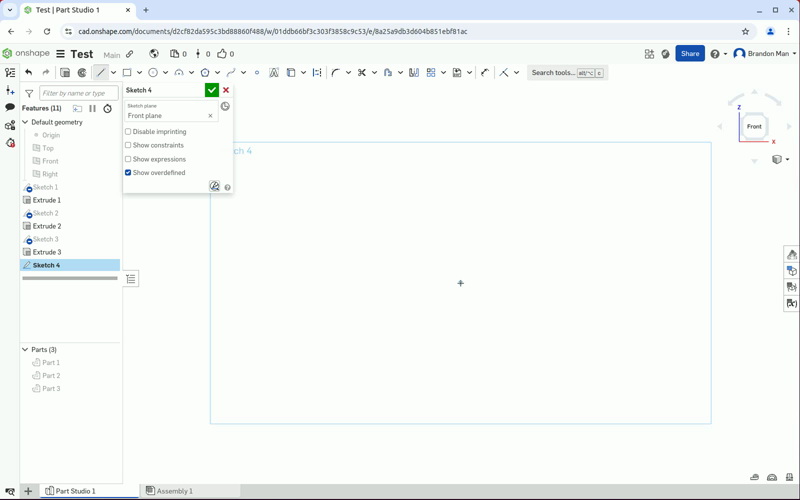
mouse_move(490, 282)
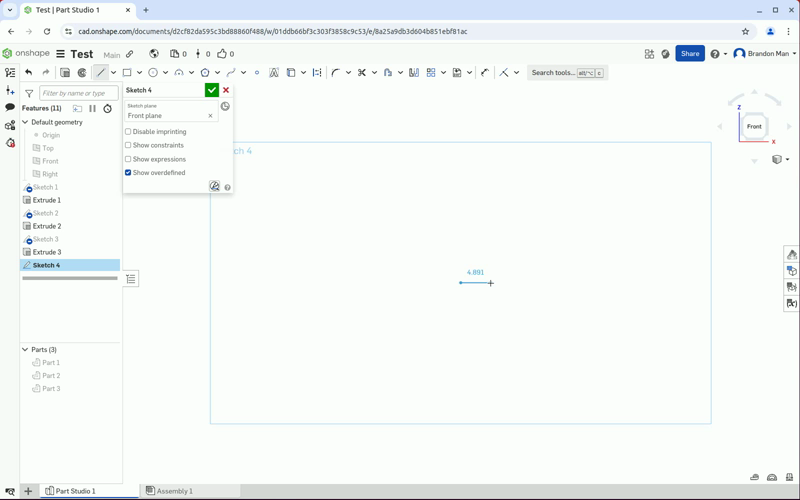
mouse_move(465, 282)
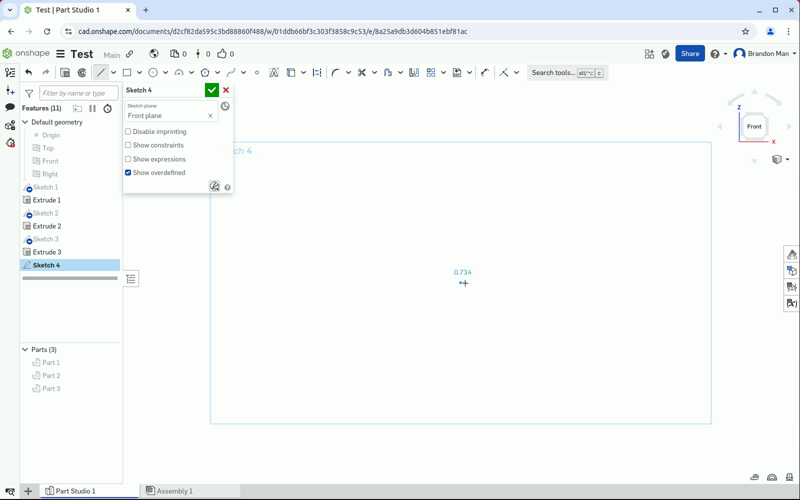
scroll(6)
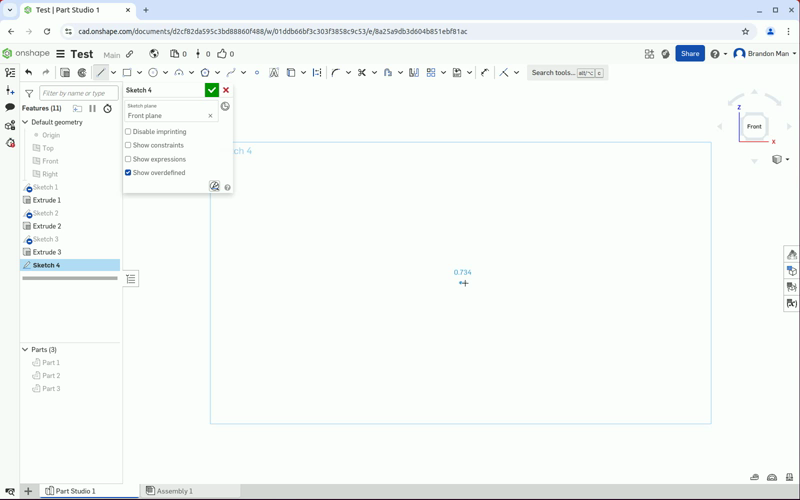
scroll(6)
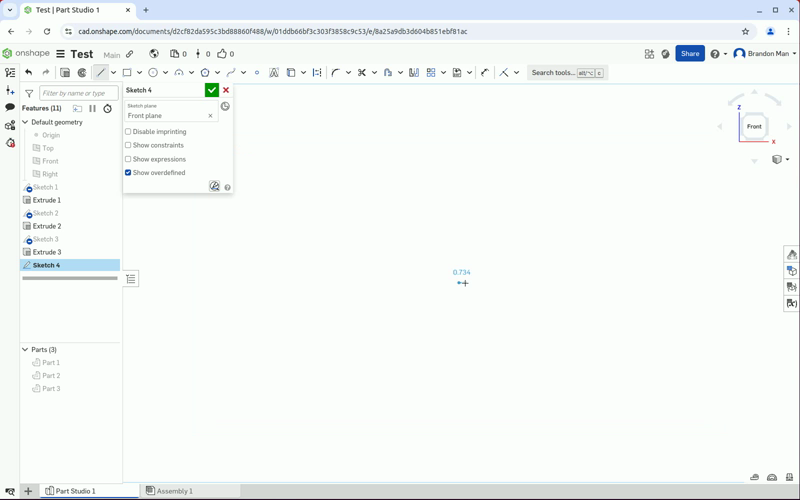
scroll(6)
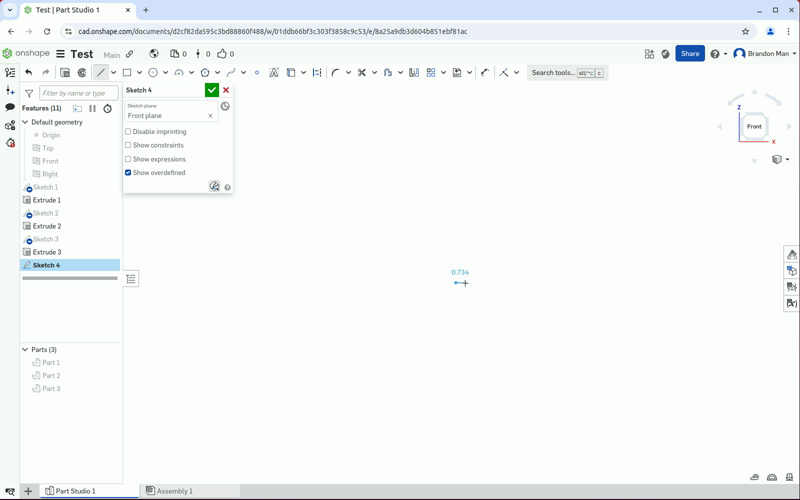
scroll(6)
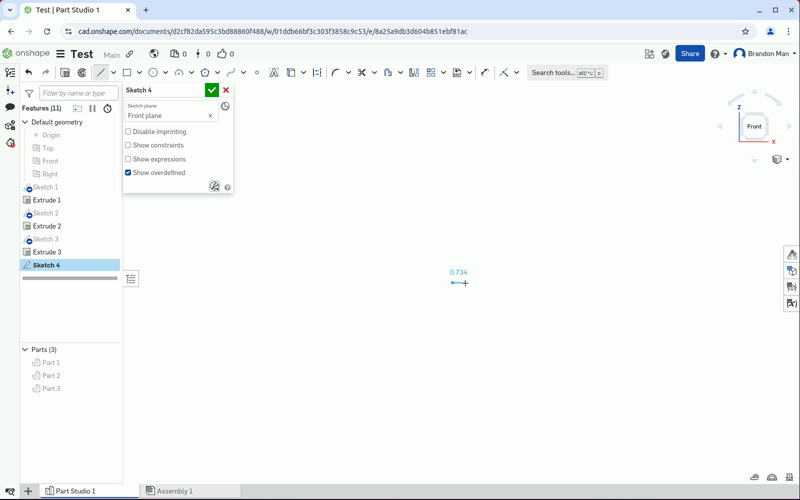
scroll(6)
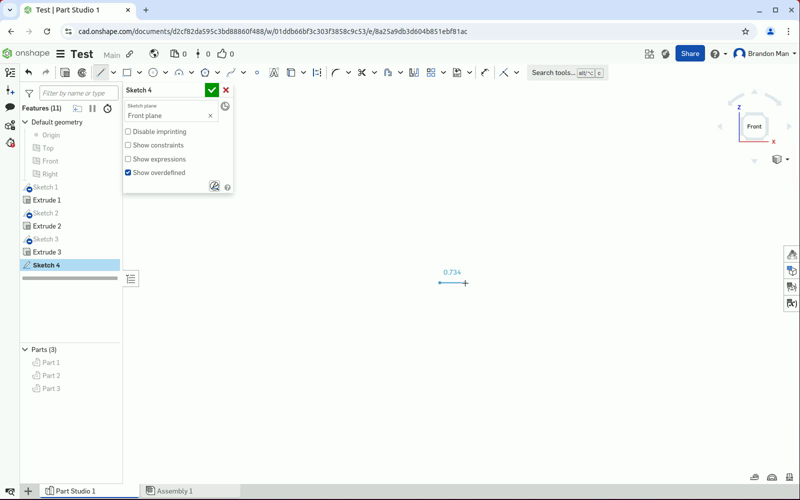
scroll(6)
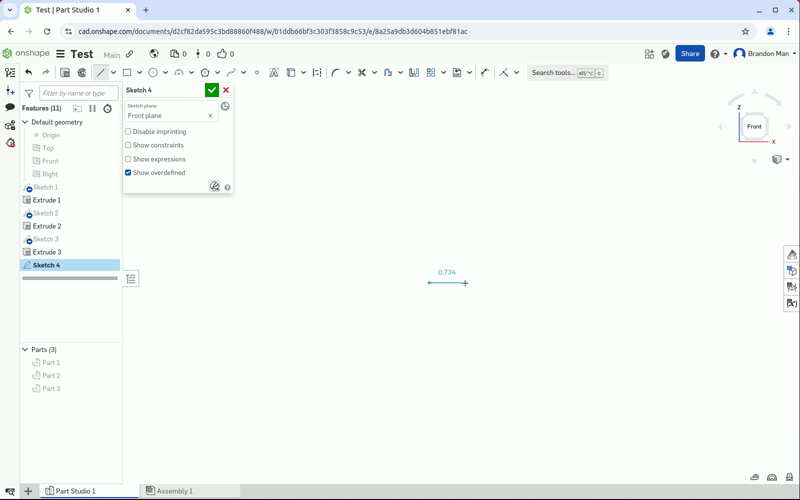
scroll(6)
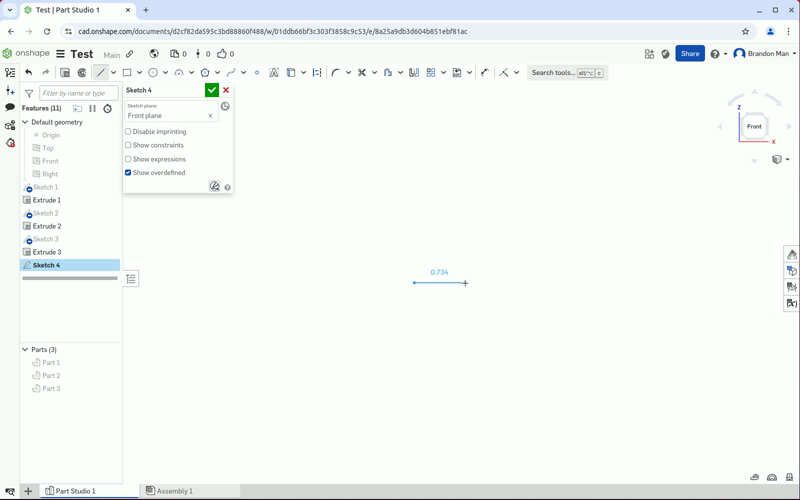
click(465, 282)
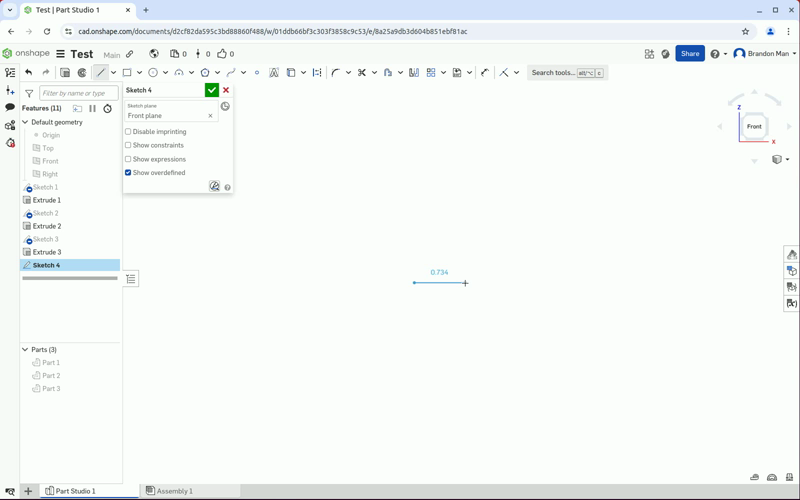
scroll(-6)
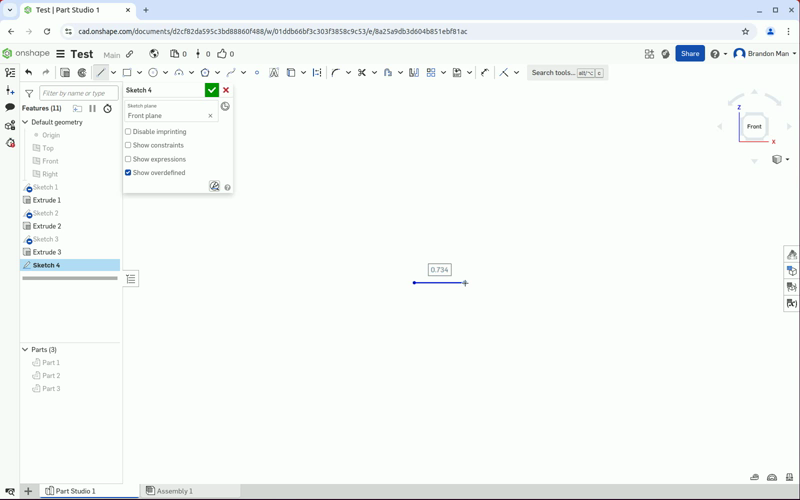
scroll(-6)
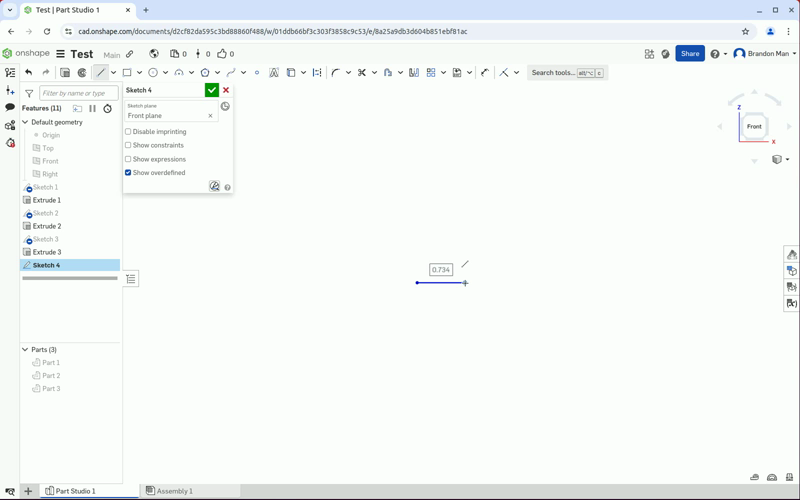
scroll(-6)
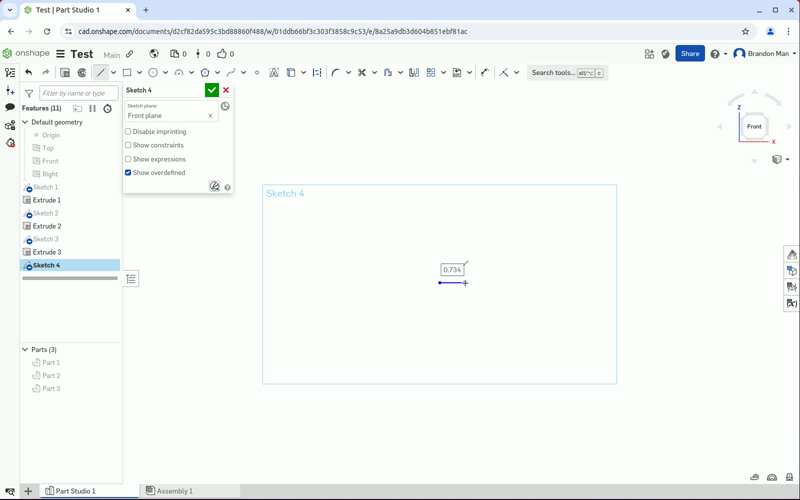
scroll(-6)
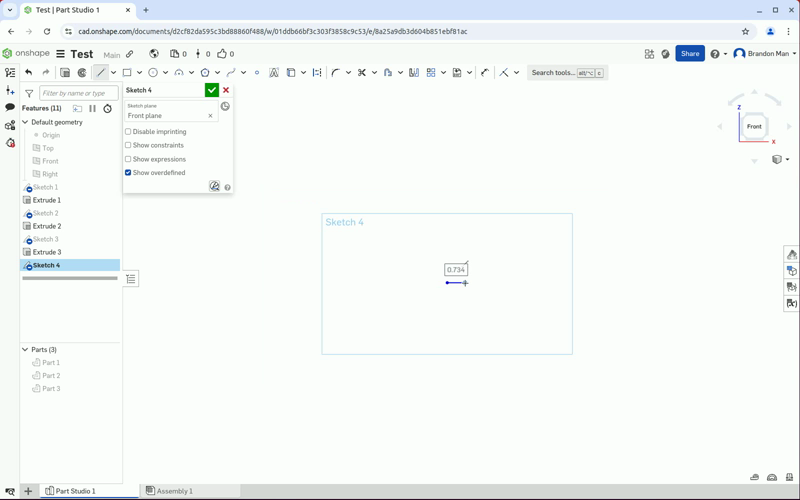
scroll(-6)
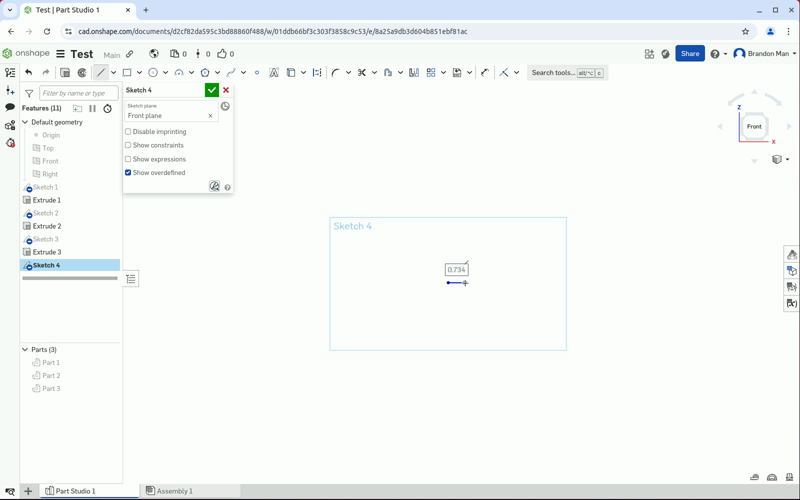
scroll(-6)
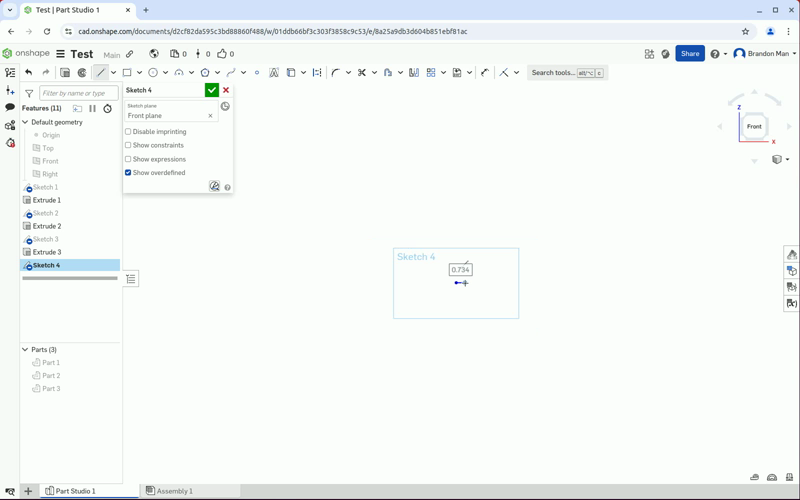
scroll(-6)
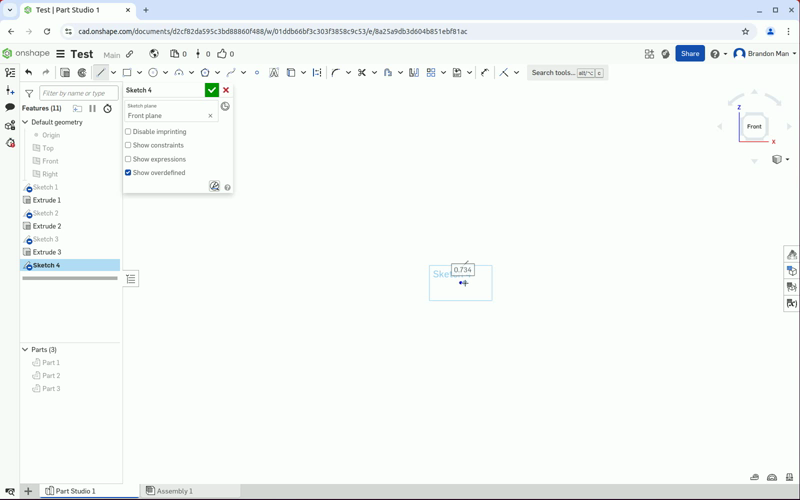
key_up(shift)
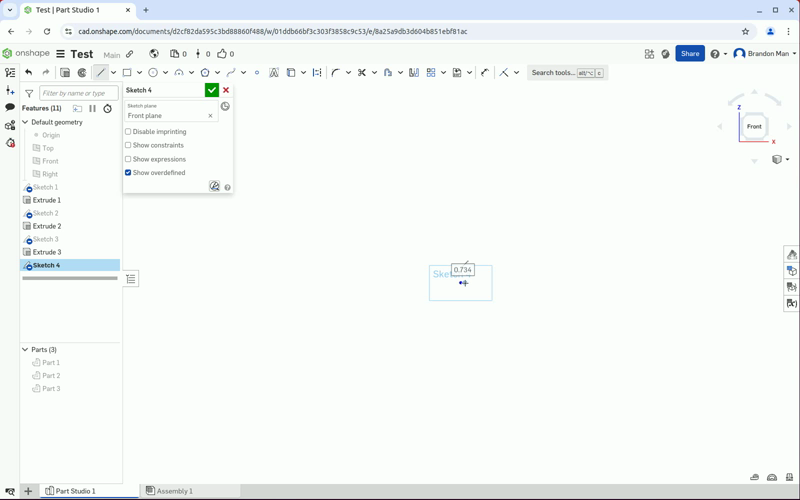
key_down(shift)
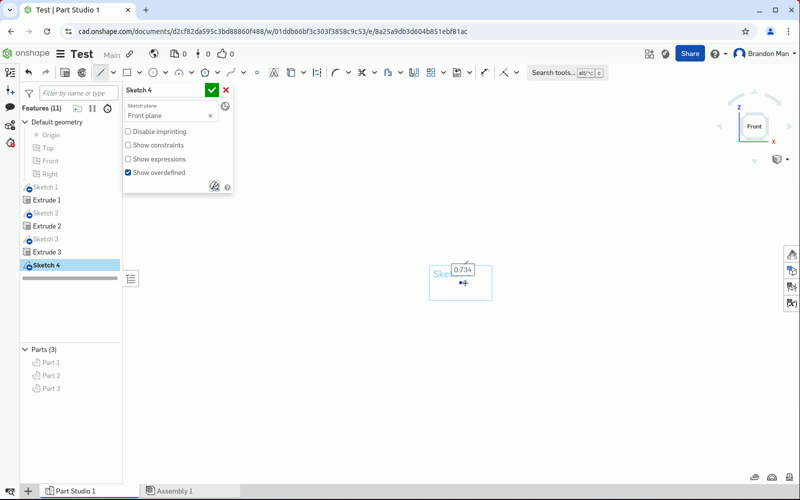
key_up(shift)
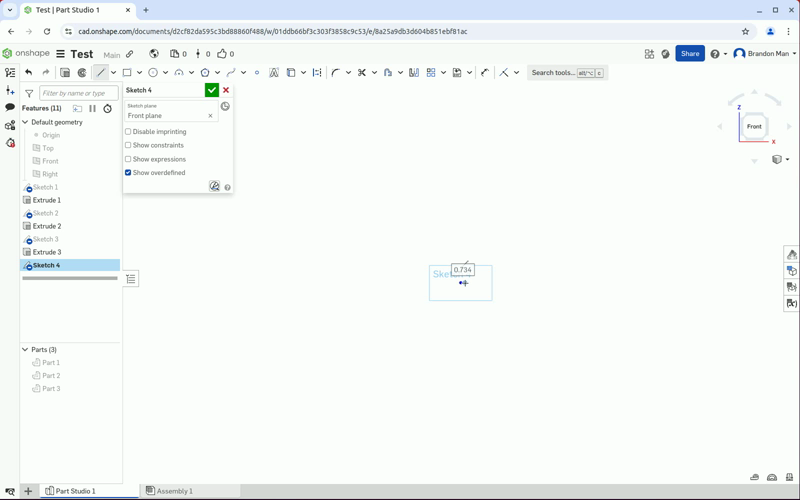
key_down(shift)
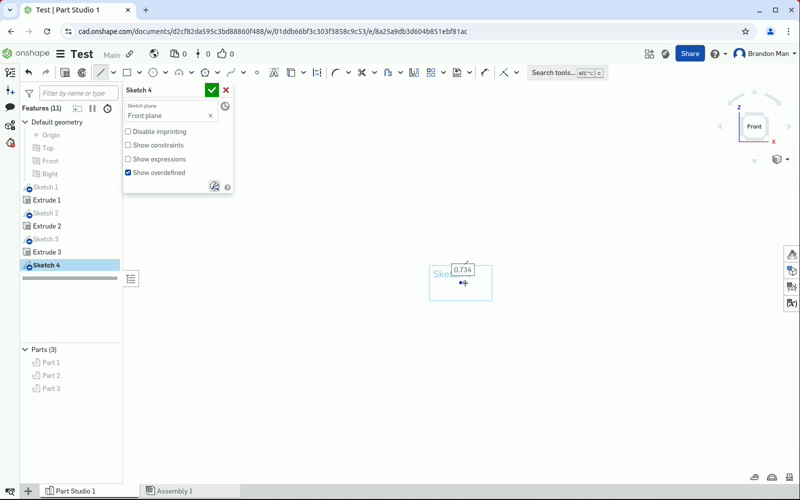
mouse_move(495, 282)
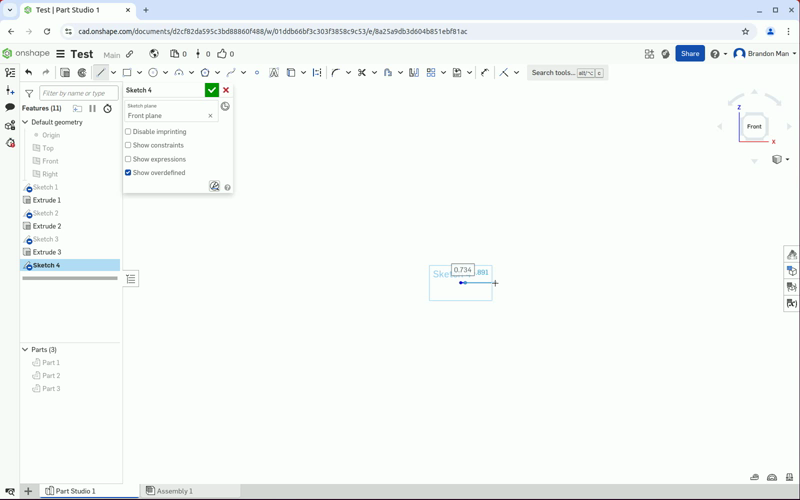
mouse_move(461, 282)
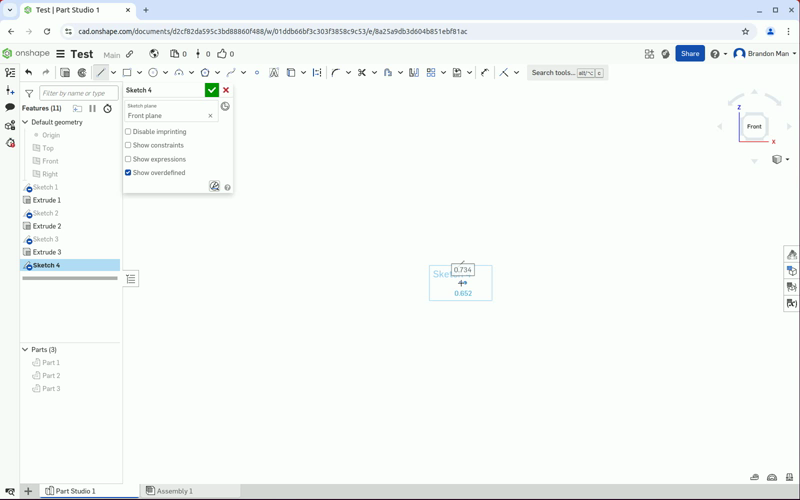
scroll(6)
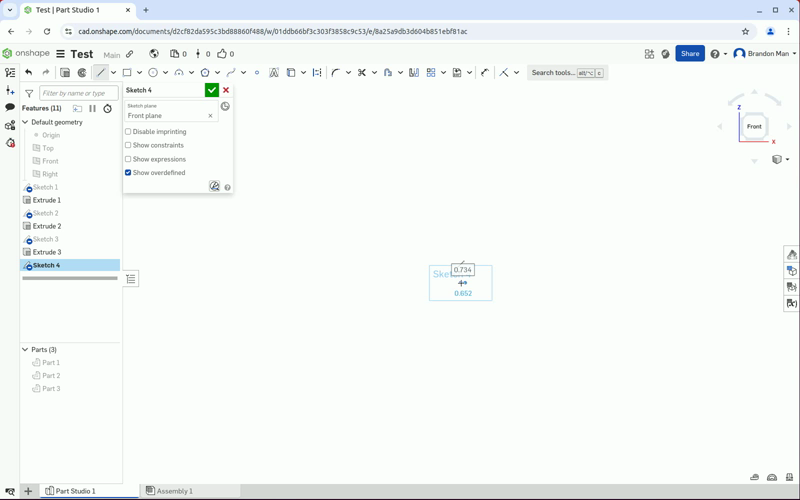
scroll(6)
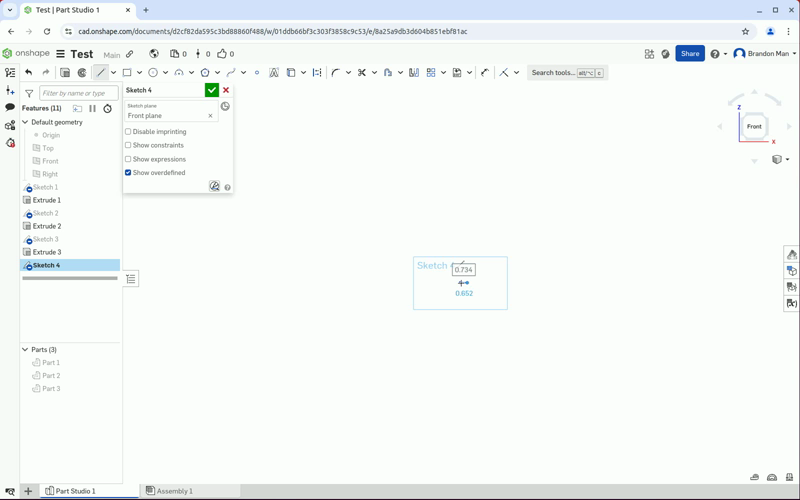
scroll(6)
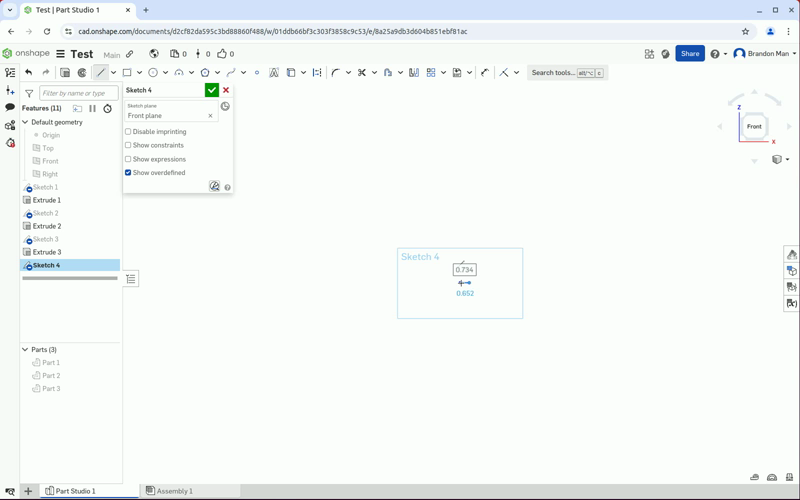
scroll(6)
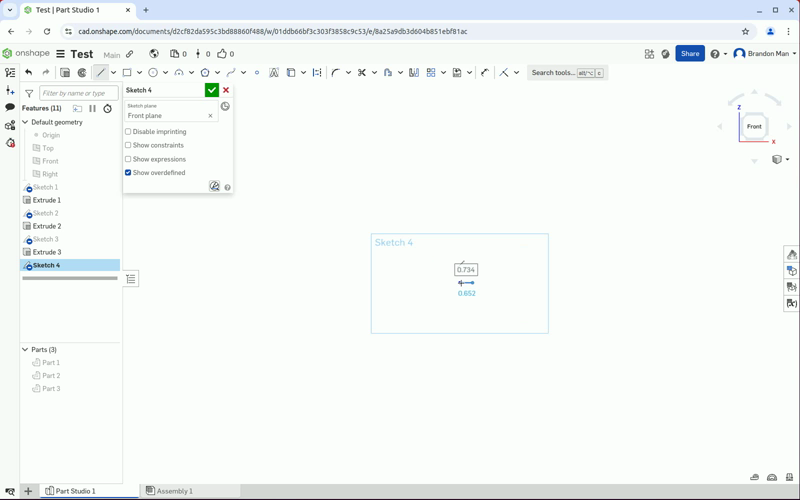
scroll(6)
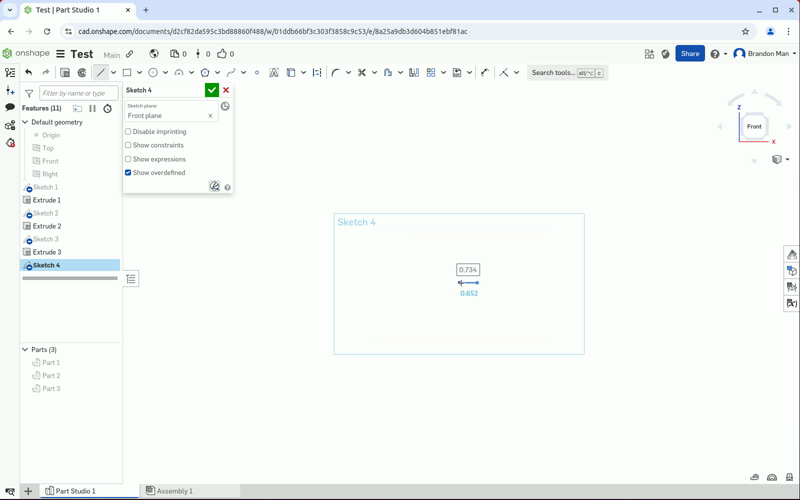
scroll(6)
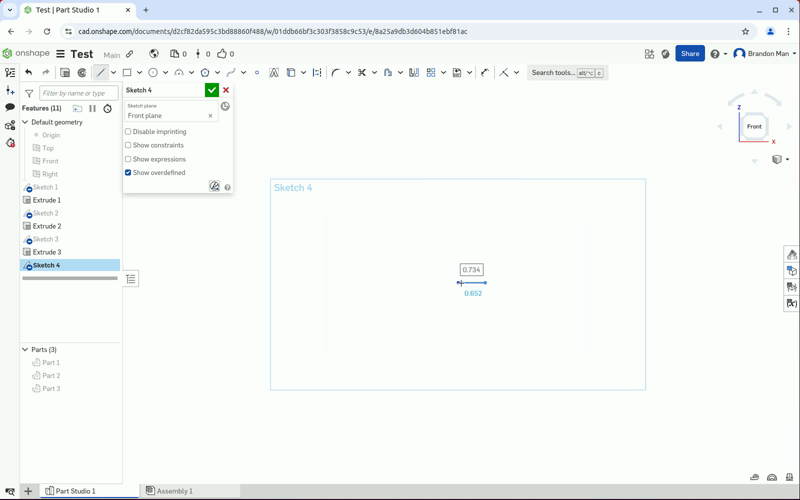
scroll(6)
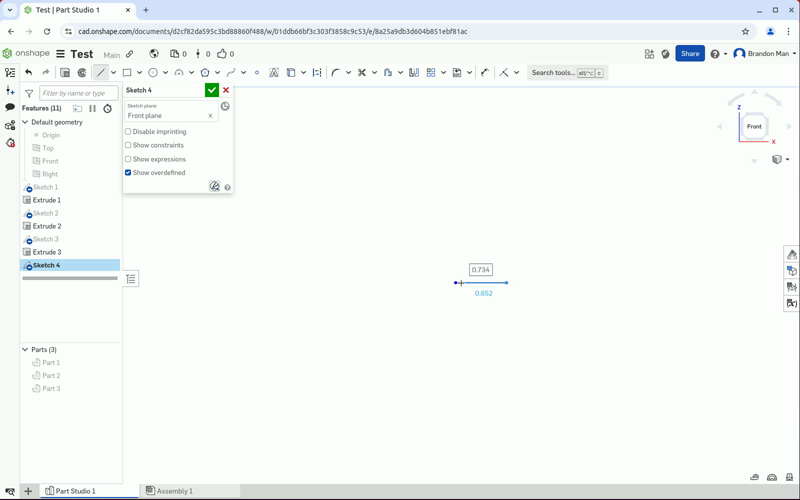
click(461, 282)
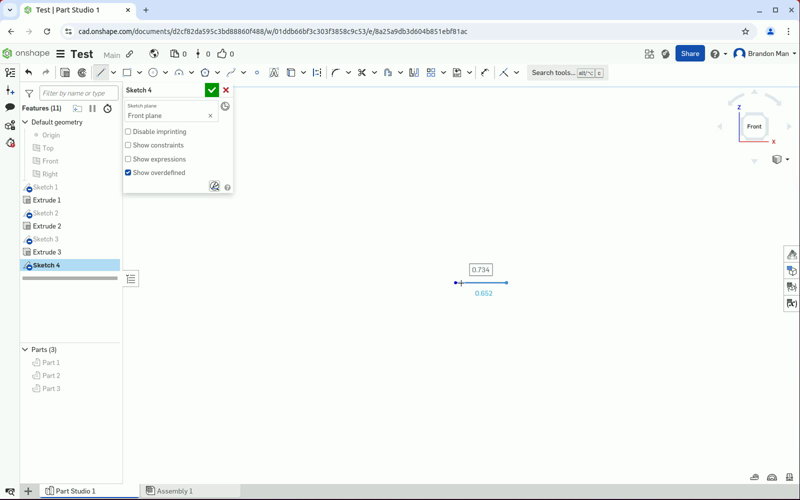
scroll(-6)
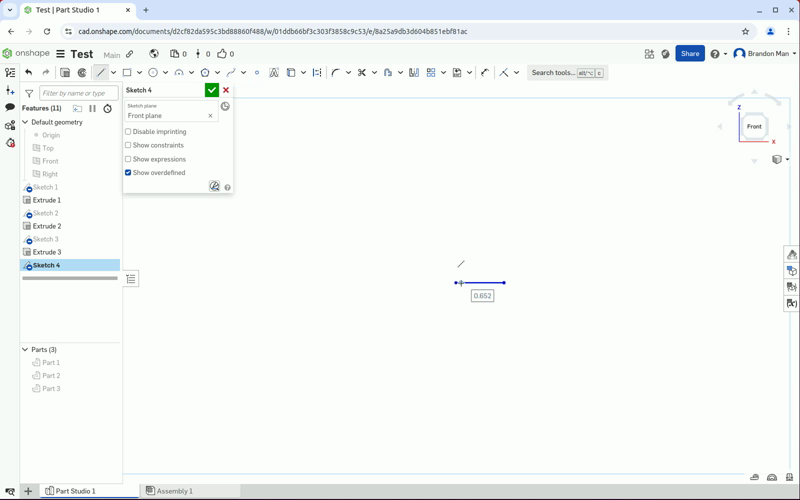
scroll(-6)
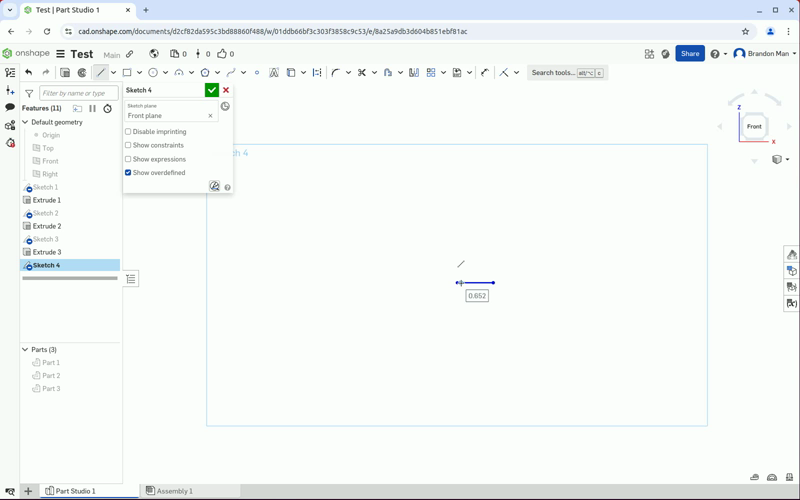
scroll(-6)
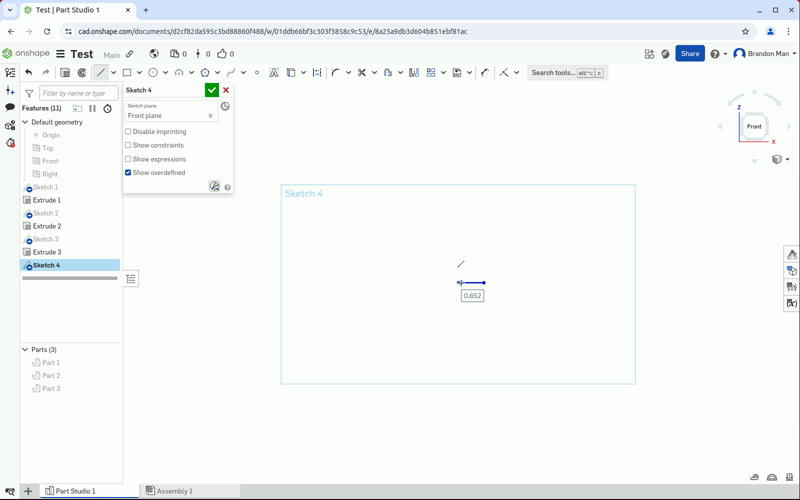
scroll(-6)
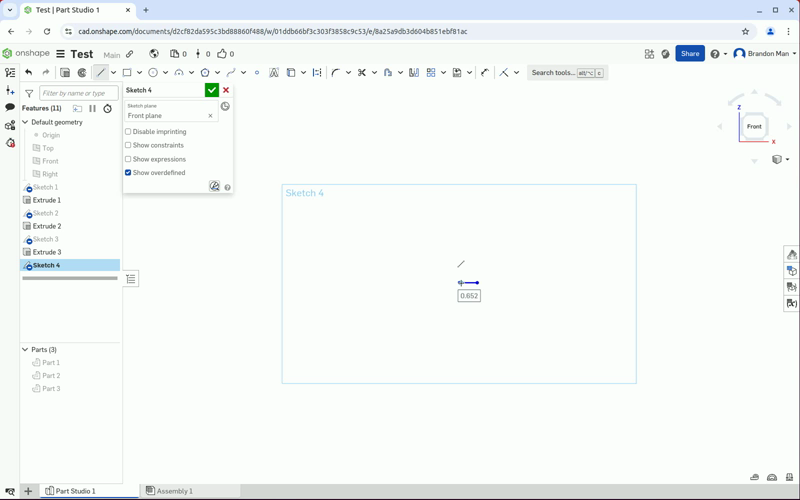
scroll(-6)
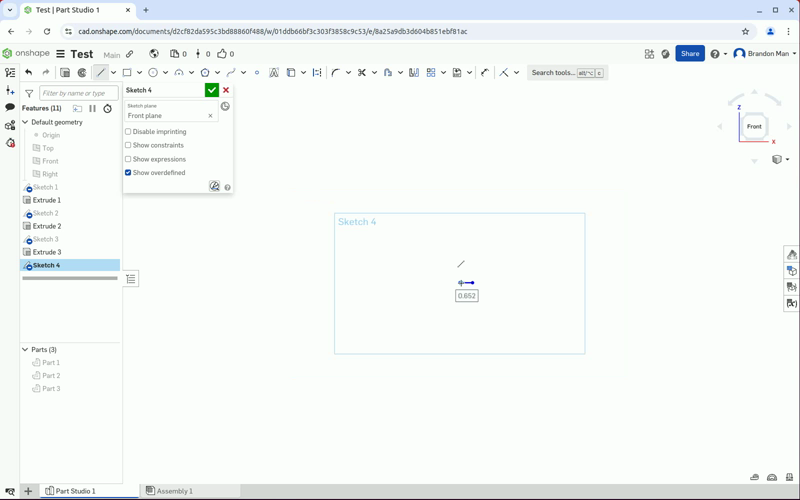
scroll(-6)
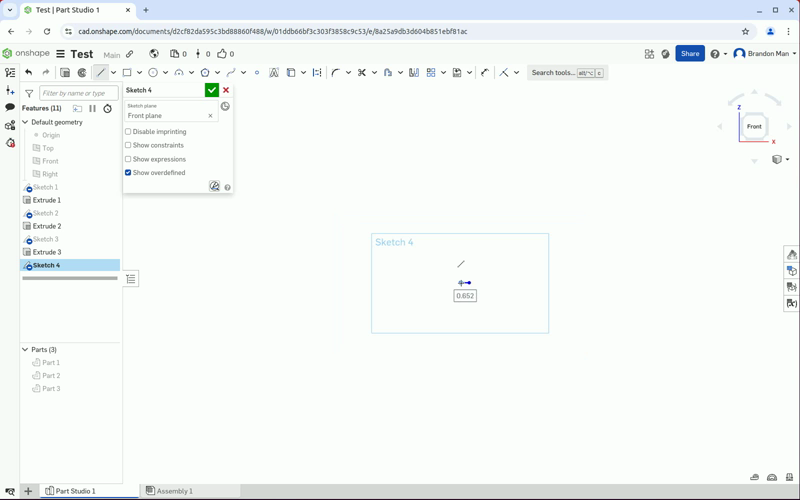
scroll(-6)
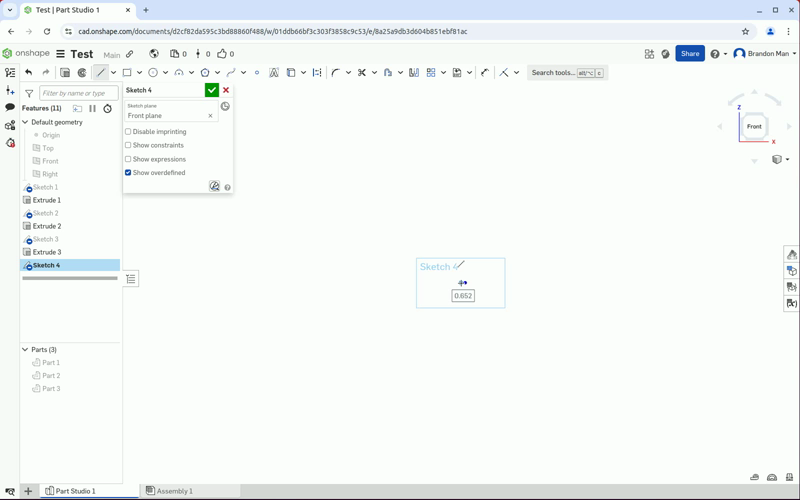
key_up(shift)
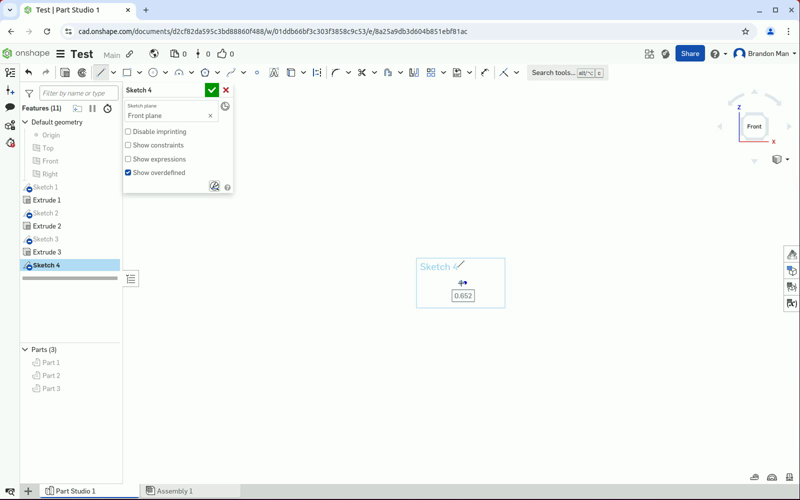
key_down(shift)
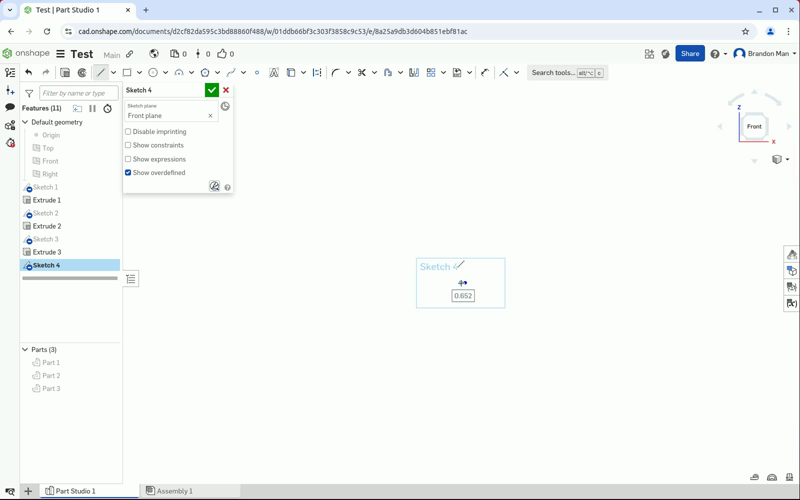
mouse_move(491, 282)
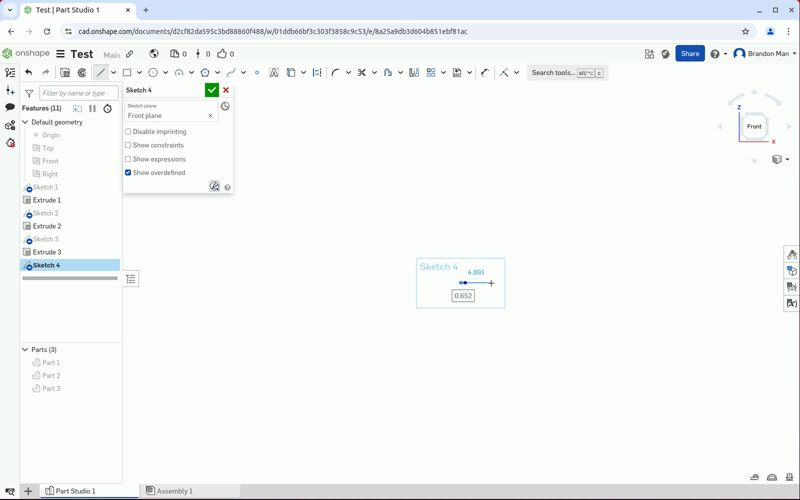
mouse_move(461, 278)
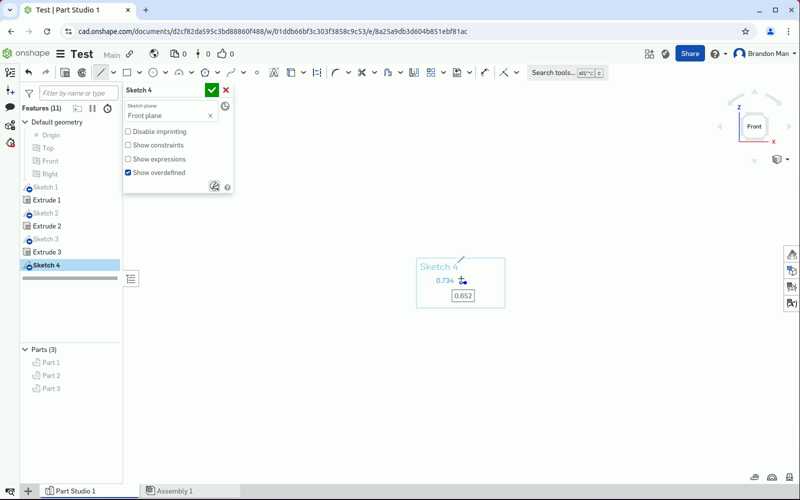
scroll(6)
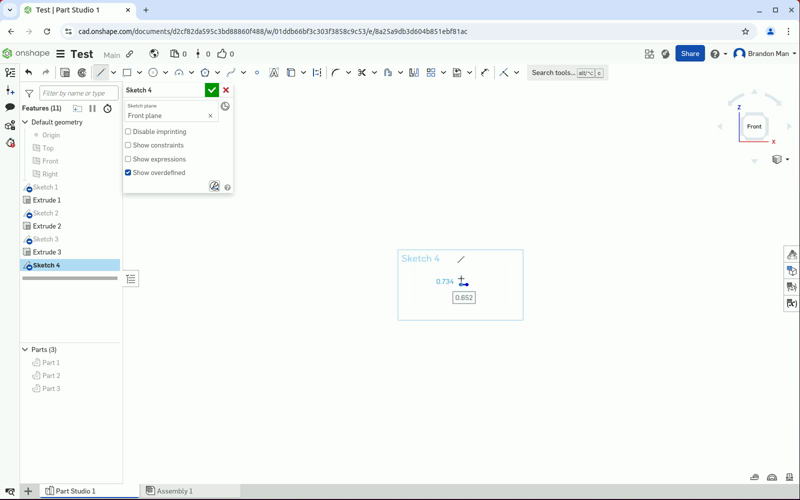
scroll(6)
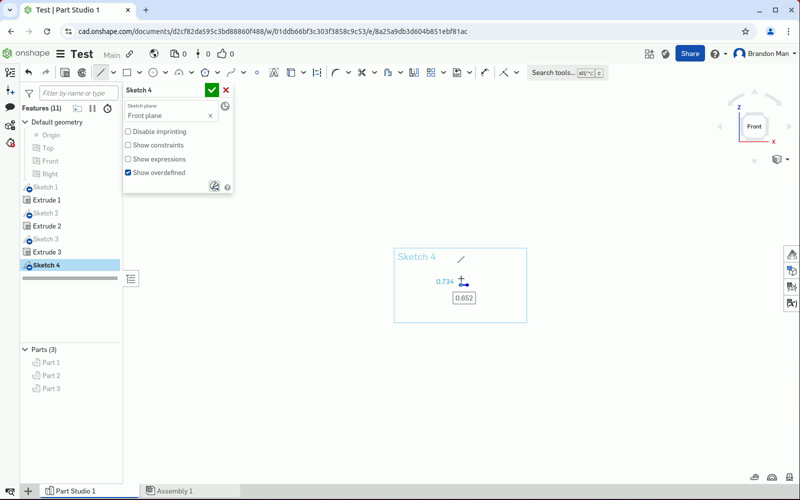
scroll(6)
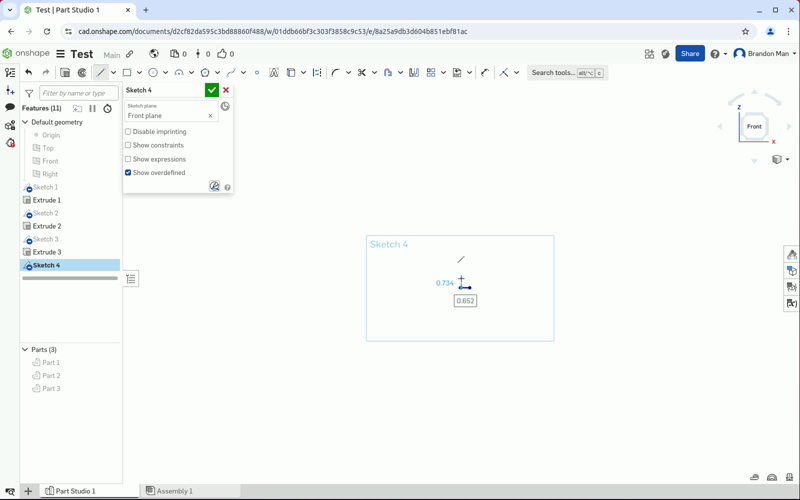
scroll(6)
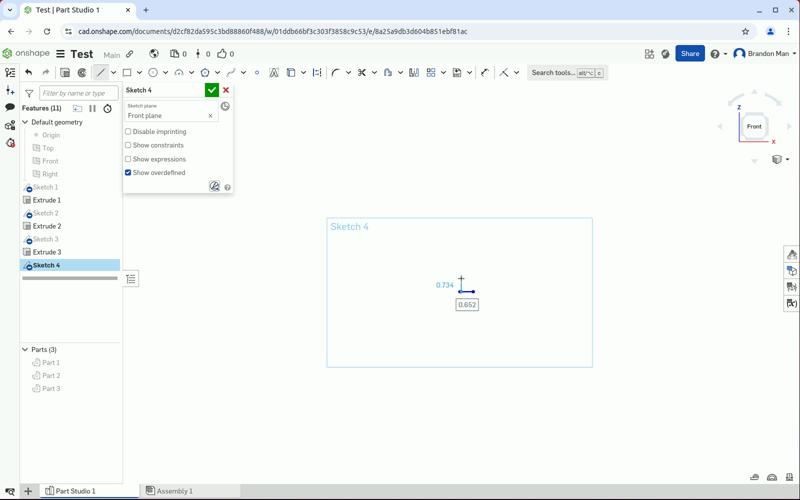
scroll(6)
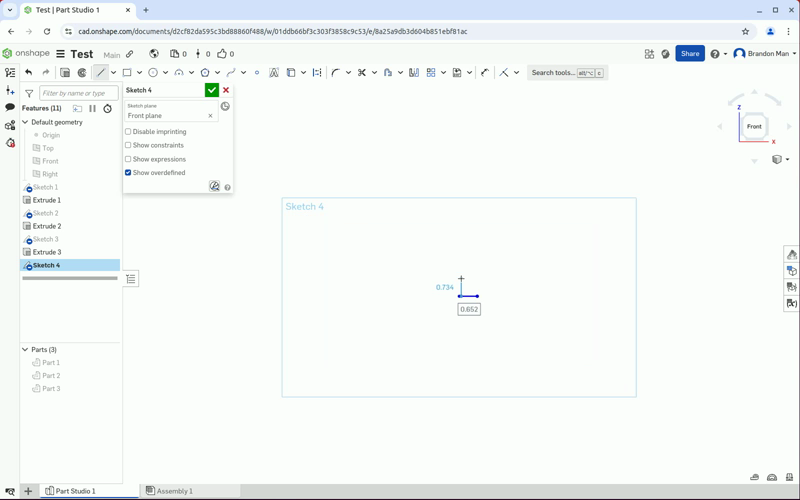
scroll(6)
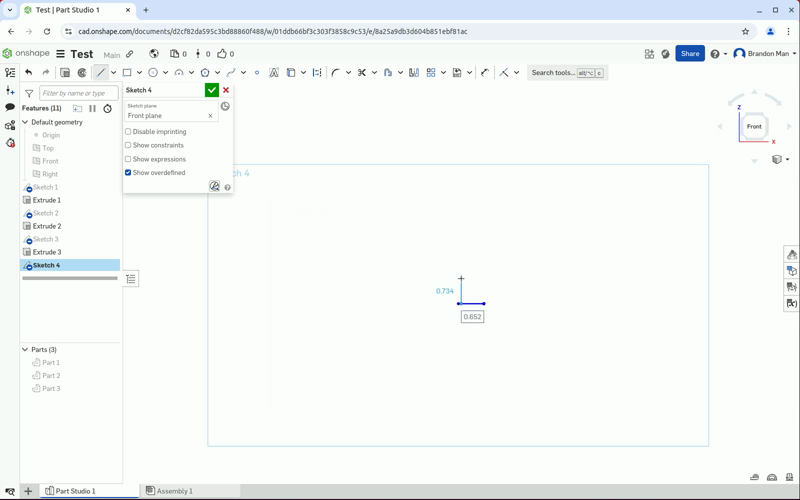
scroll(6)
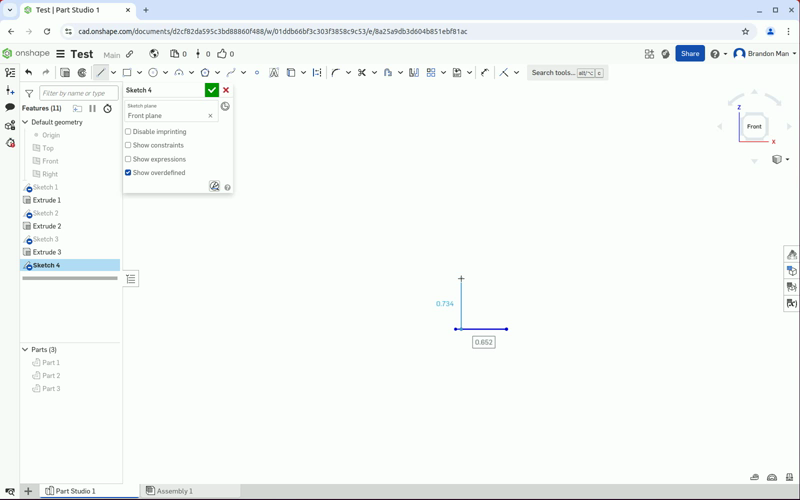
click(461, 278)
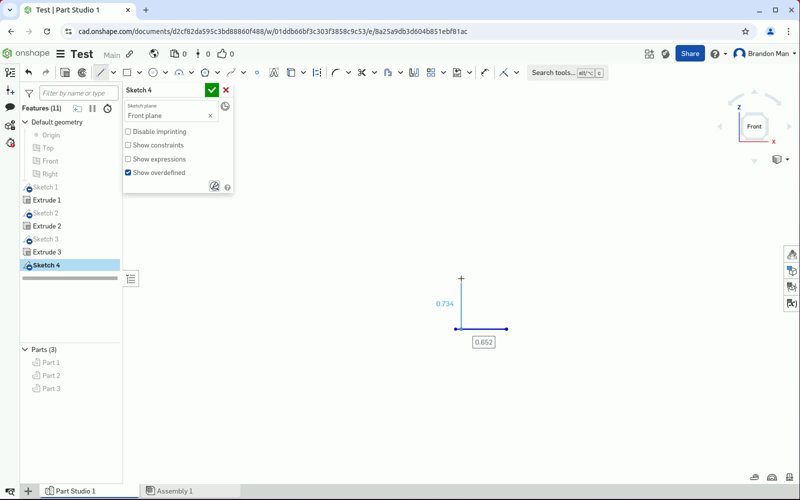
scroll(-6)
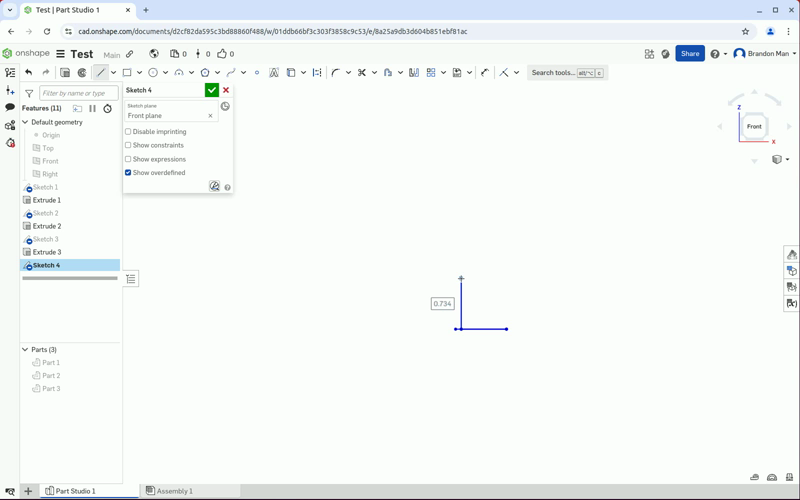
scroll(-6)
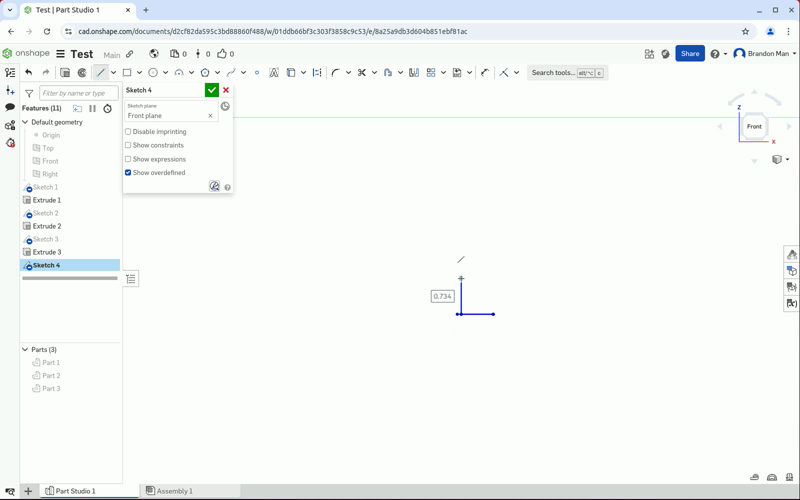
scroll(-6)
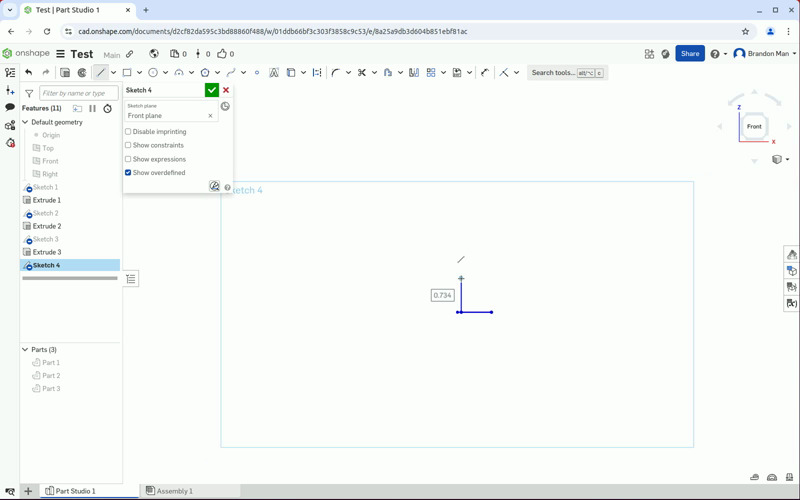
scroll(-6)
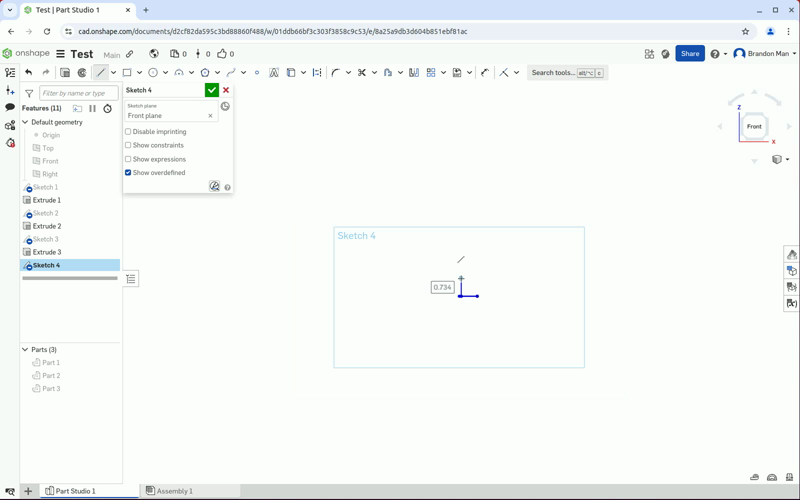
scroll(-6)
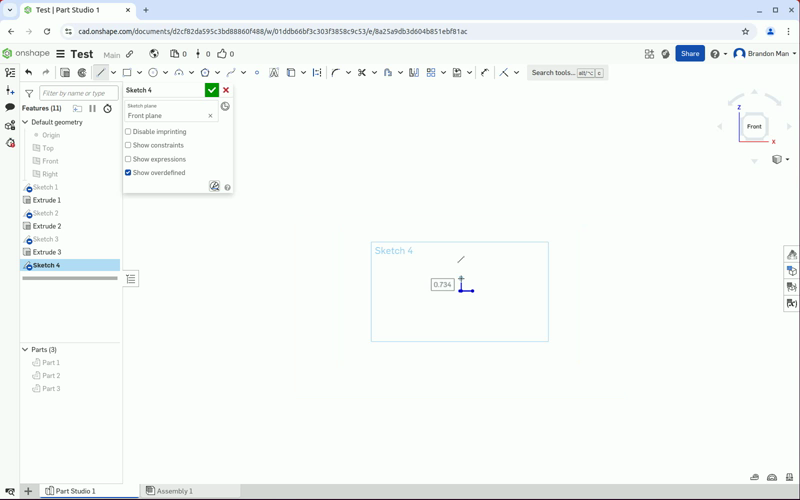
scroll(-6)
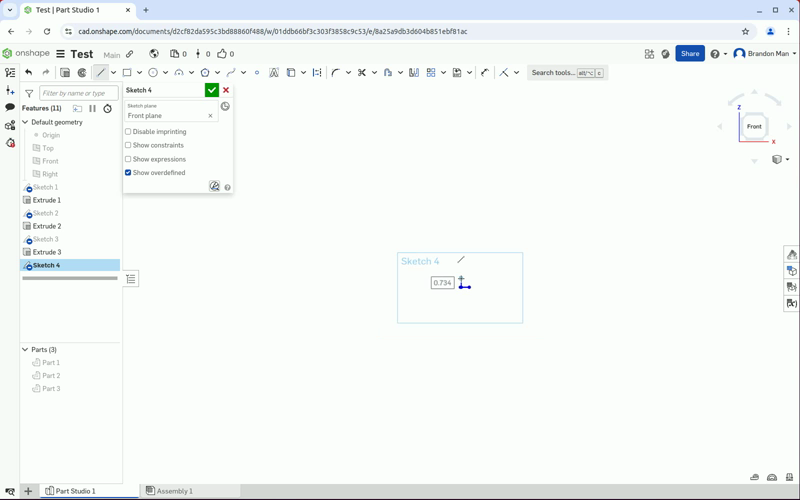
scroll(-6)
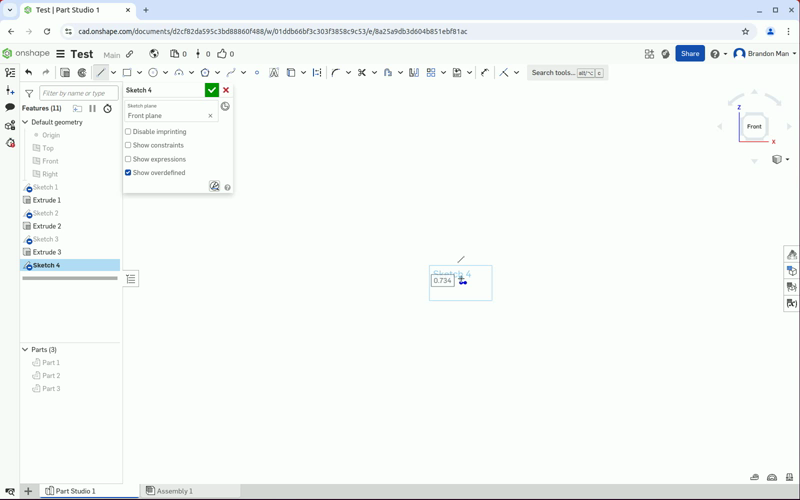
key_up(shift)
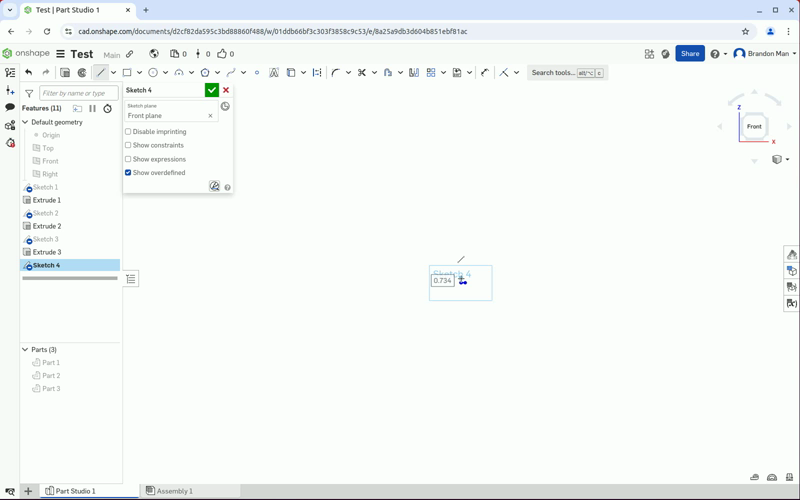
key_down(shift)
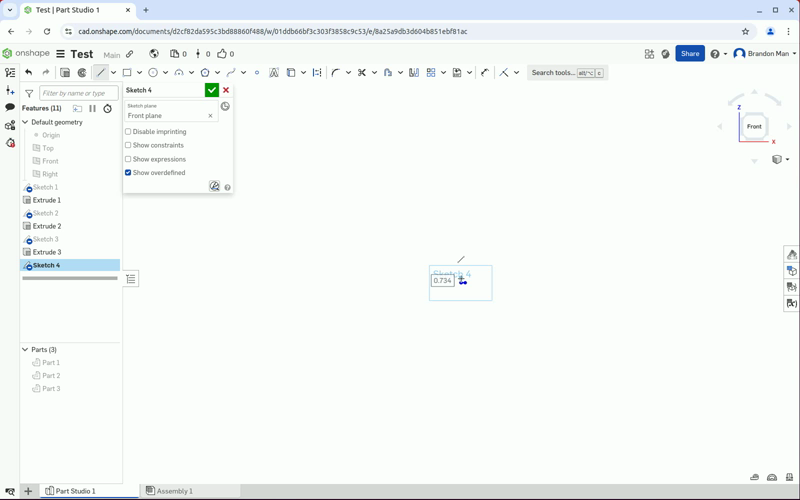
key_up(shift)
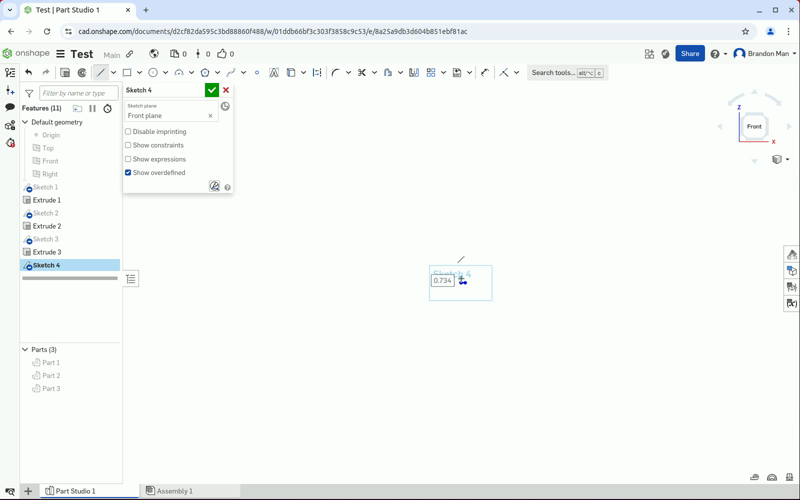
mouse_move(490, 278)
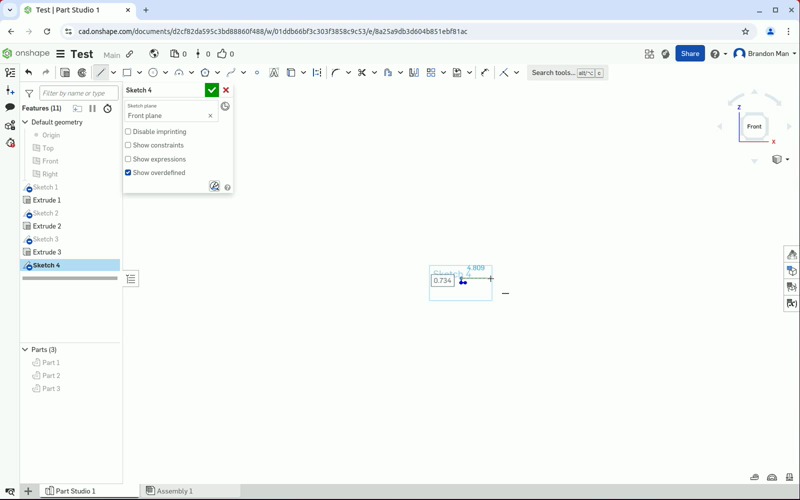
key_down(shift)
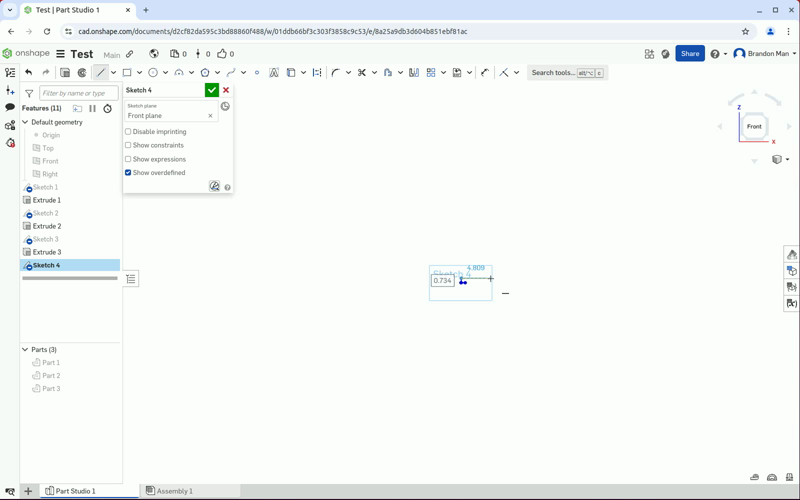
mouse_move(460, 282)
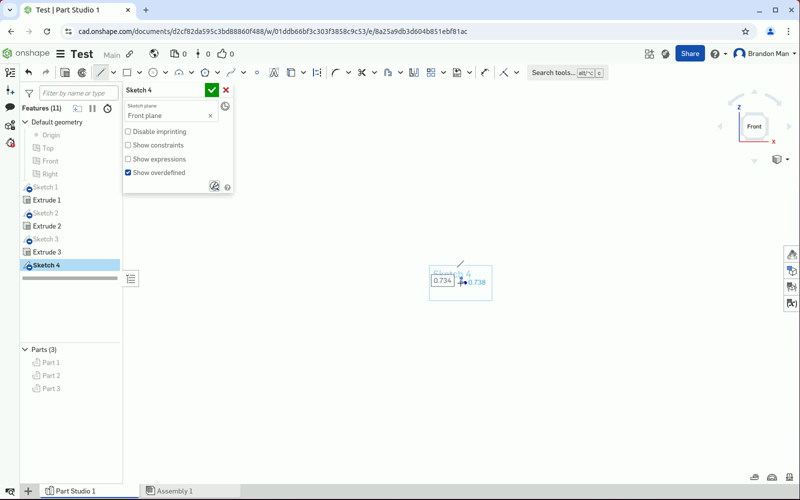
scroll(6)
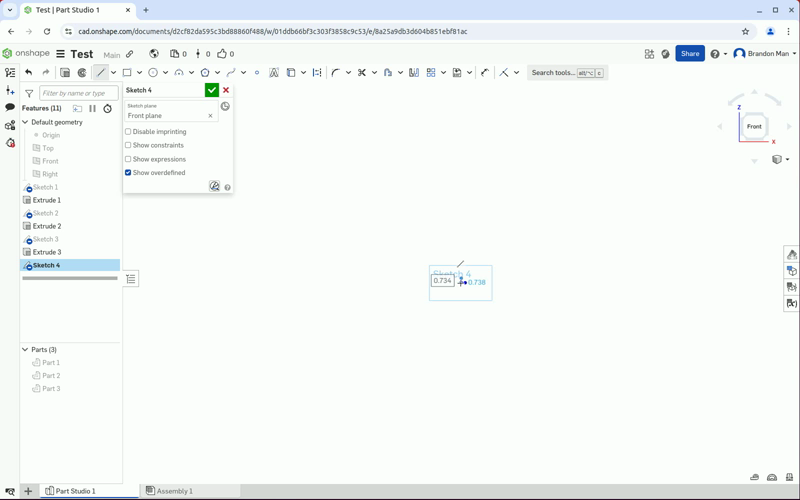
scroll(6)
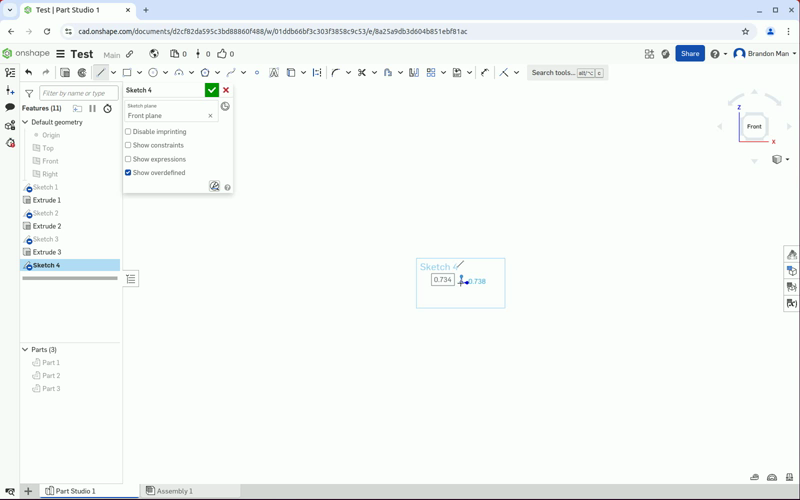
scroll(6)
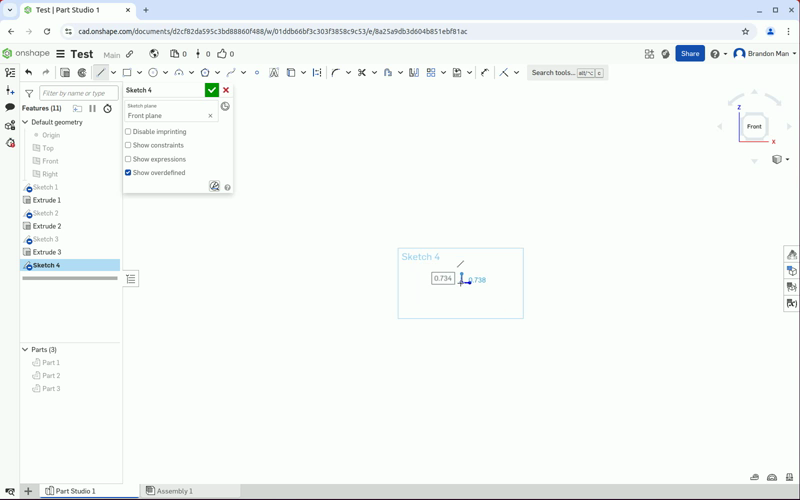
scroll(6)
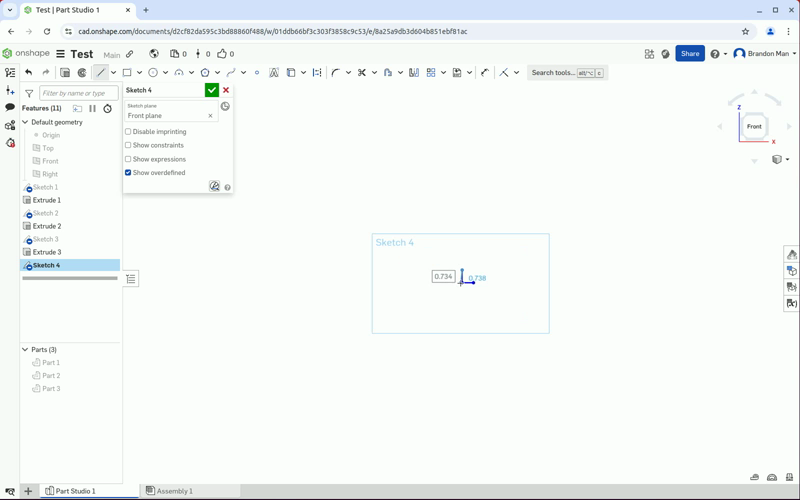
scroll(6)
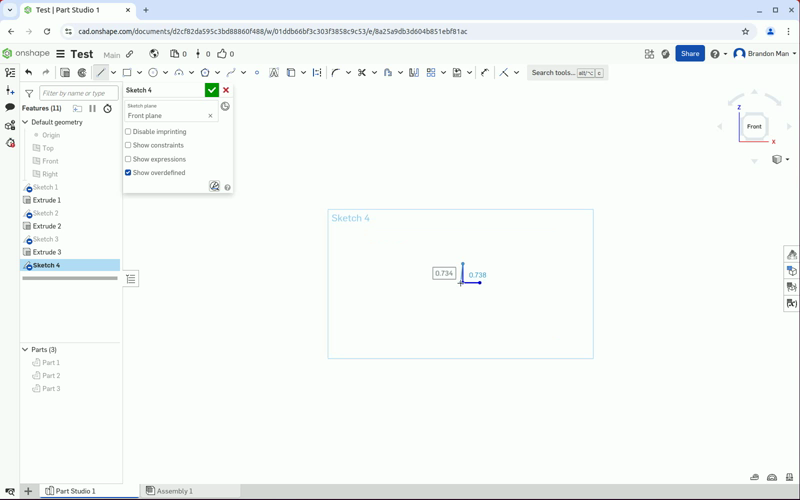
scroll(6)
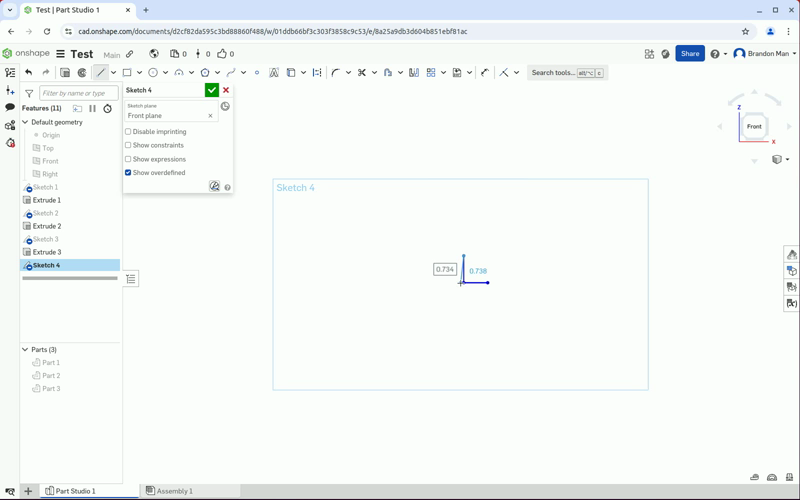
scroll(6)
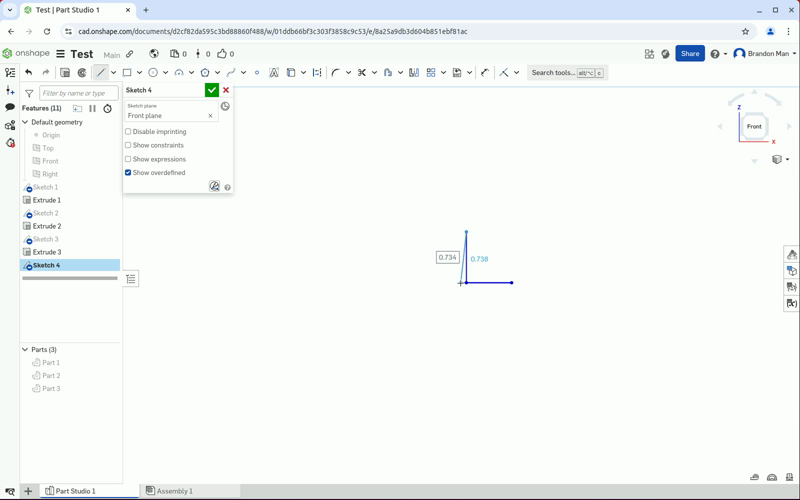
key_up(shift)
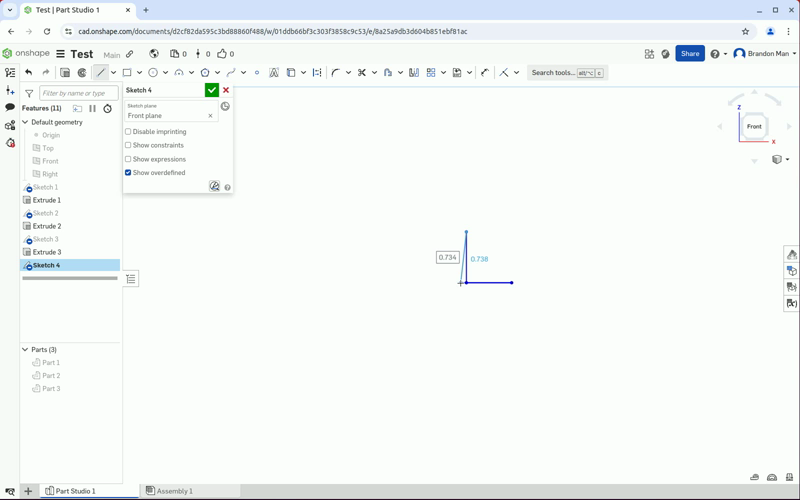
click(460, 282)
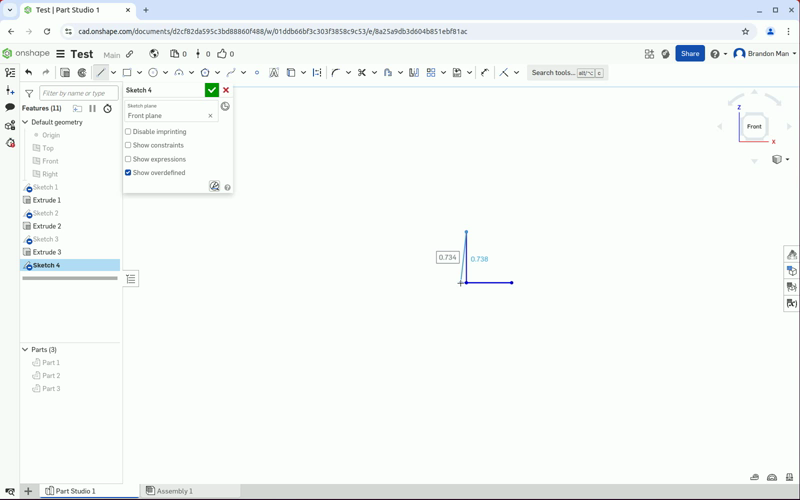
scroll(-6)
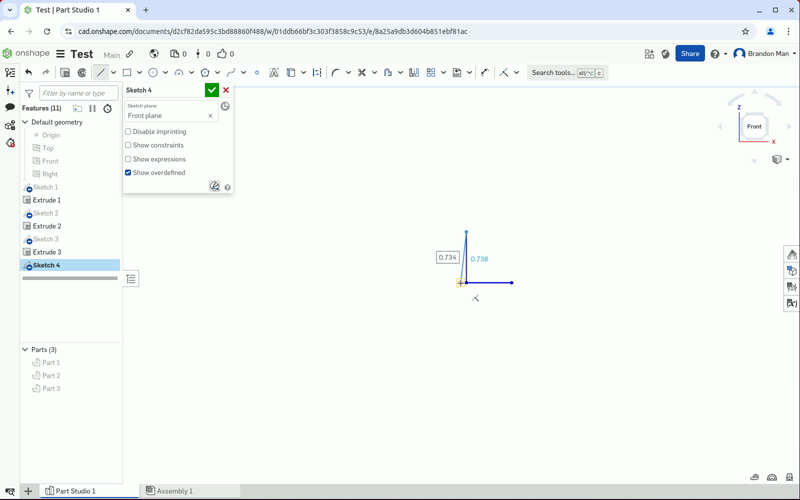
scroll(-6)
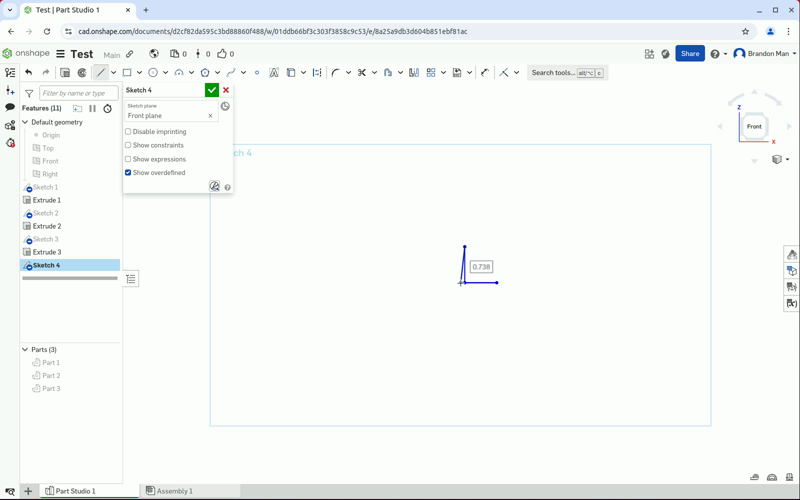
scroll(-6)
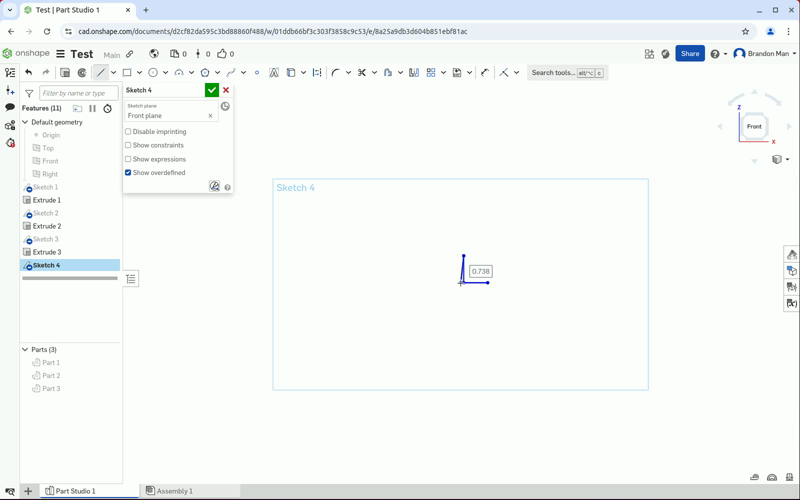
scroll(-6)
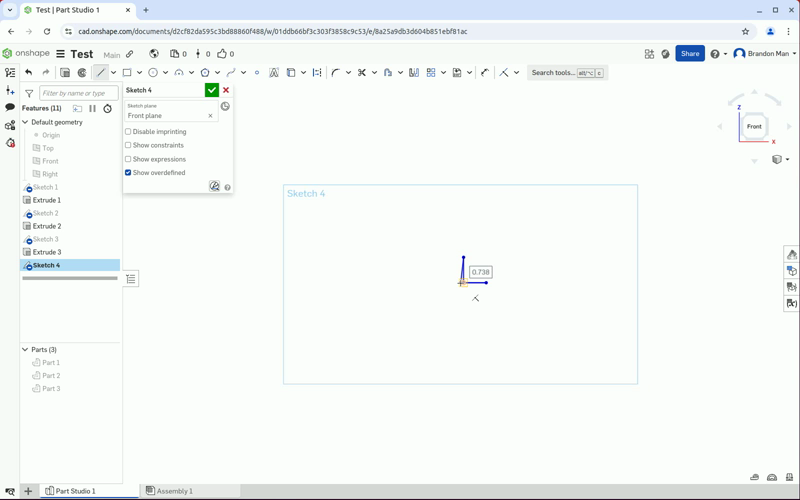
scroll(-6)
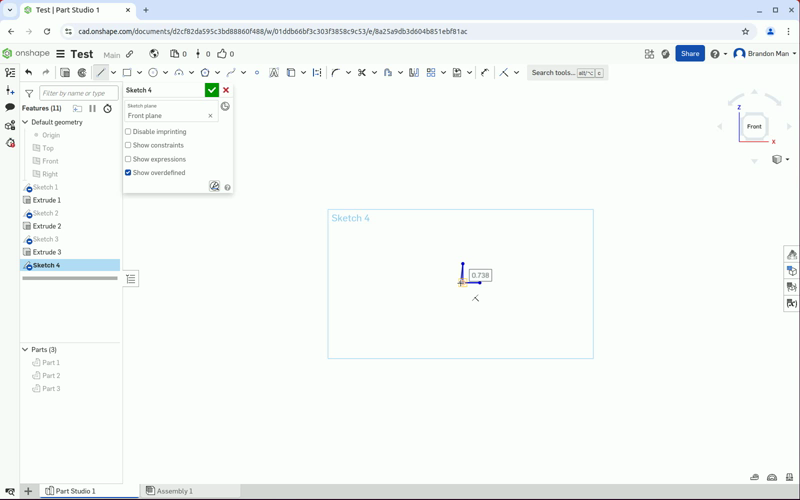
scroll(-6)
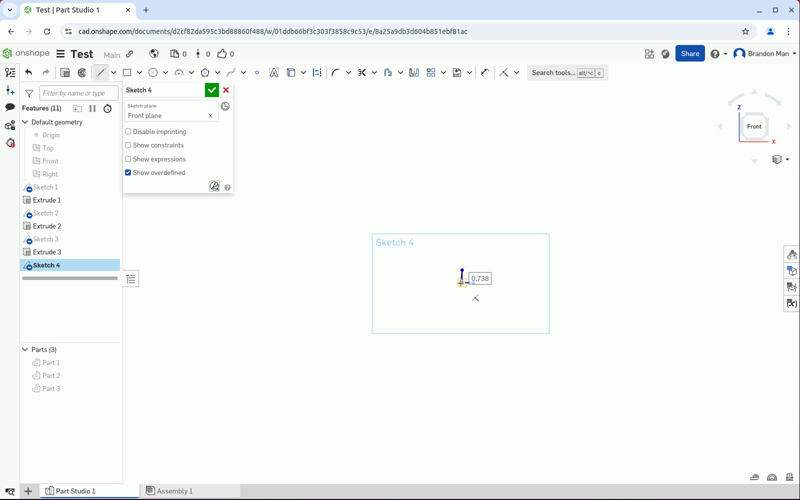
scroll(-6)
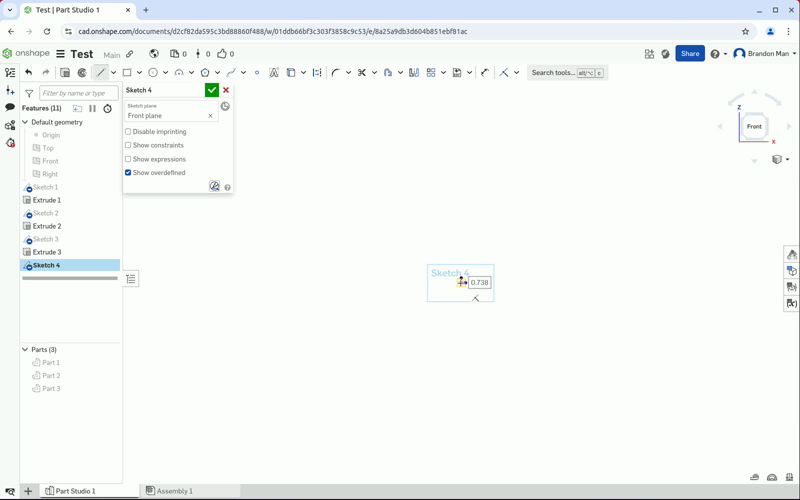
key(esc)
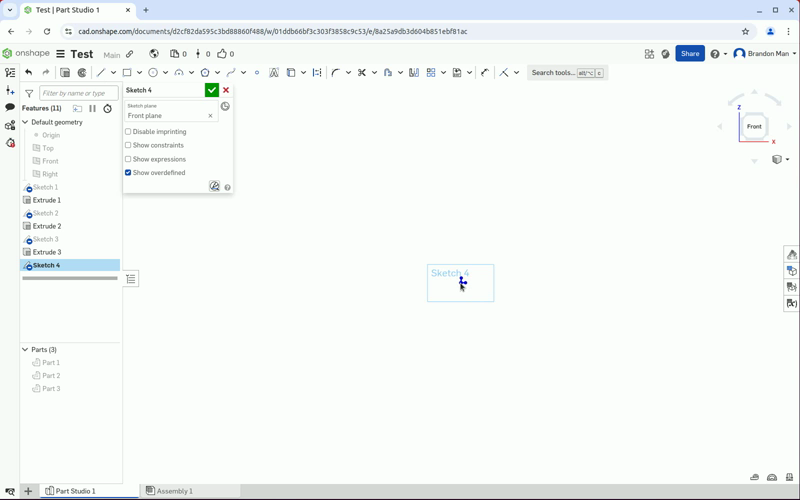
mouse_move(460, 280)
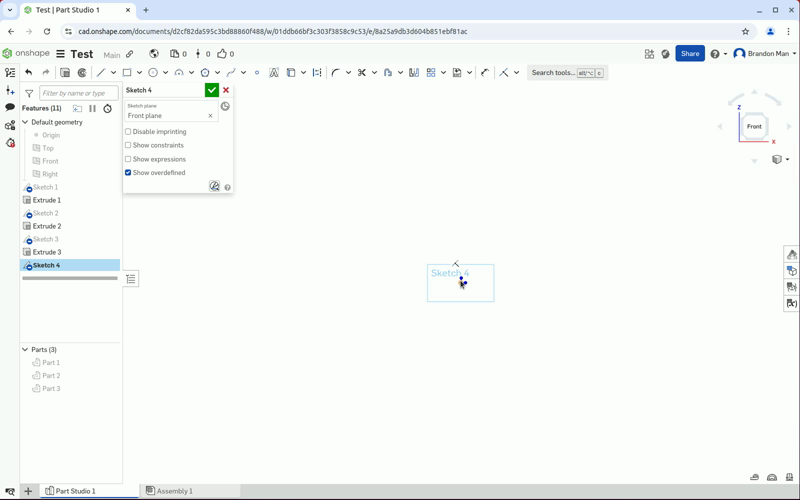
scroll(6)
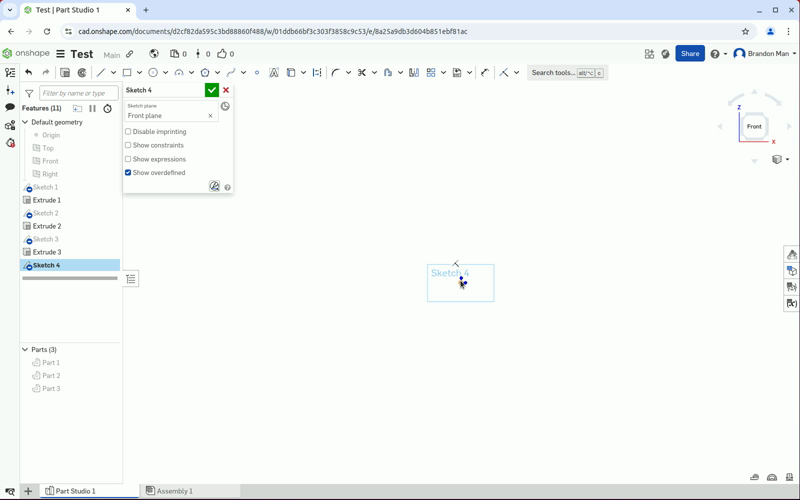
scroll(6)
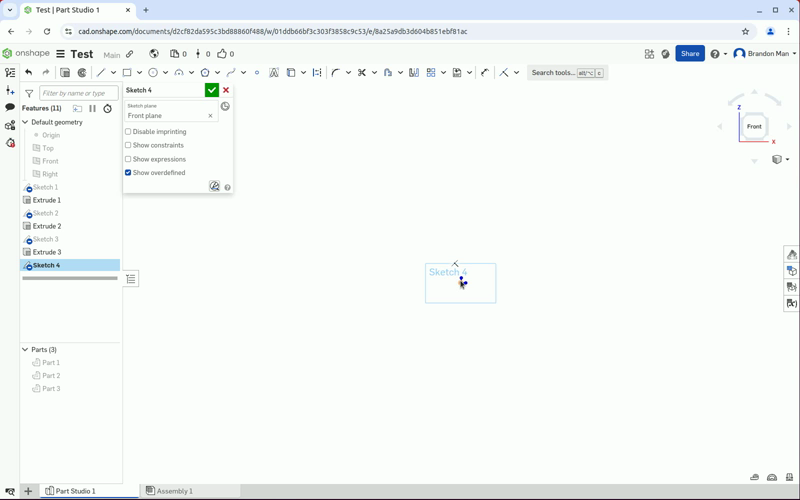
scroll(6)
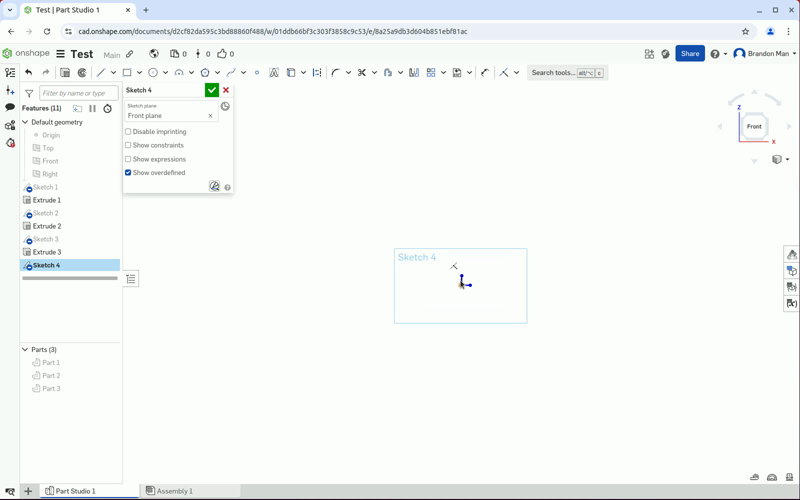
scroll(6)
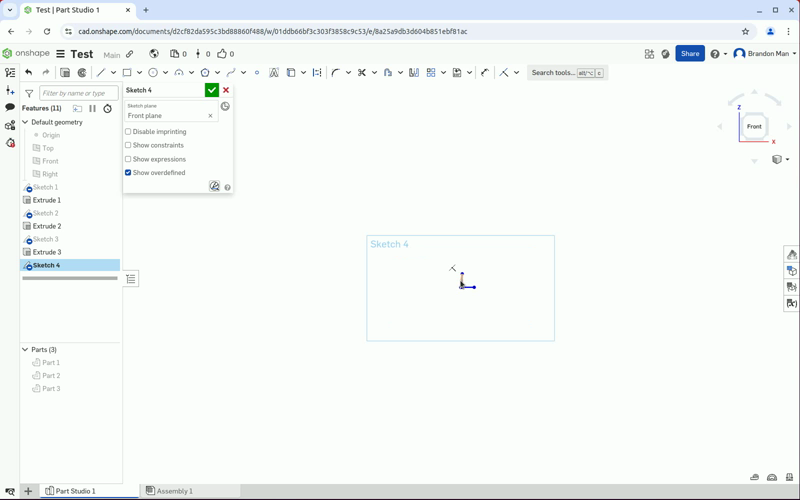
scroll(6)
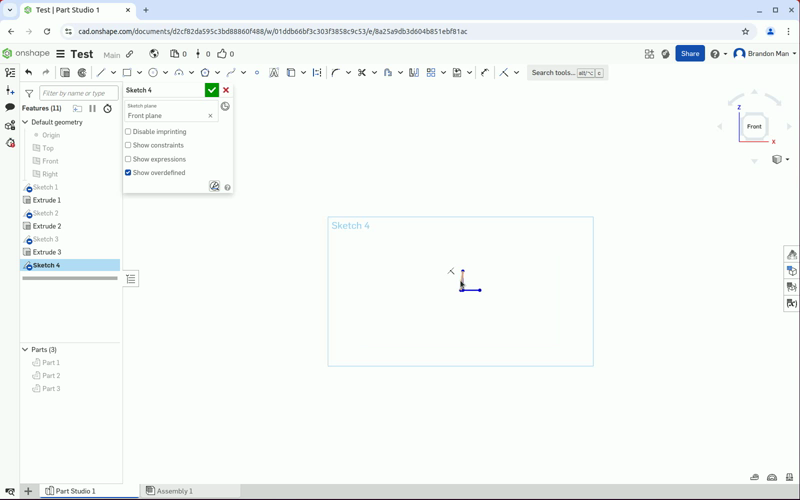
scroll(6)
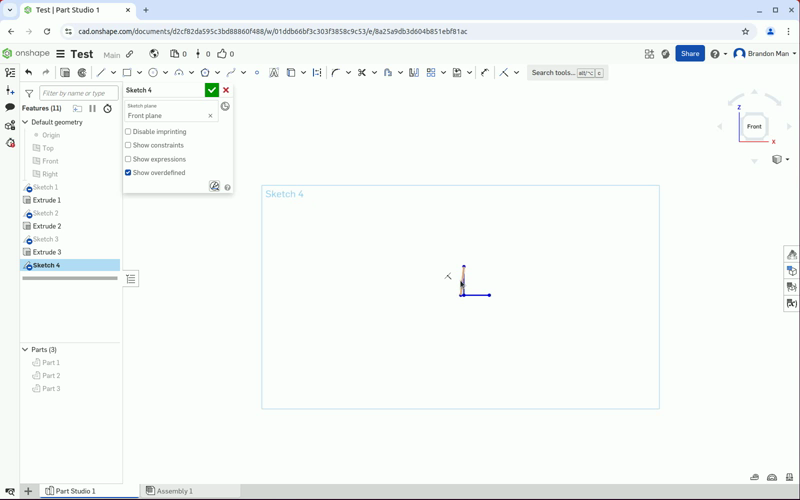
scroll(6)
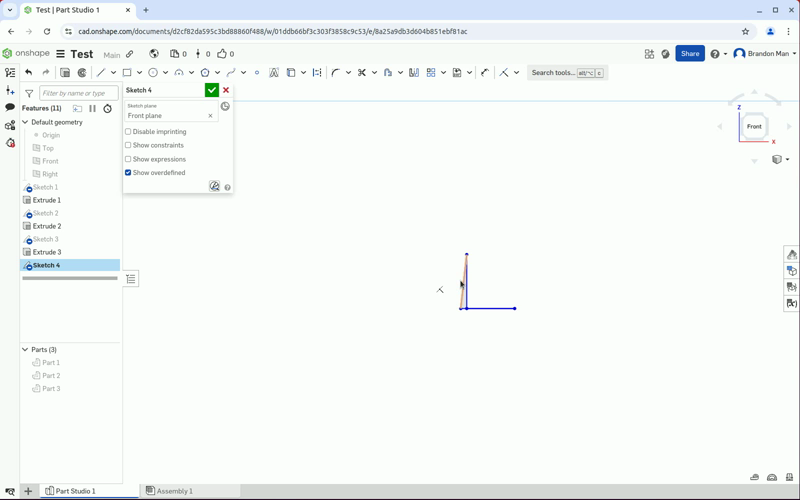
click(460, 280)
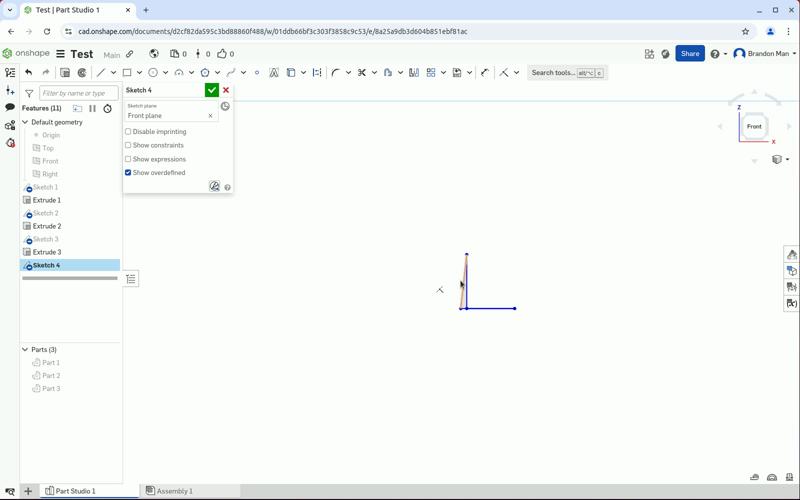
scroll(-6)
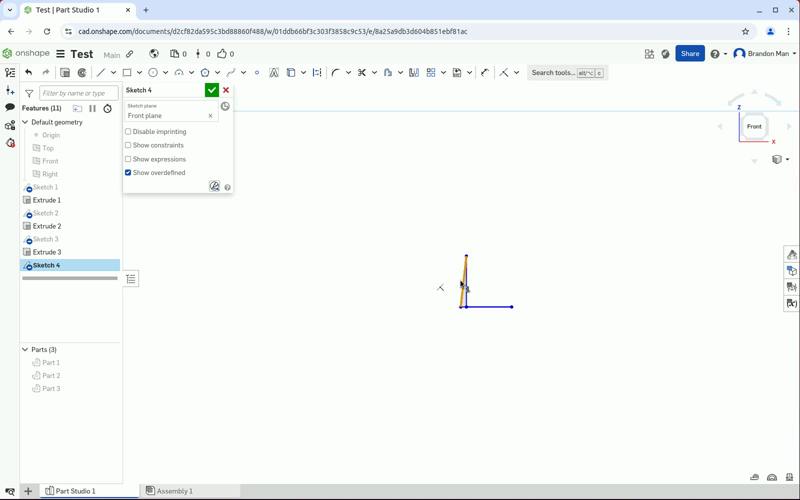
scroll(-6)
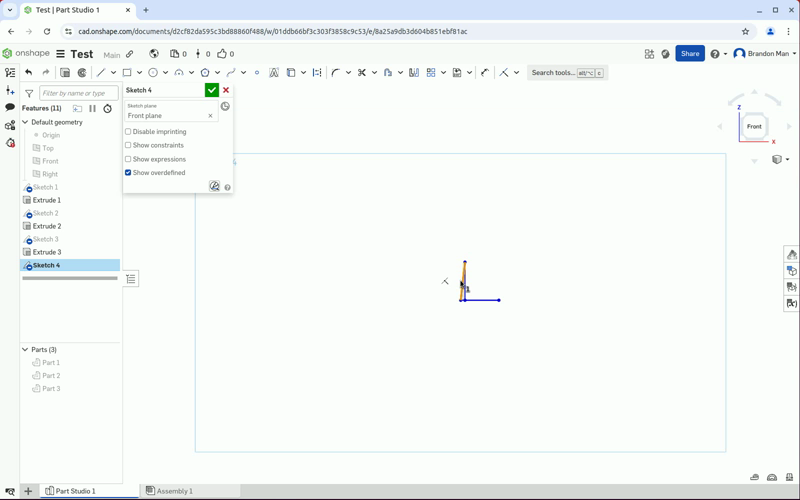
scroll(-6)
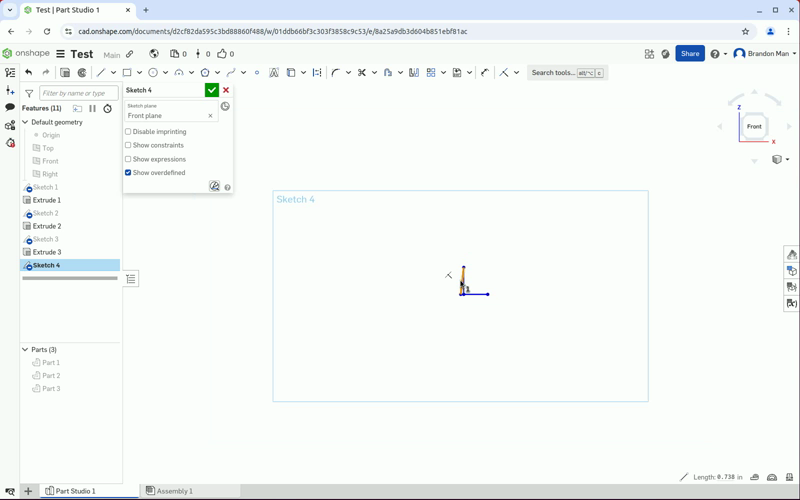
scroll(-6)
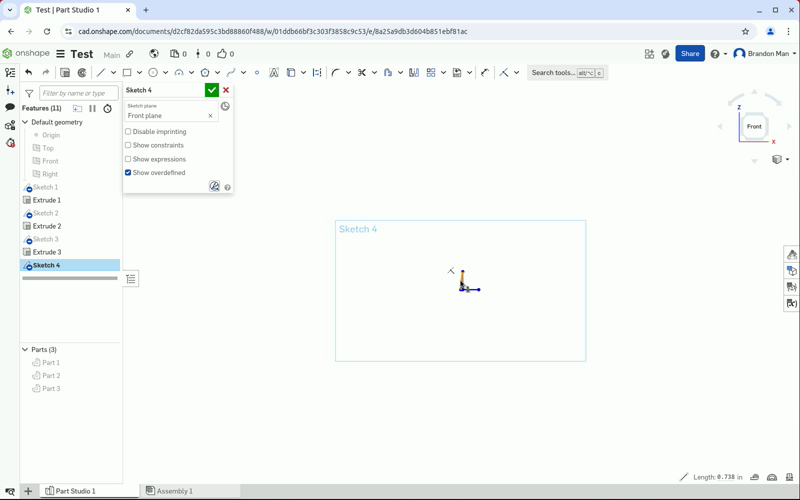
scroll(-6)
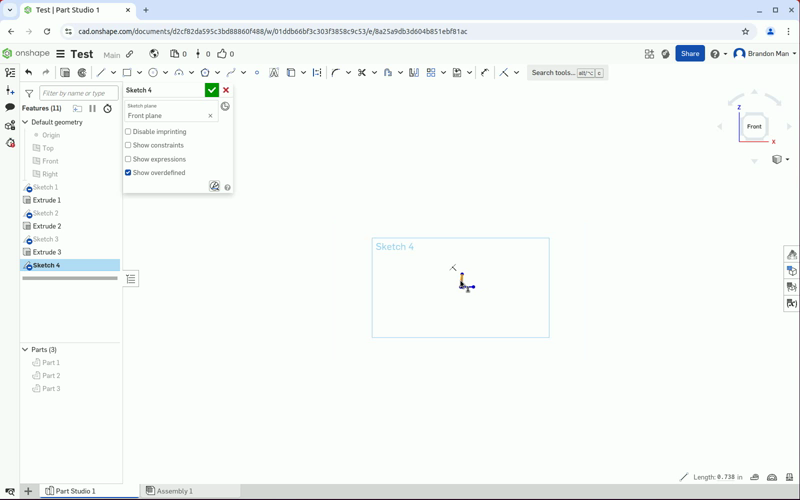
scroll(-6)
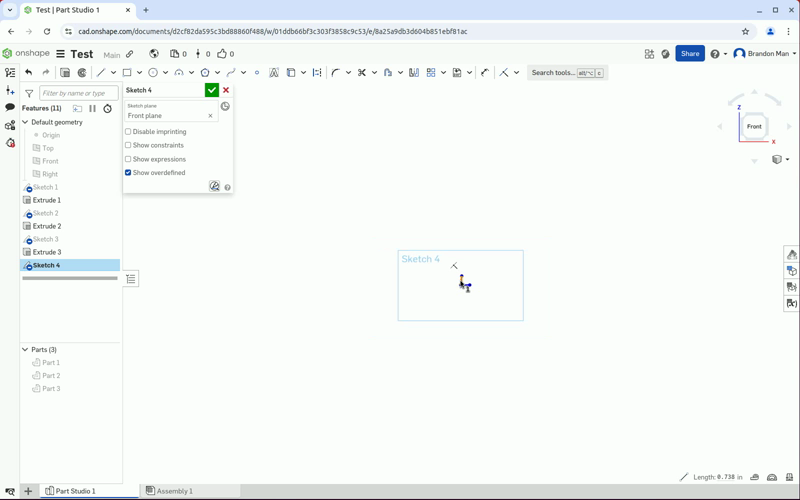
scroll(-6)
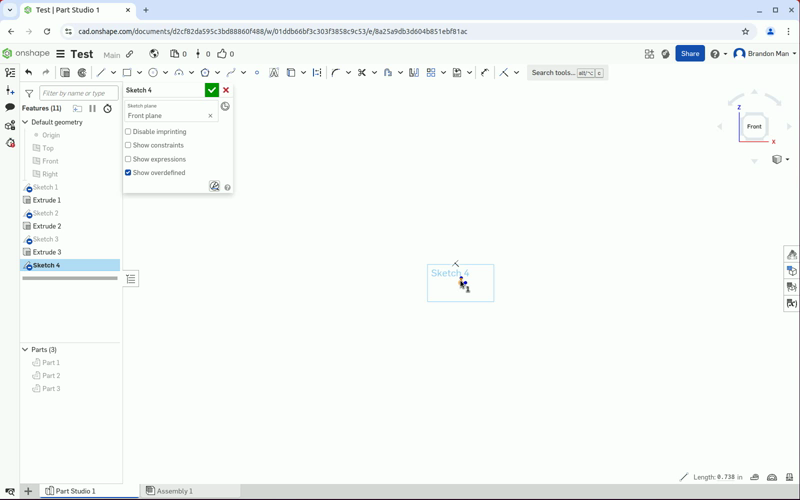
mouse_move(73, 352)
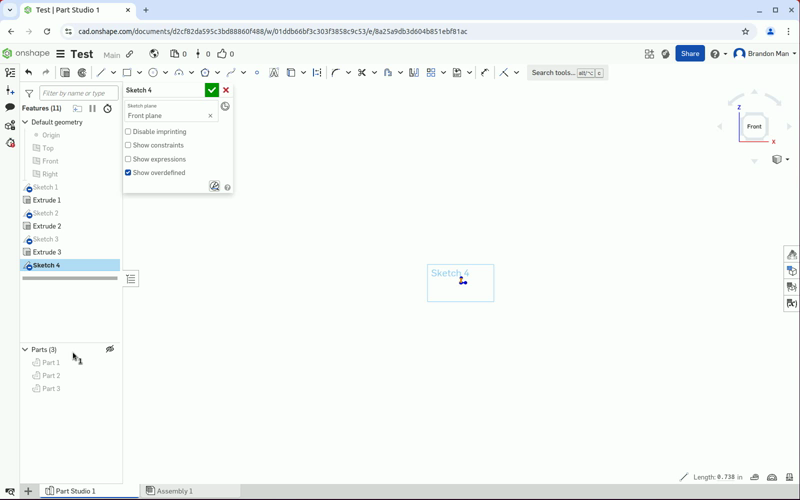
key(shift+y)
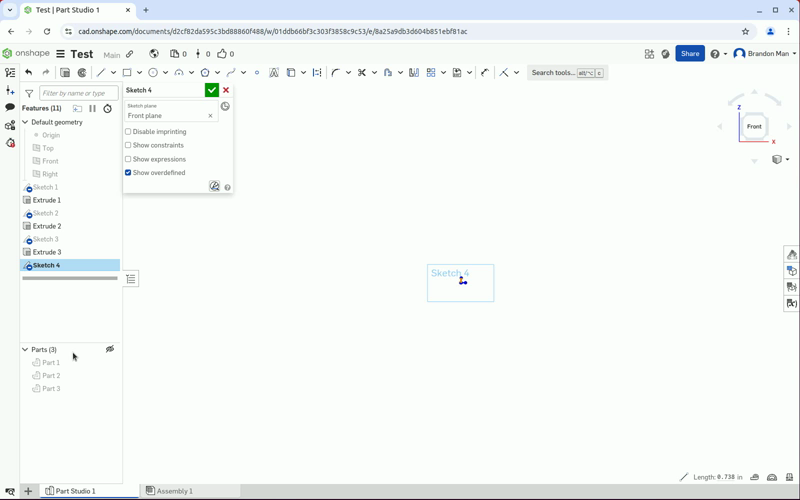
key(shift+e)
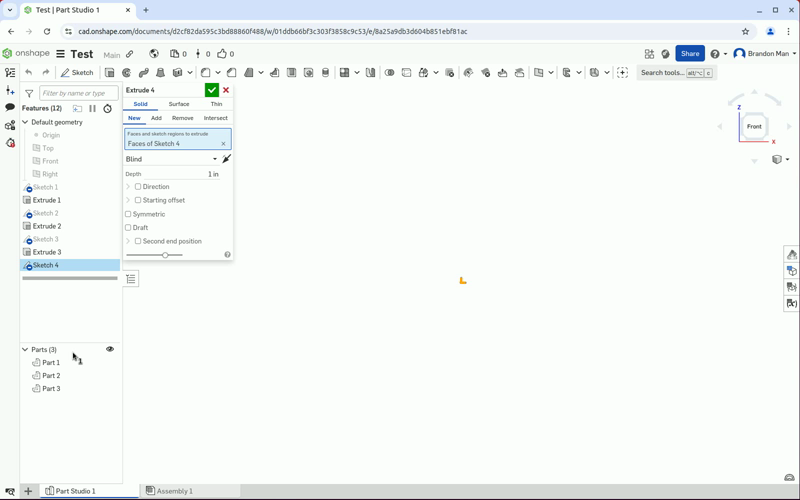
mouse_move(143, 106)
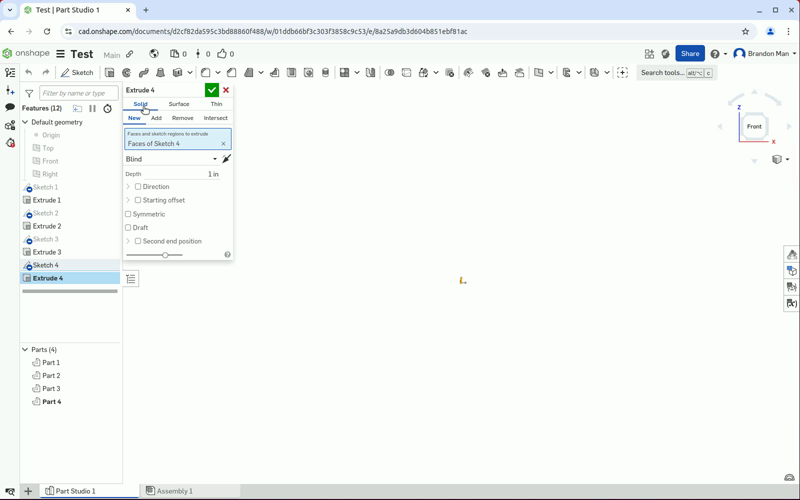
click(143, 106)
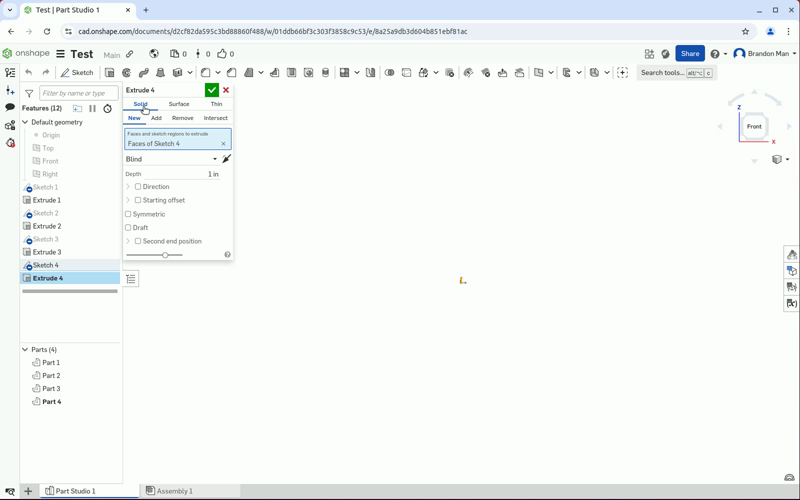
mouse_move(137, 120)
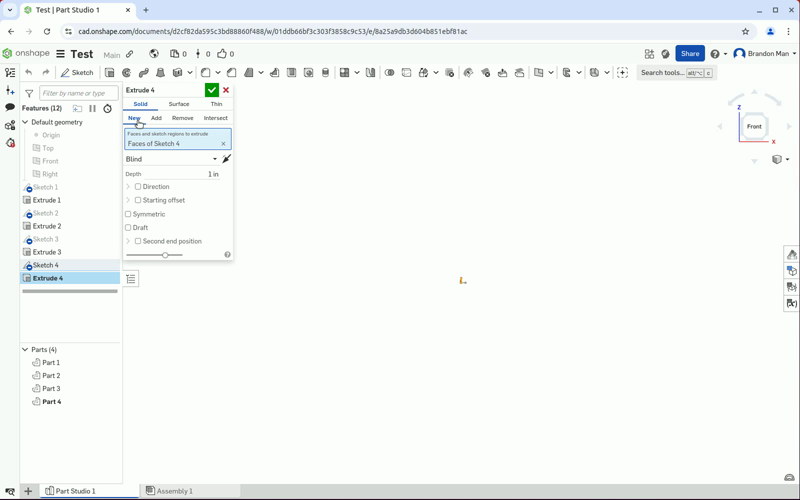
click(137, 120)
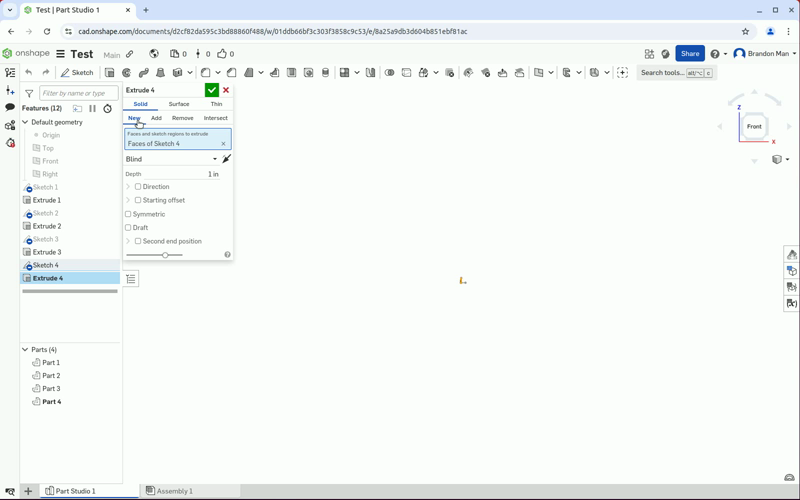
key(tab, 4)
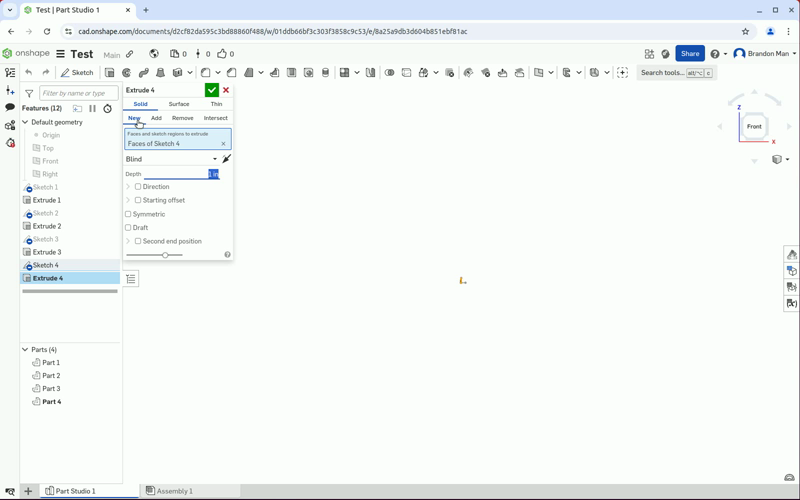
text(6.499)
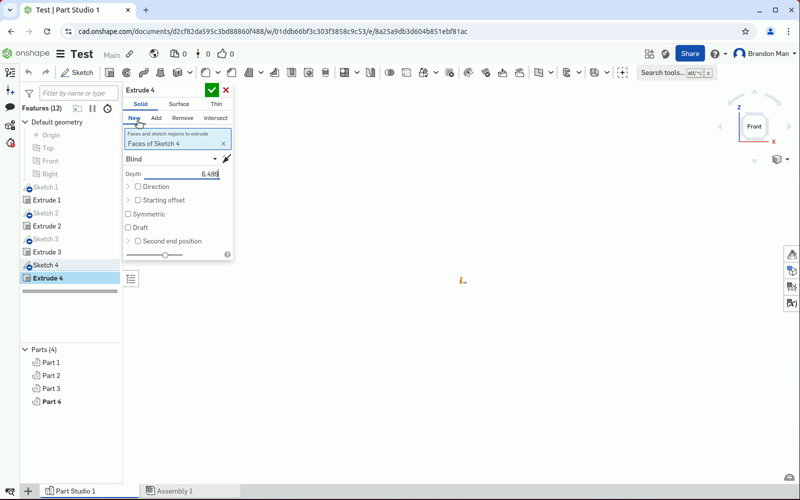
key(enter)
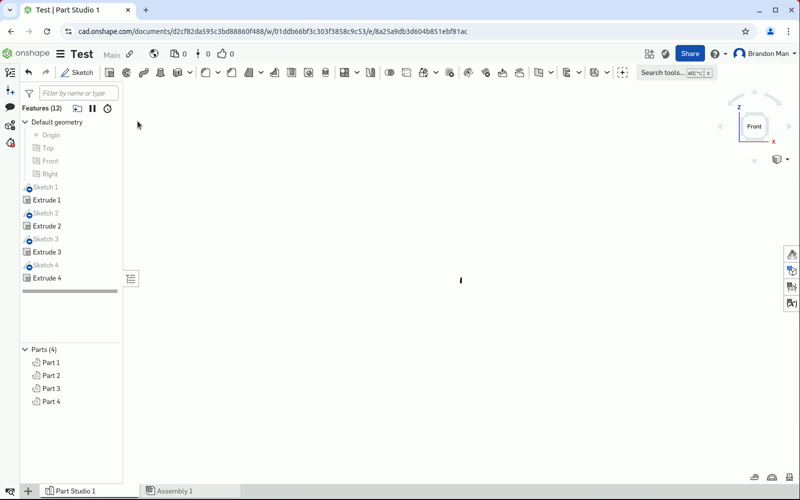
key(shift+h)
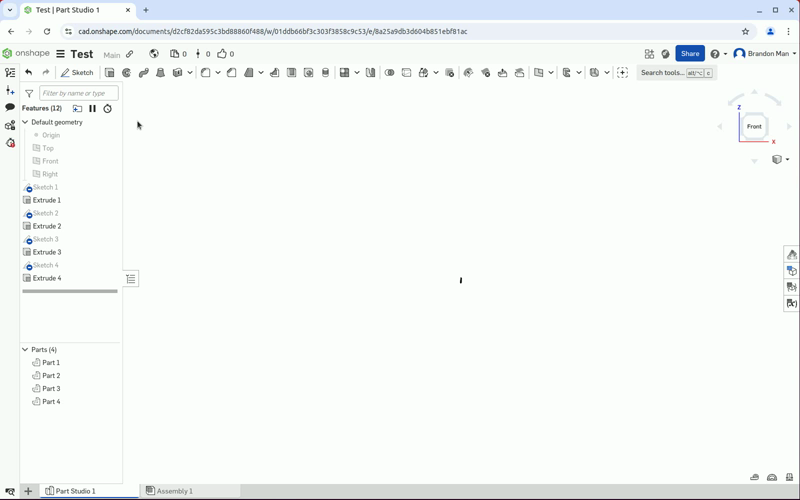
key(shift+h)
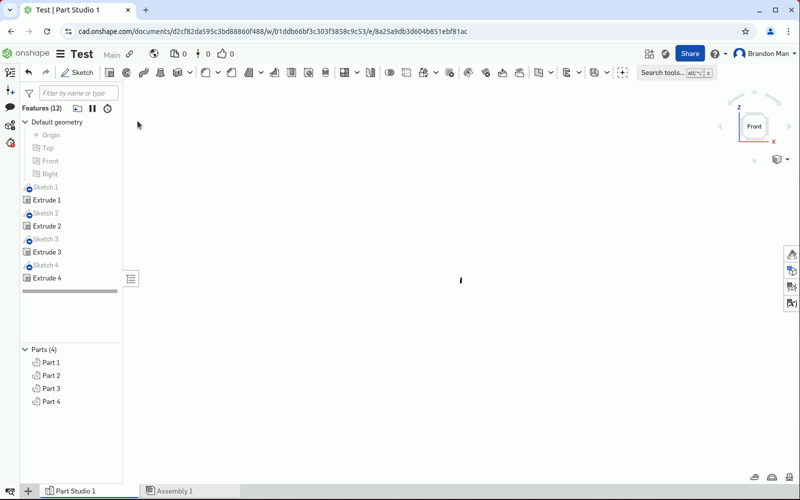
mouse_move(73, 189)
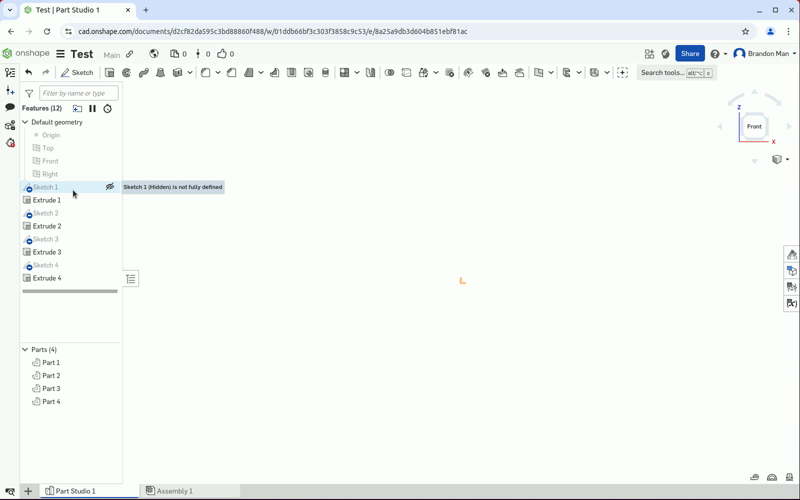
click(73, 189)
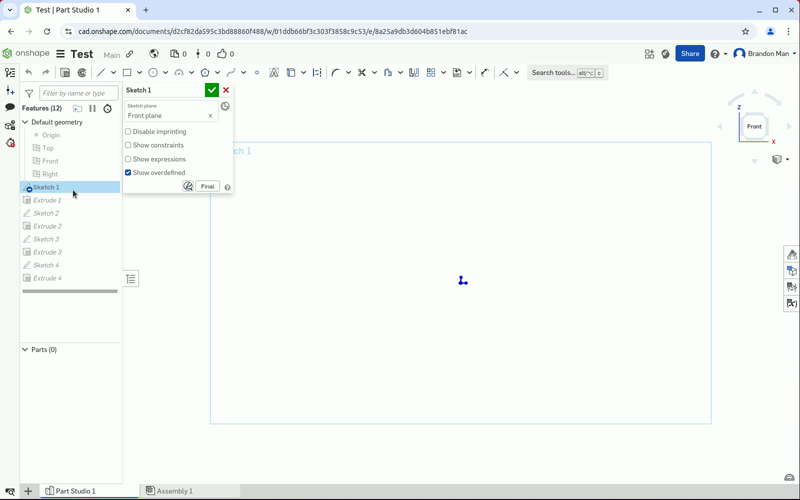
mouse_move(229, 92)
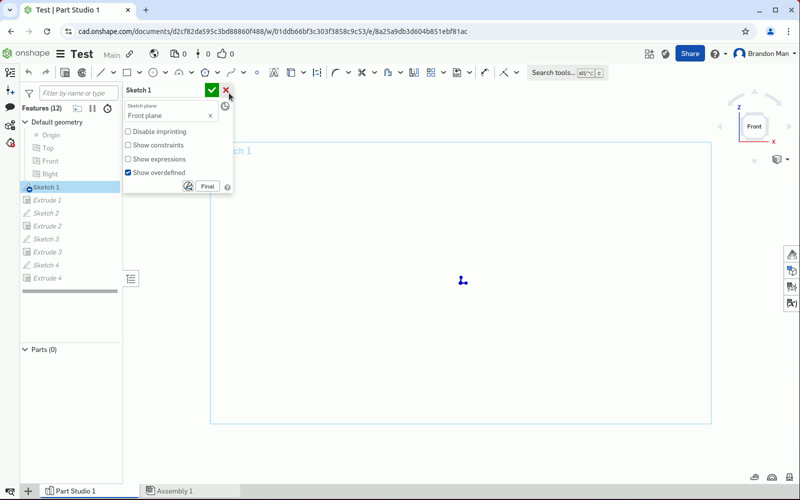
click(229, 92)
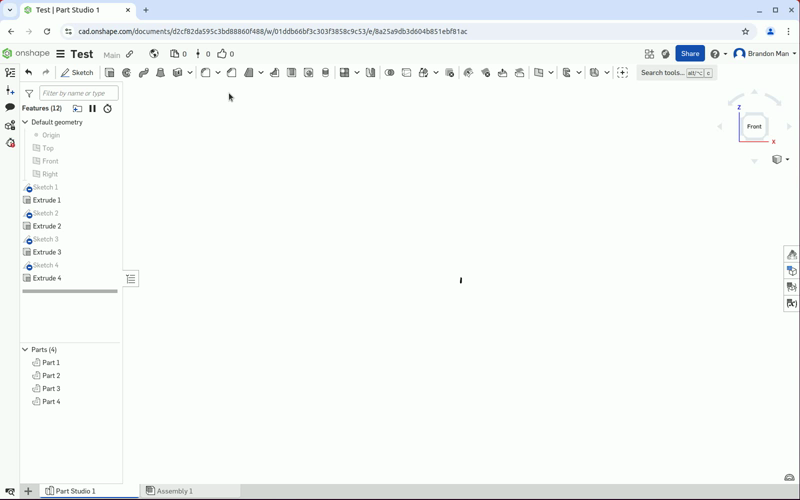
mouse_move(73, 352)
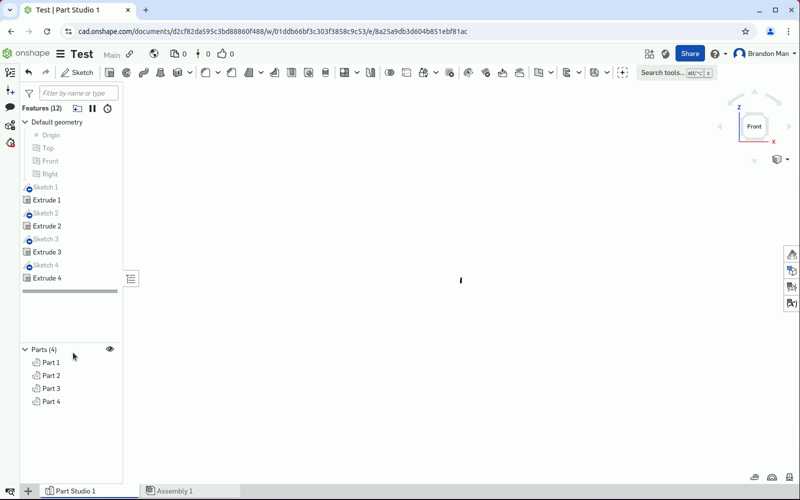
key(y)
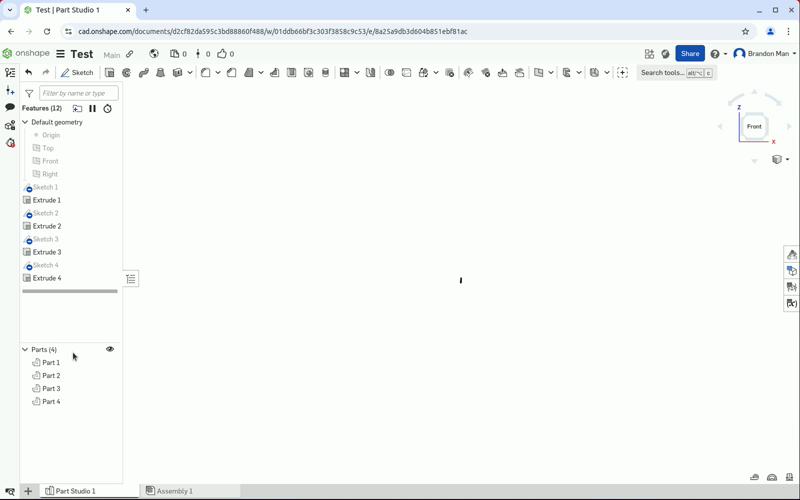
key(shift+p)
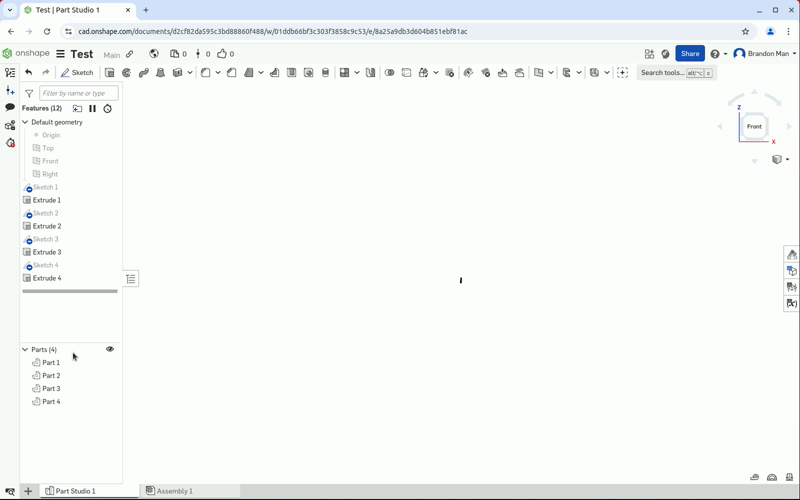
key(space)
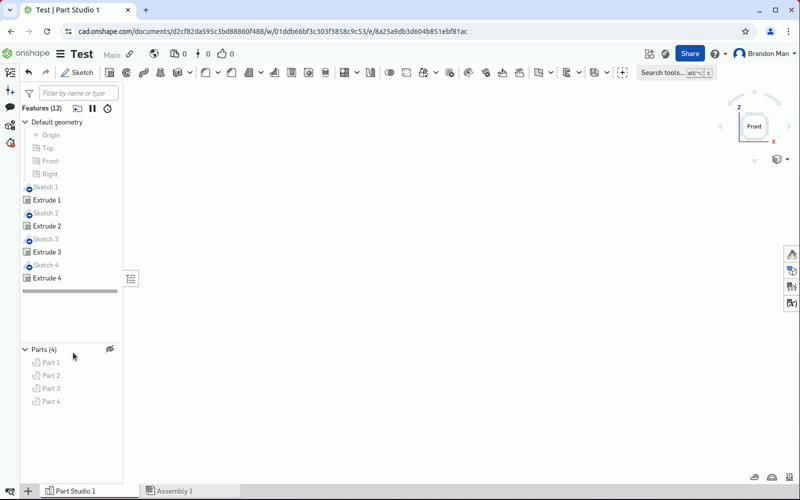
key_down(shift)
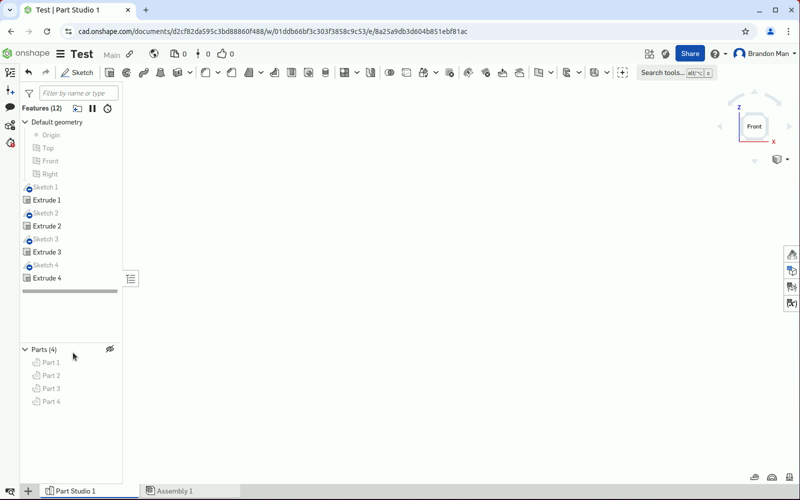
key(down)
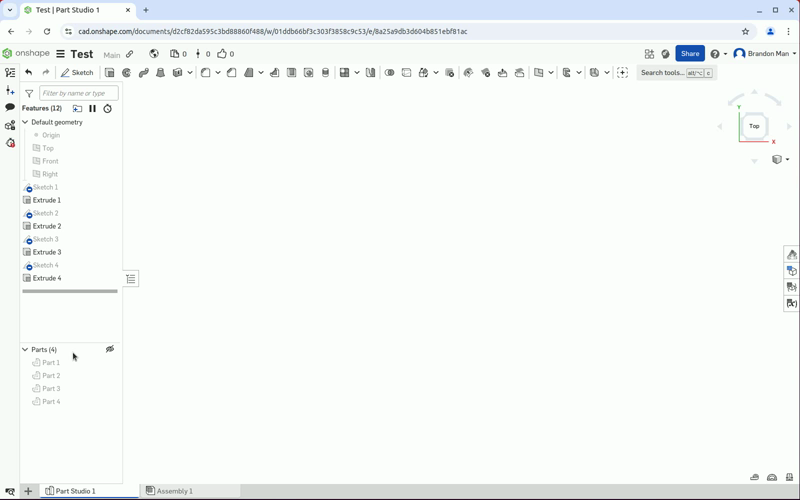
key_up(shift)
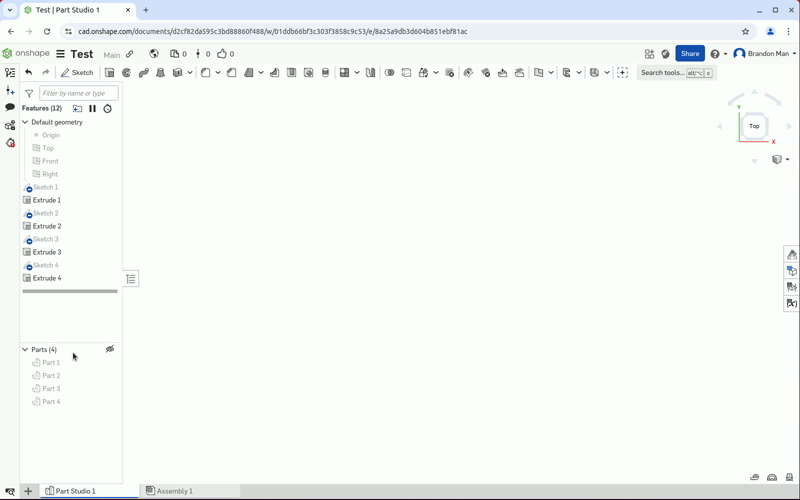
mouse_move(73, 352)
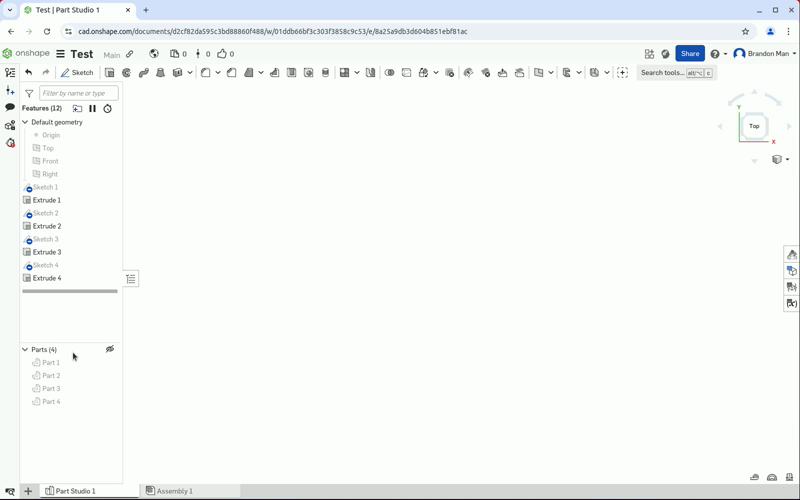
key(shift+y)
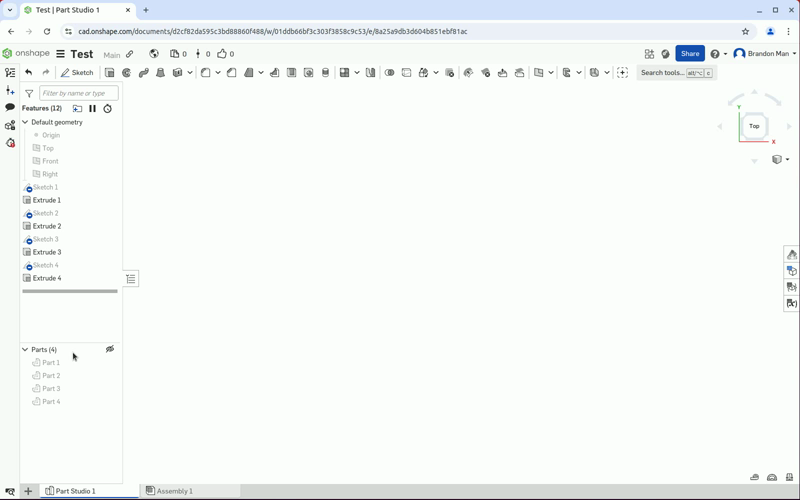
key(shift+s)
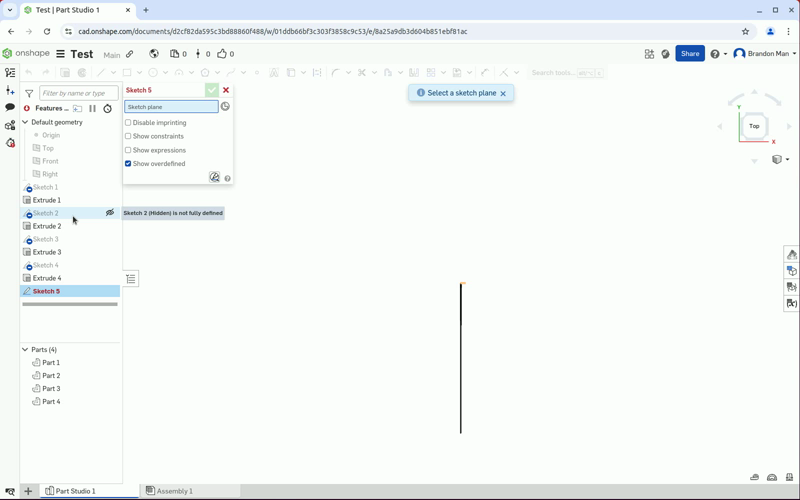
scroll(3)
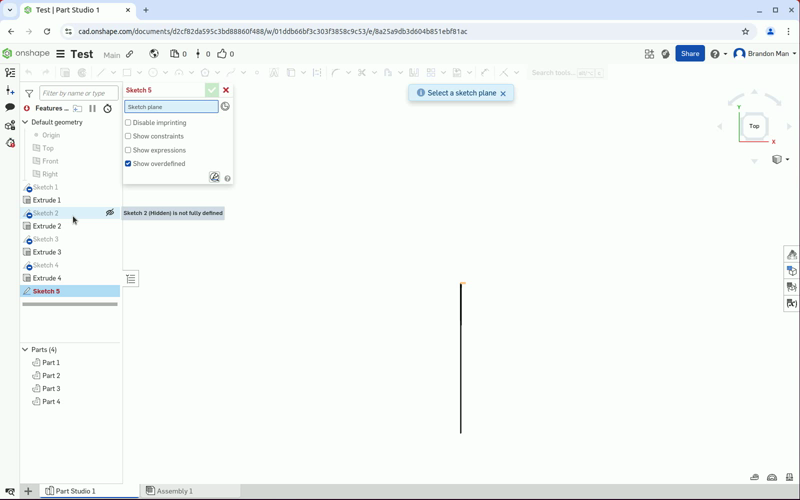
mouse_move(73, 150)
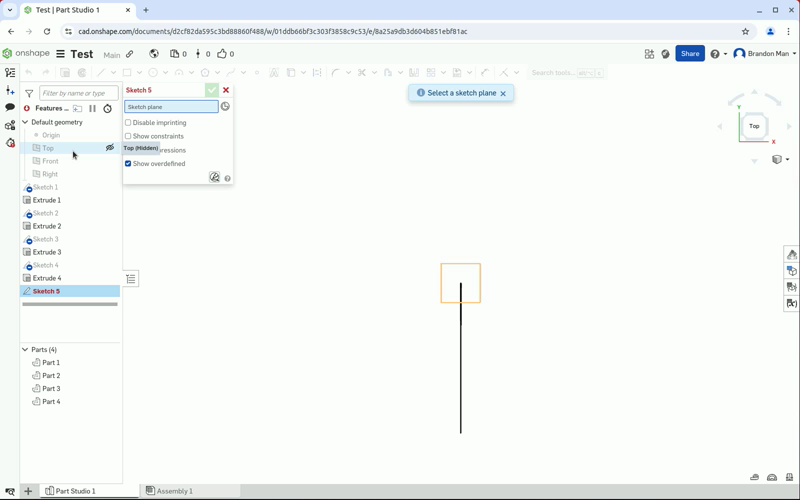
click(73, 150)
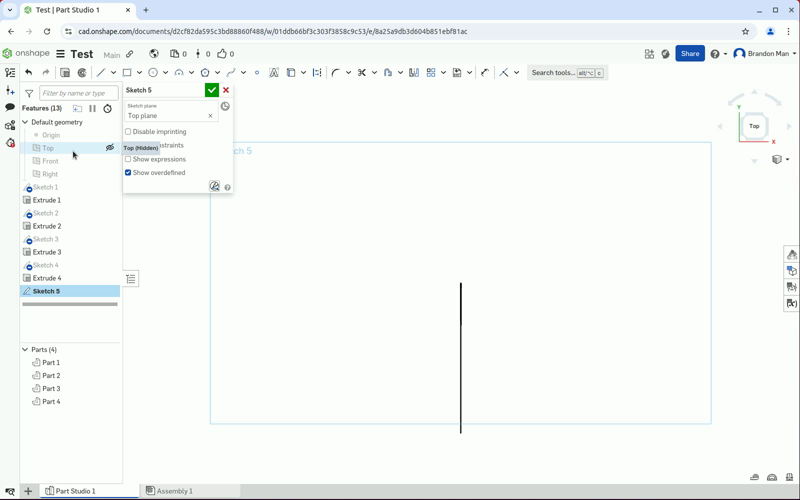
mouse_move(73, 352)
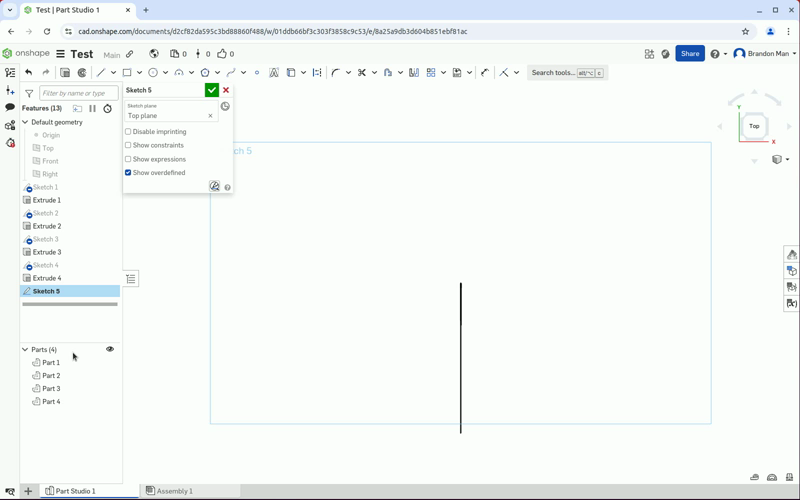
key(y)
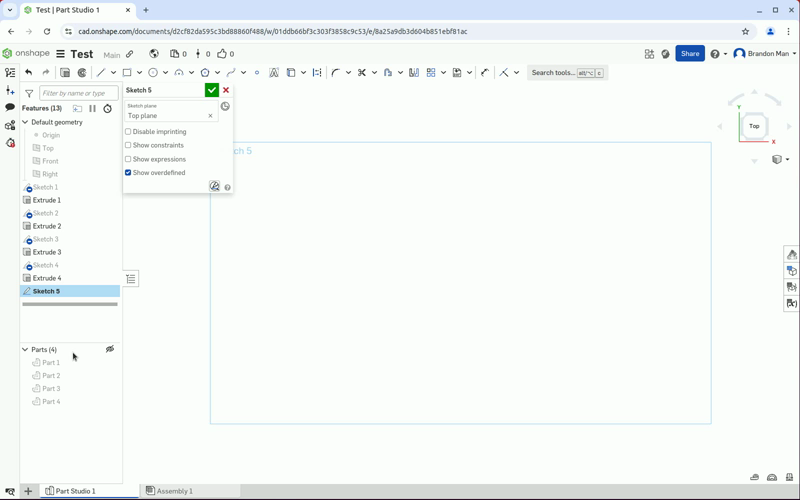
key(l)
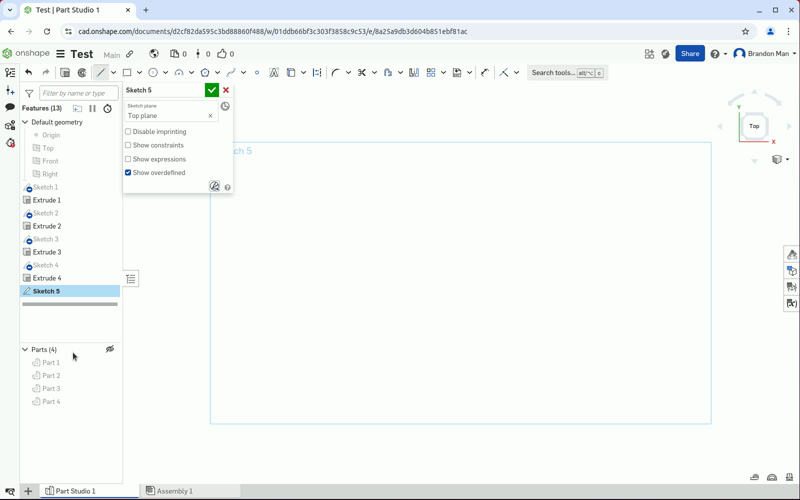
key_down(shift)
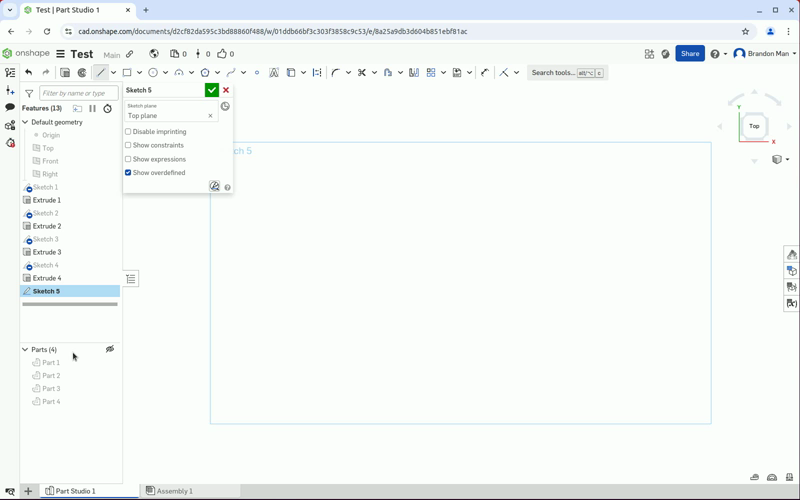
mouse_move(461, 308)
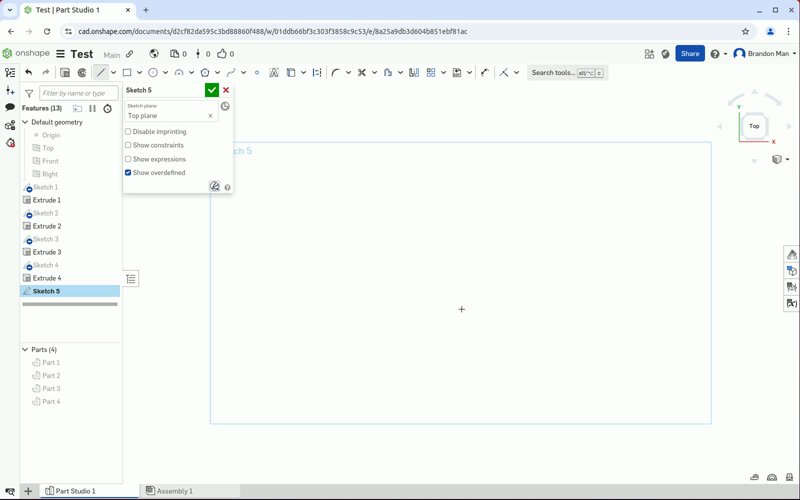
click(461, 308)
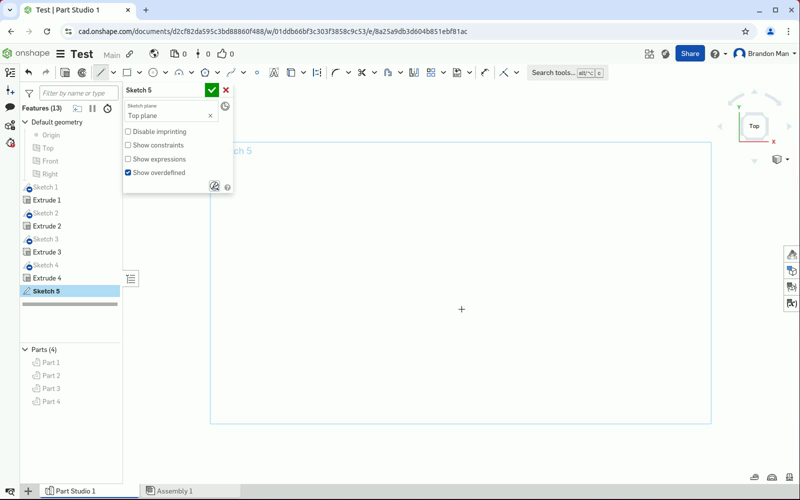
key_up(shift)
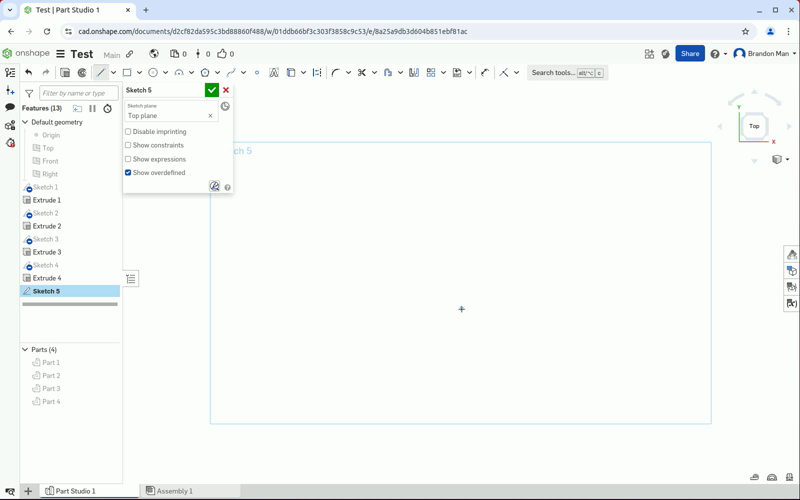
key_down(shift)
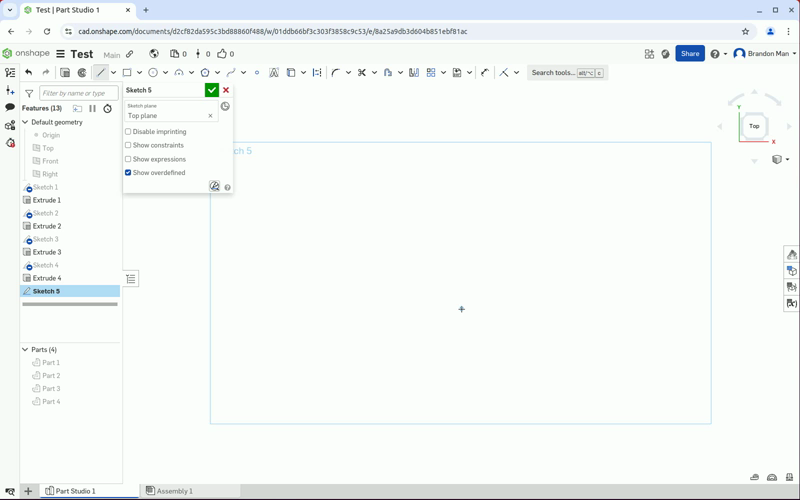
mouse_move(492, 308)
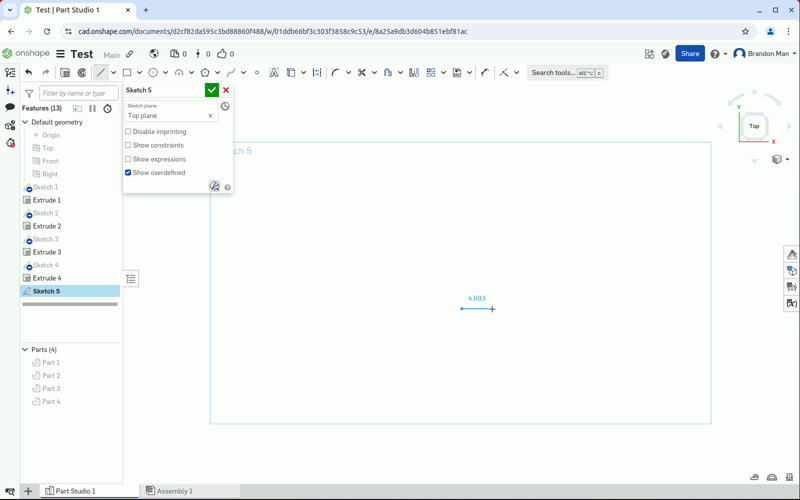
mouse_move(464, 308)
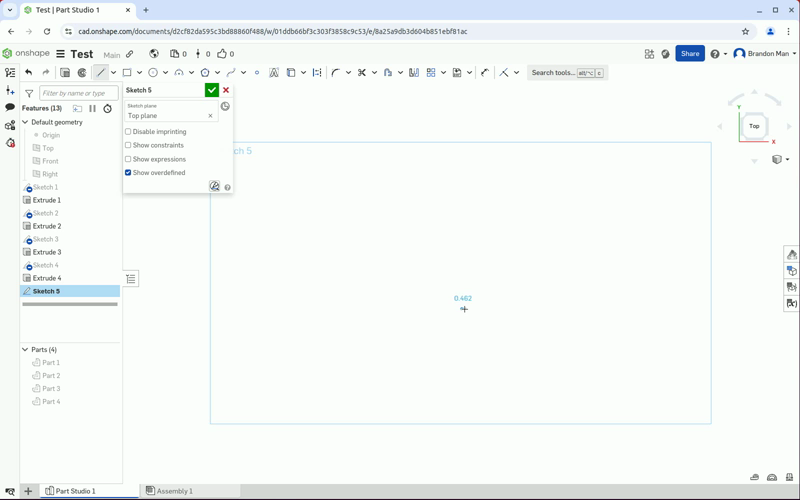
scroll(6)
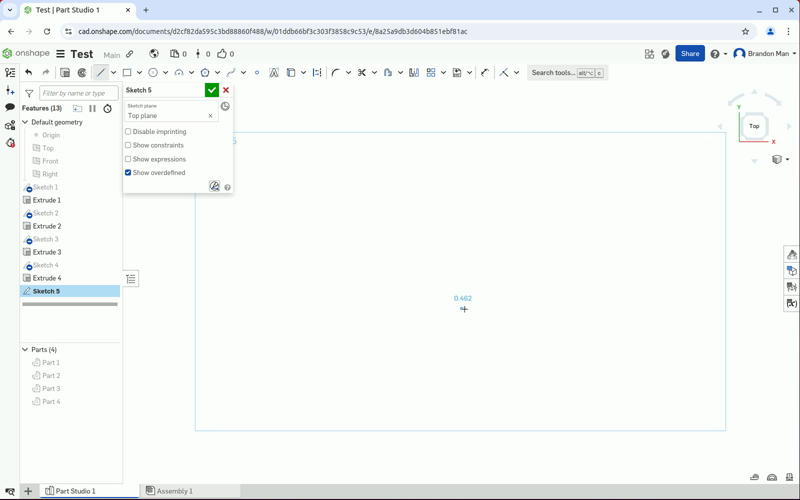
scroll(6)
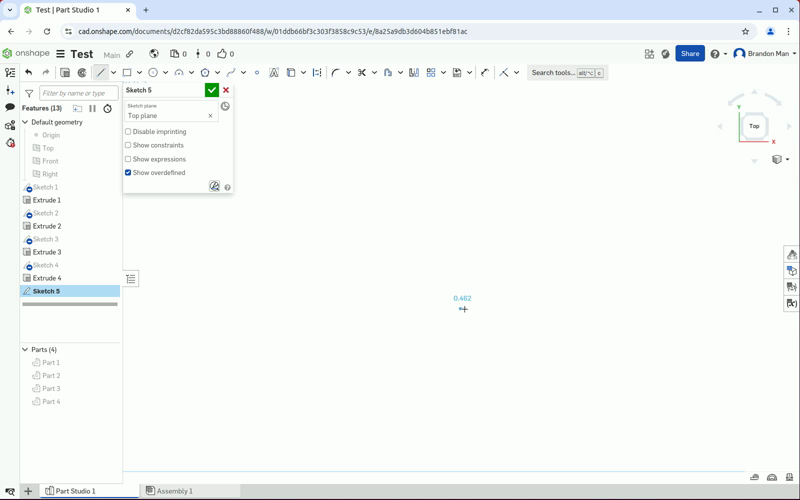
scroll(6)
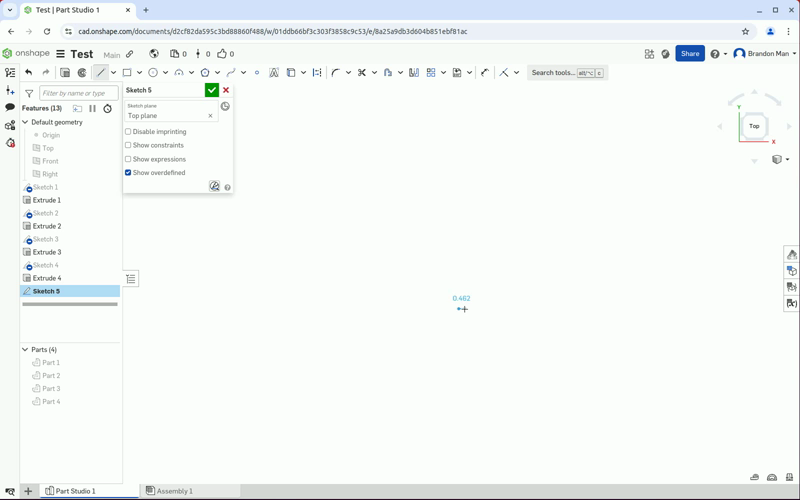
scroll(6)
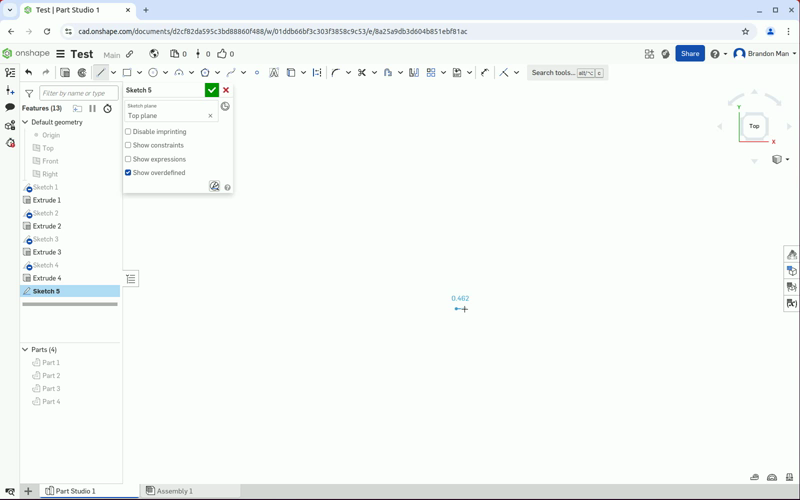
scroll(6)
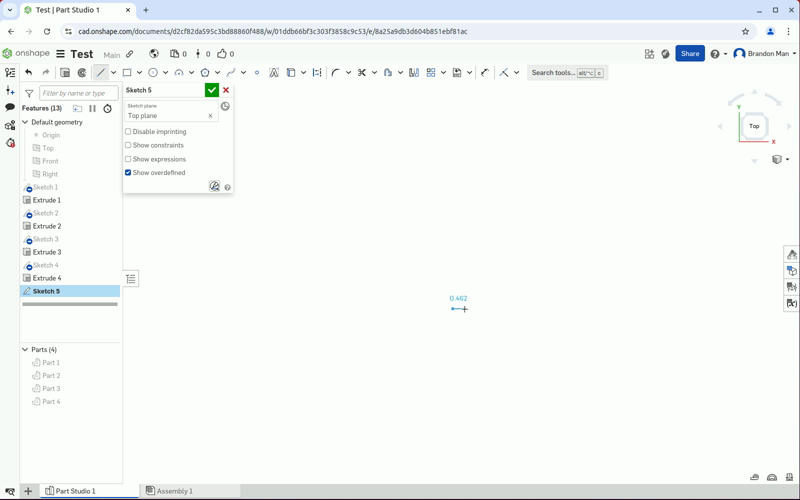
scroll(6)
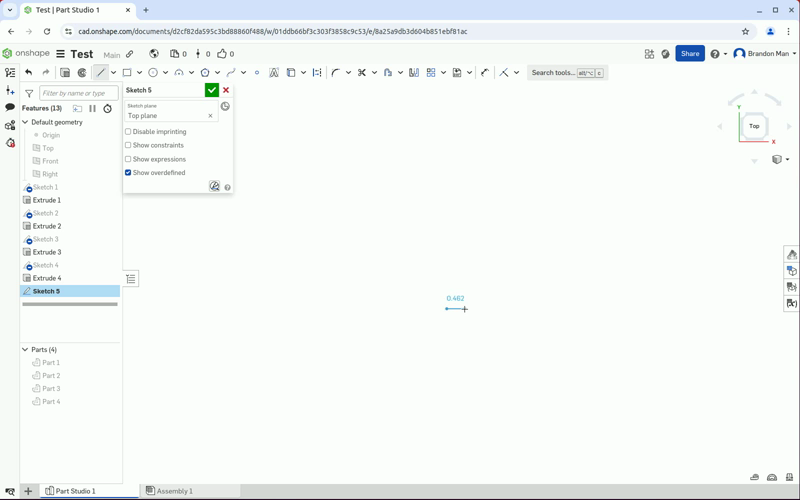
scroll(6)
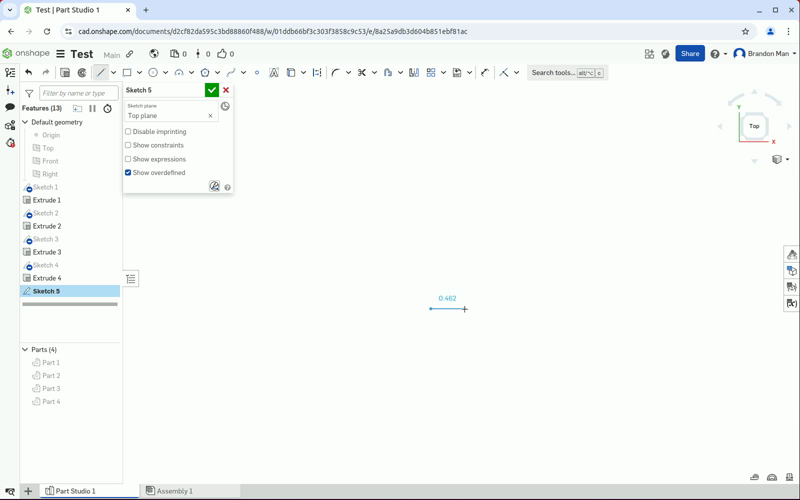
click(464, 308)
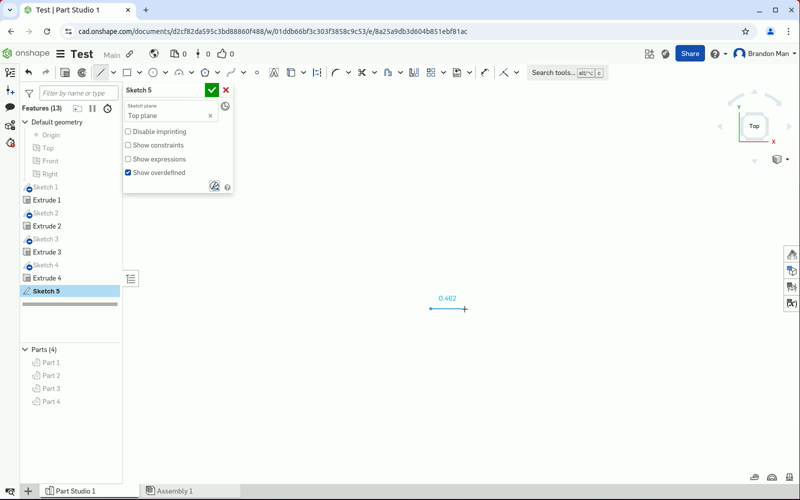
scroll(-6)
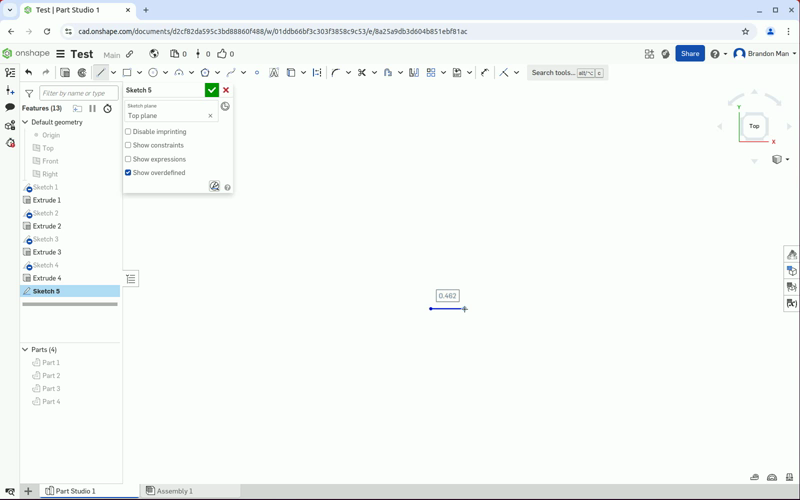
scroll(-6)
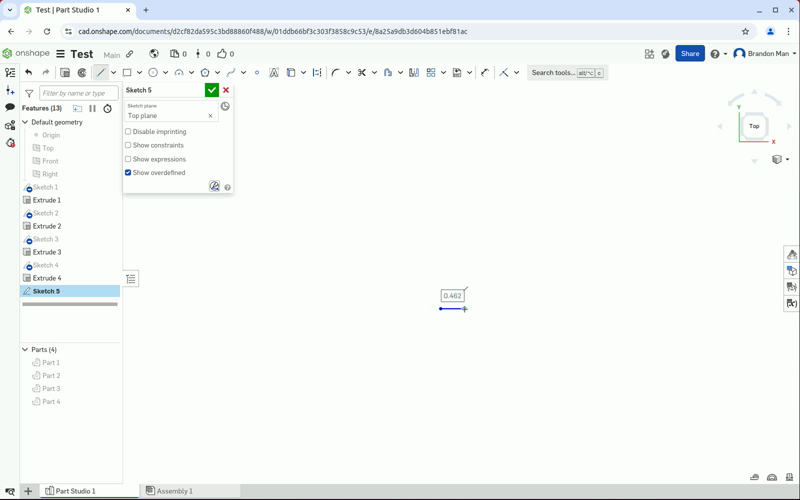
scroll(-6)
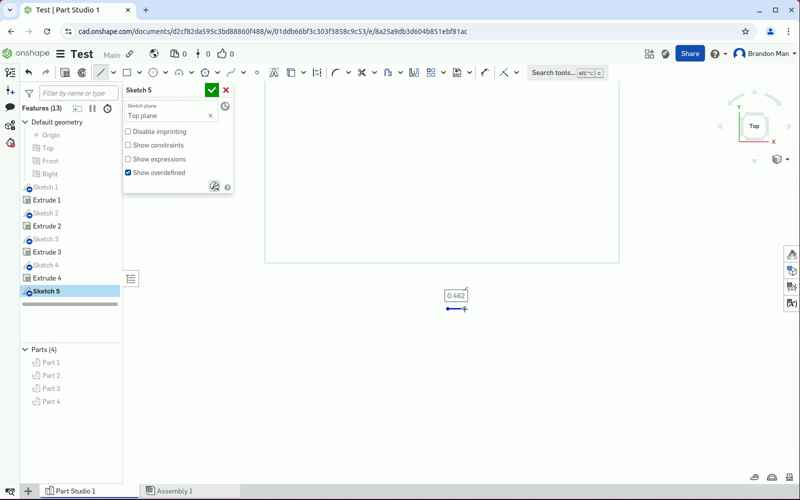
scroll(-6)
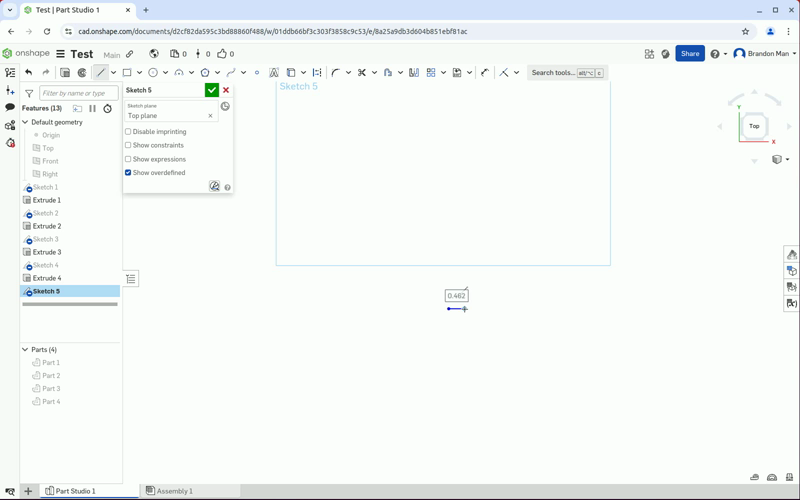
scroll(-6)
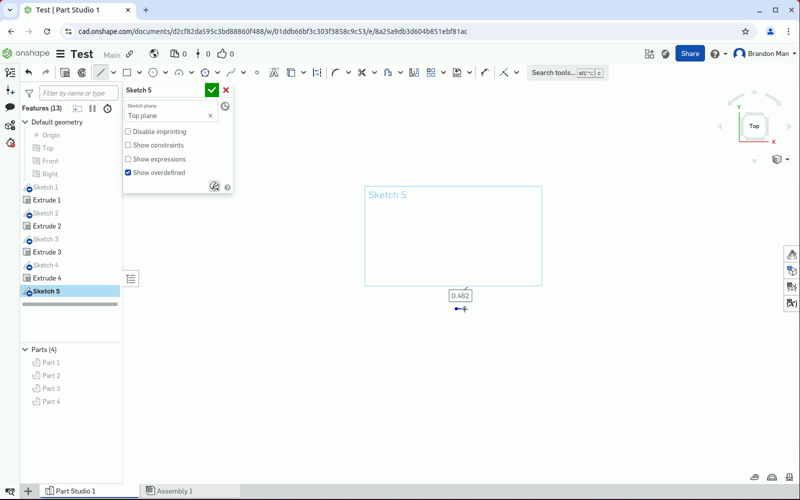
scroll(-6)
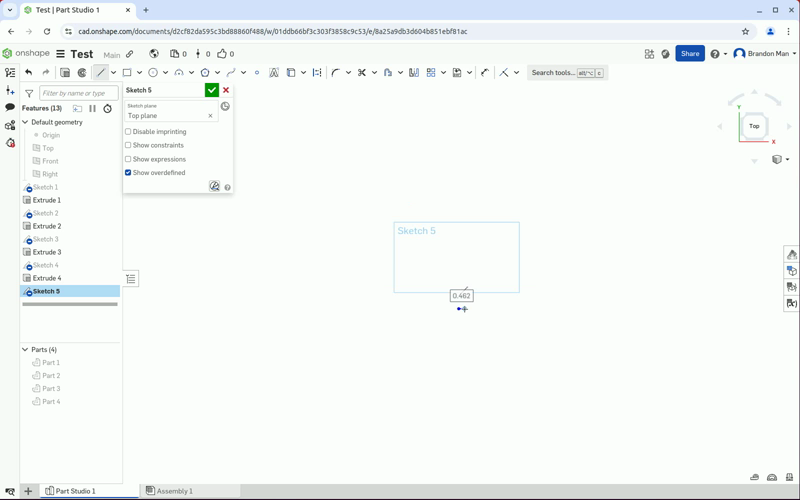
scroll(-6)
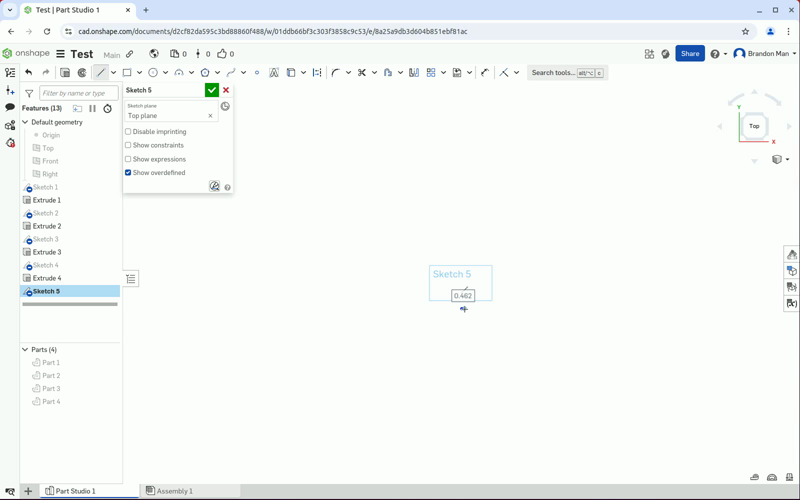
key_up(shift)
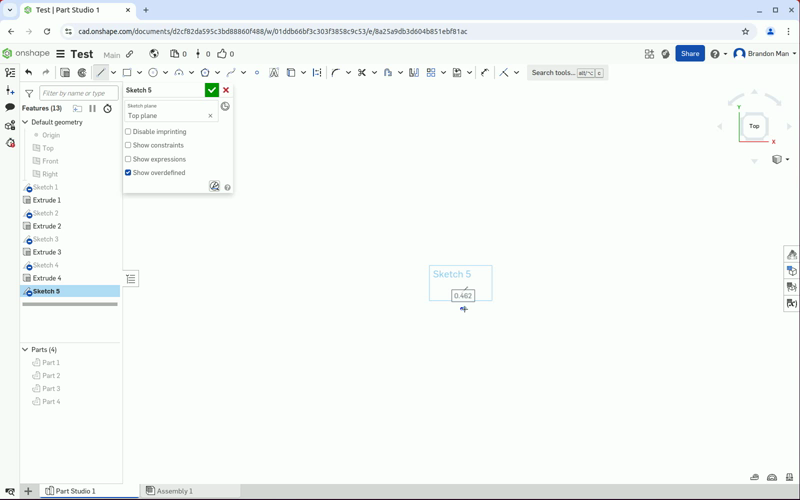
key_down(shift)
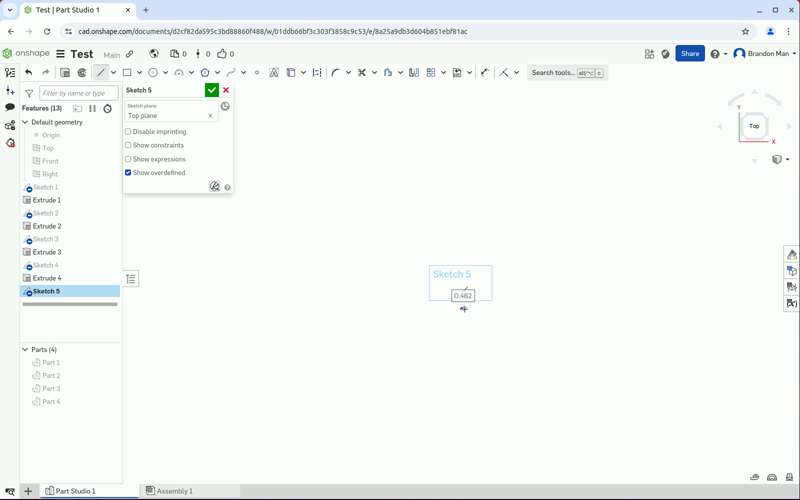
mouse_move(494, 308)
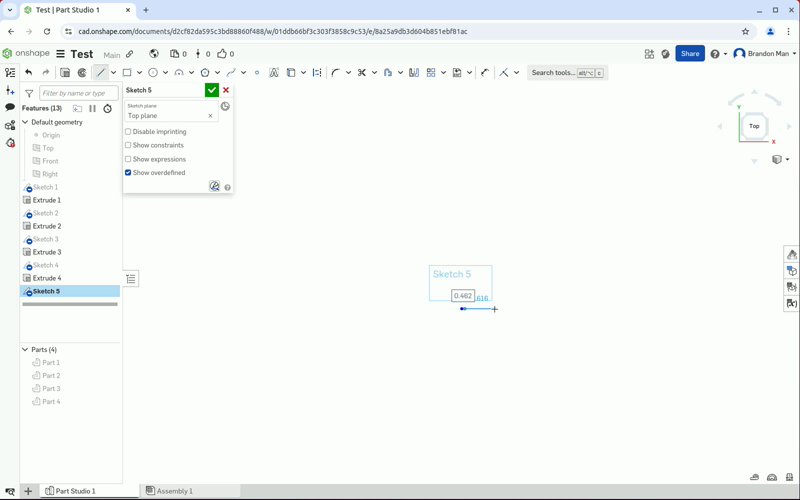
mouse_move(464, 286)
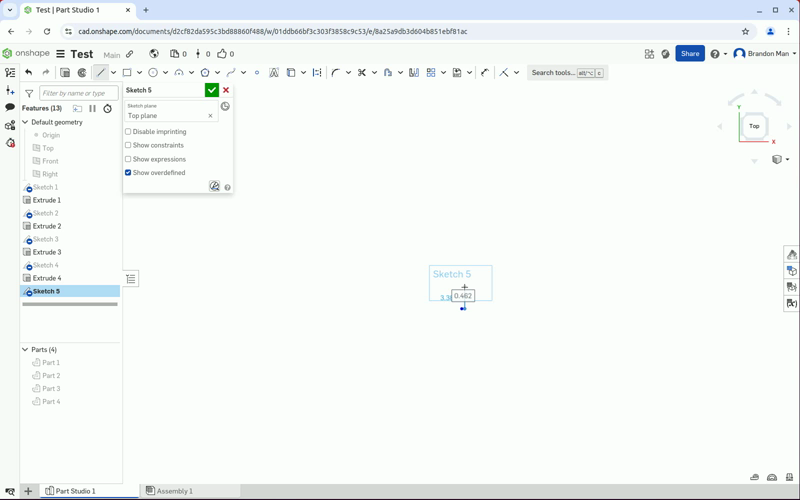
click(464, 286)
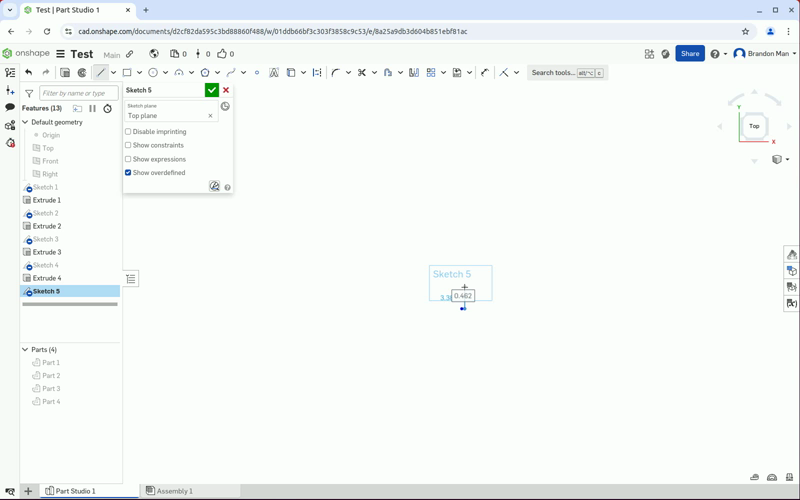
key_up(shift)
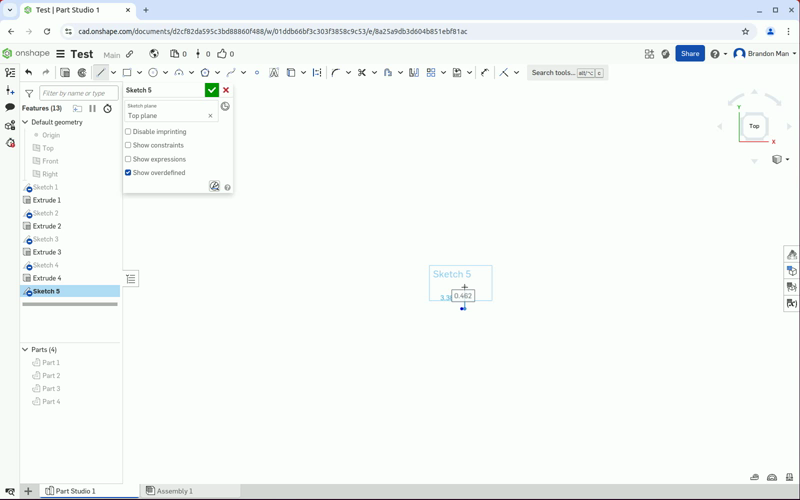
key_down(shift)
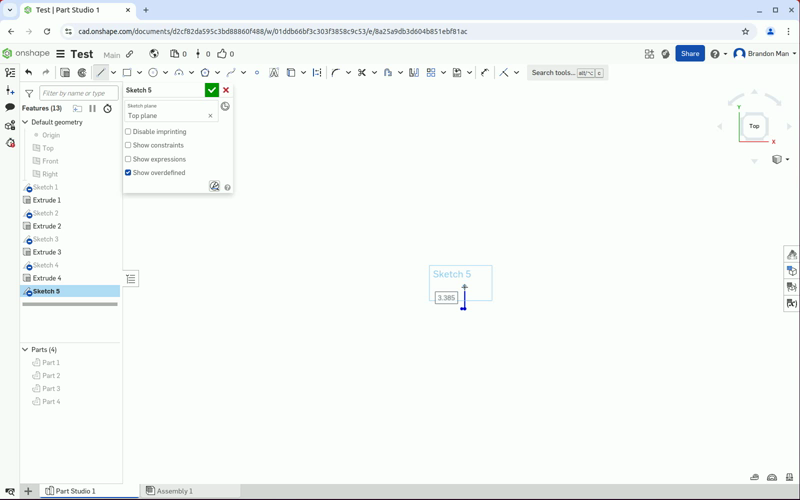
mouse_move(494, 286)
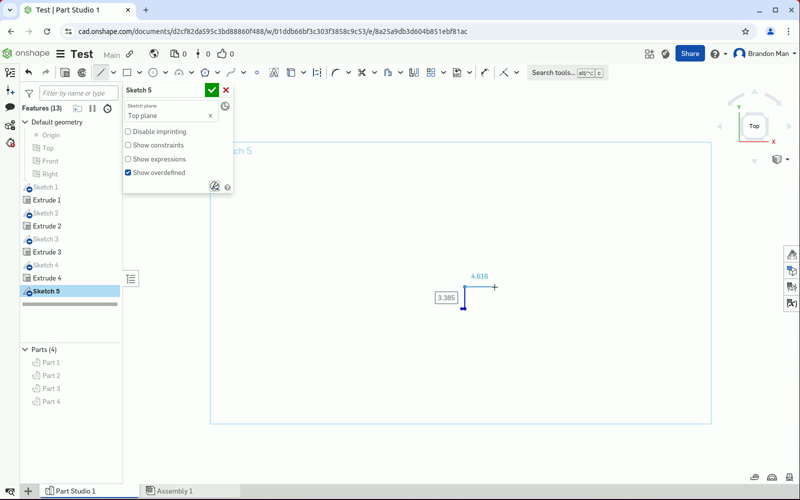
mouse_move(461, 286)
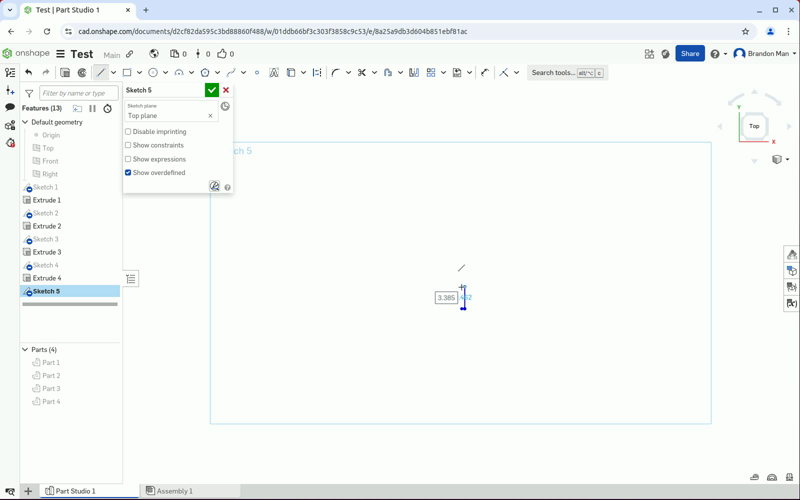
scroll(6)
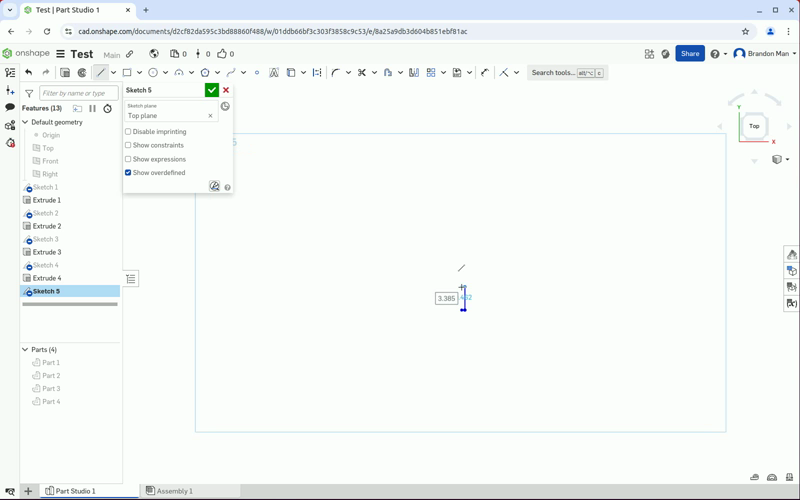
scroll(6)
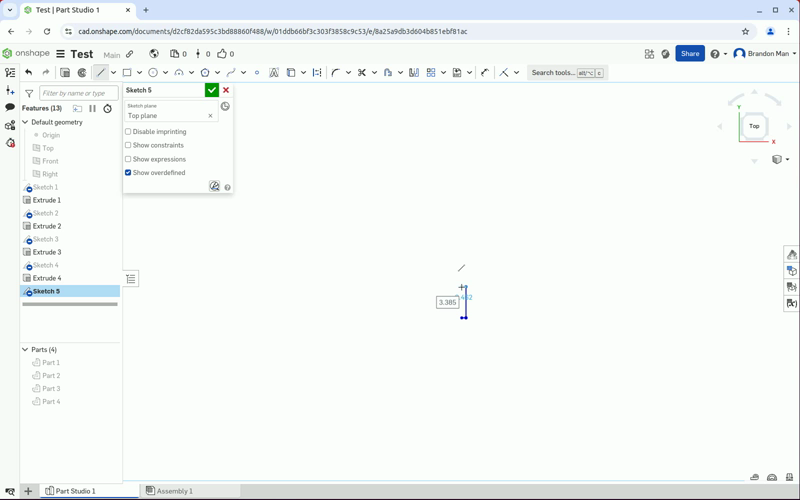
scroll(6)
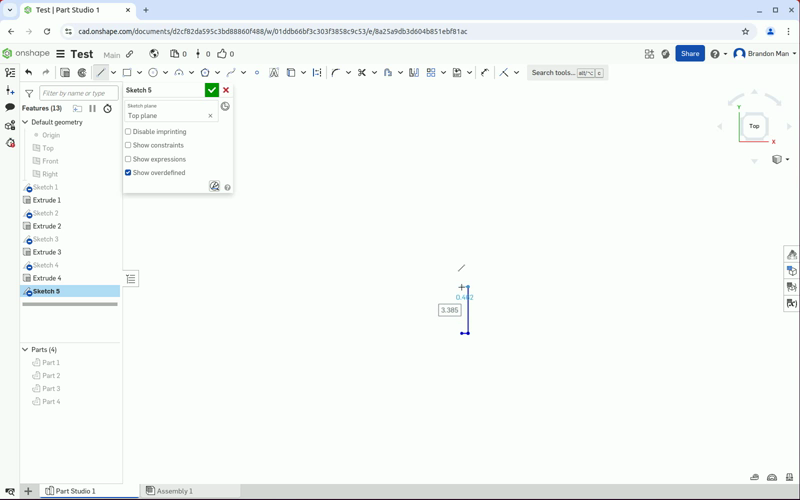
scroll(6)
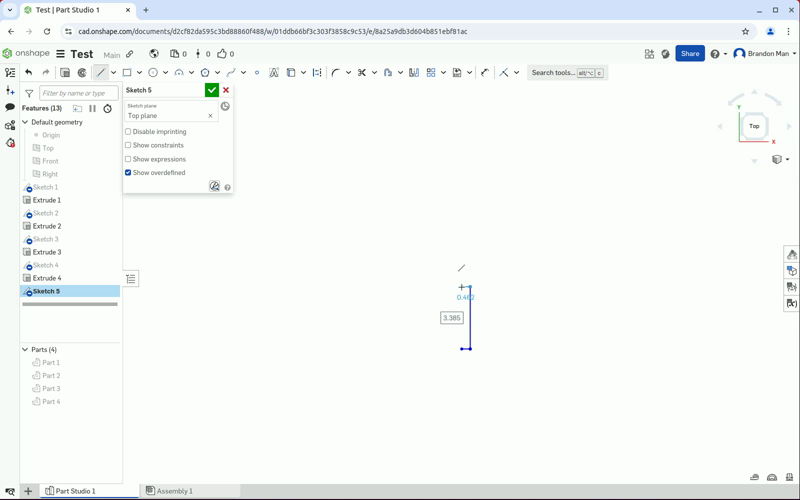
scroll(6)
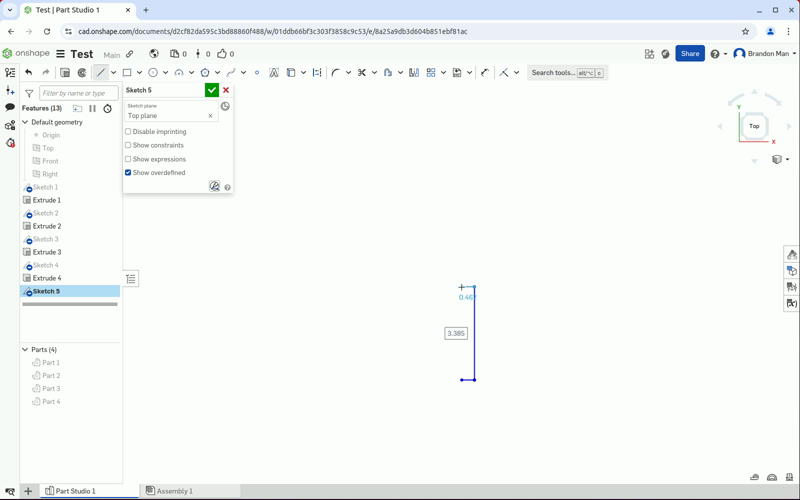
scroll(6)
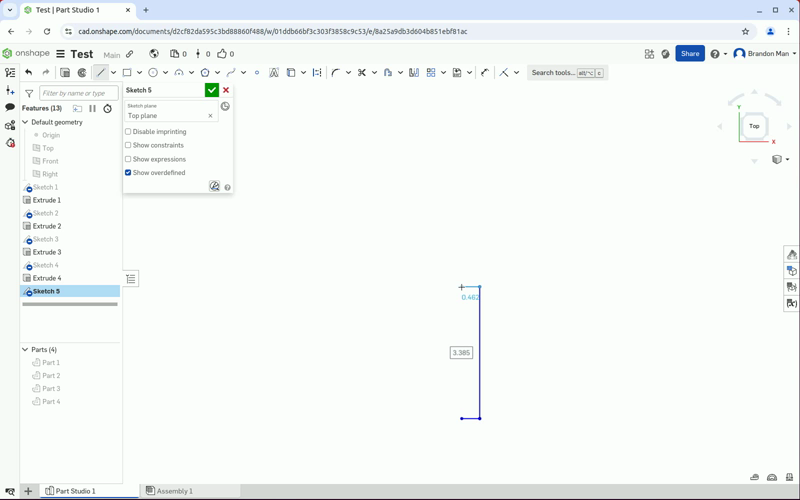
scroll(6)
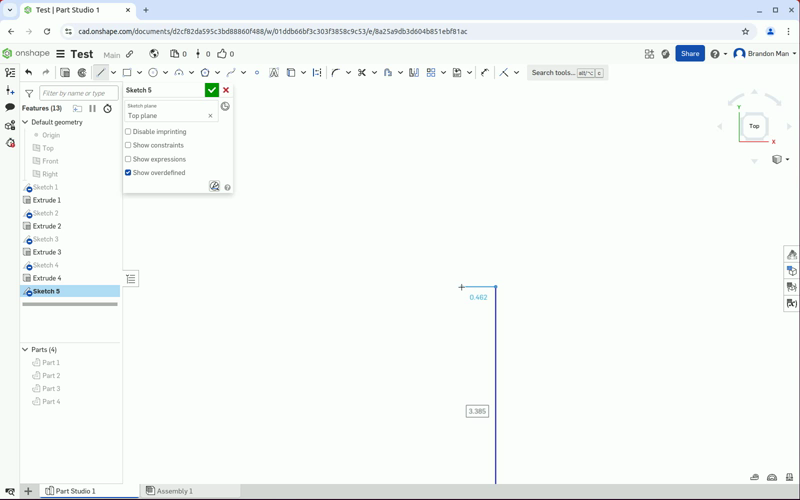
click(461, 286)
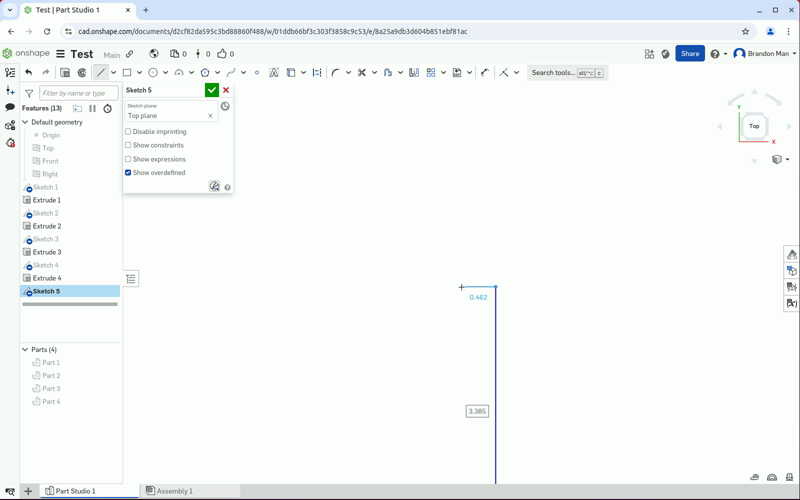
scroll(-6)
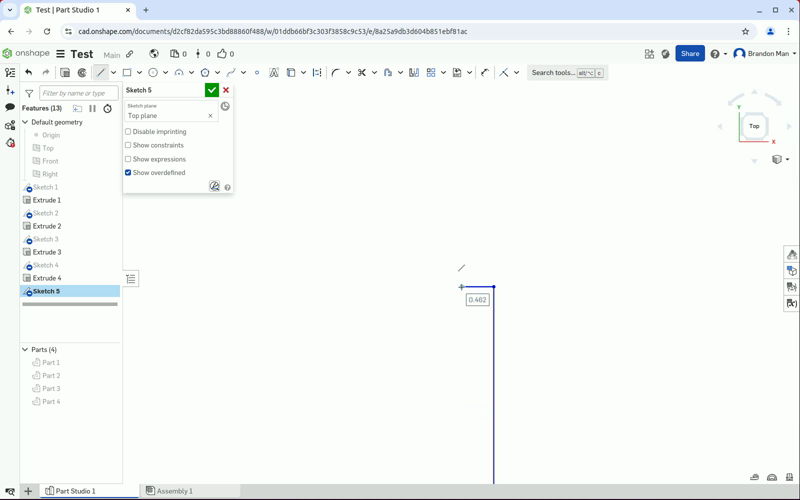
scroll(-6)
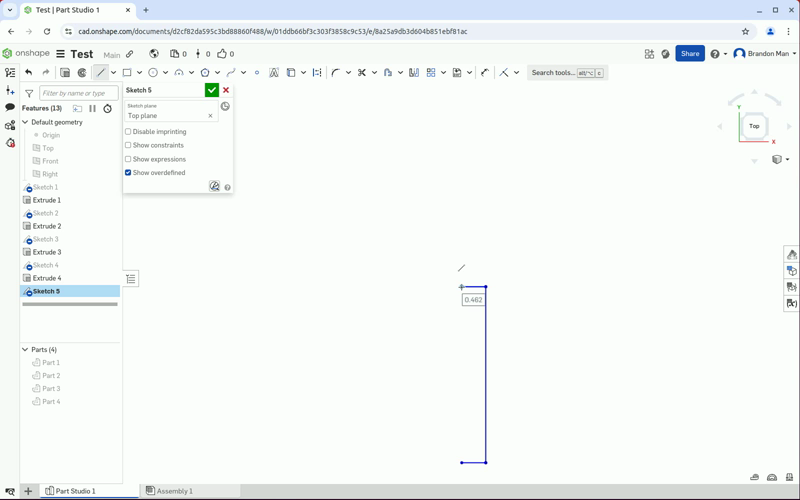
scroll(-6)
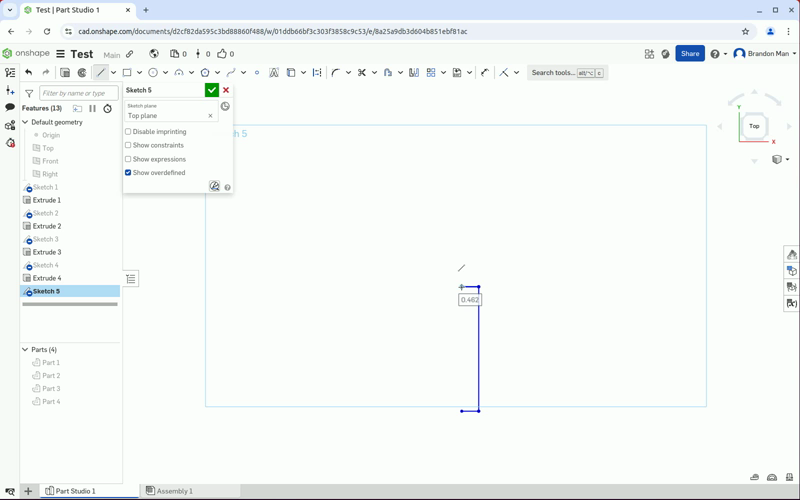
scroll(-6)
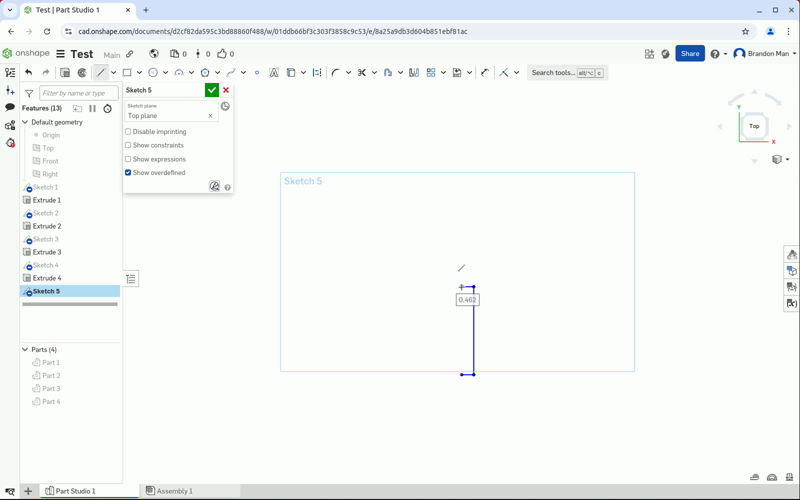
scroll(-6)
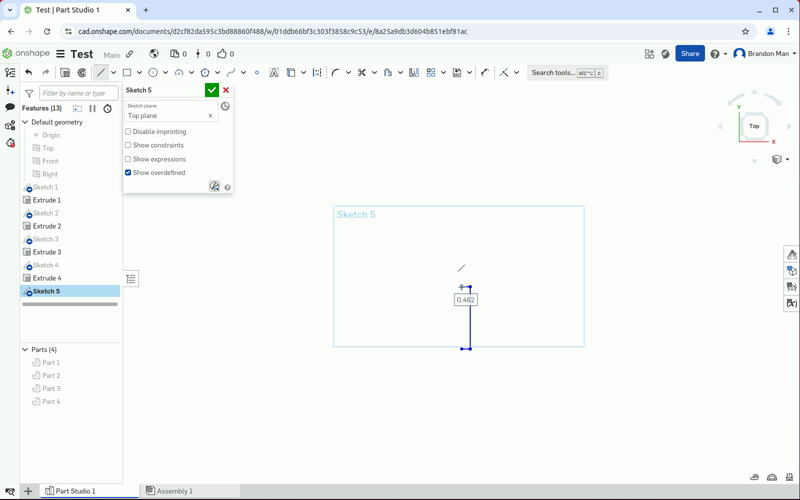
scroll(-6)
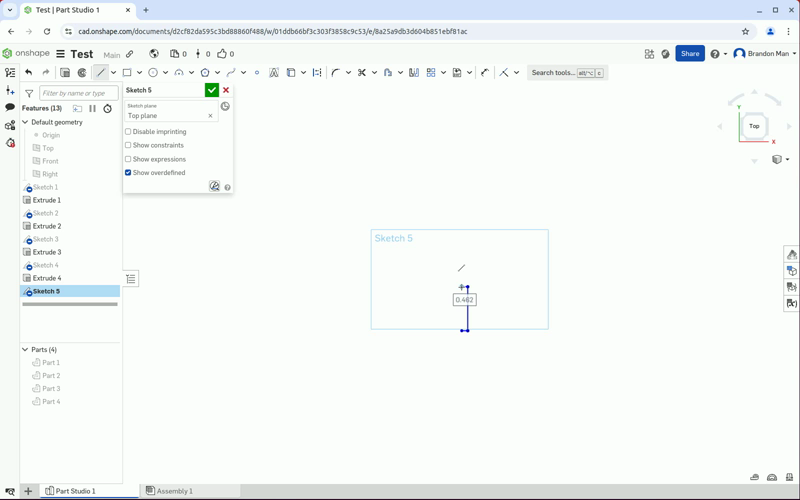
scroll(-6)
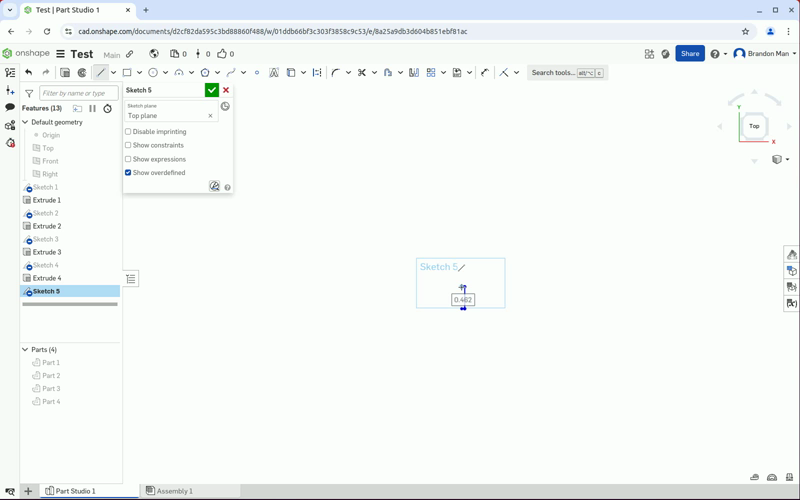
key_up(shift)
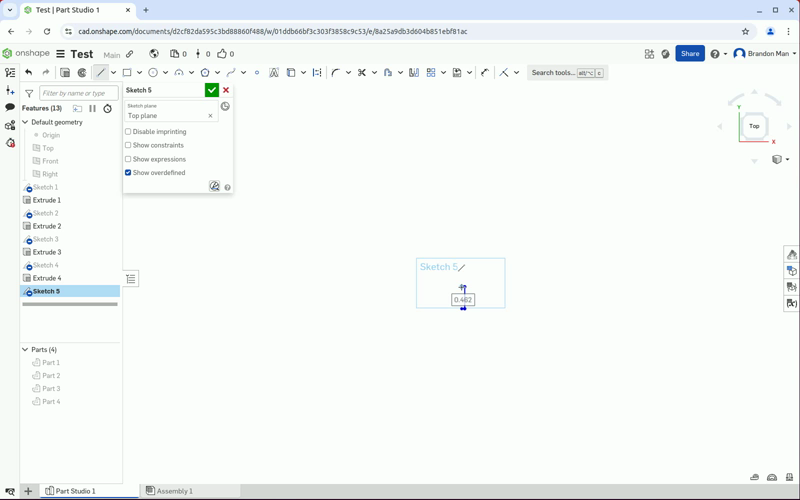
mouse_move(492, 286)
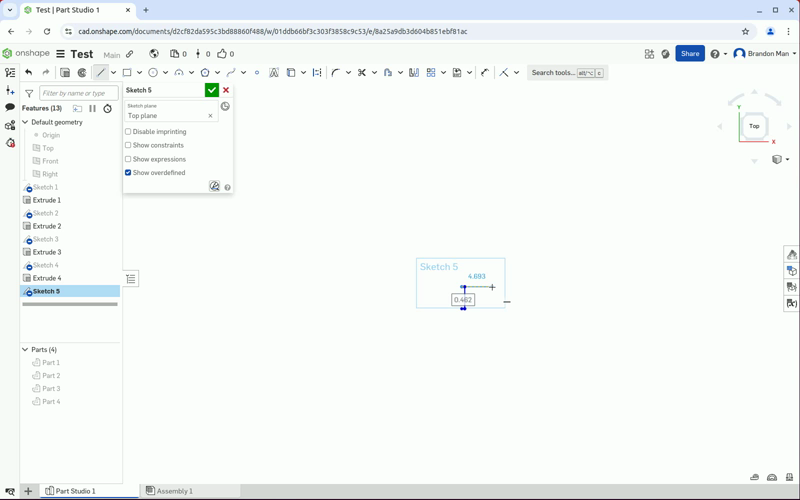
key_down(shift)
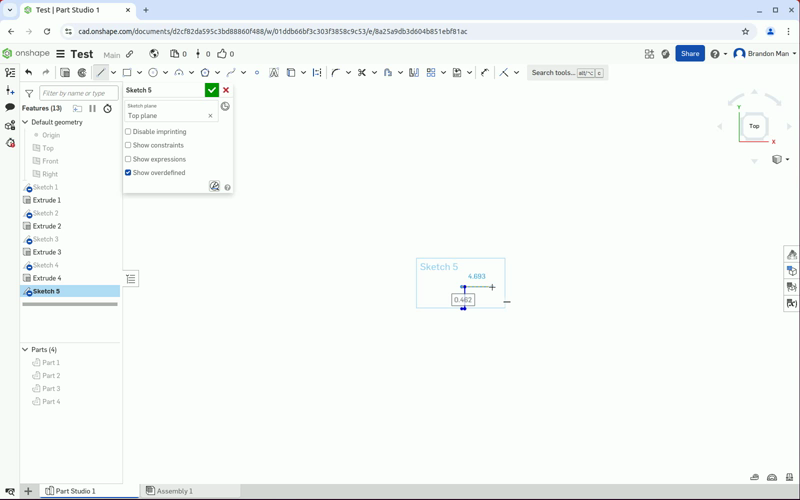
mouse_move(461, 308)
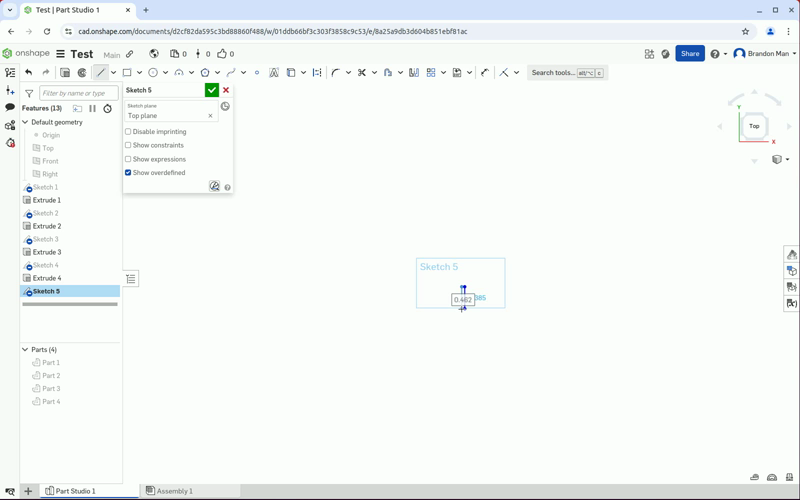
scroll(6)
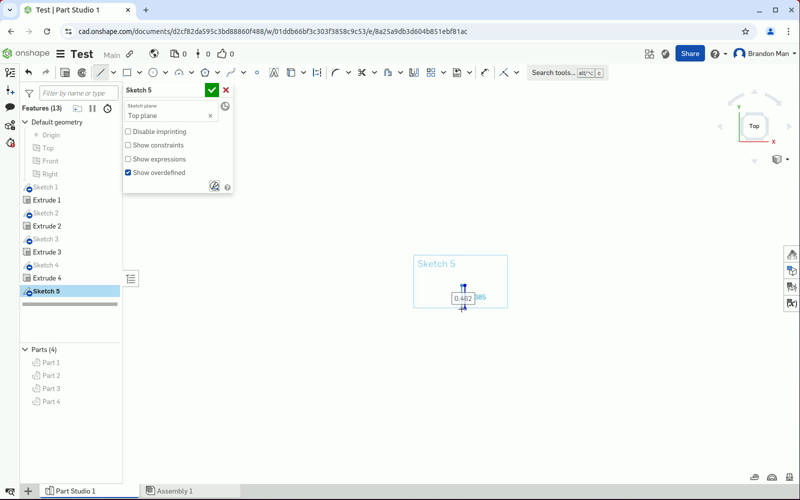
scroll(6)
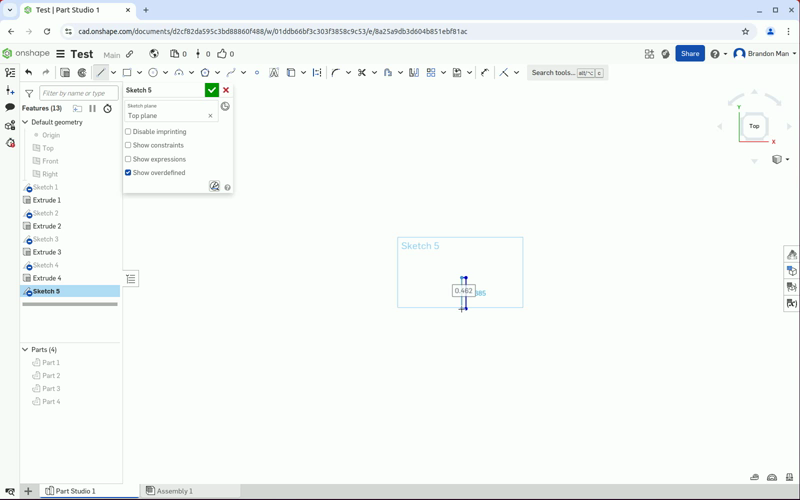
scroll(6)
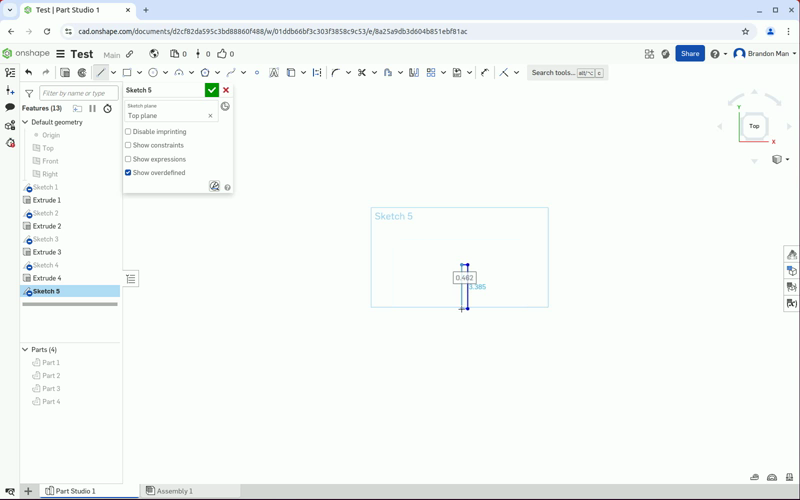
scroll(6)
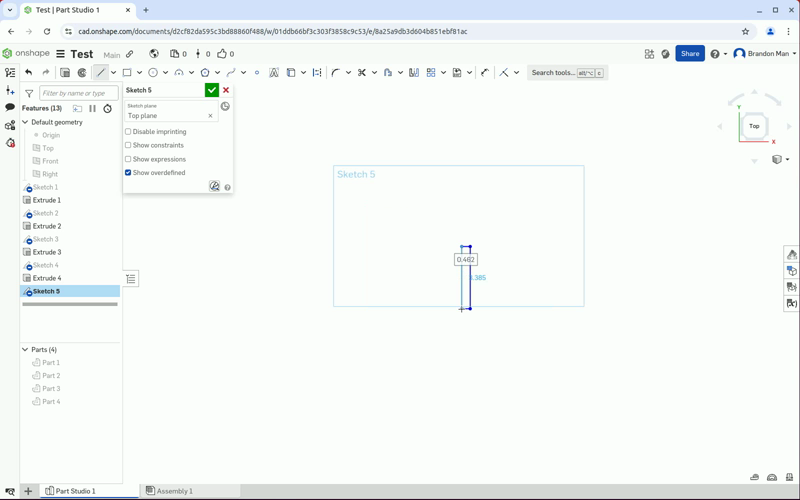
scroll(6)
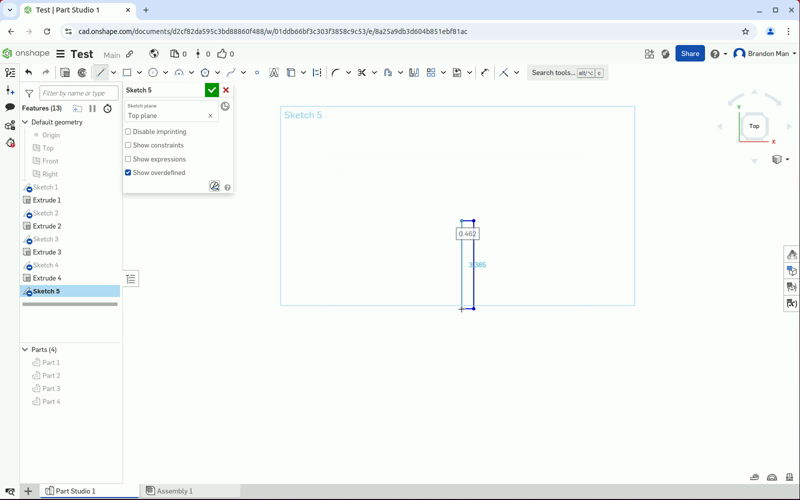
scroll(6)
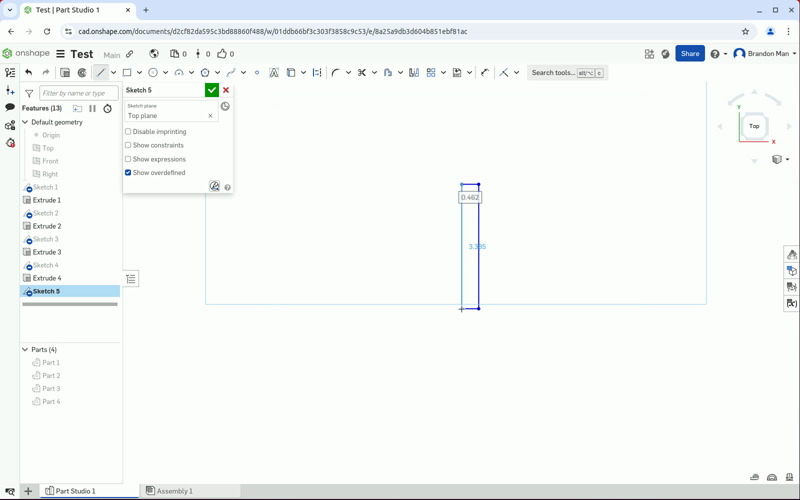
scroll(6)
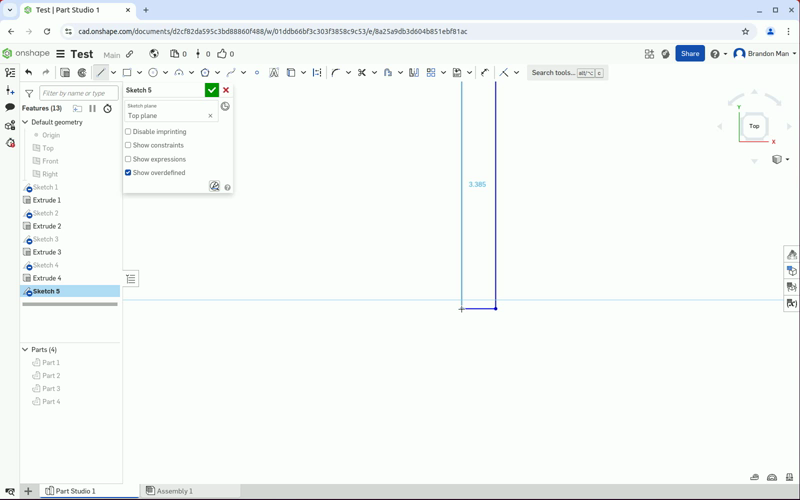
key_up(shift)
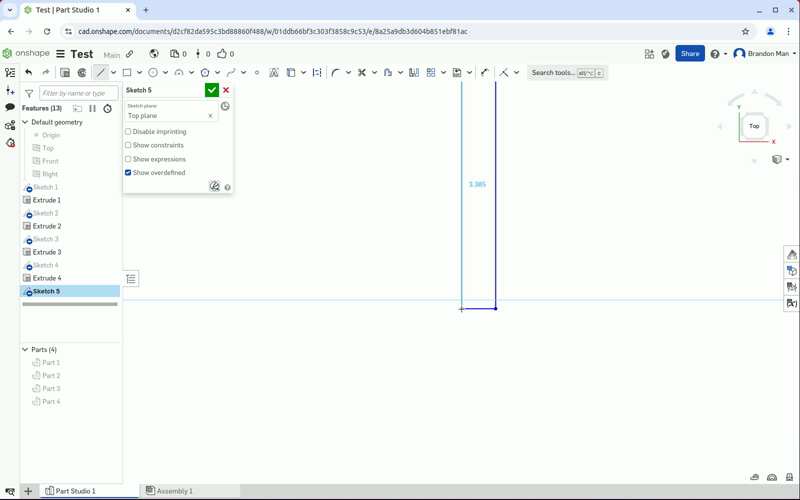
click(461, 308)
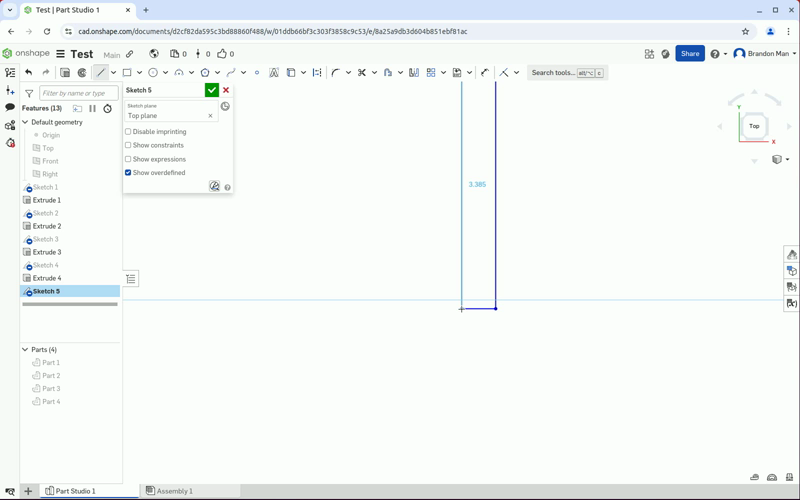
scroll(-6)
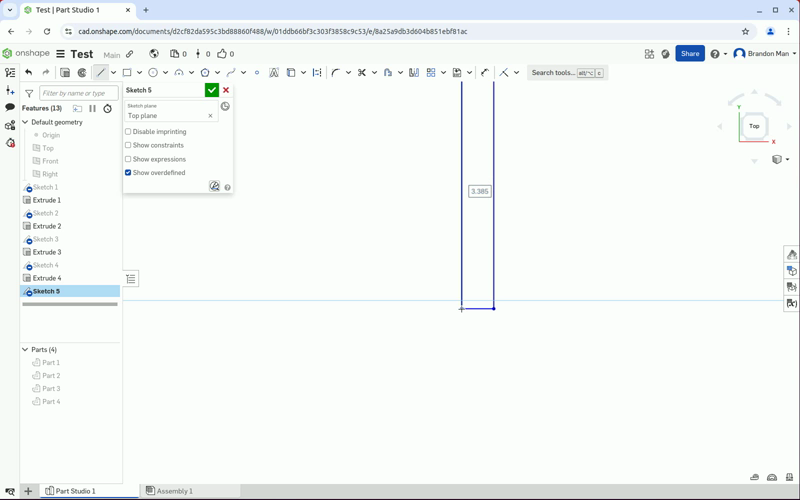
scroll(-6)
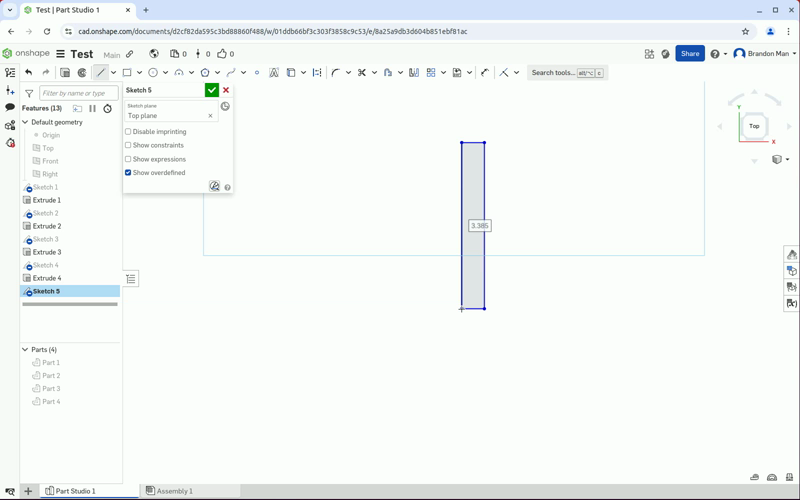
scroll(-6)
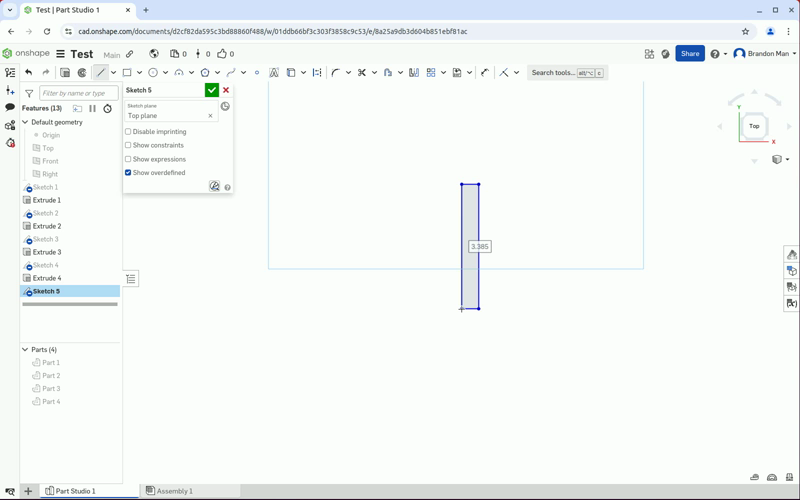
scroll(-6)
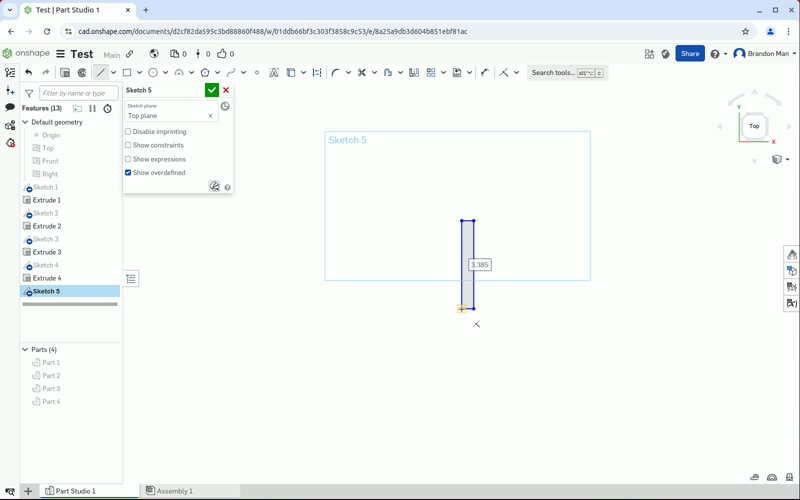
scroll(-6)
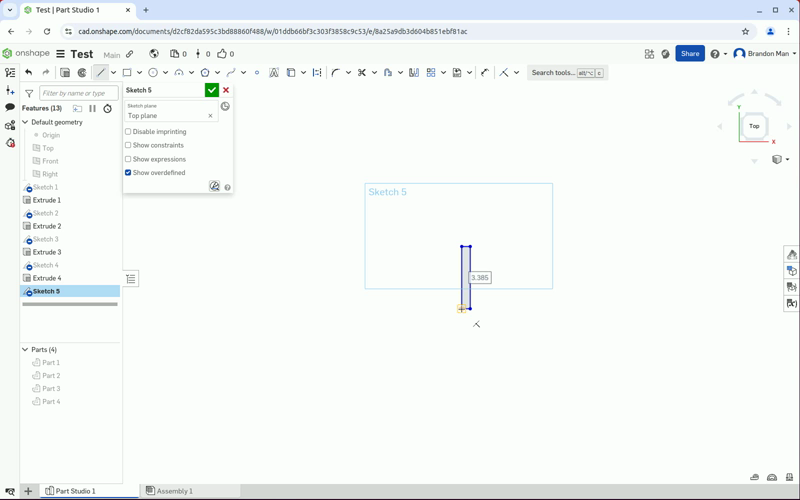
scroll(-6)
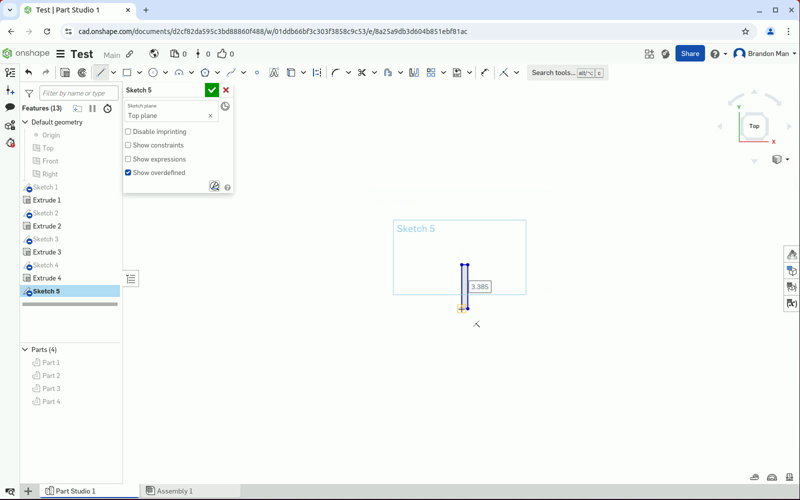
scroll(-6)
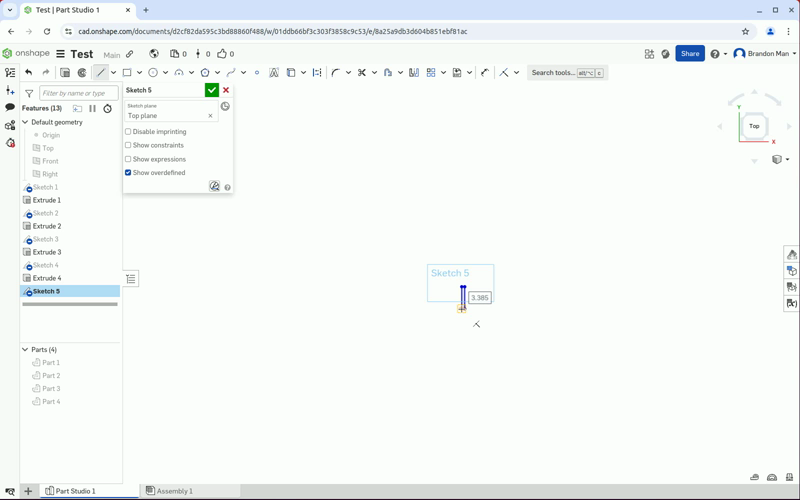
key(esc)
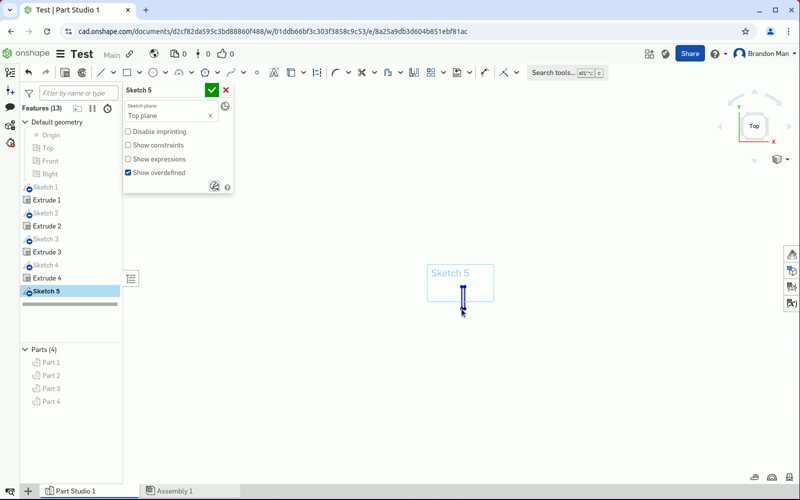
mouse_move(463, 293)
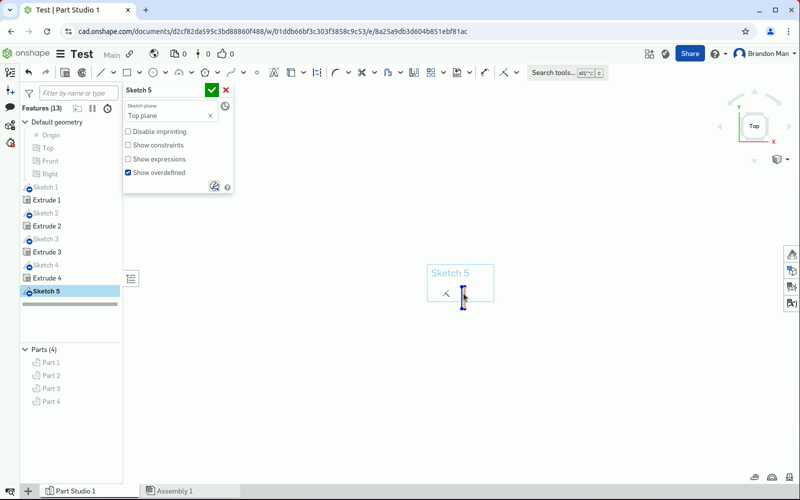
scroll(6)
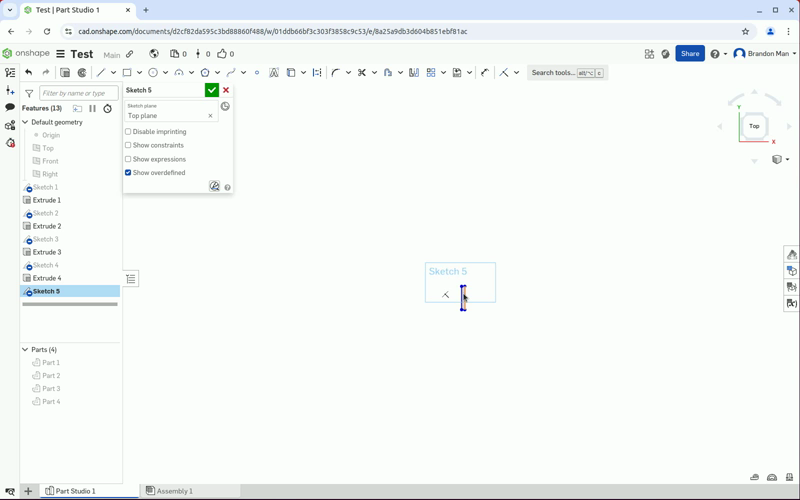
scroll(6)
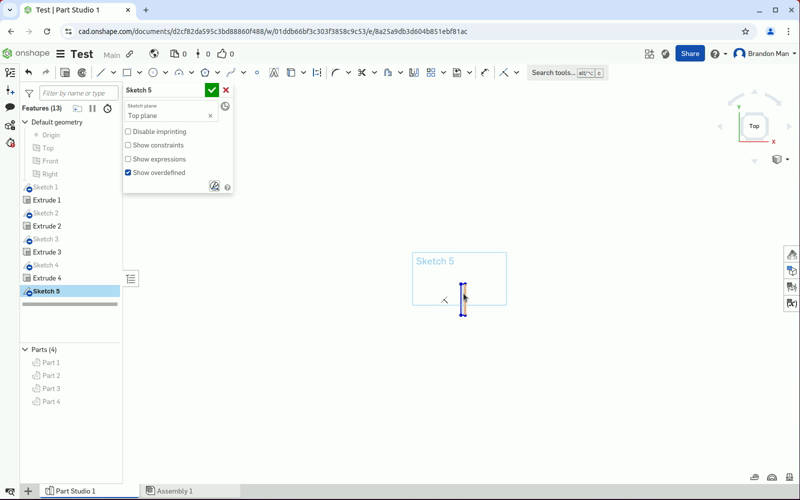
scroll(6)
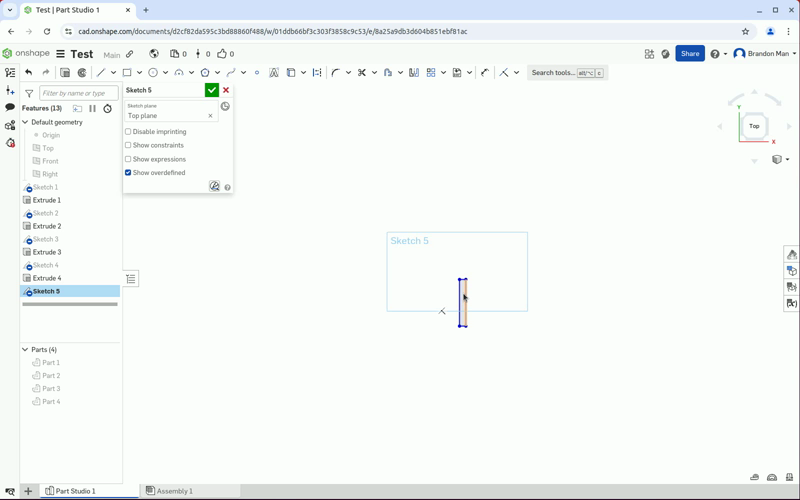
scroll(6)
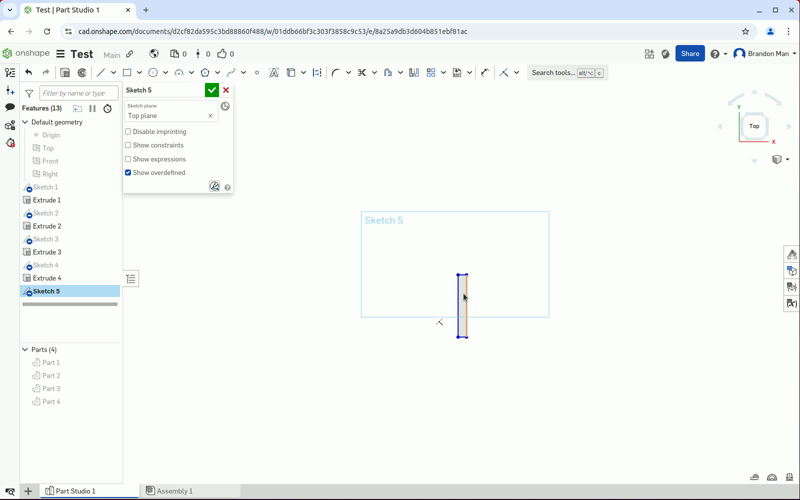
scroll(6)
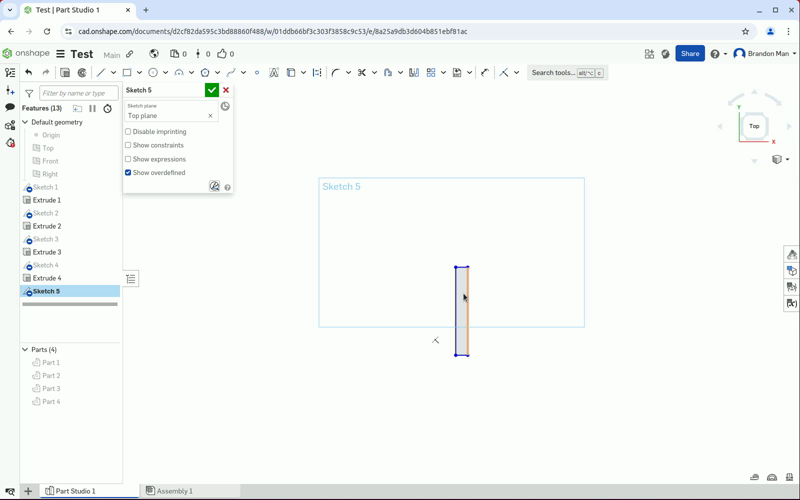
scroll(6)
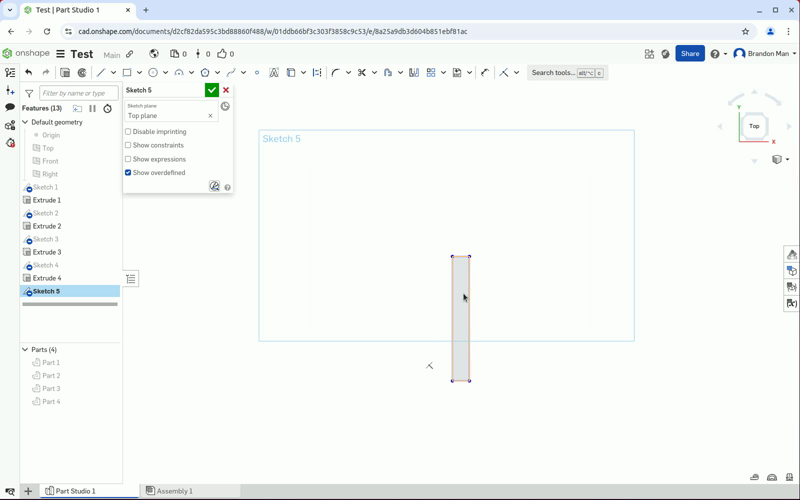
scroll(6)
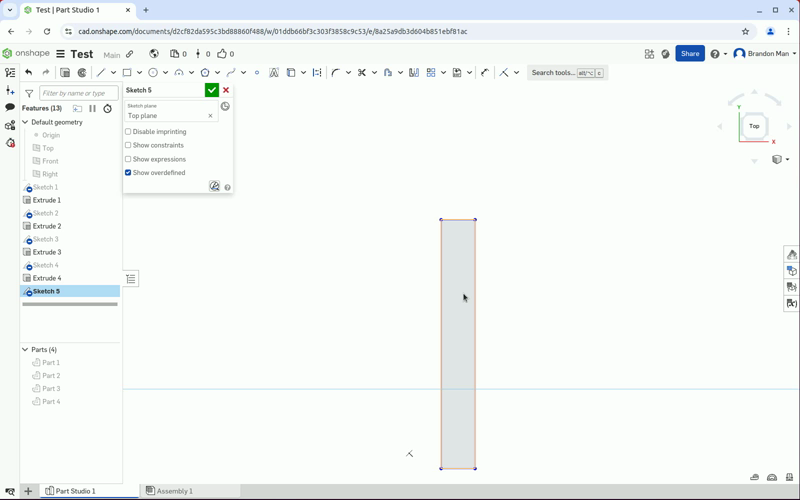
click(463, 293)
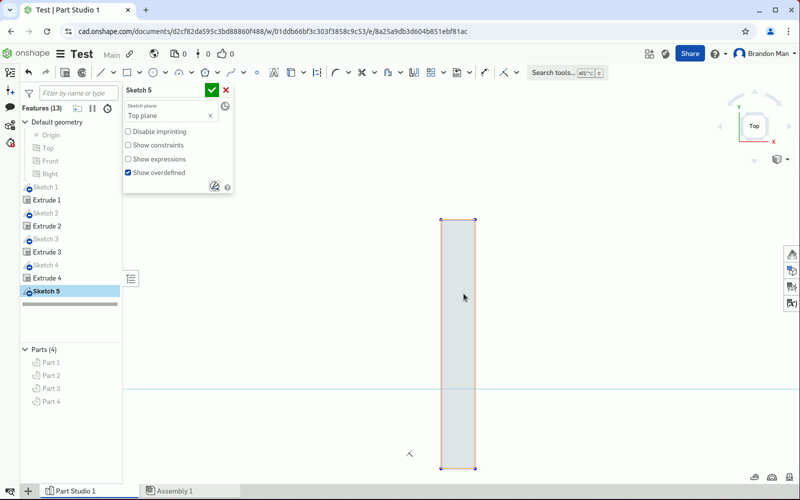
scroll(-6)
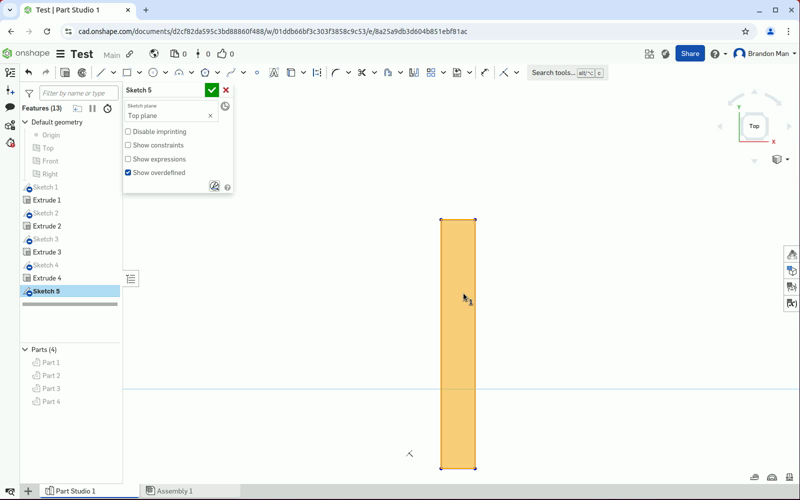
scroll(-6)
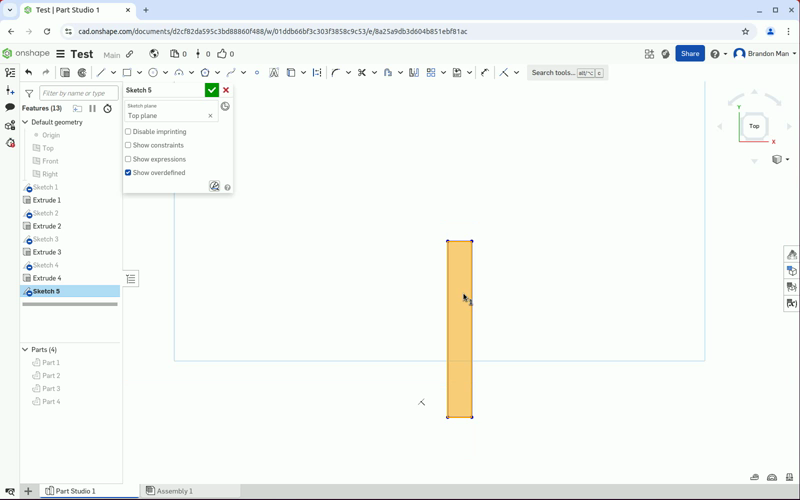
scroll(-6)
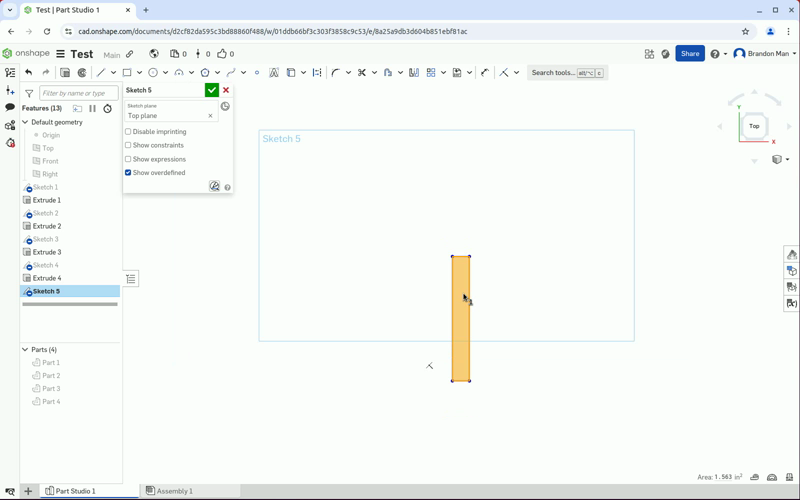
scroll(-6)
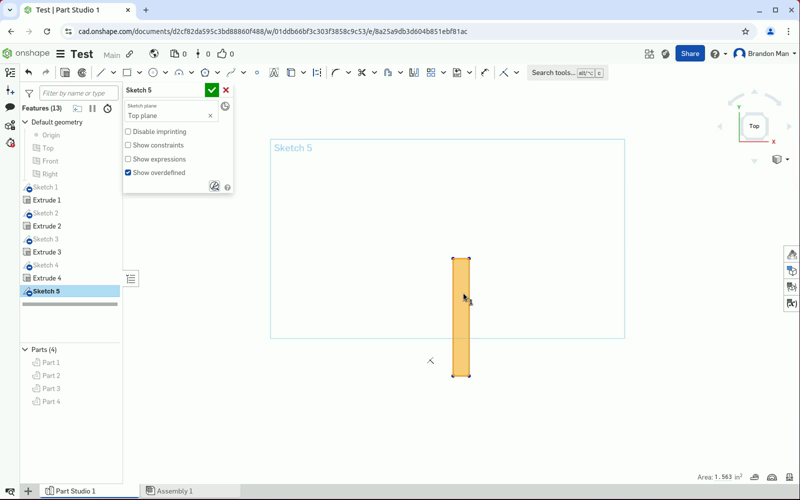
scroll(-6)
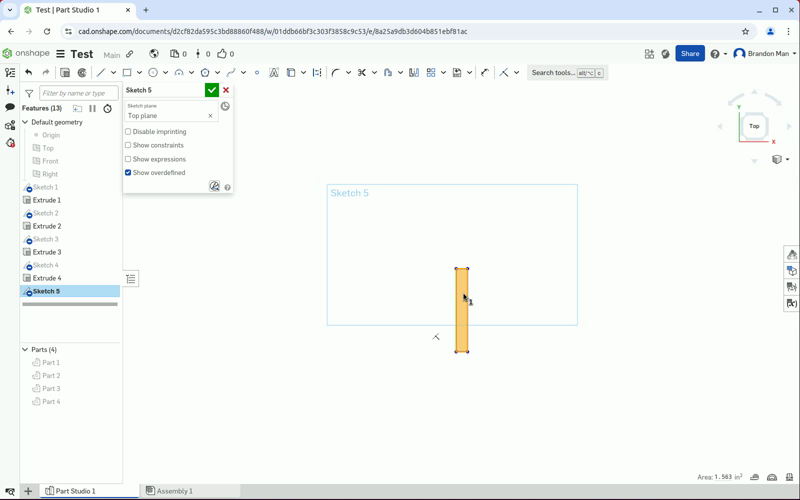
scroll(-6)
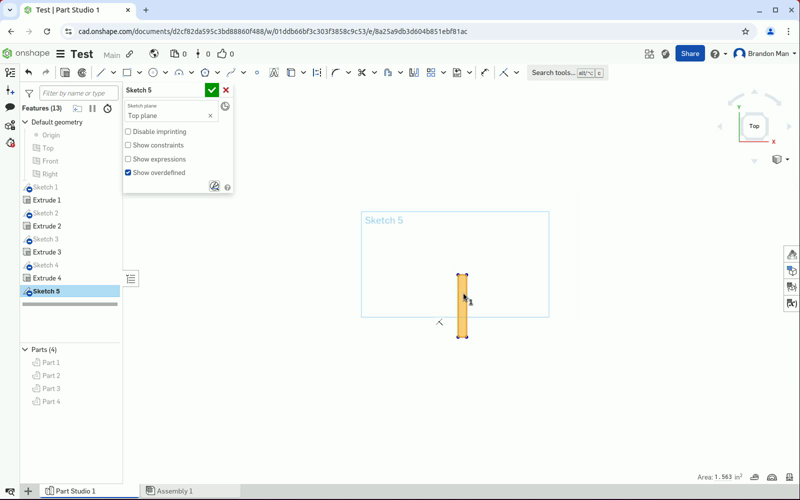
scroll(-6)
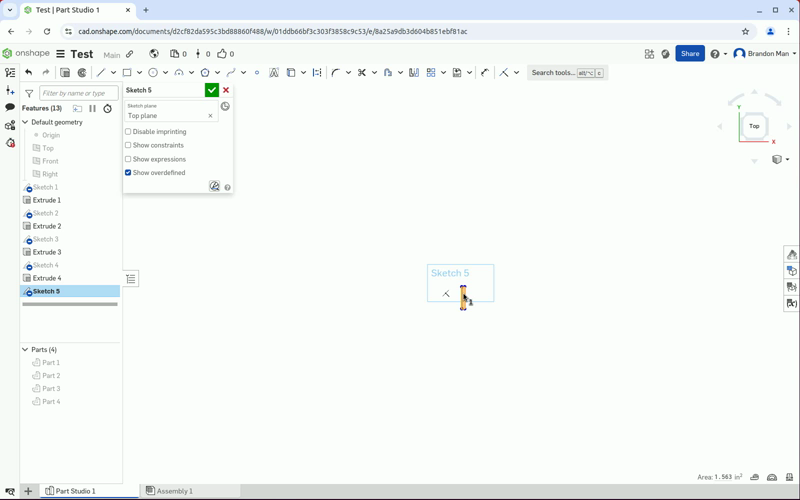
mouse_move(73, 352)
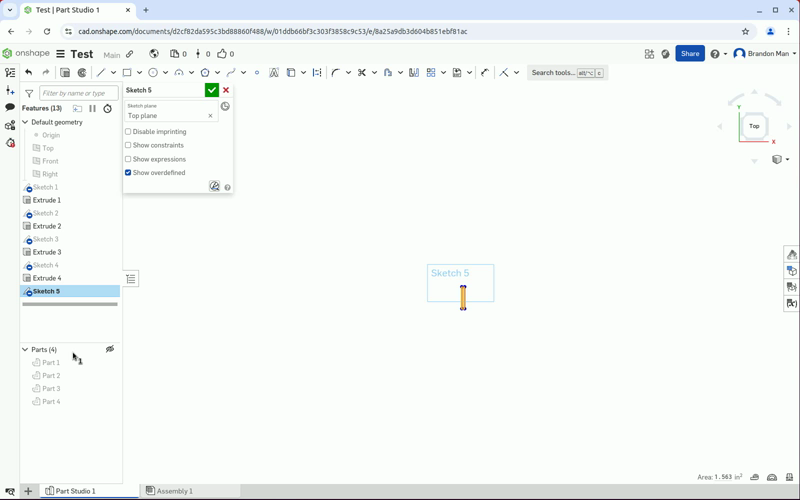
key(shift+y)
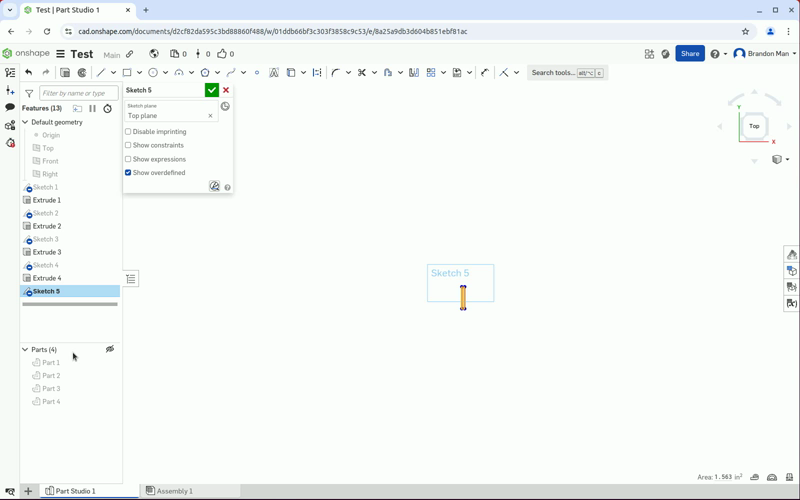
key(shift+e)
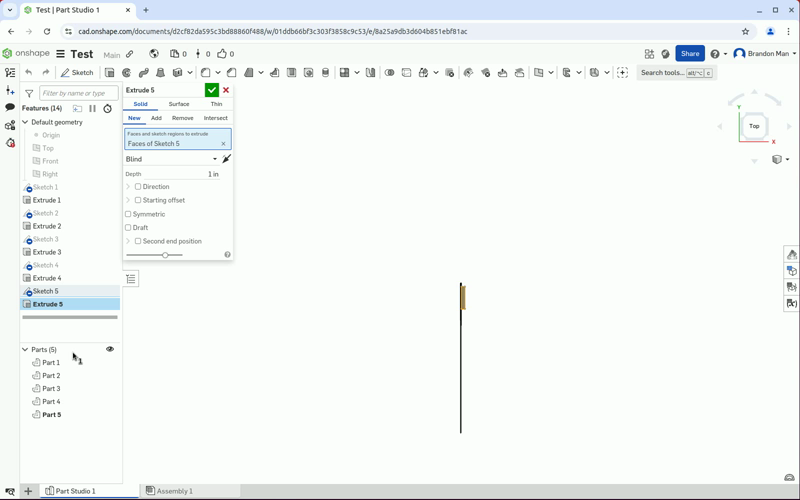
mouse_move(143, 106)
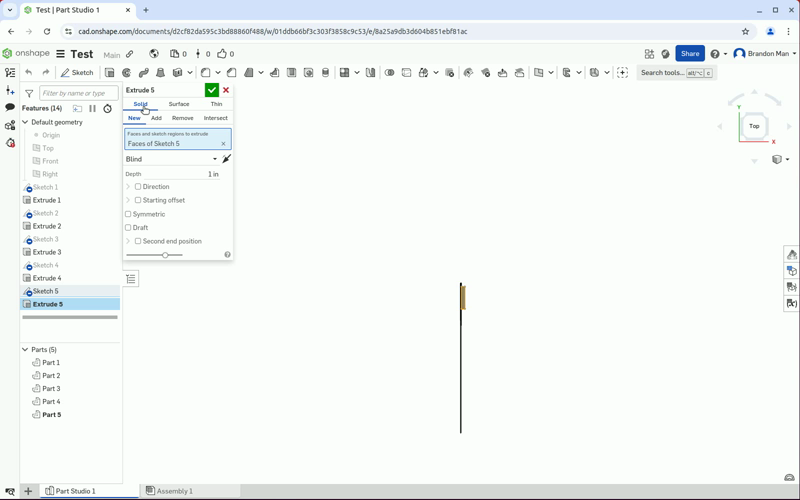
click(143, 106)
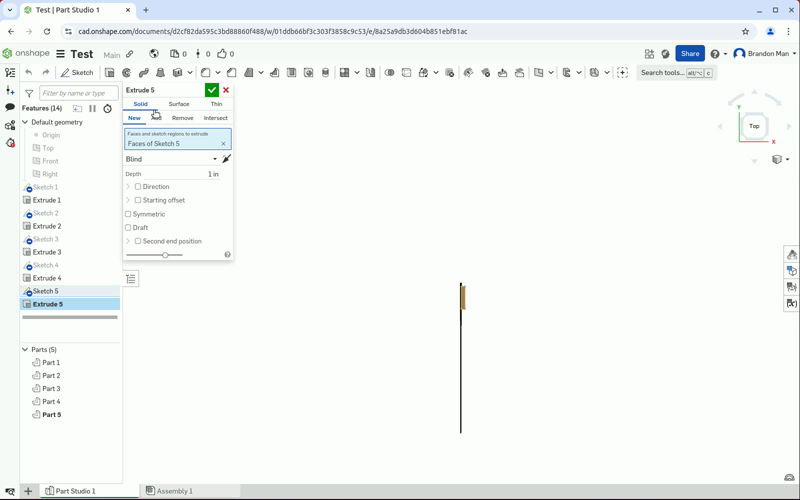
mouse_move(186, 120)
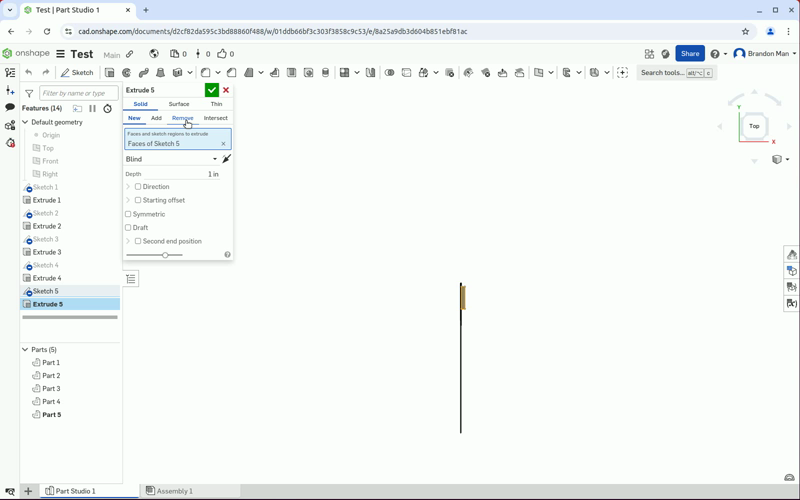
click(186, 120)
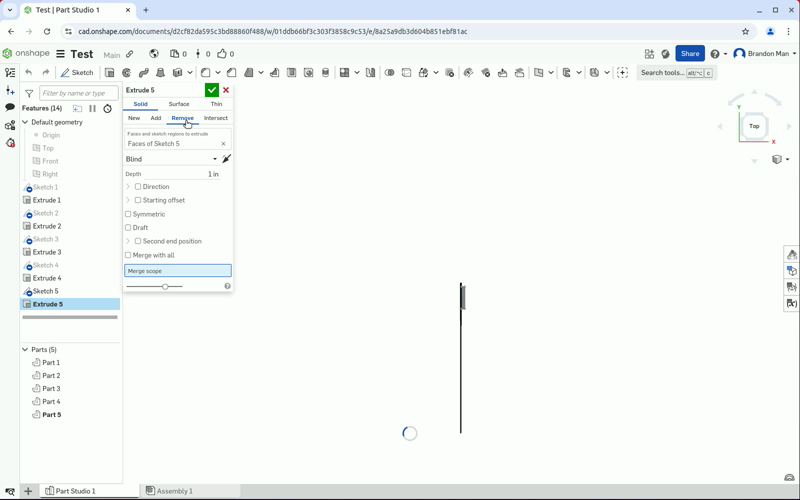
key(tab, 4)
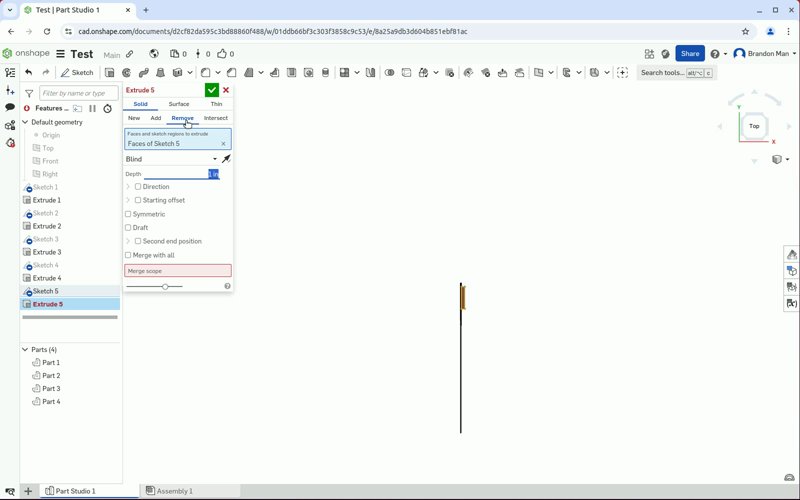
text(0.722)
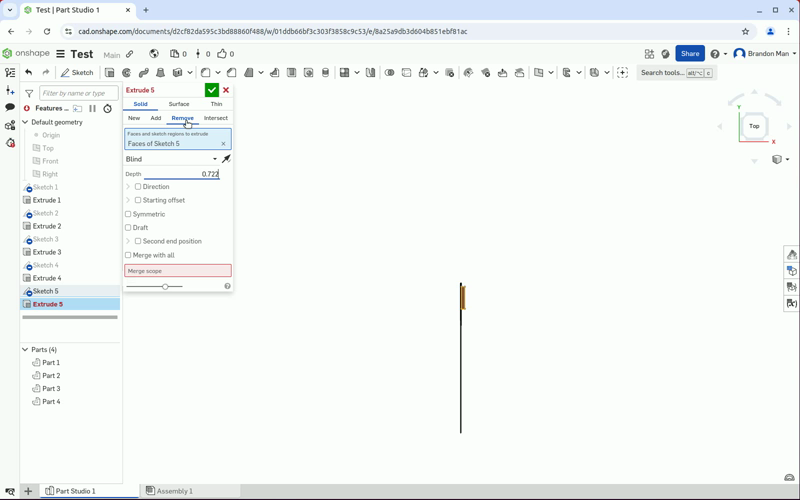
key(tab, 6)
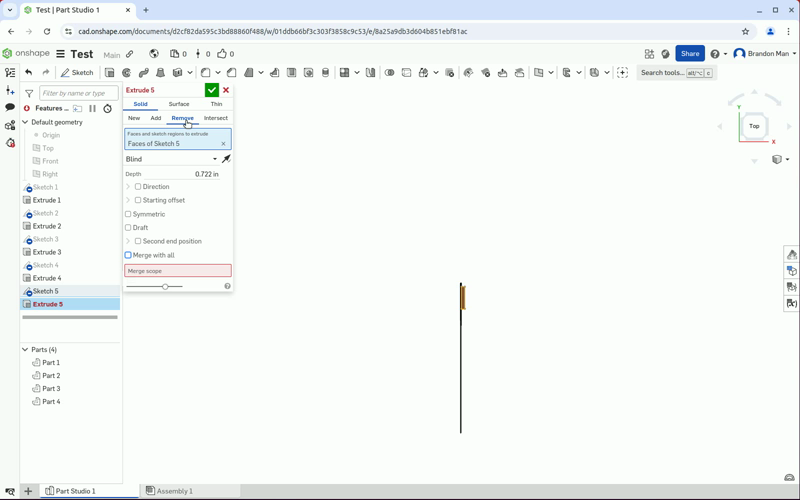
key(space)
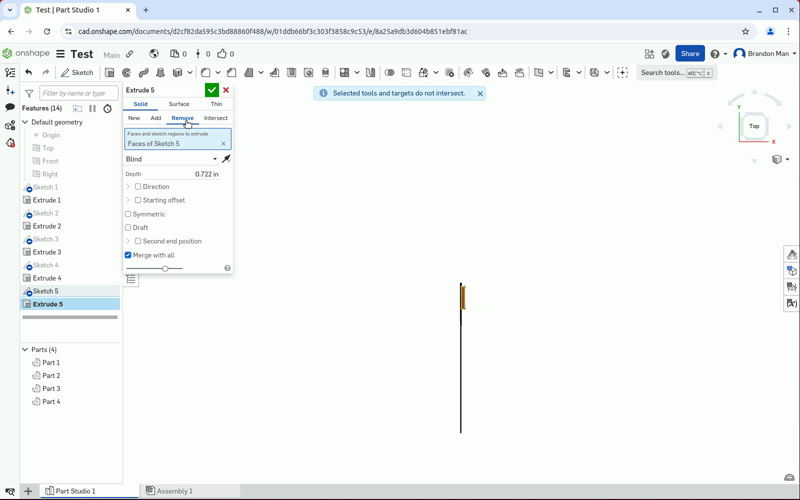
key(enter)
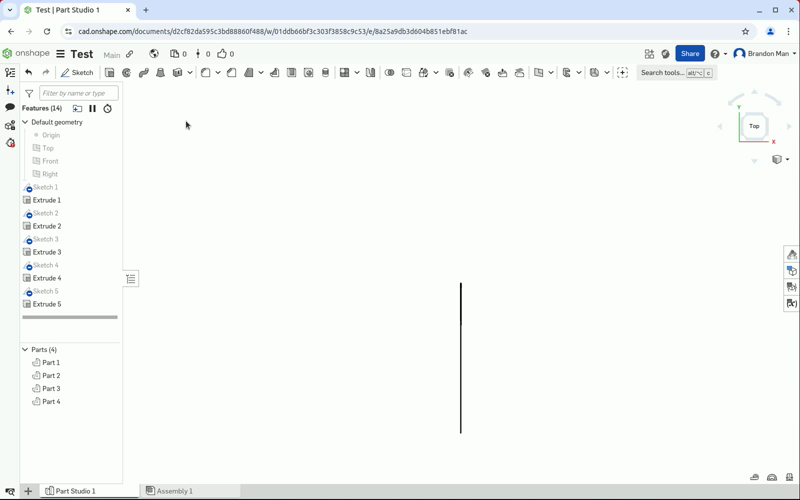
key(shift+h)
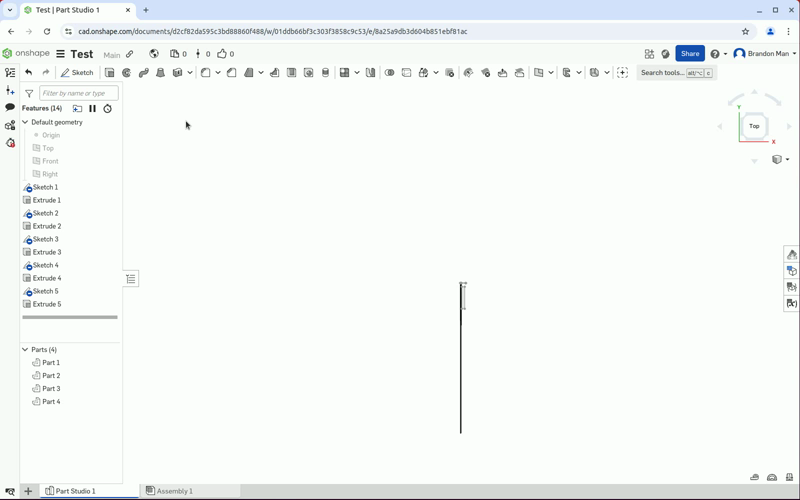
key(shift+h)
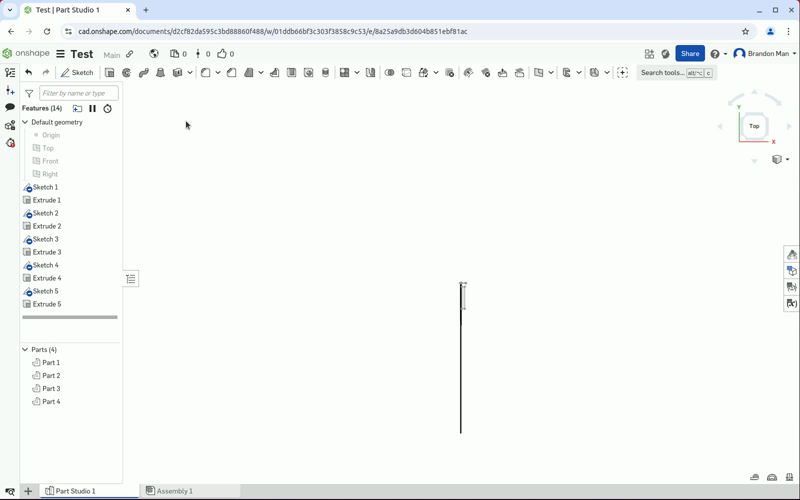
key(shift+7)
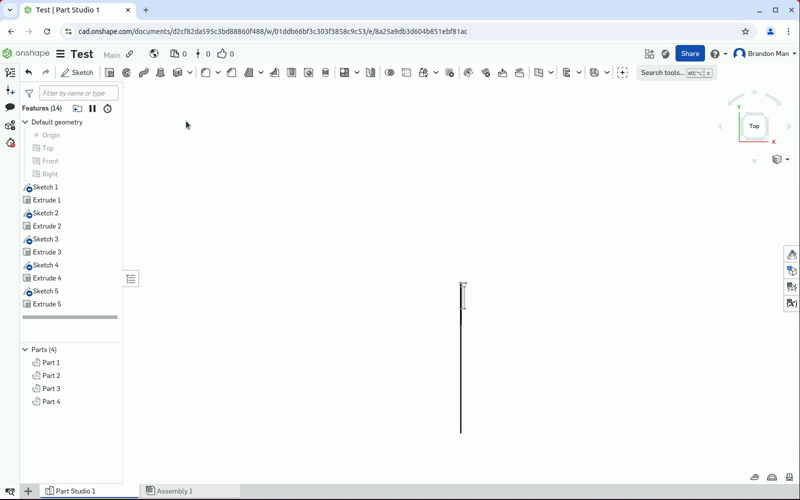
key(up, 3)
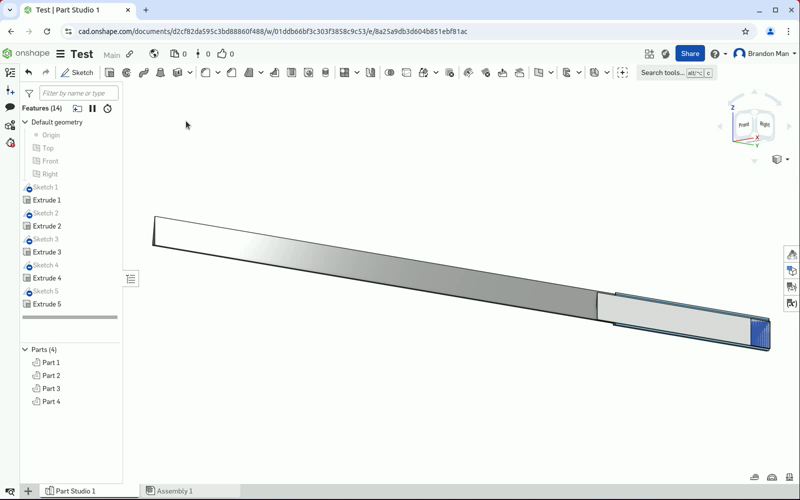
key(left, 3)
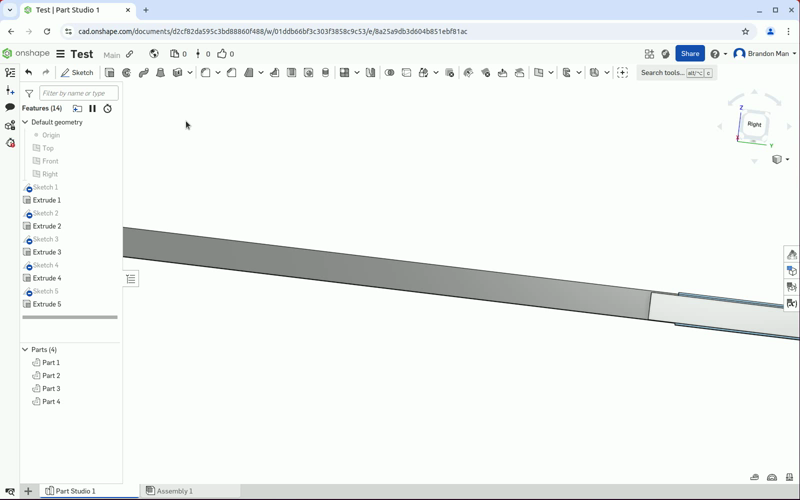
key(right, 3)
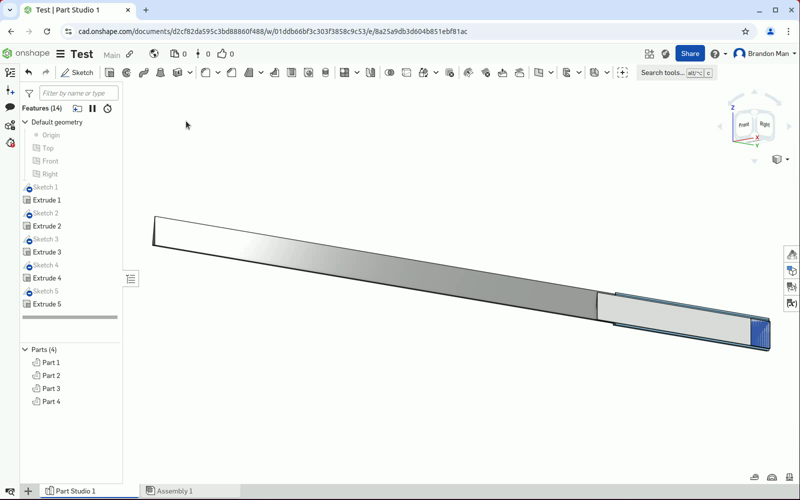
key(down, 3)
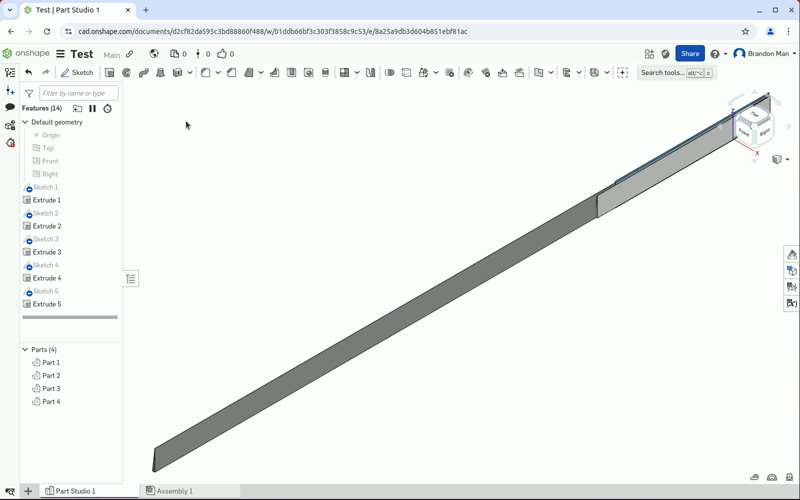
mouse_move(73, 189)
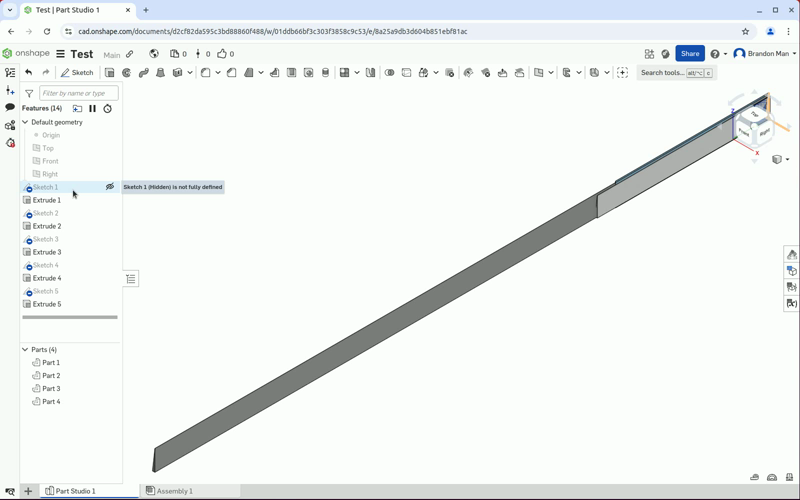
click(73, 189)